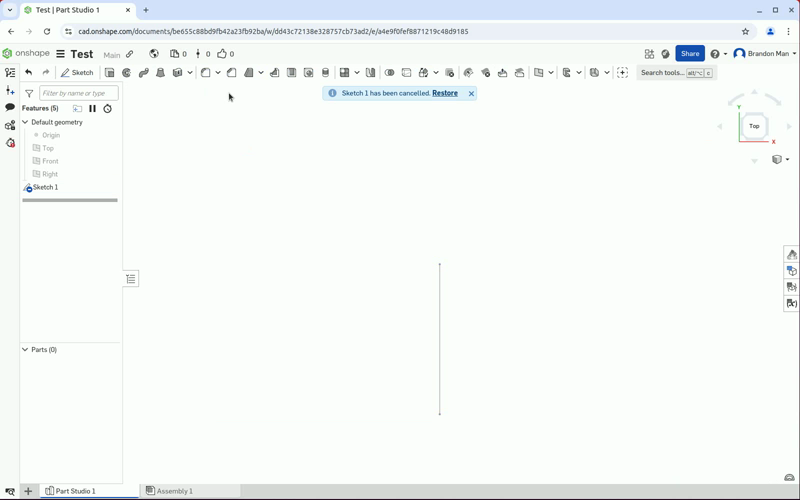
key(shift+h)
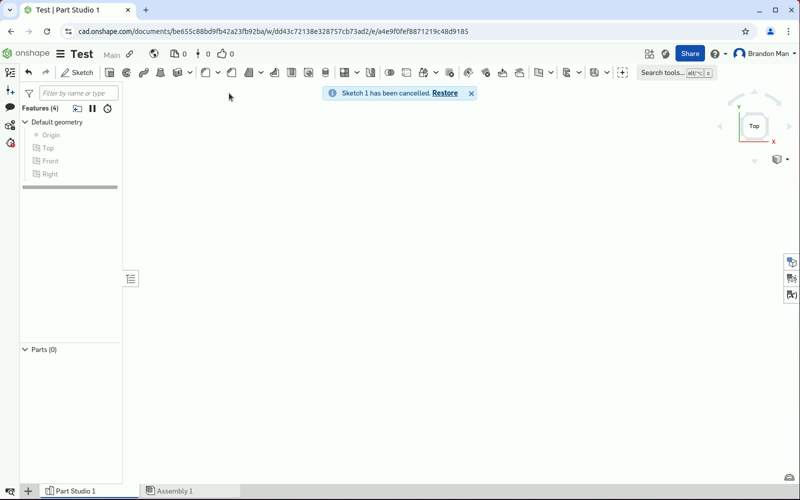
mouse_move(73, 352)
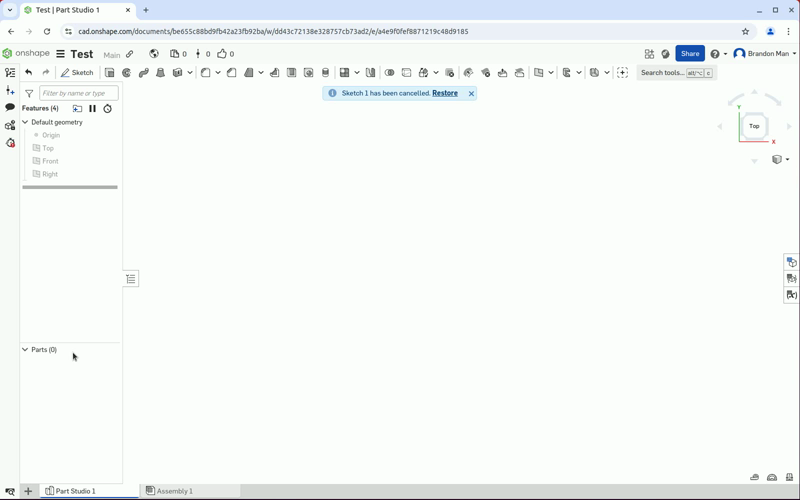
key(y)
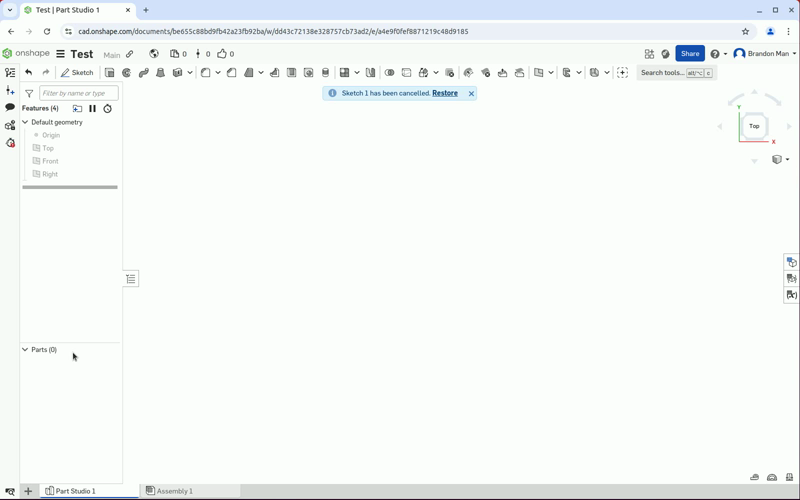
key(shift+p)
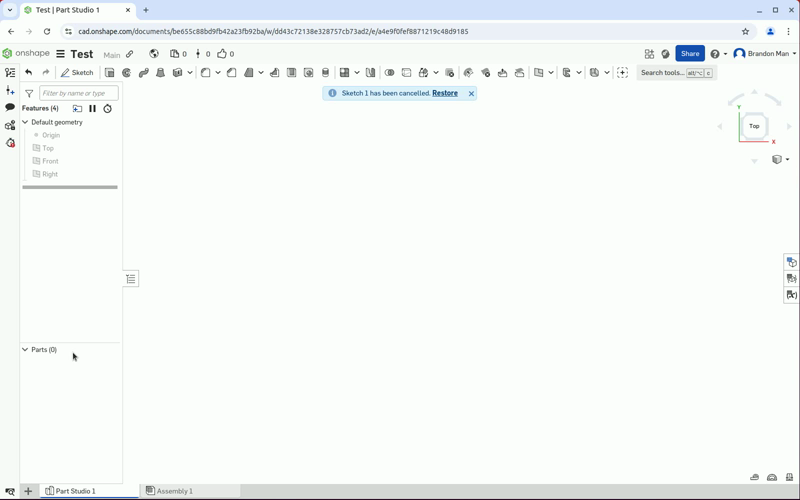
key(space)
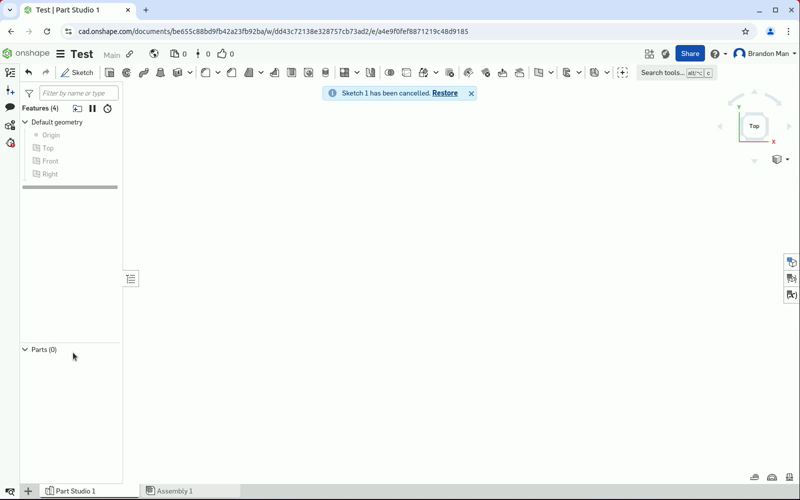
key_down(shift)
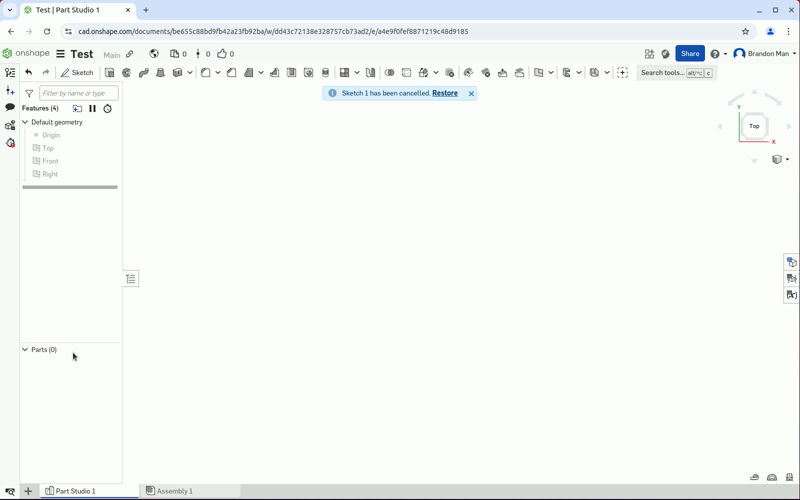
key(up)
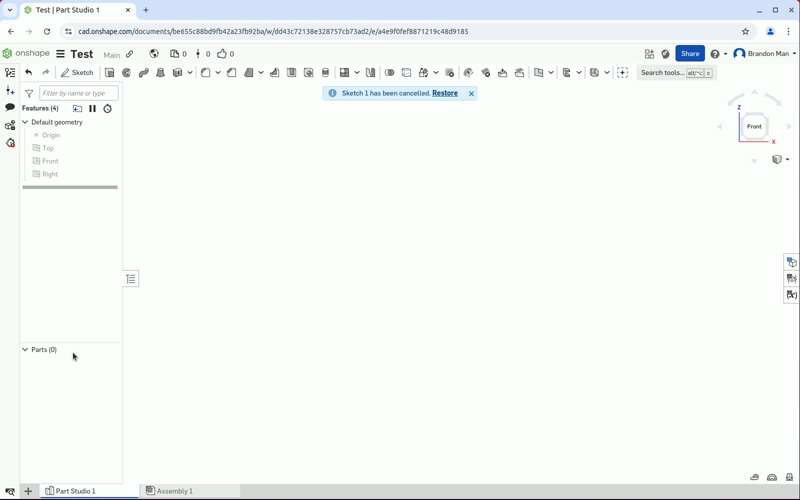
key_up(shift)
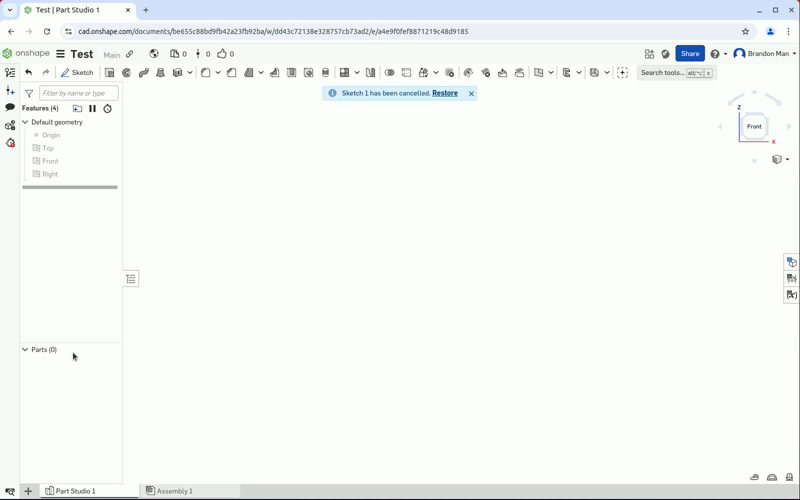
mouse_move(73, 352)
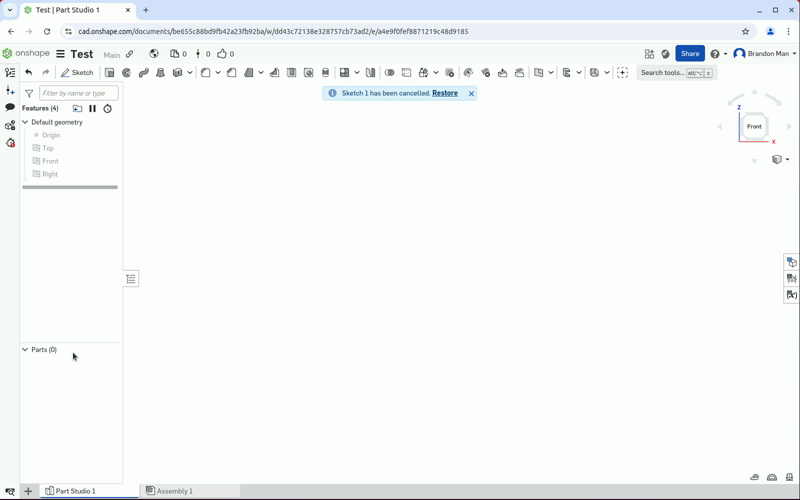
key(shift+y)
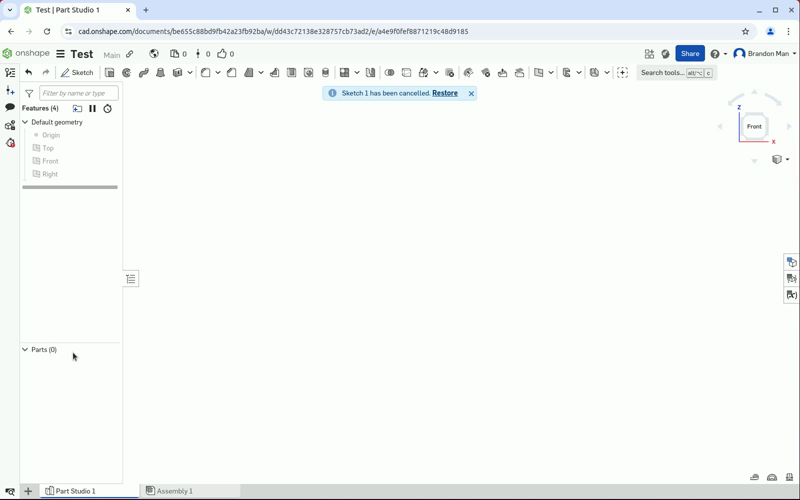
key(shift+s)
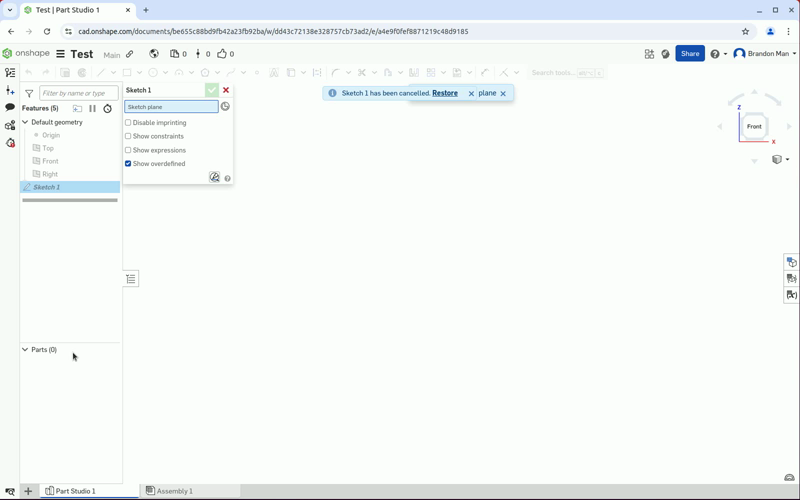
mouse_move(73, 163)
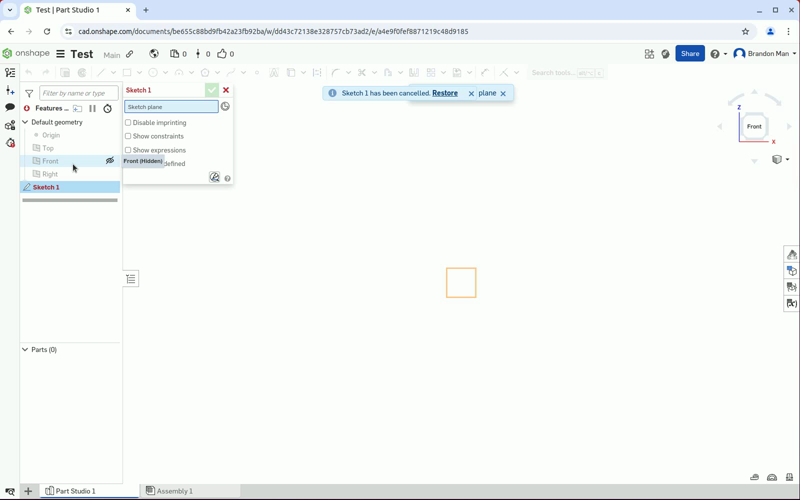
click(73, 163)
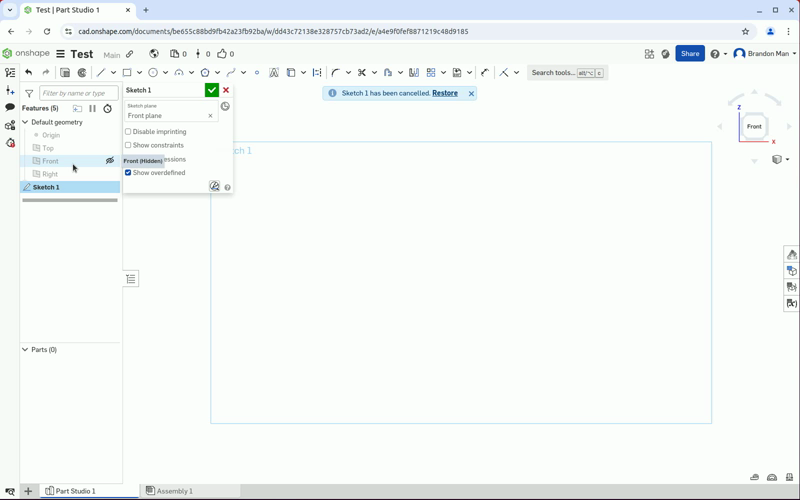
mouse_move(73, 352)
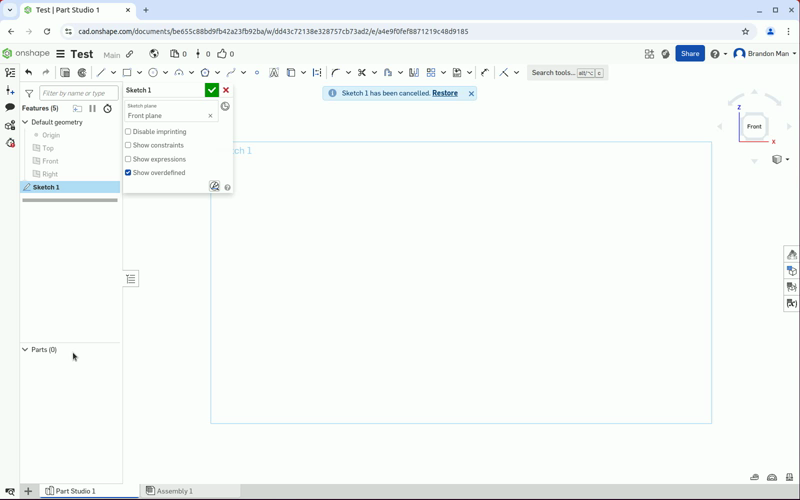
key(y)
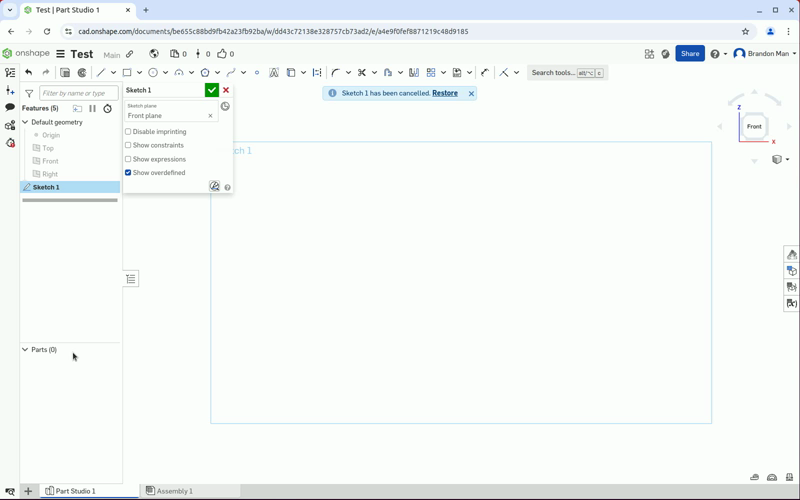
key(c)
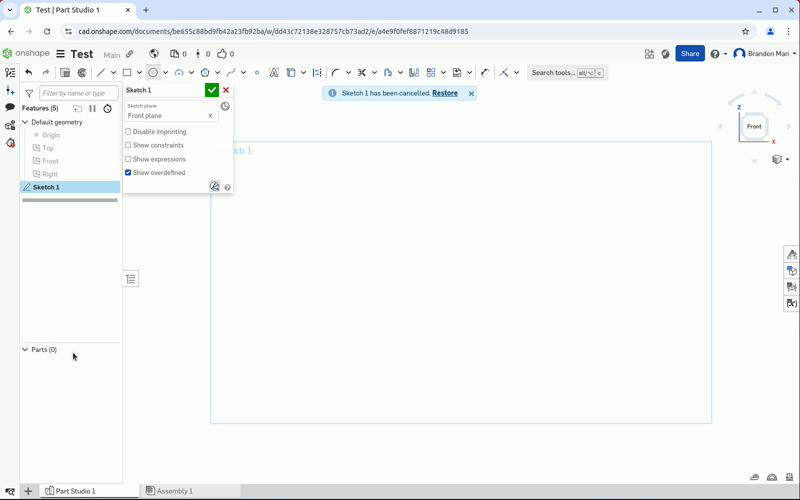
key_down(shift)
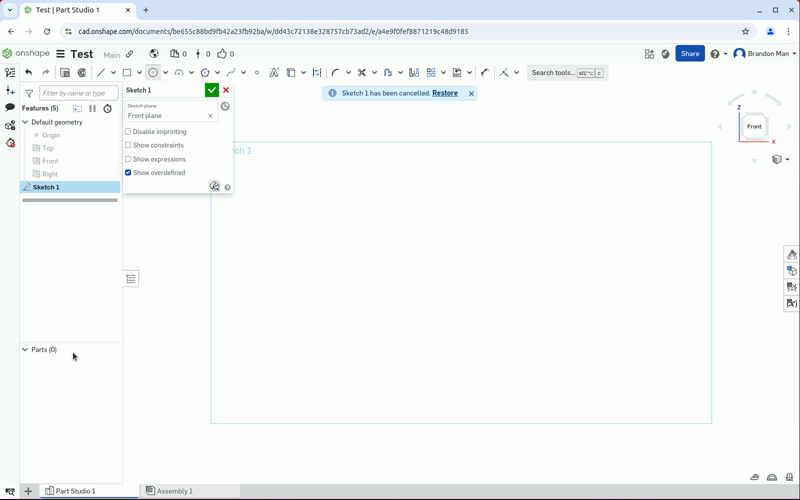
mouse_move(461, 282)
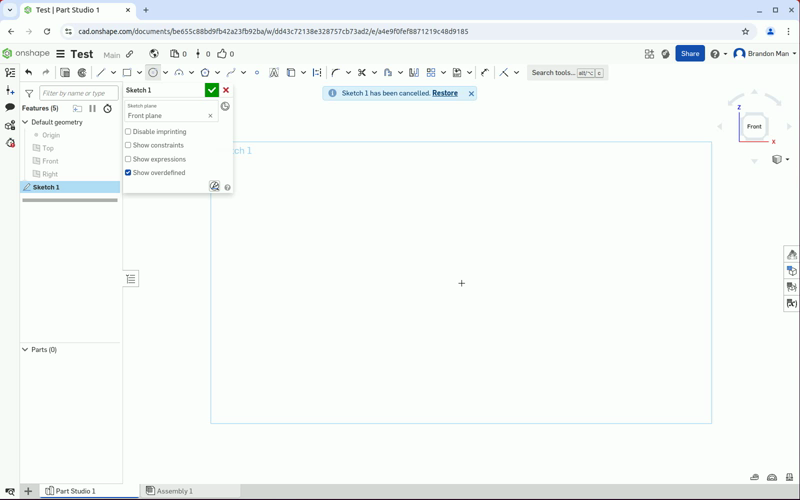
click(461, 282)
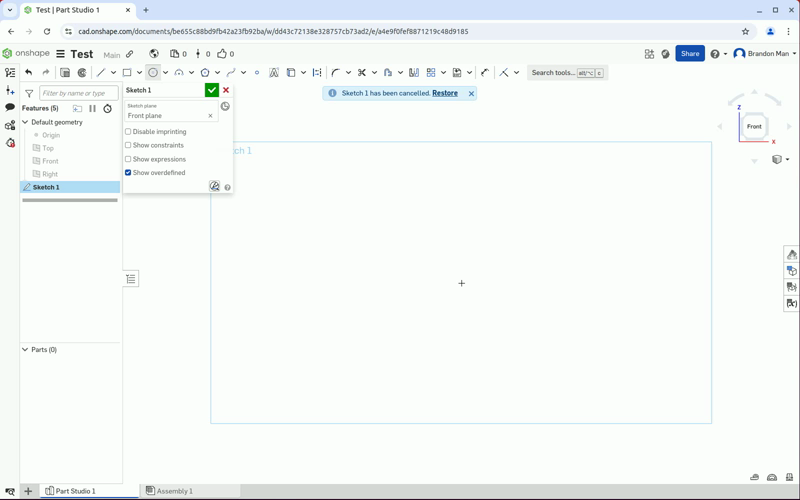
key_up(shift)
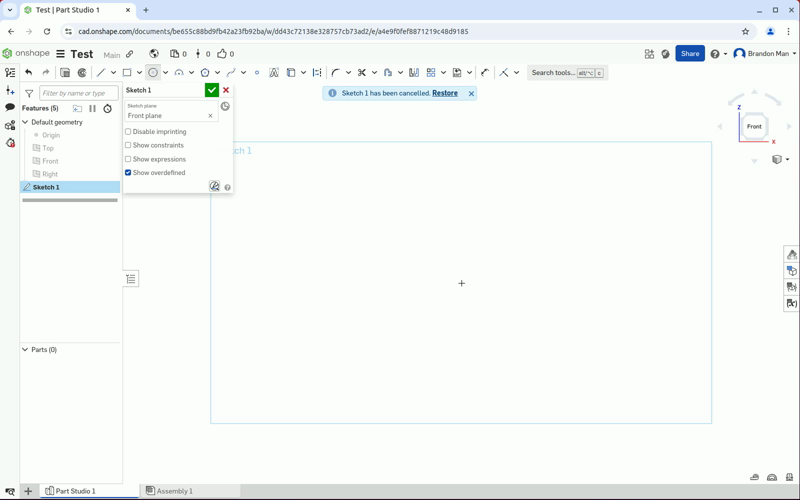
mouse_move(471, 282)
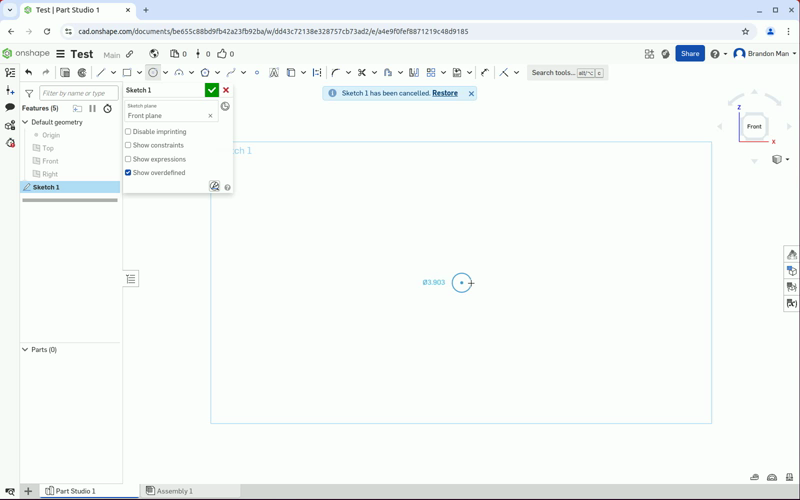
click(471, 282)
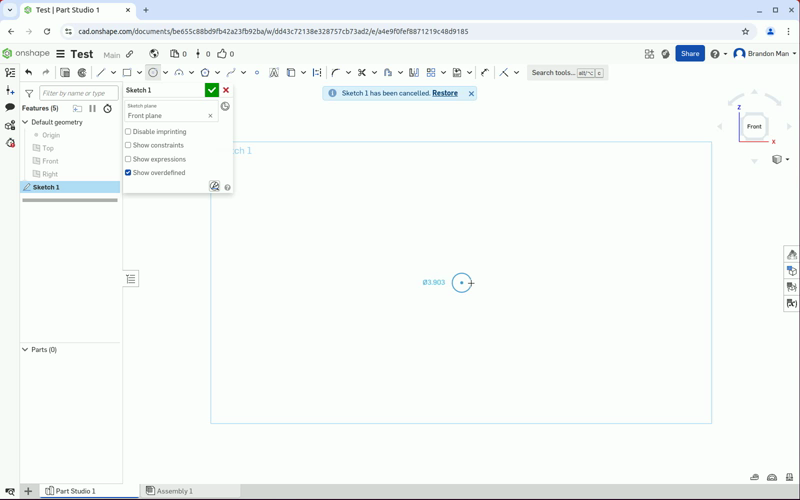
key(esc)
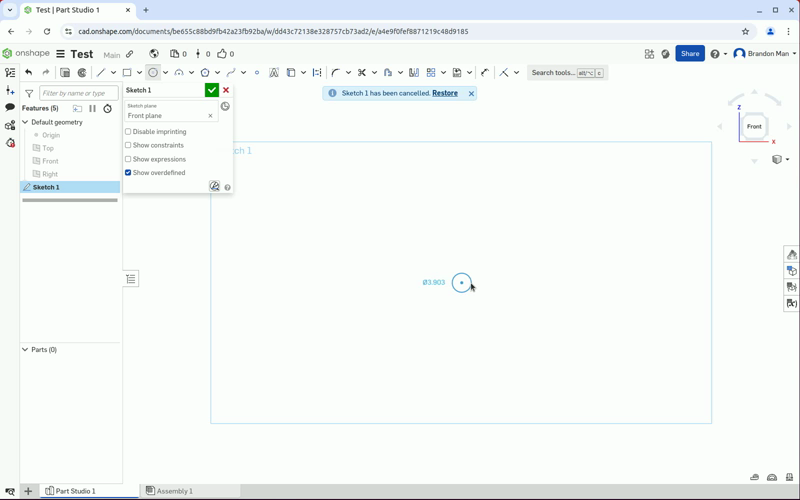
key(c)
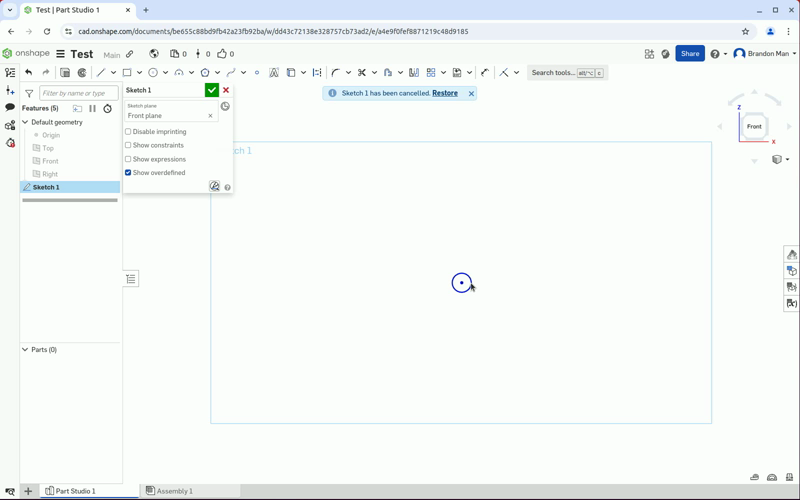
key_down(shift)
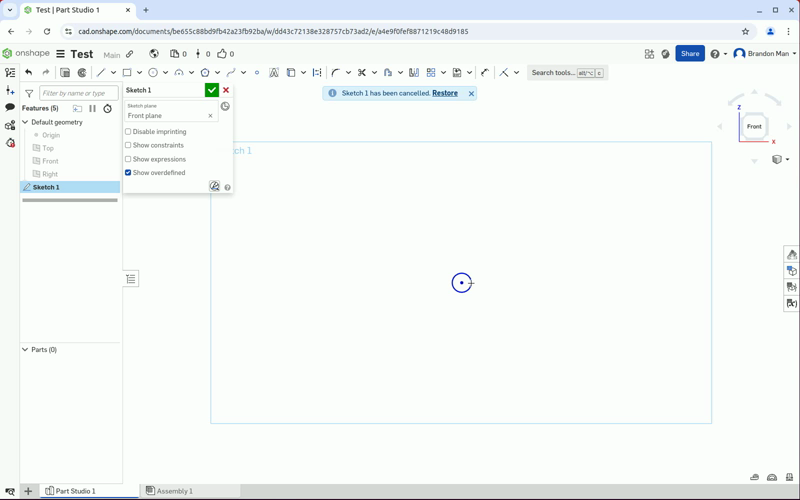
mouse_move(461, 282)
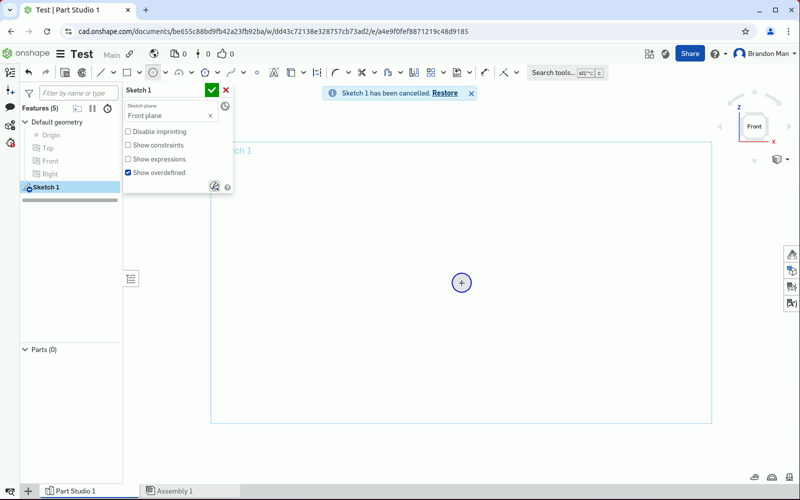
click(461, 282)
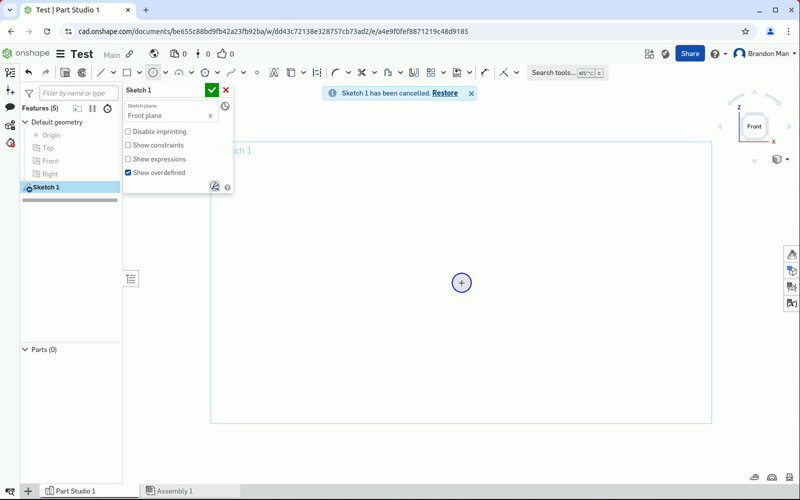
key_up(shift)
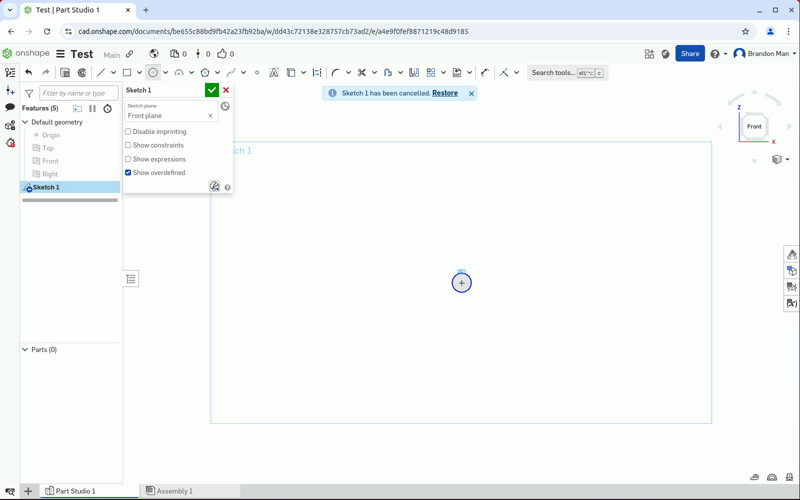
mouse_move(464, 282)
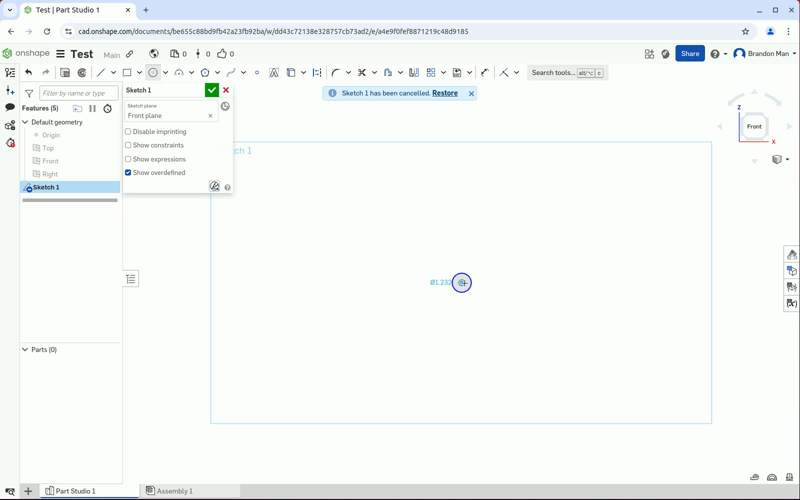
scroll(6)
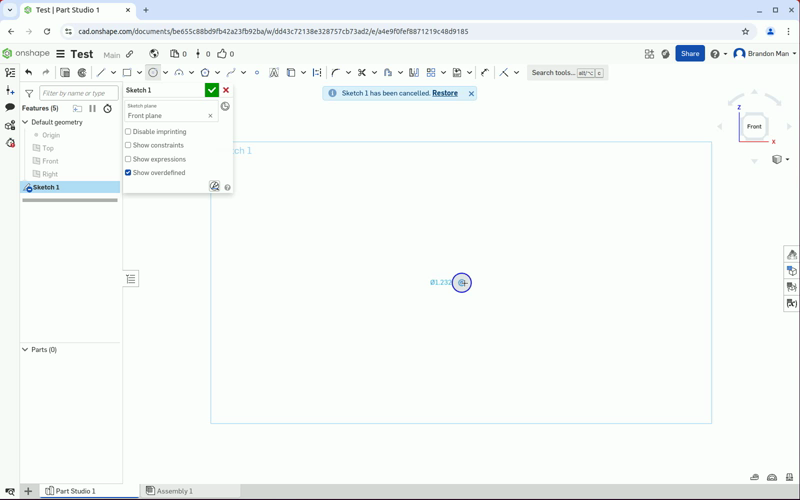
scroll(6)
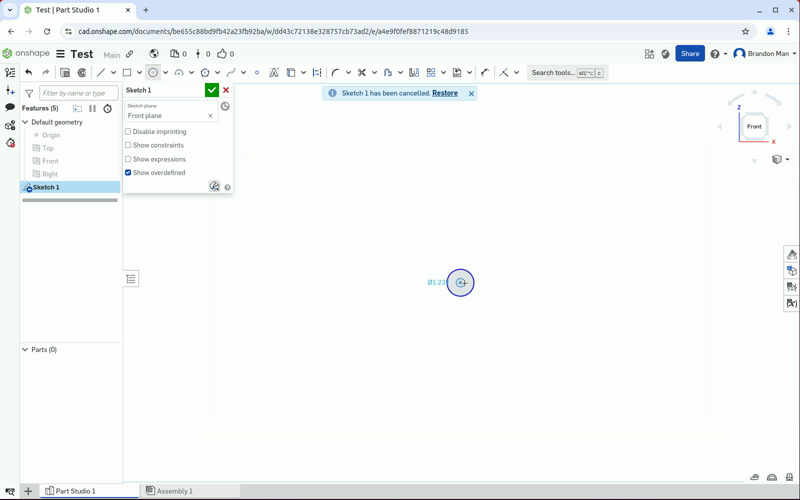
scroll(6)
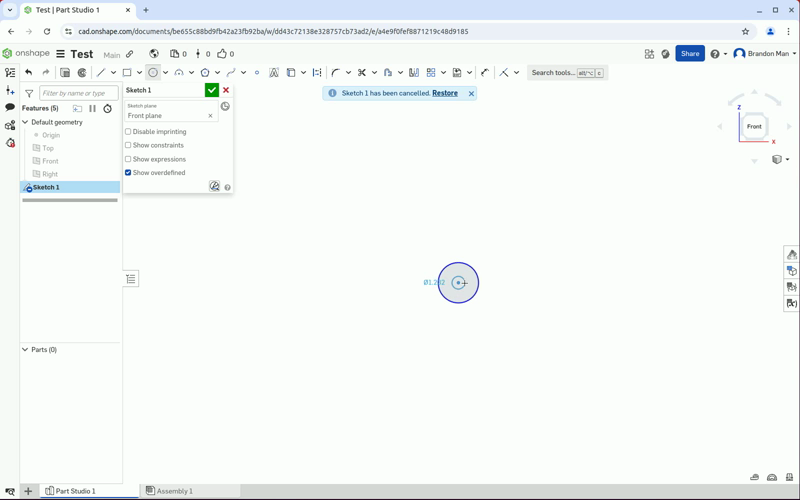
scroll(6)
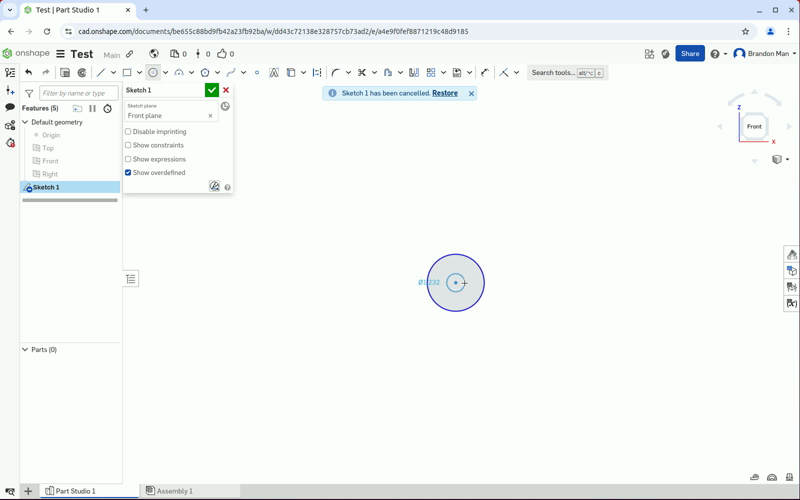
scroll(6)
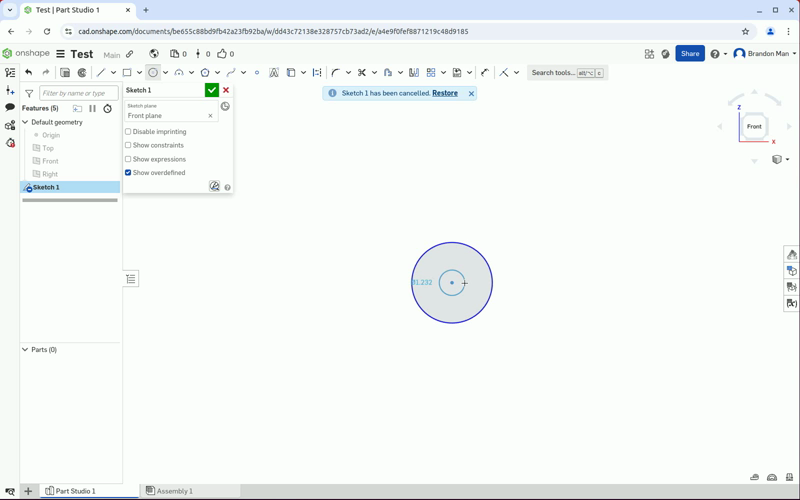
scroll(6)
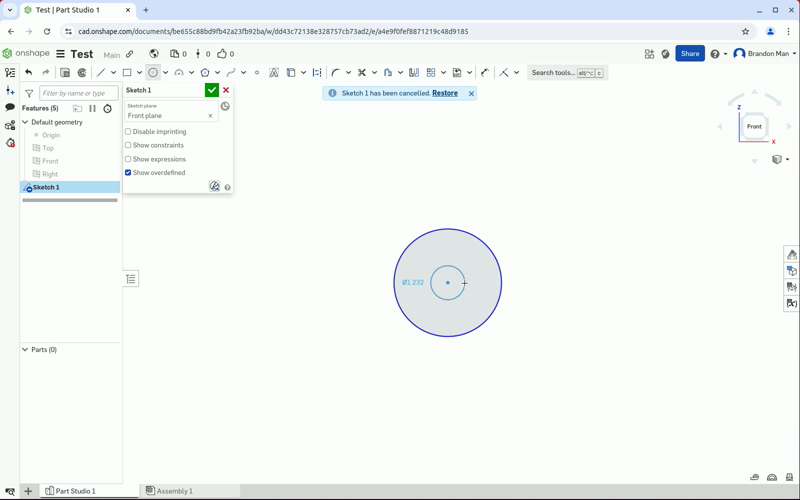
scroll(6)
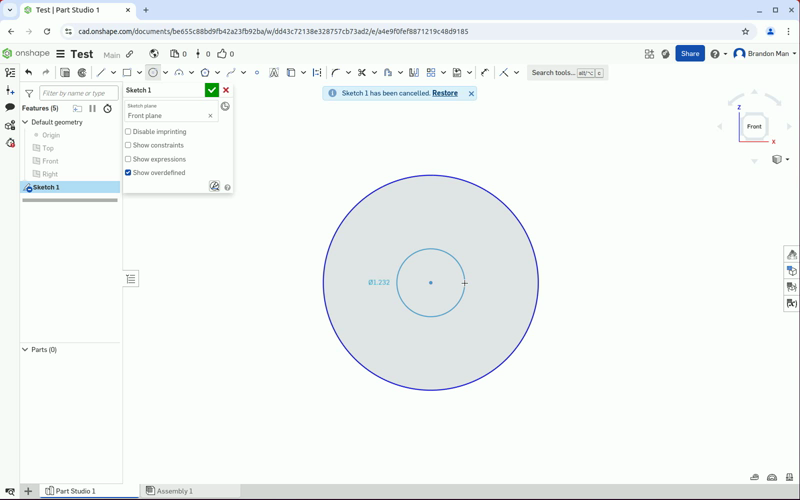
click(464, 282)
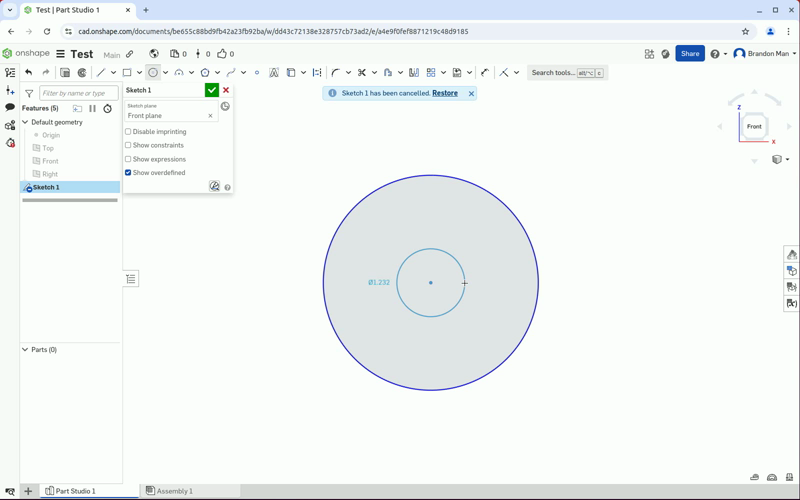
scroll(-6)
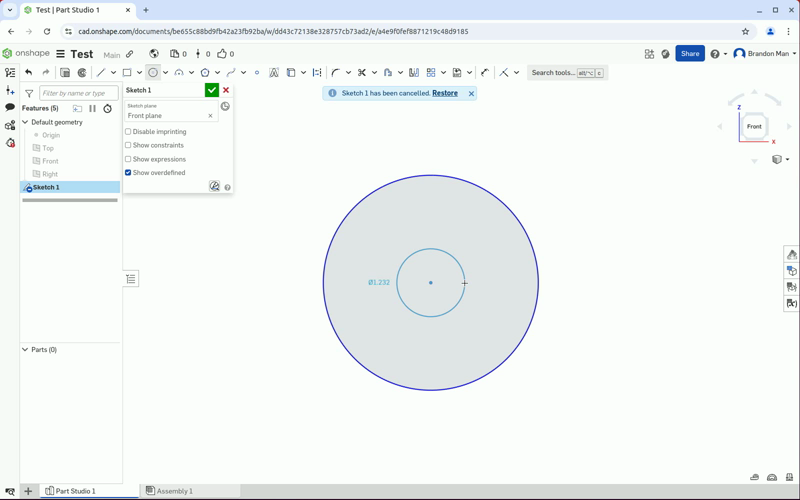
scroll(-6)
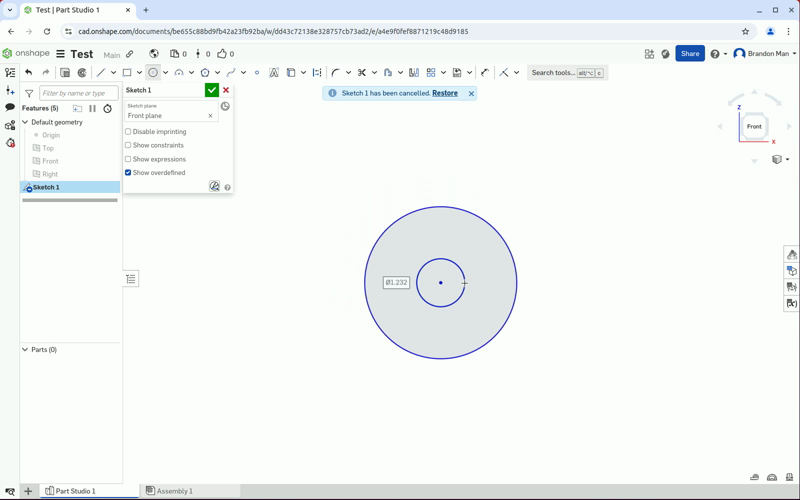
scroll(-6)
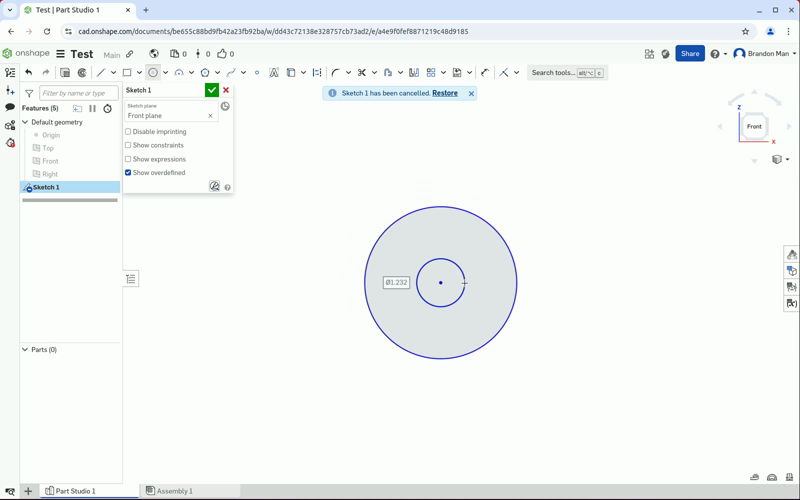
scroll(-6)
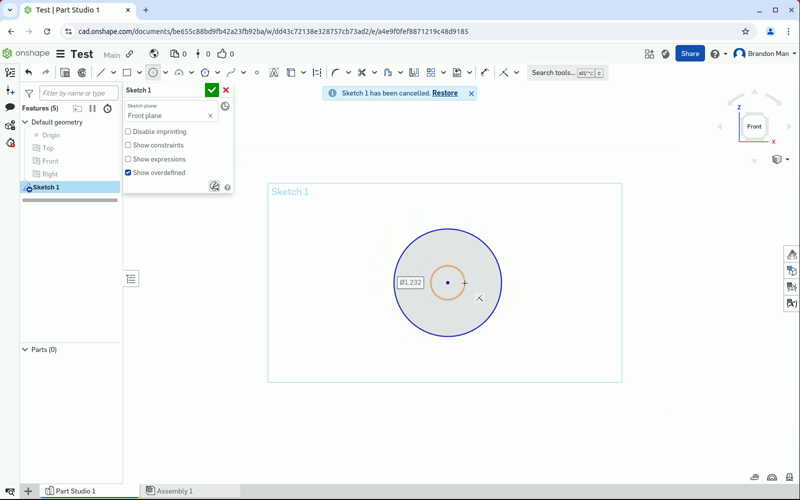
scroll(-6)
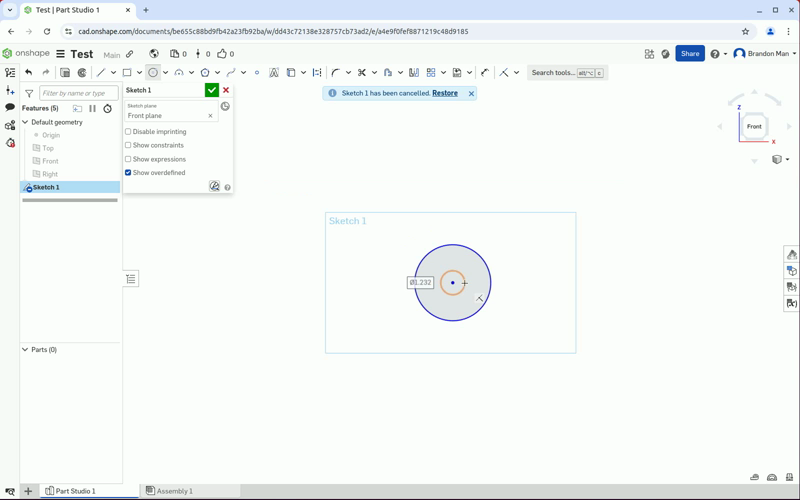
scroll(-6)
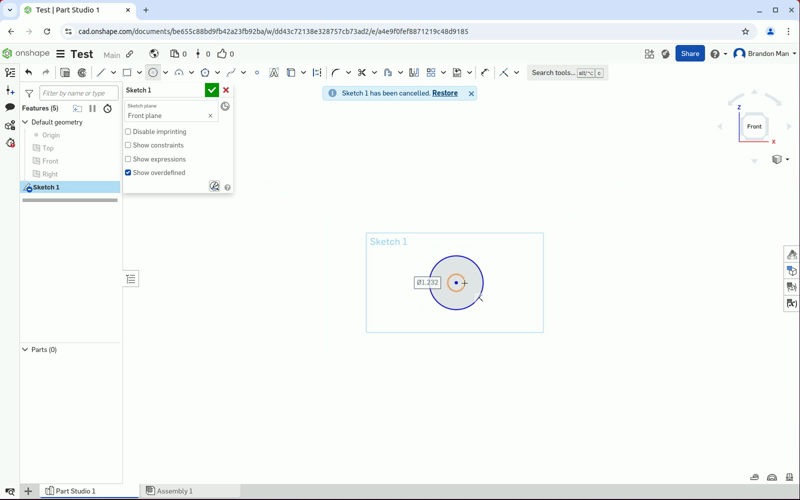
scroll(-6)
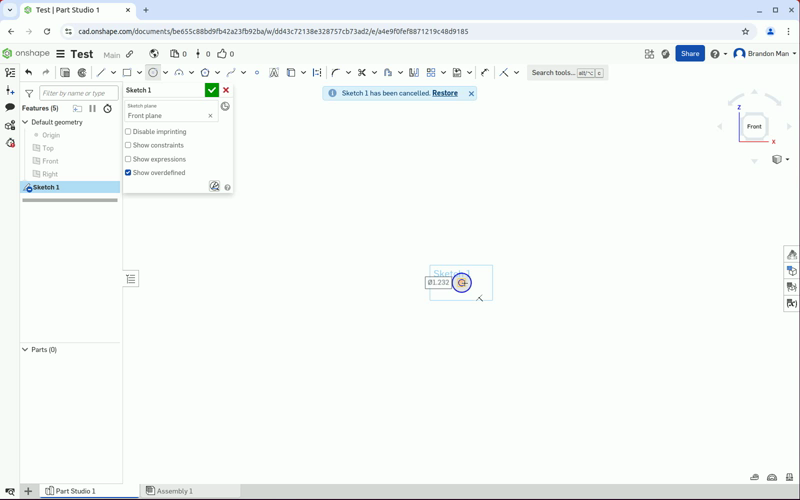
key(esc)
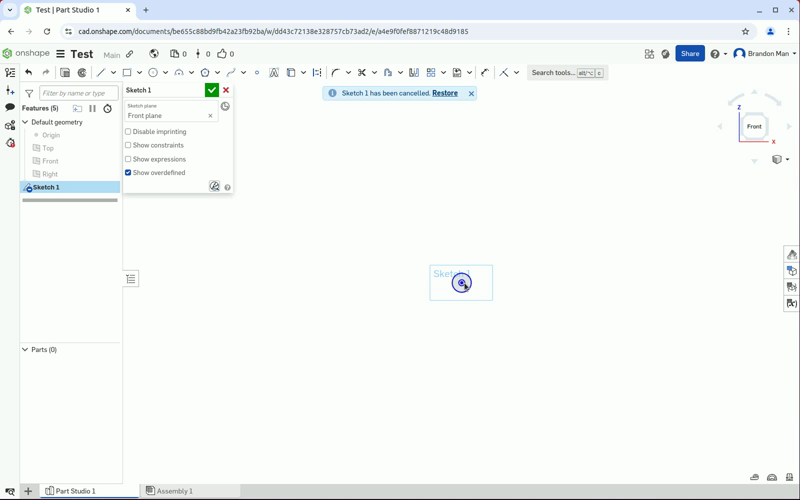
mouse_move(462, 275)
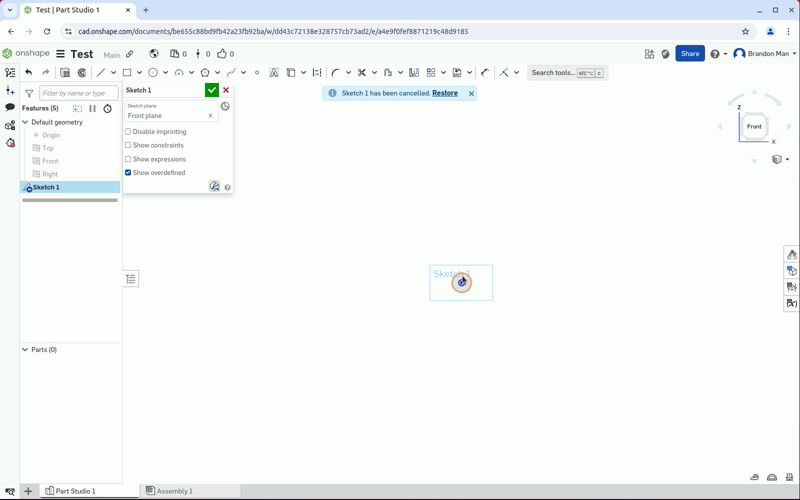
scroll(6)
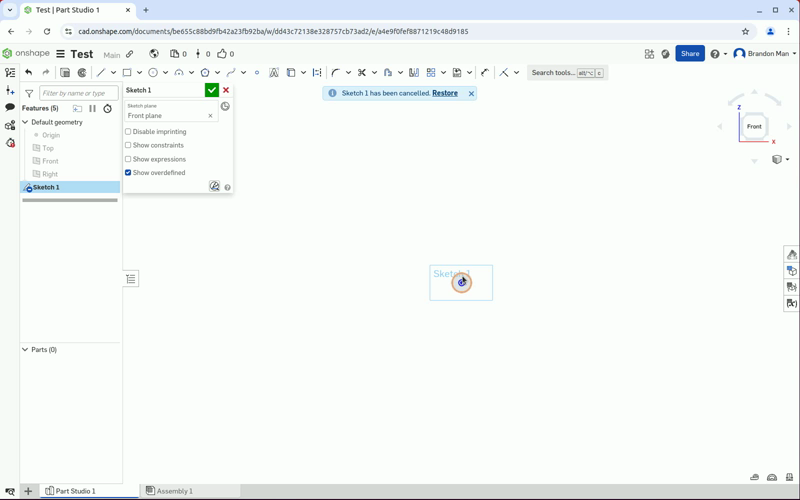
scroll(6)
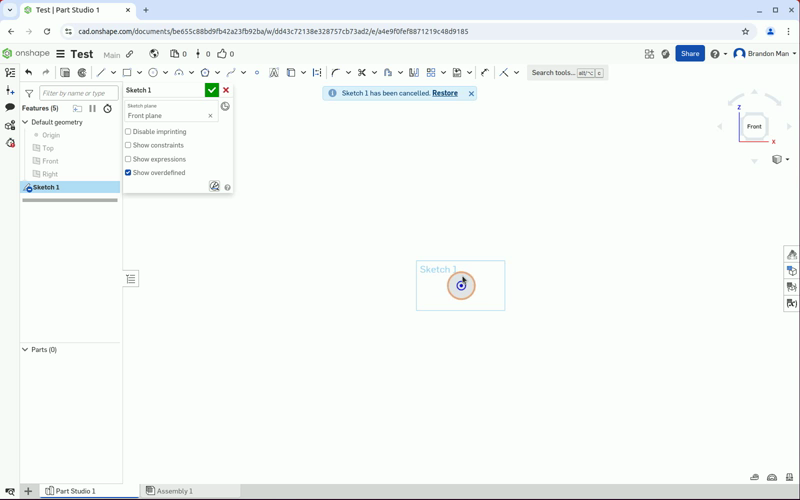
scroll(6)
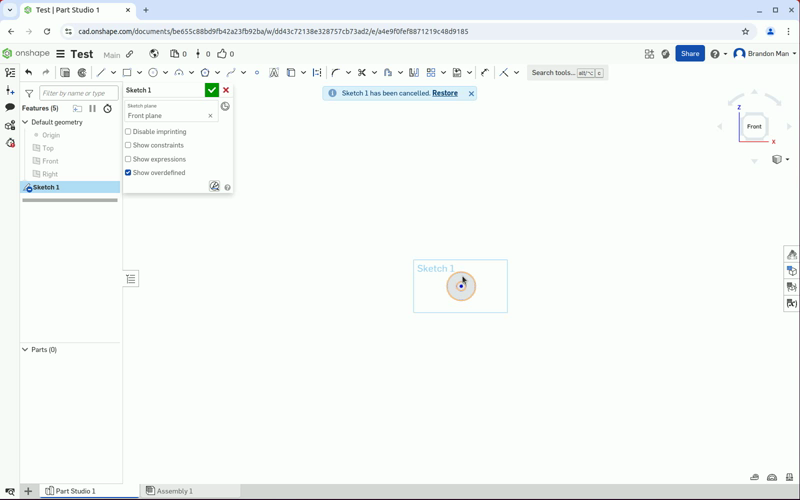
scroll(6)
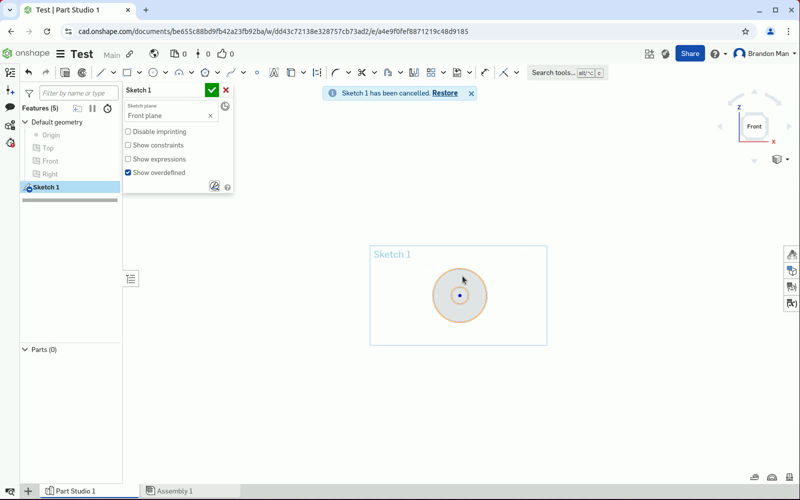
scroll(6)
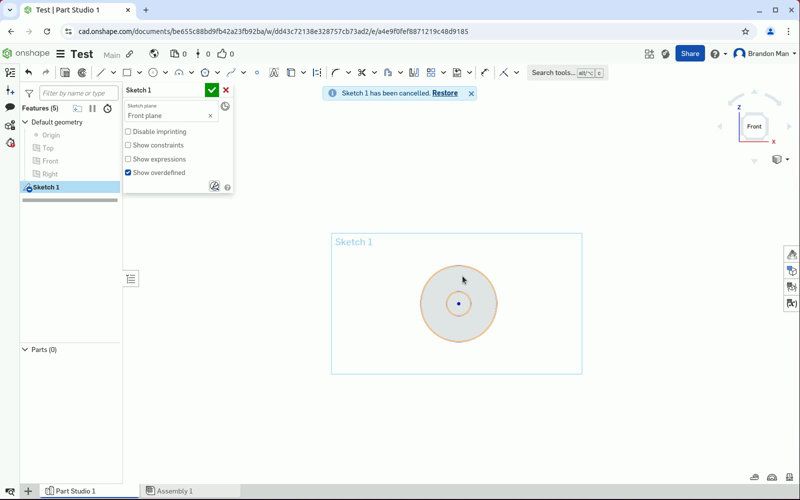
scroll(6)
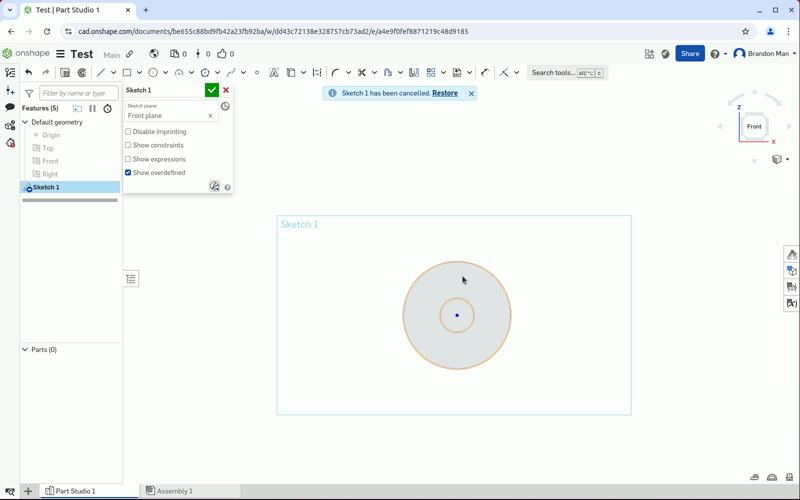
scroll(6)
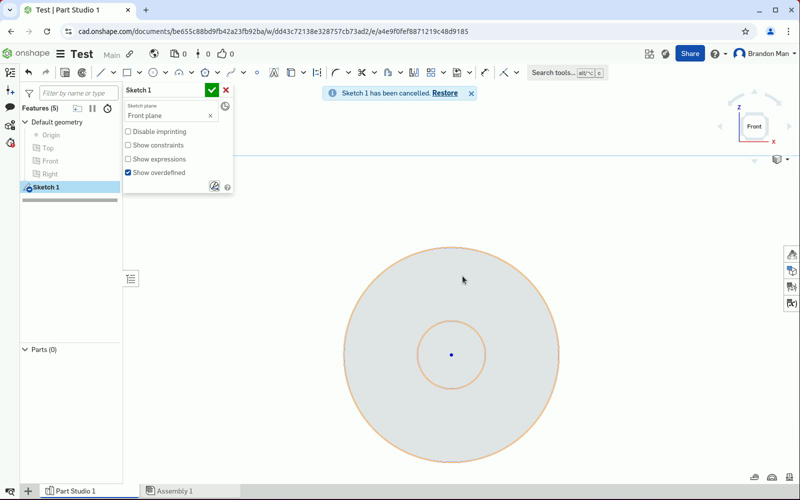
click(462, 275)
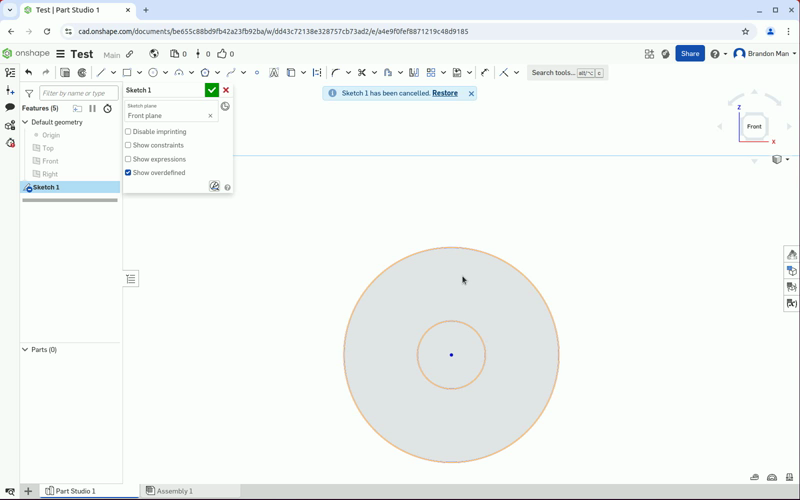
scroll(-6)
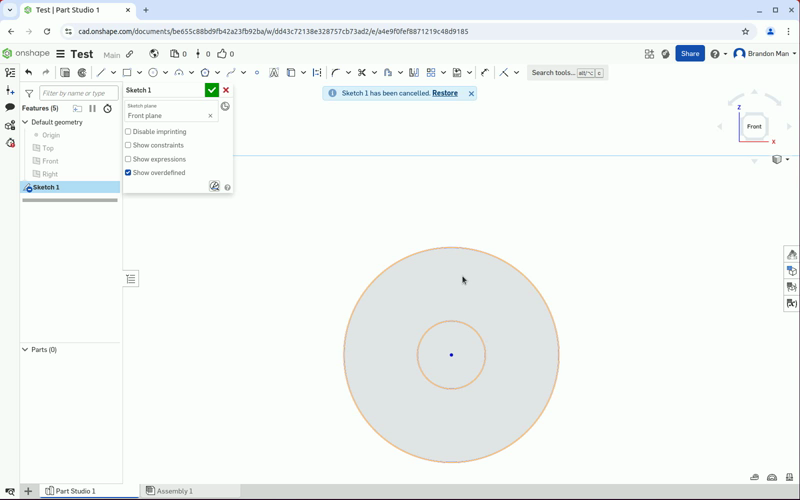
scroll(-6)
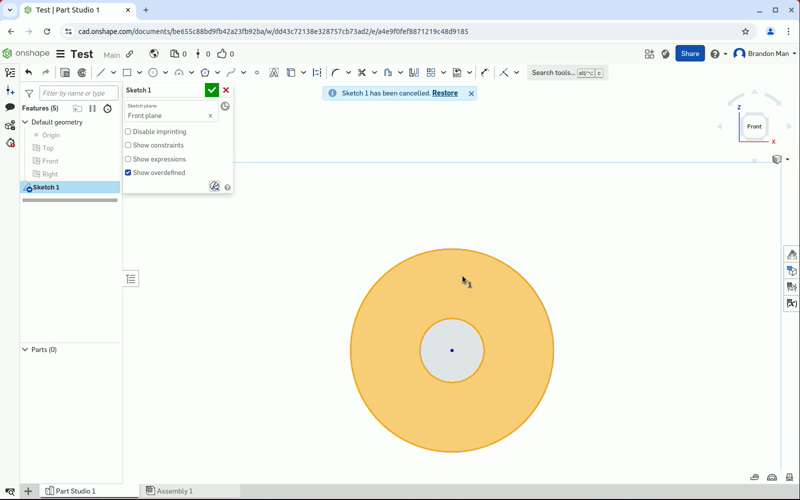
scroll(-6)
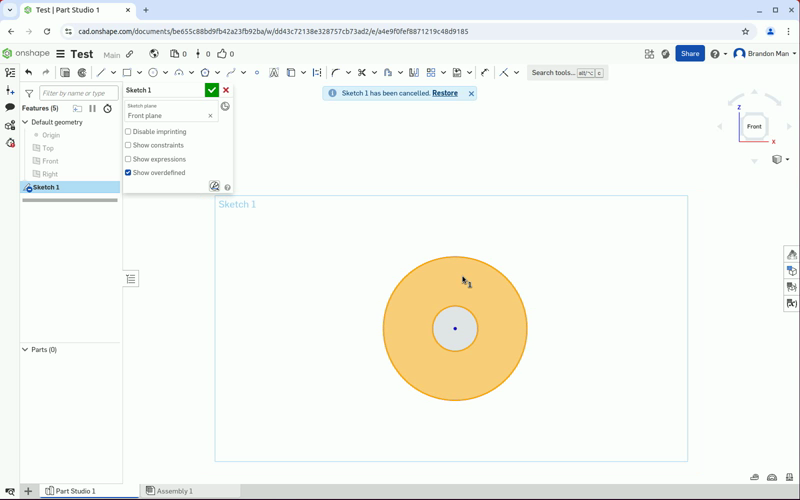
scroll(-6)
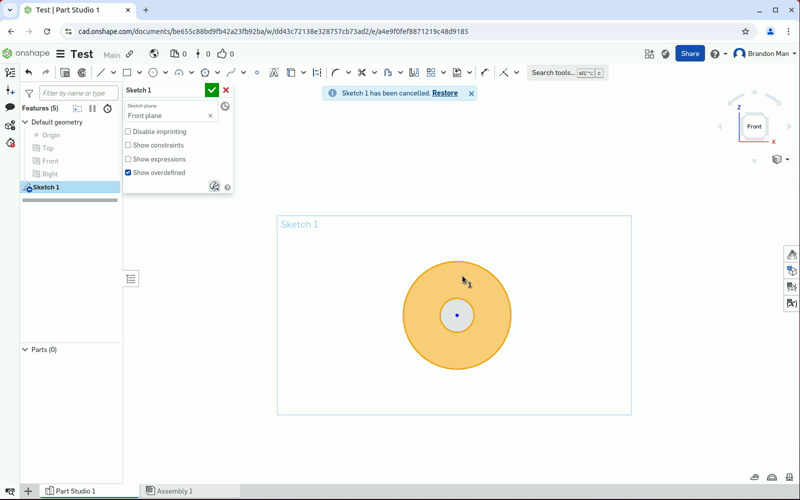
scroll(-6)
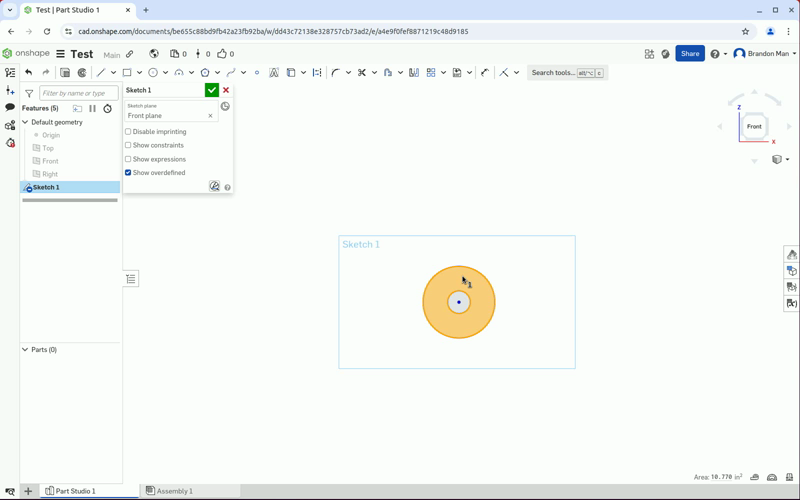
scroll(-6)
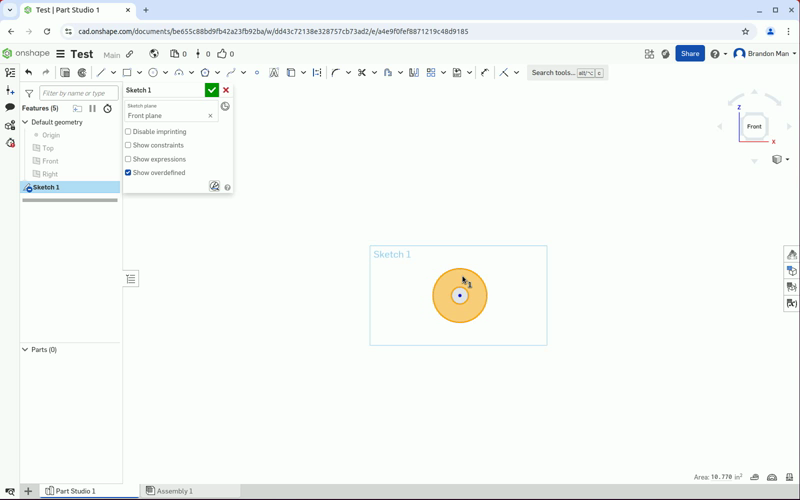
scroll(-6)
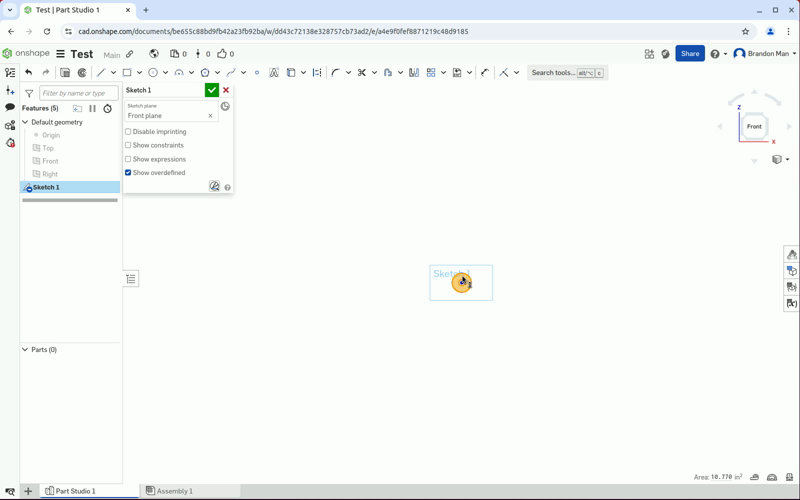
mouse_move(73, 352)
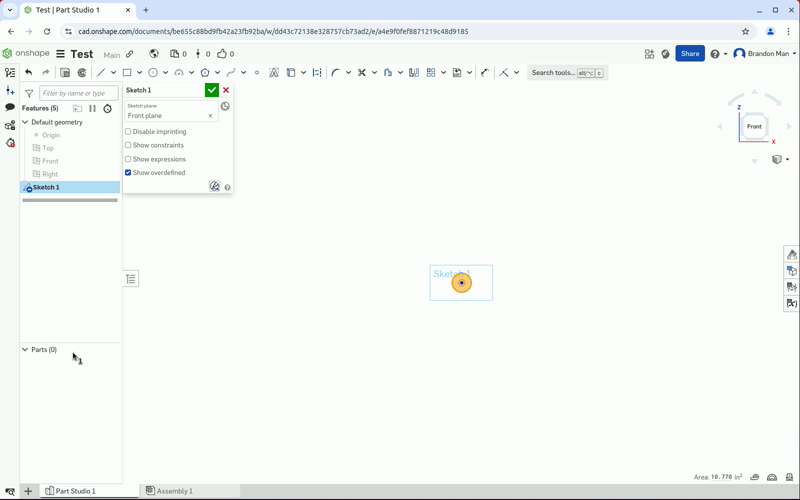
key(shift+y)
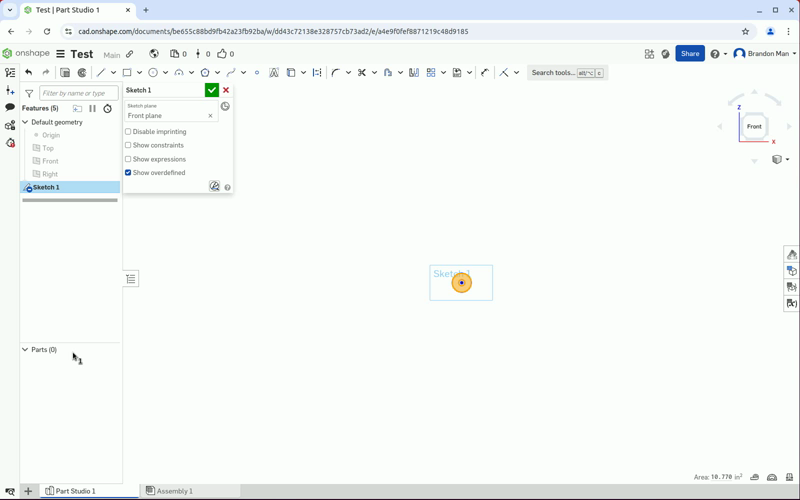
key(shift+e)
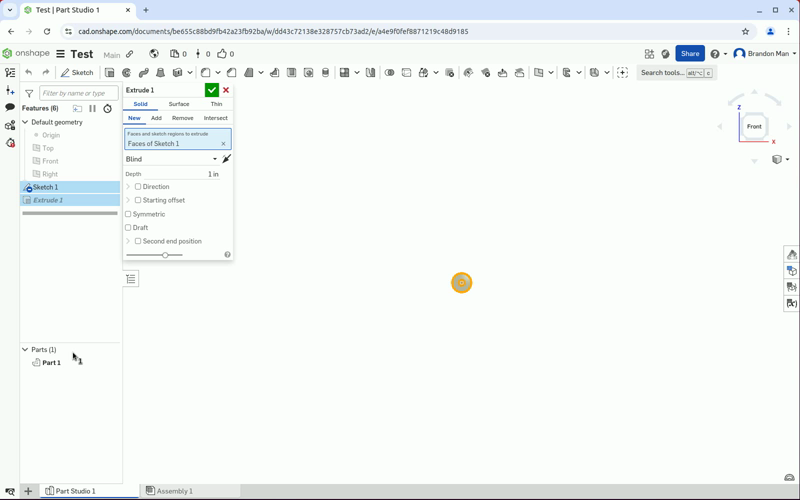
mouse_move(143, 106)
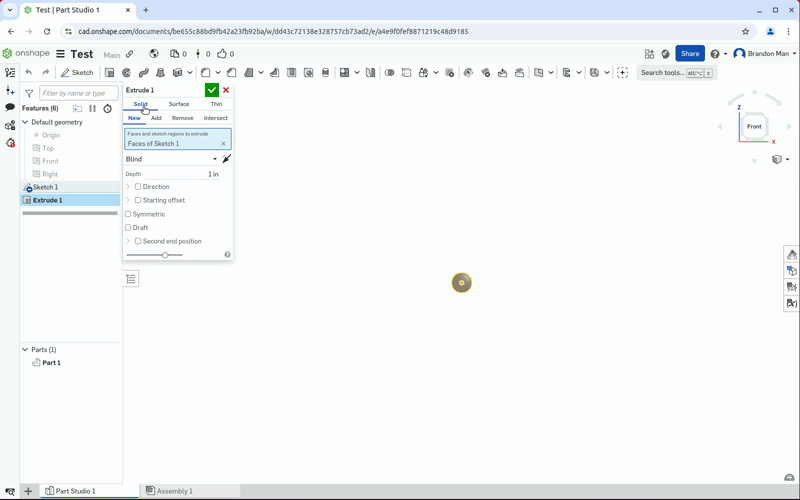
click(143, 106)
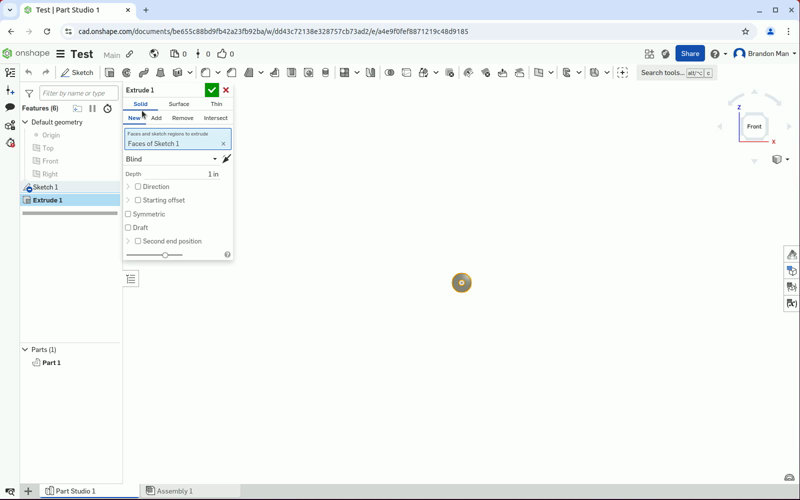
mouse_move(137, 120)
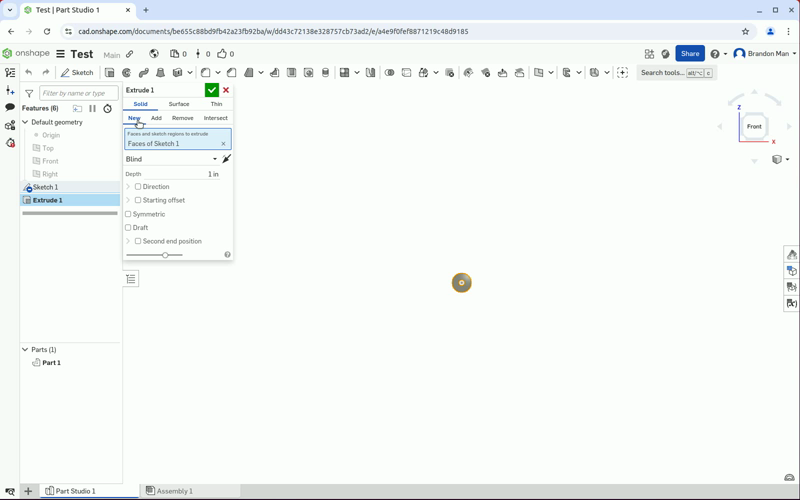
click(137, 120)
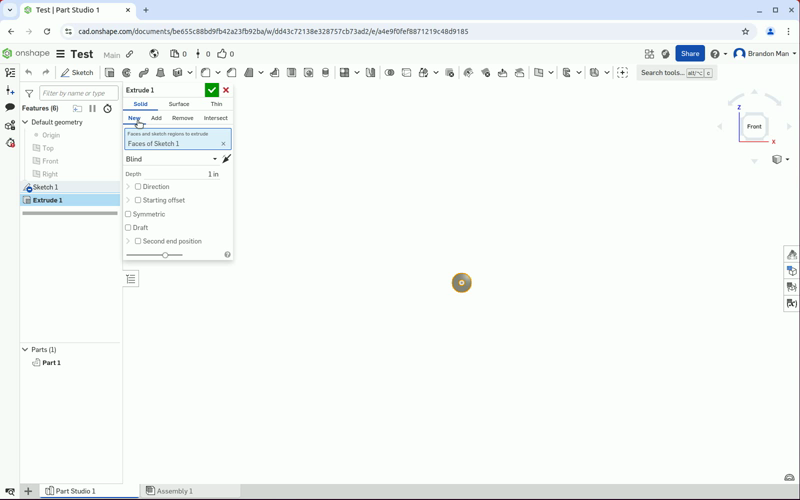
key(tab, 4)
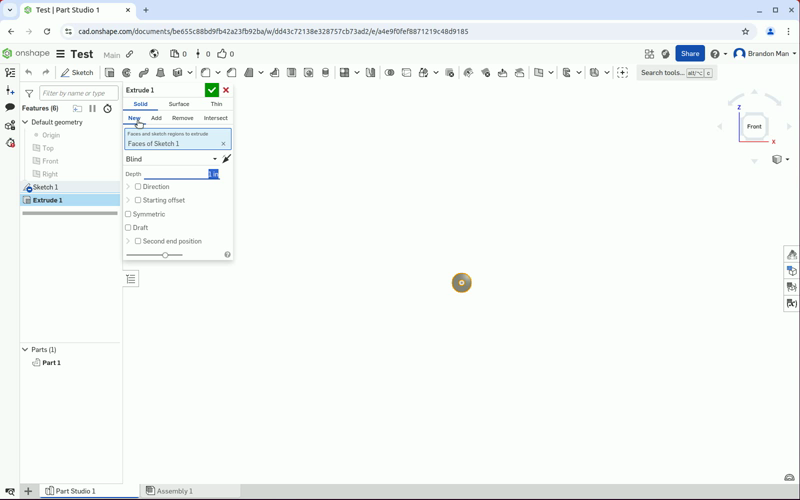
text(0.481)
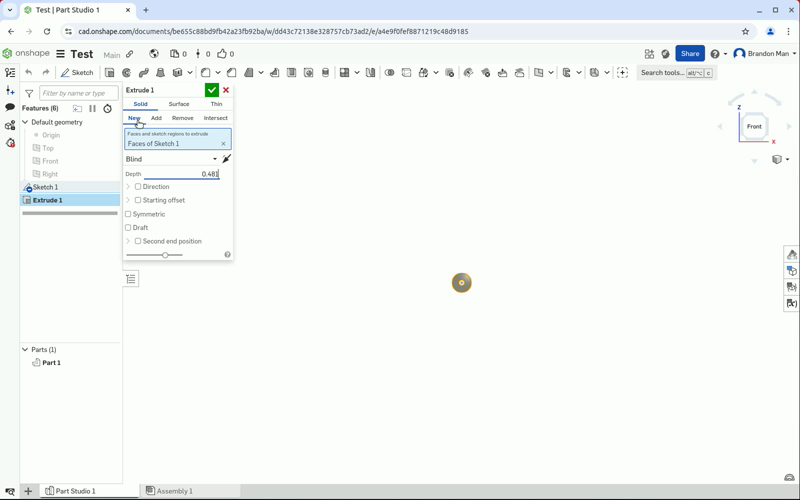
key(enter)
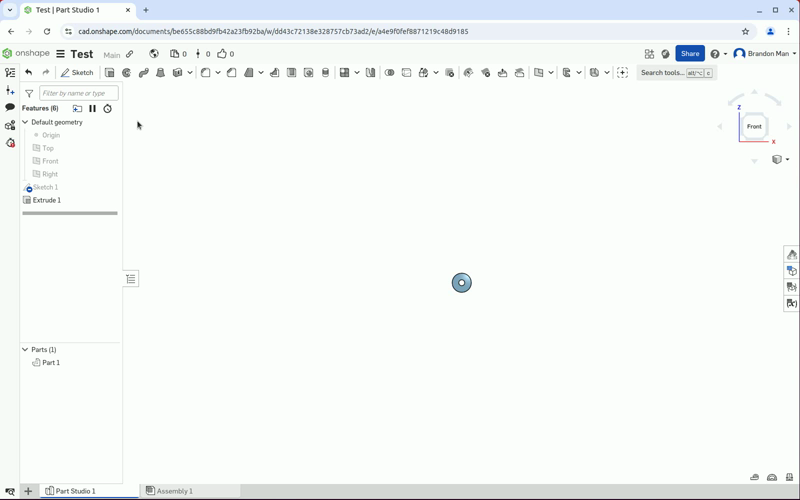
key(shift+h)
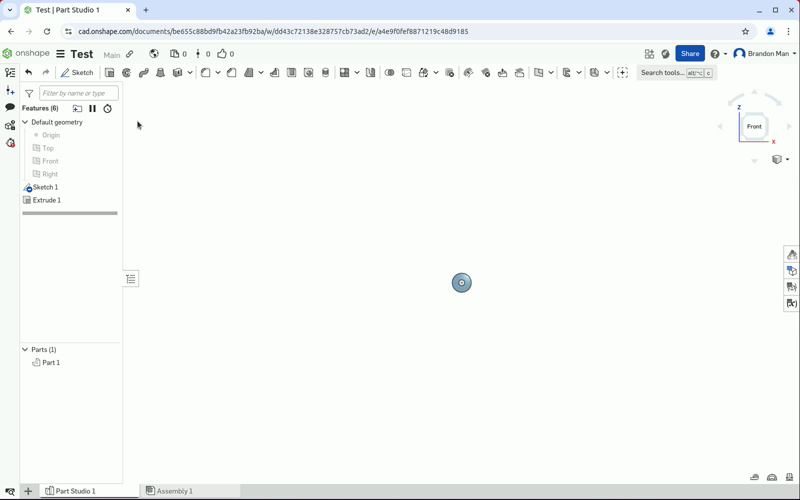
key(shift+h)
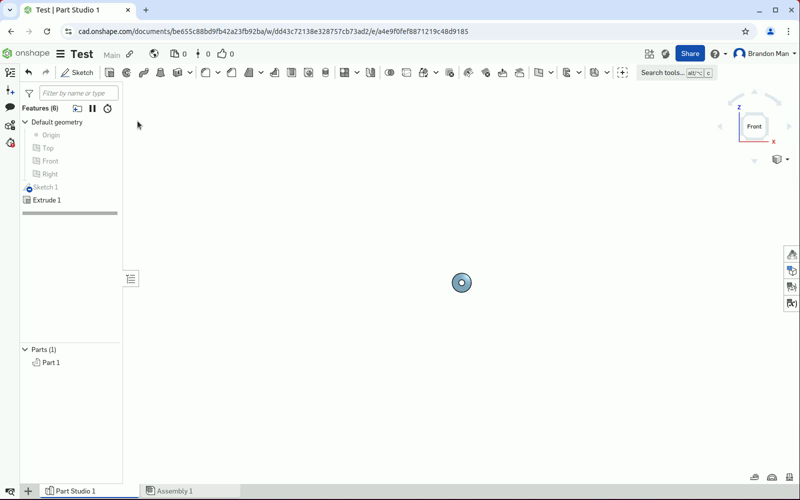
mouse_move(73, 189)
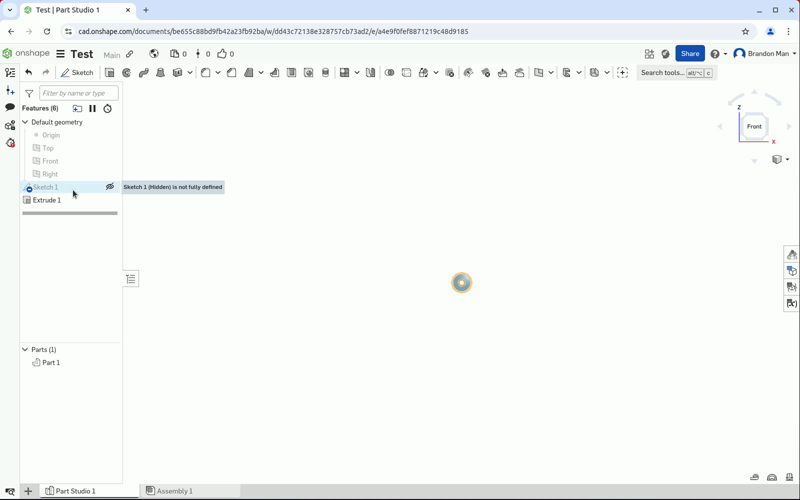
click(73, 189)
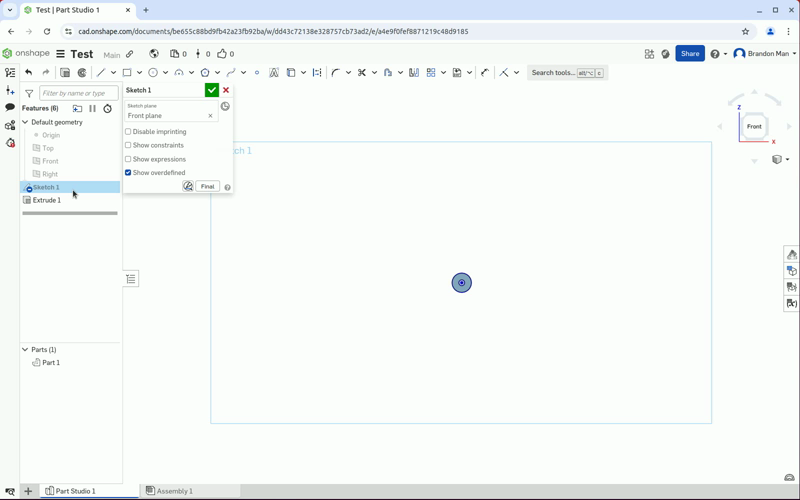
mouse_move(229, 92)
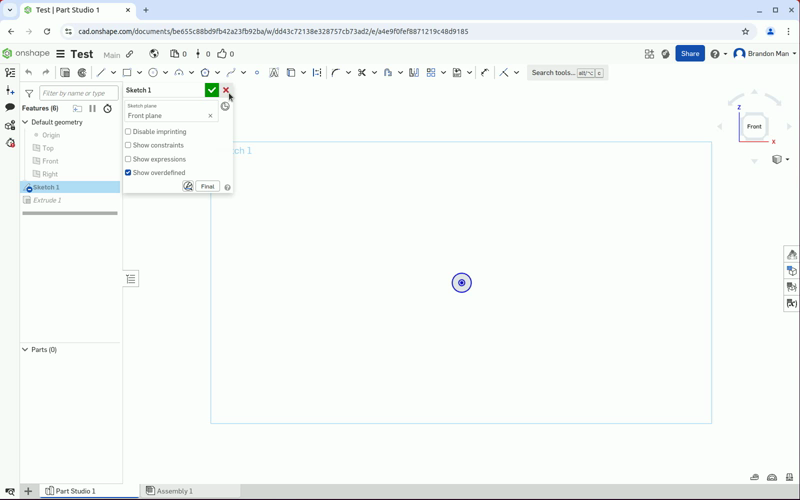
click(229, 92)
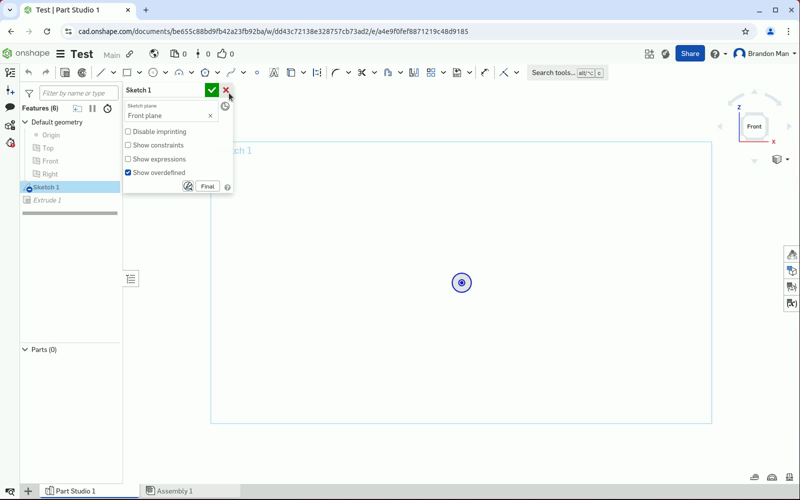
key(shift+s)
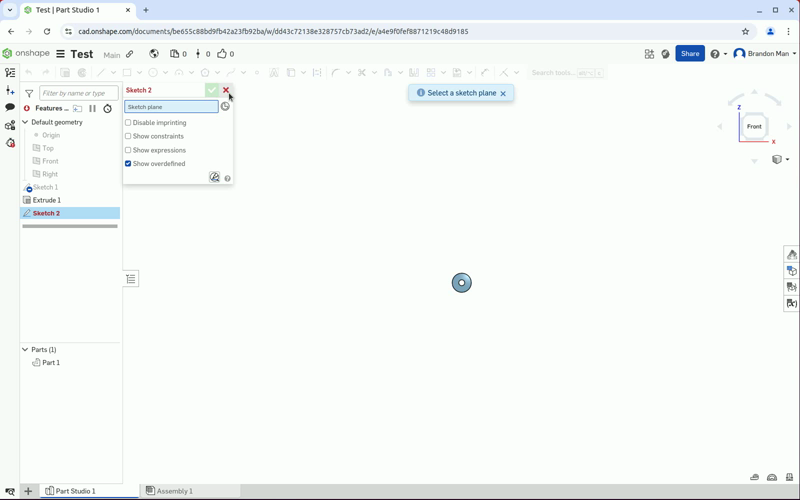
mouse_move(73, 163)
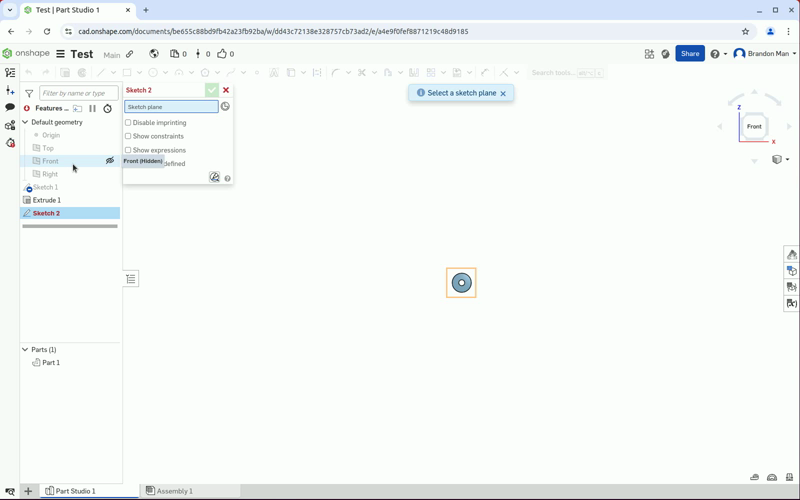
click(73, 163)
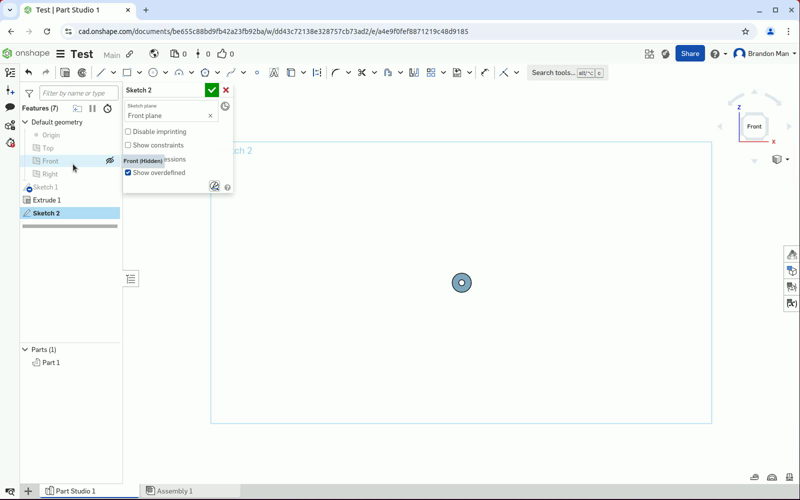
mouse_move(73, 352)
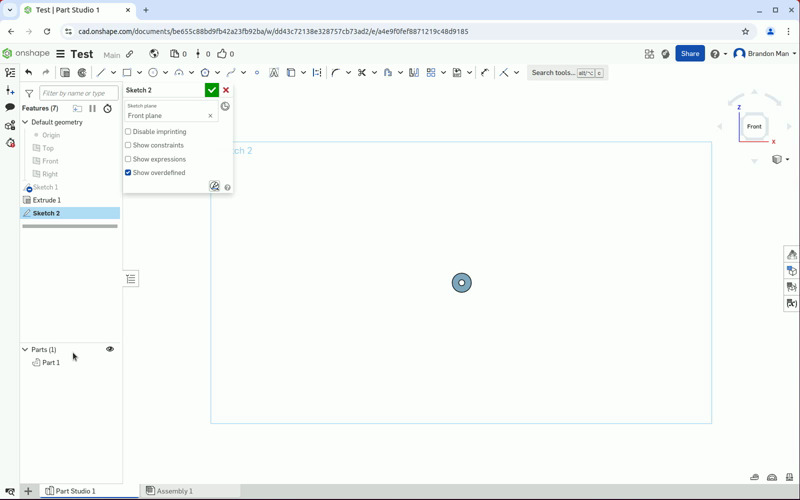
key(y)
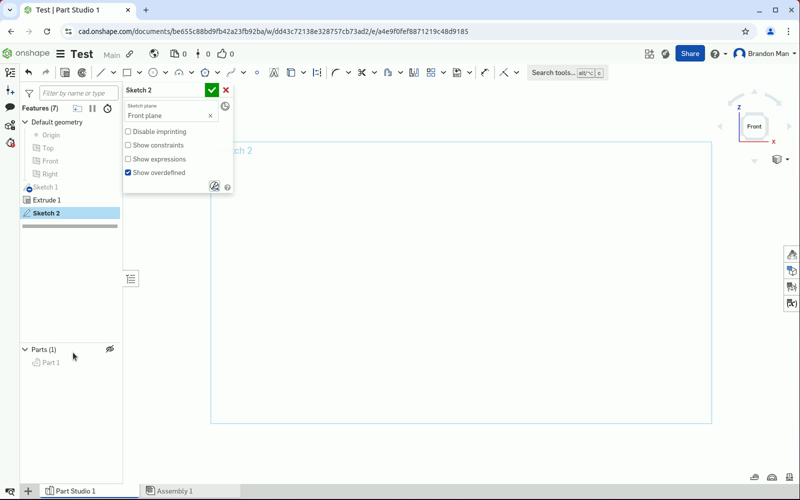
key(c)
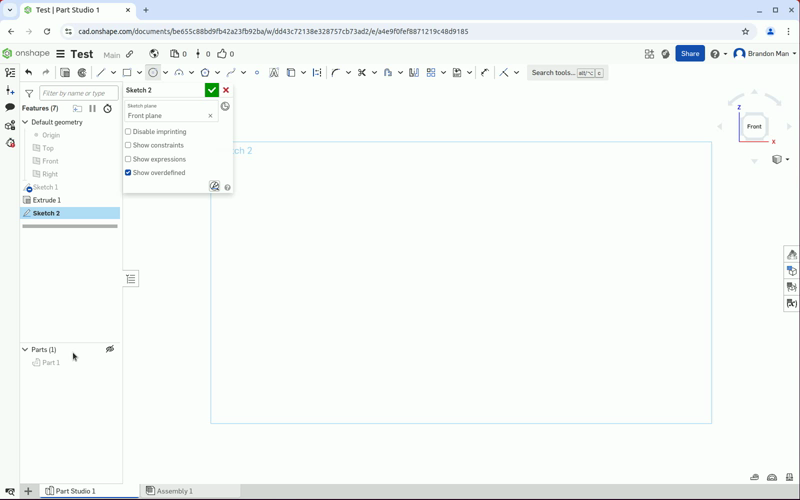
key_down(shift)
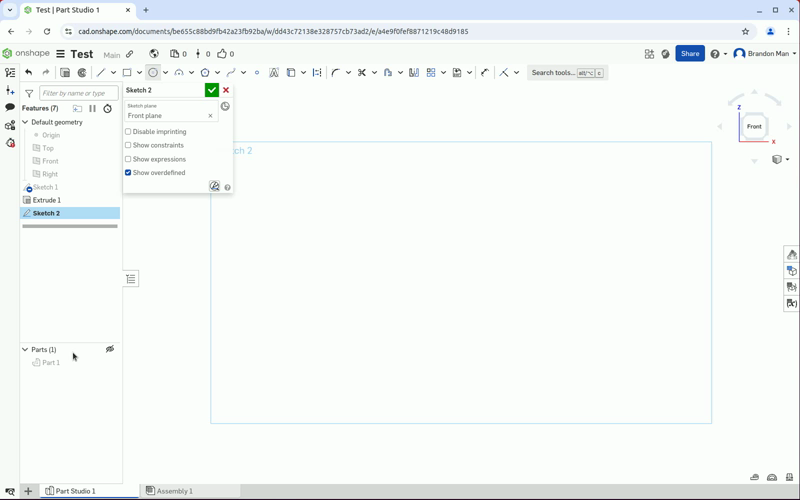
mouse_move(461, 178)
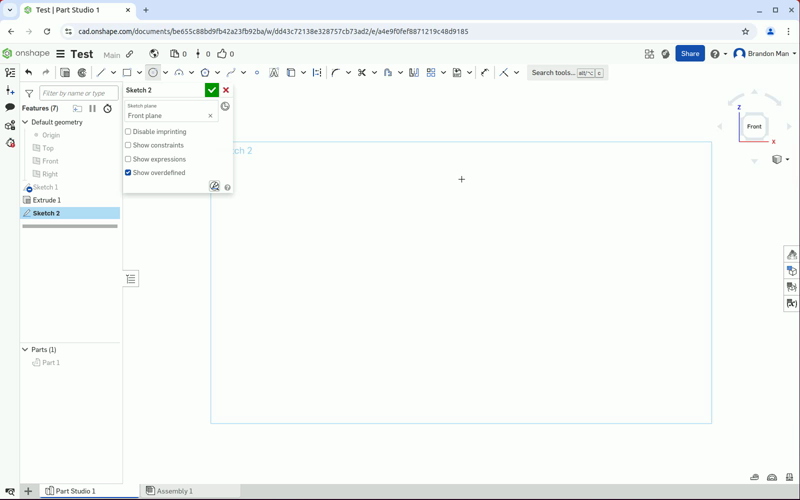
click(461, 178)
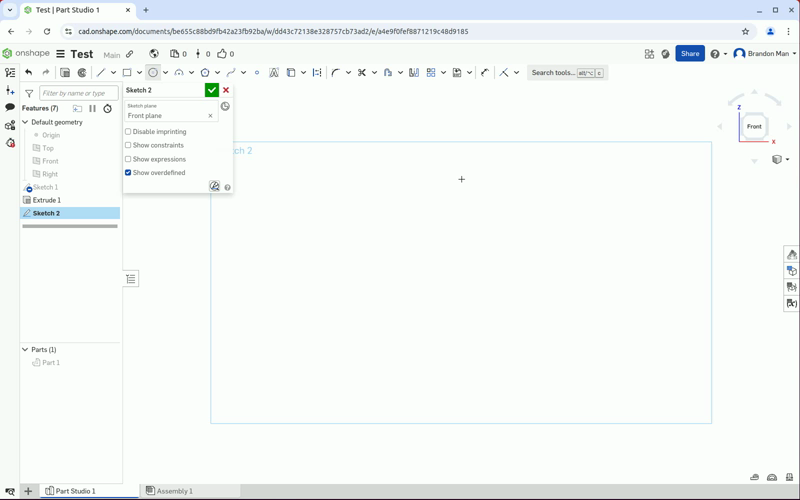
key_up(shift)
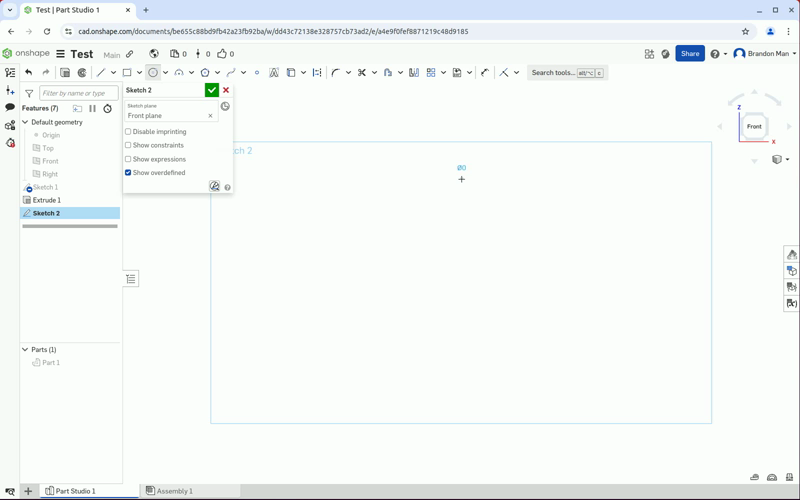
mouse_move(471, 178)
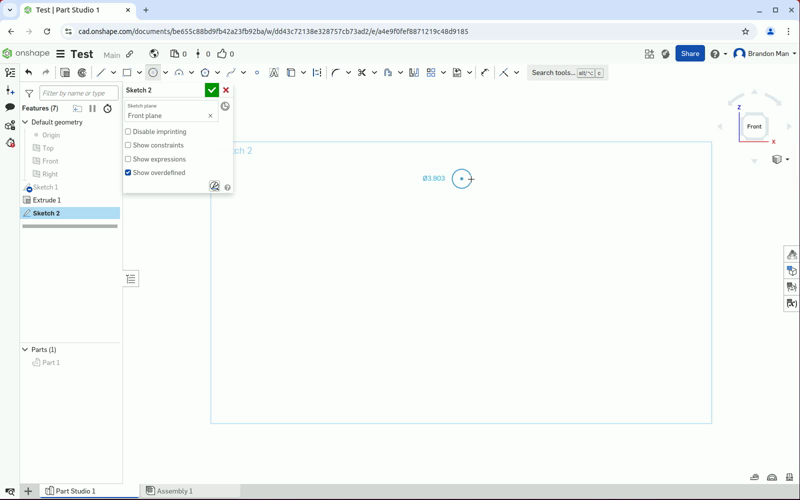
click(471, 178)
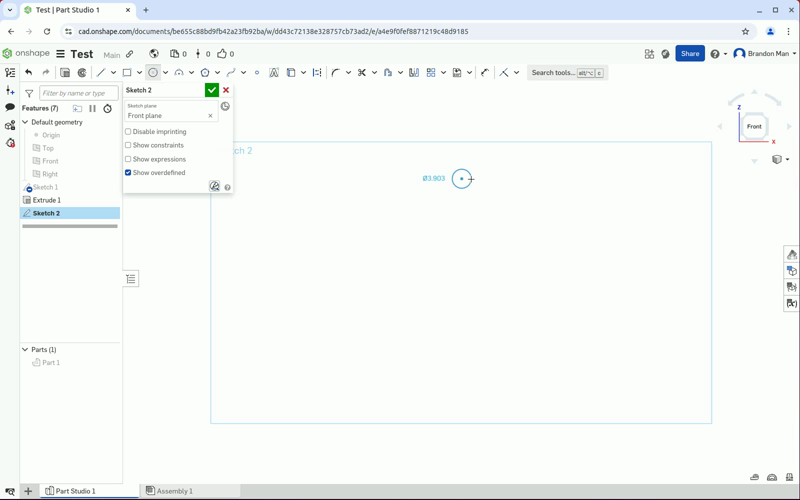
key(esc)
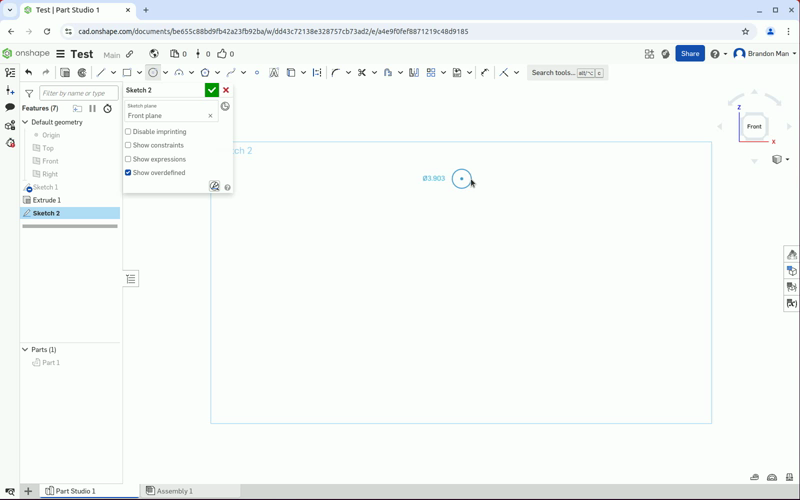
key(c)
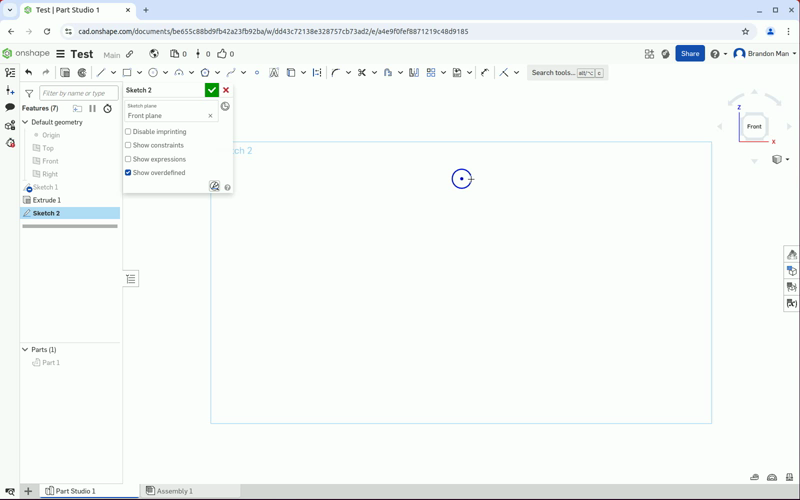
key_down(shift)
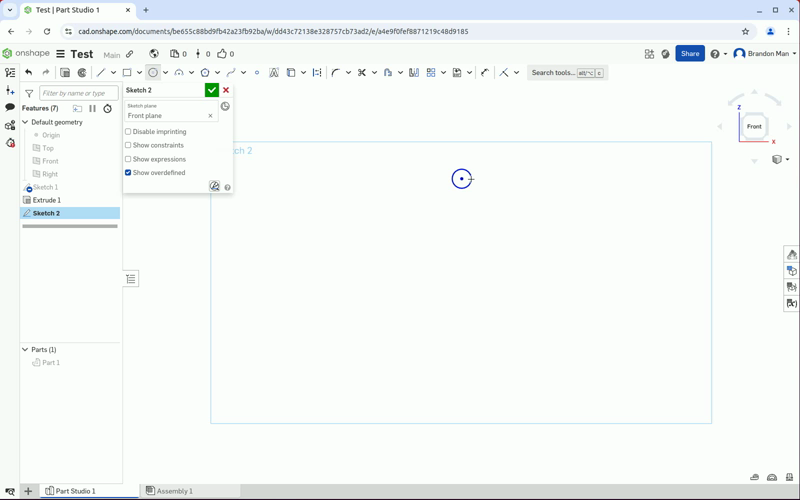
mouse_move(461, 178)
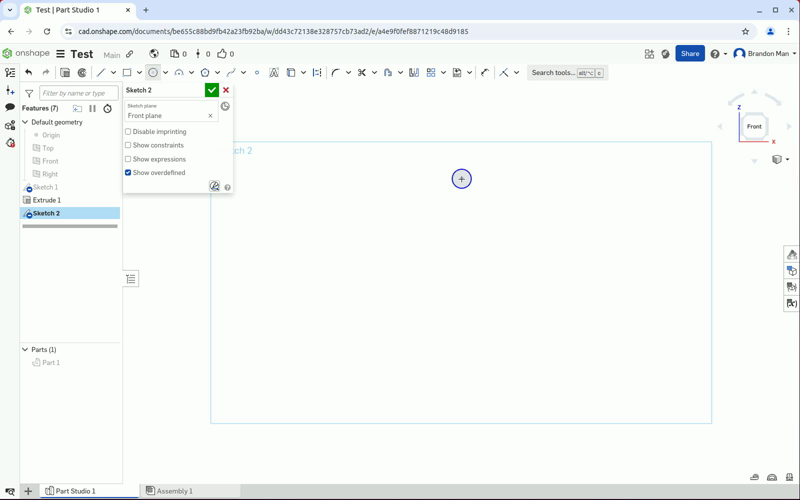
click(461, 178)
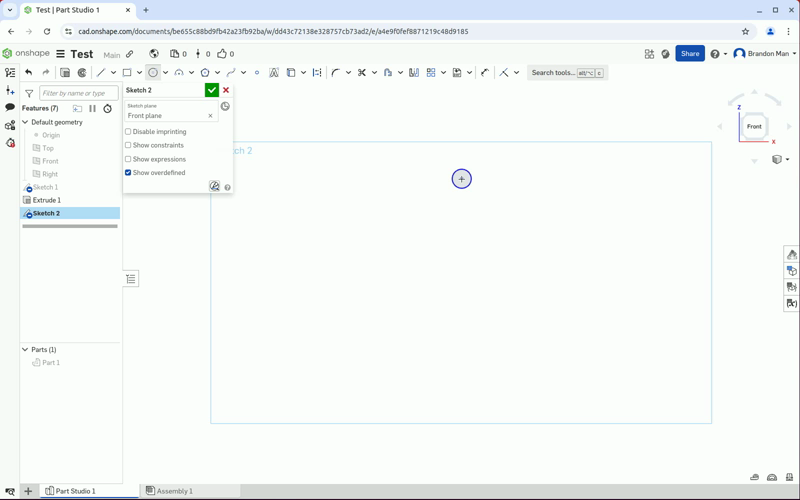
key_up(shift)
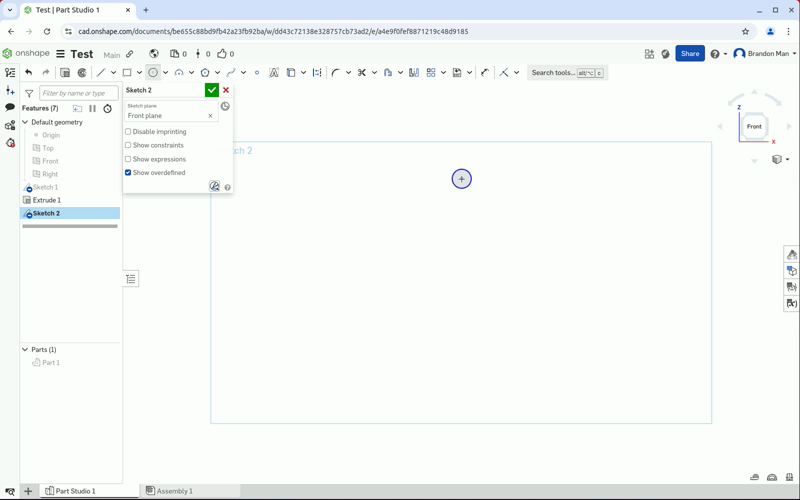
mouse_move(464, 178)
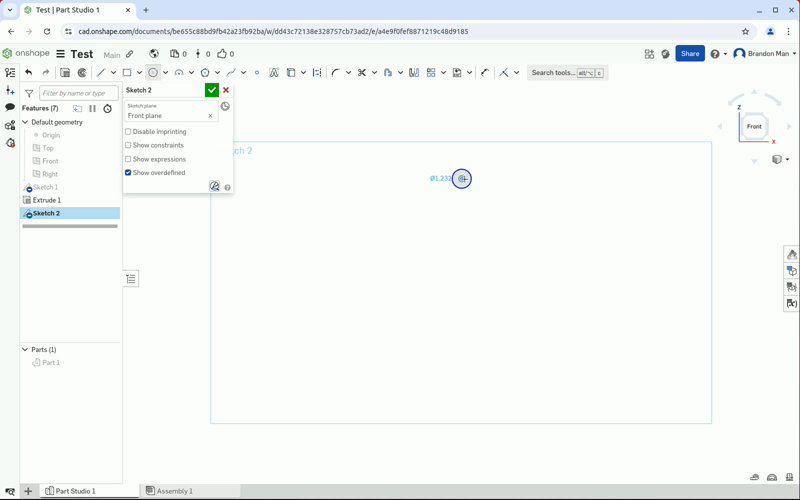
scroll(6)
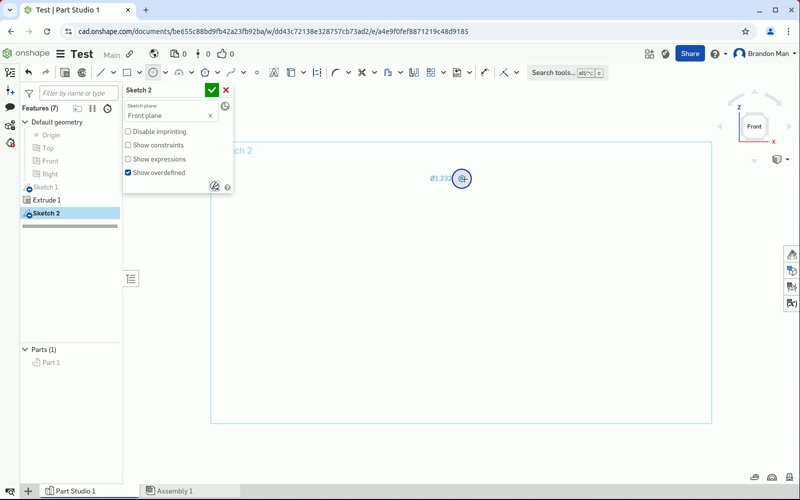
scroll(6)
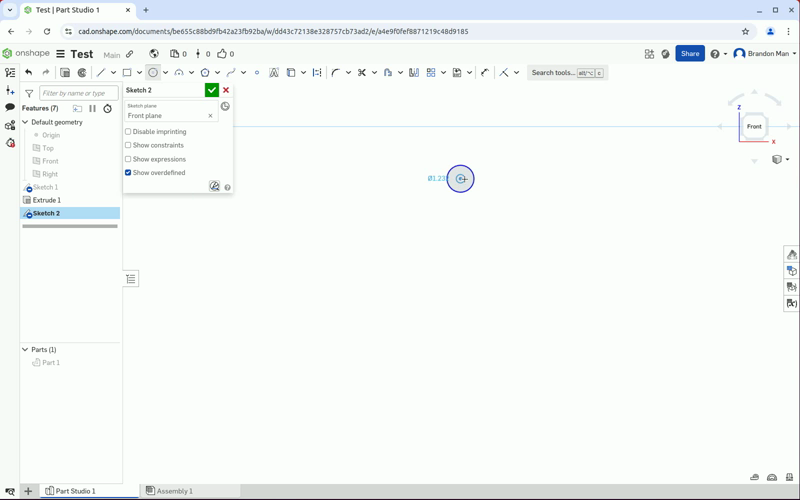
scroll(6)
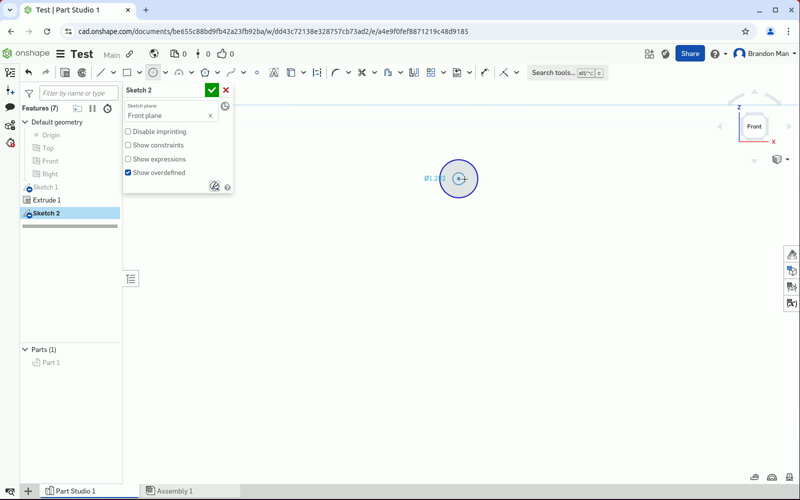
scroll(6)
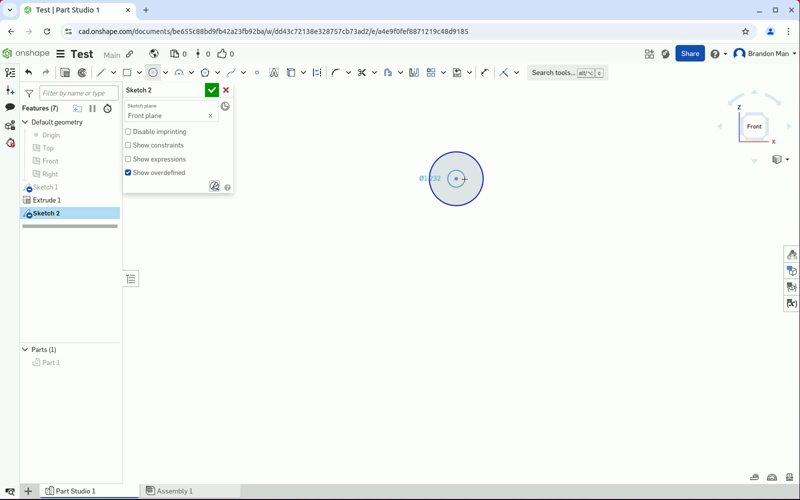
scroll(6)
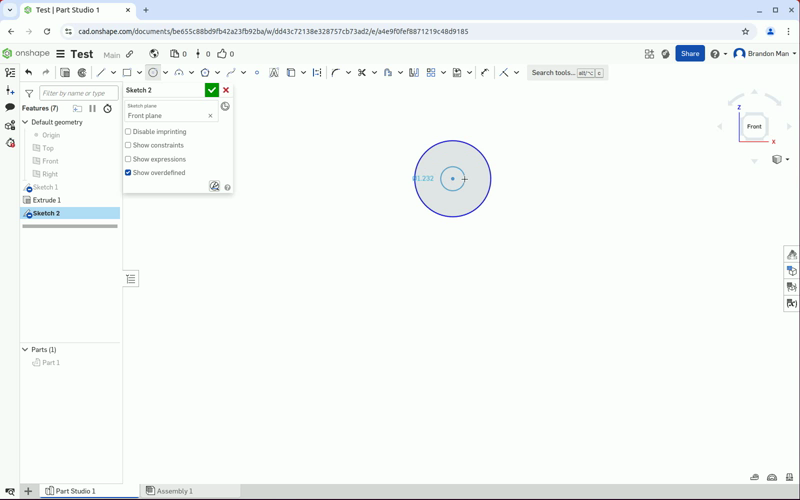
scroll(6)
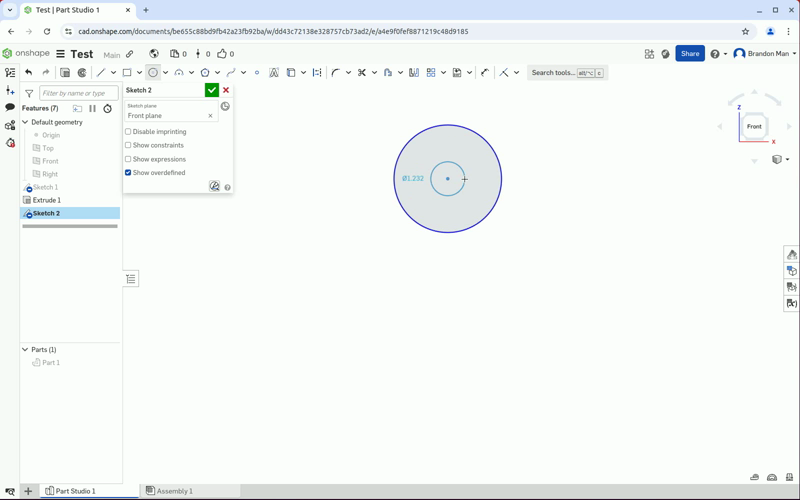
scroll(6)
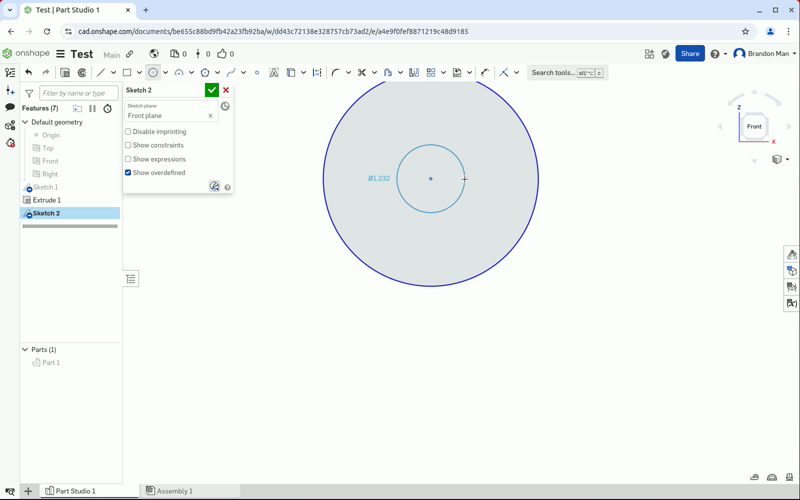
click(464, 178)
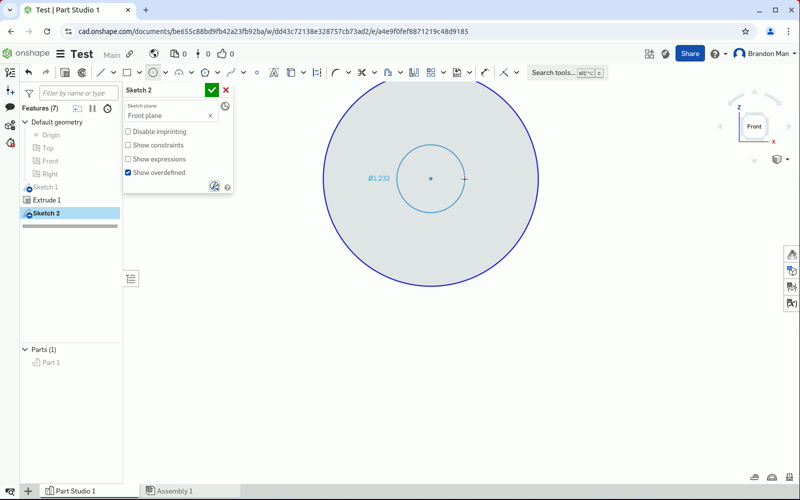
scroll(-6)
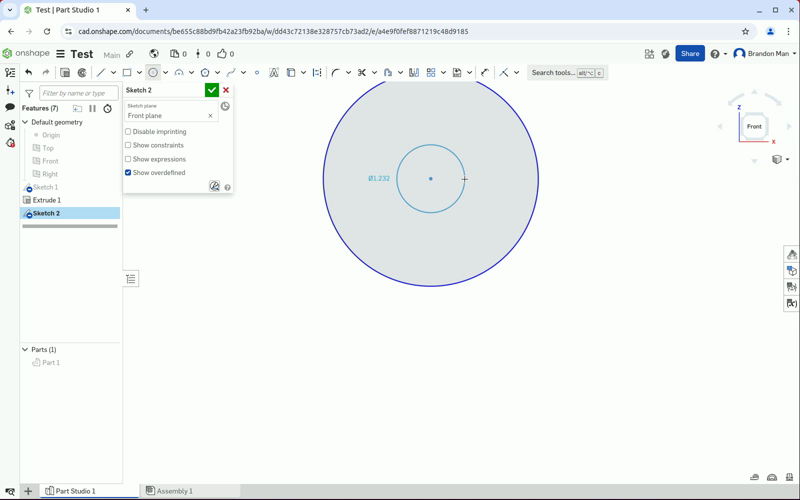
scroll(-6)
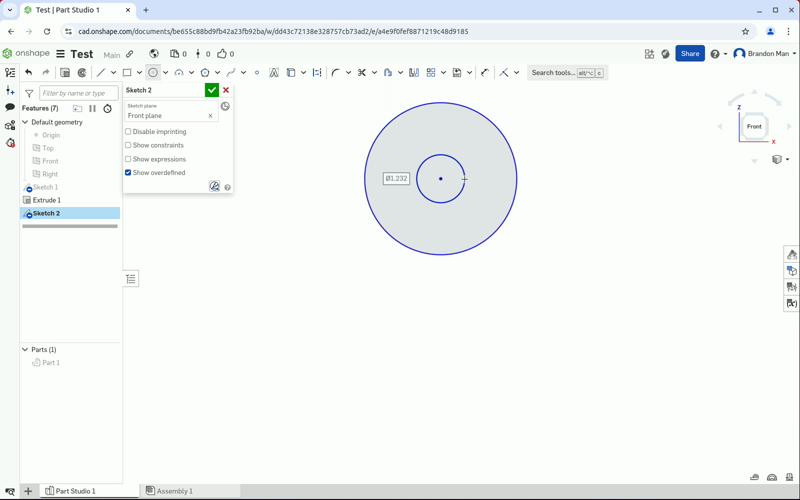
scroll(-6)
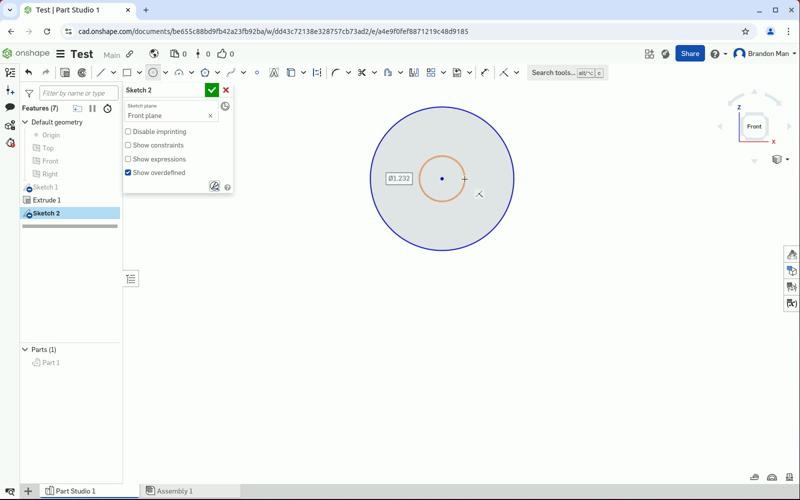
scroll(-6)
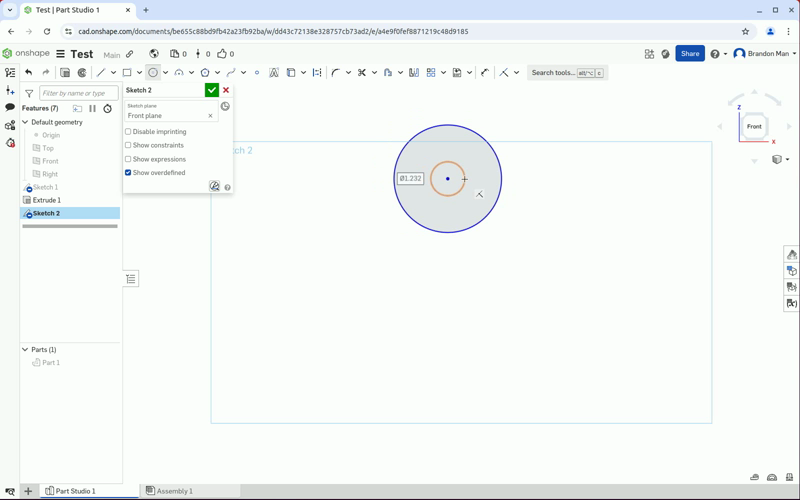
scroll(-6)
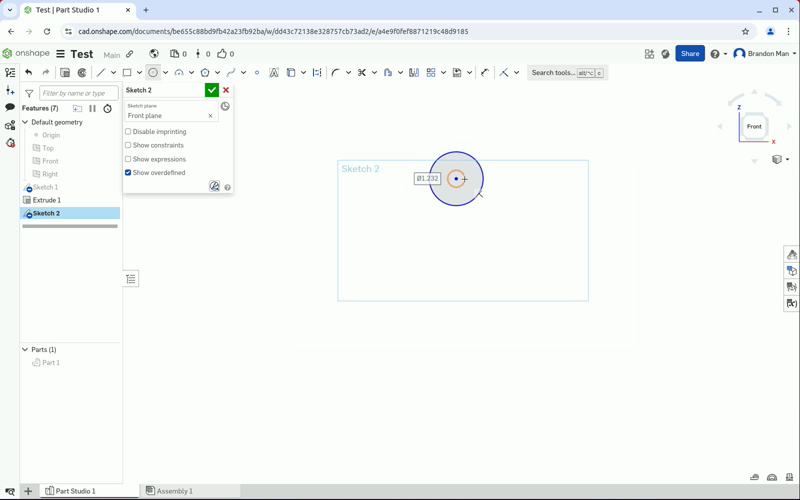
scroll(-6)
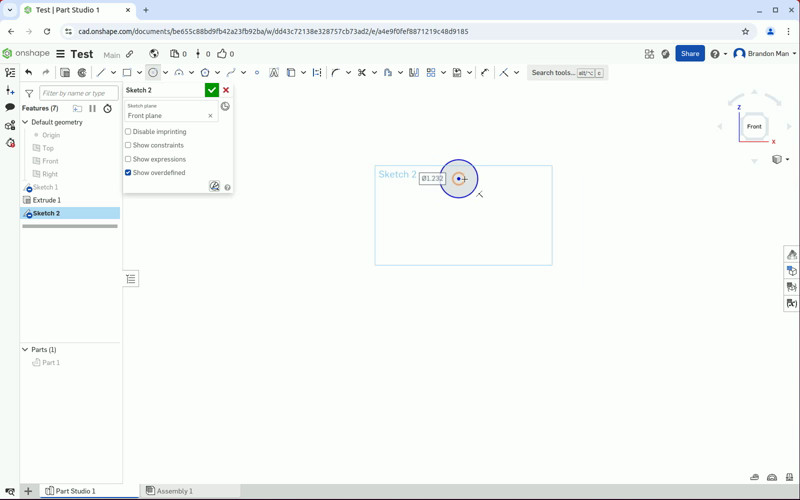
scroll(-6)
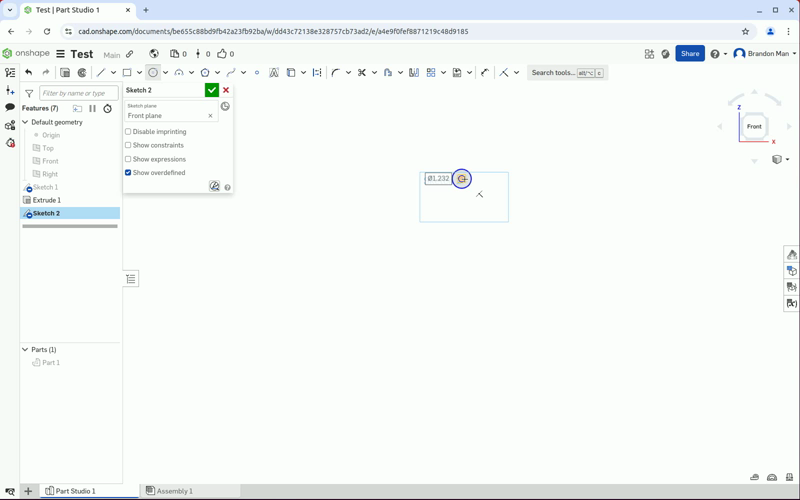
key(esc)
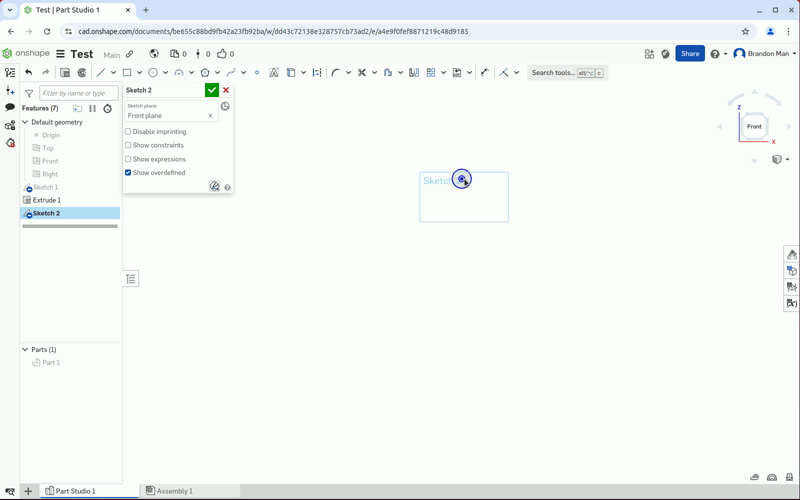
mouse_move(460, 185)
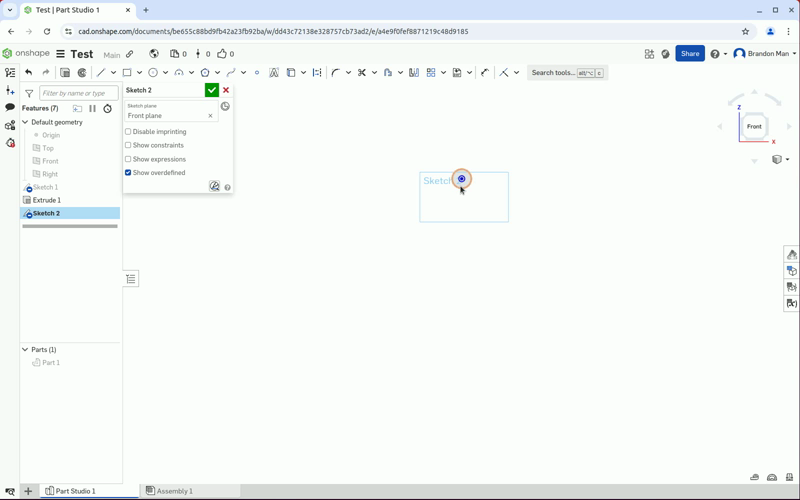
scroll(6)
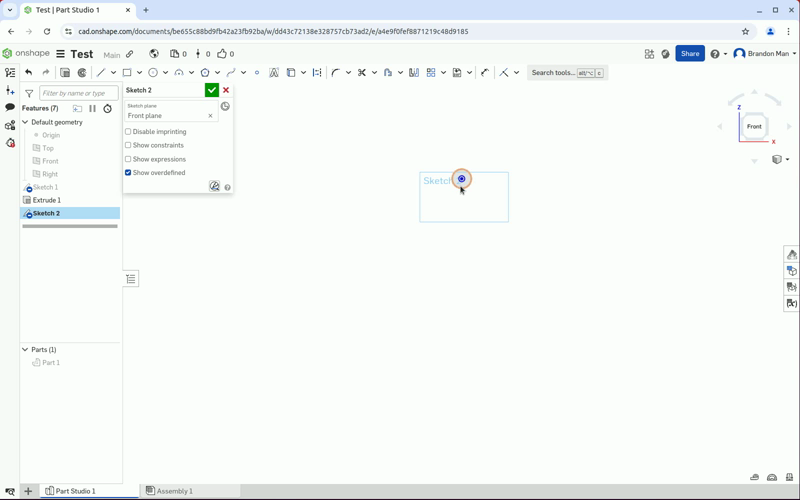
scroll(6)
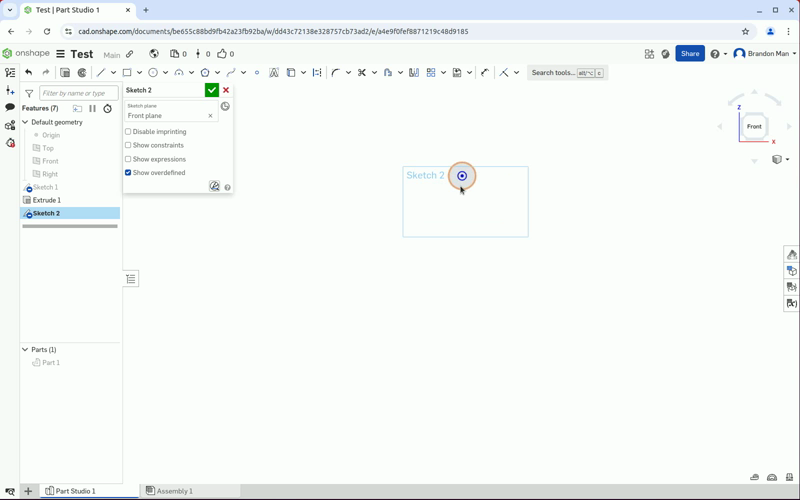
scroll(6)
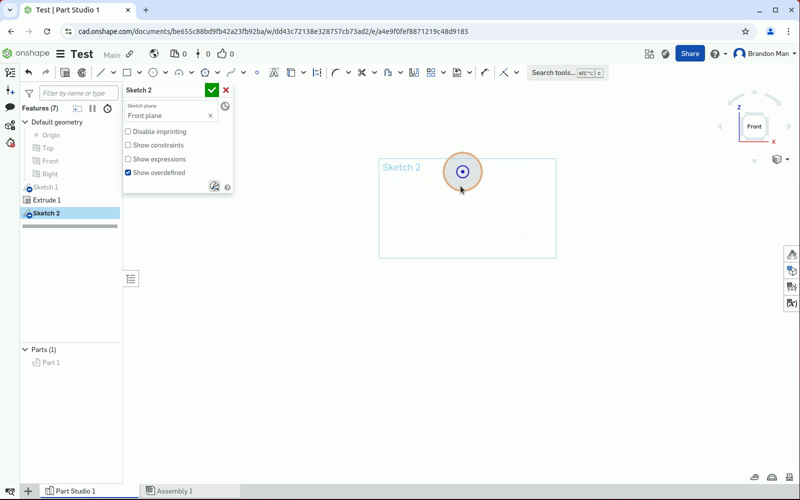
scroll(6)
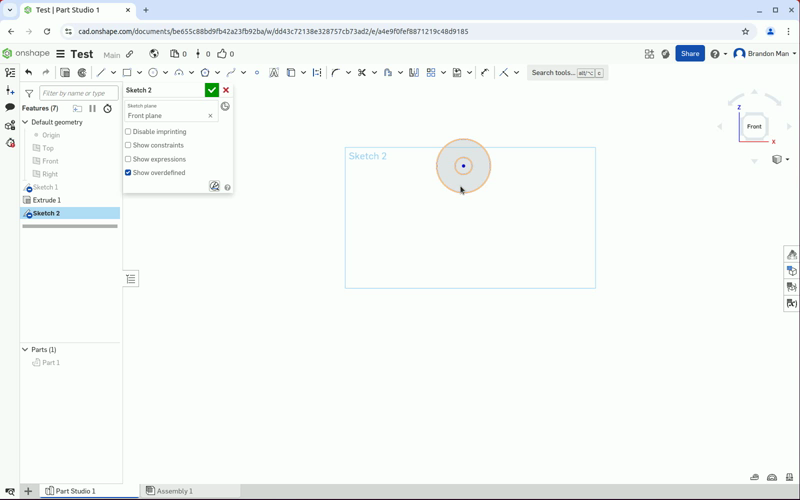
scroll(6)
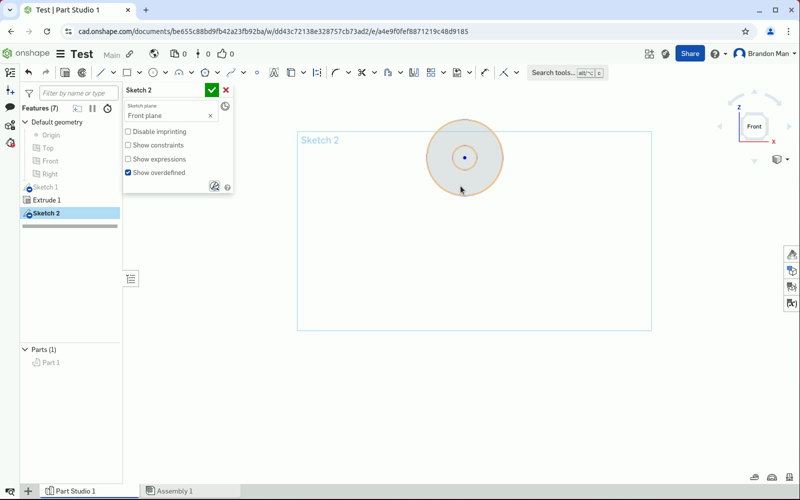
scroll(6)
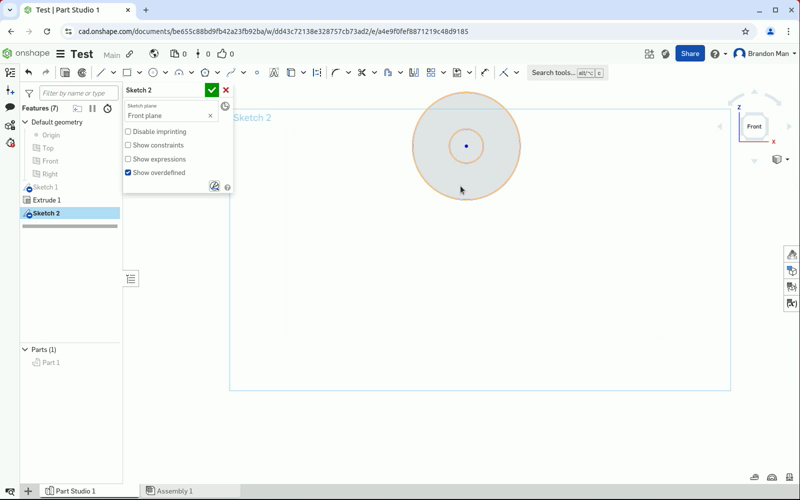
scroll(6)
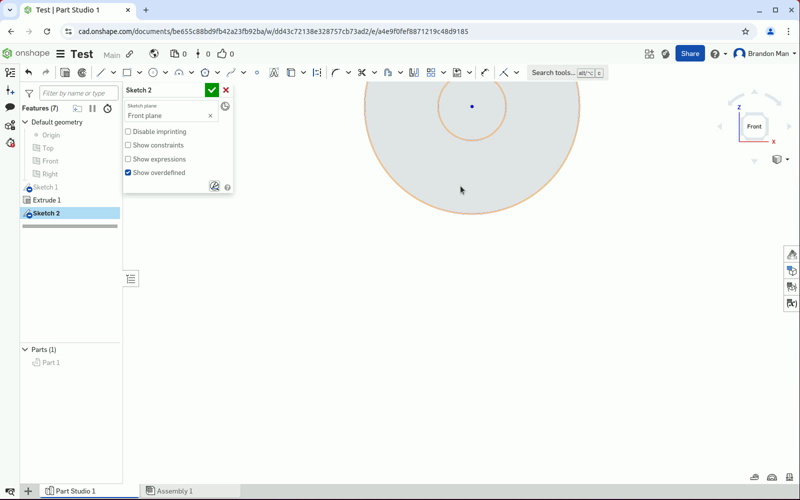
click(460, 185)
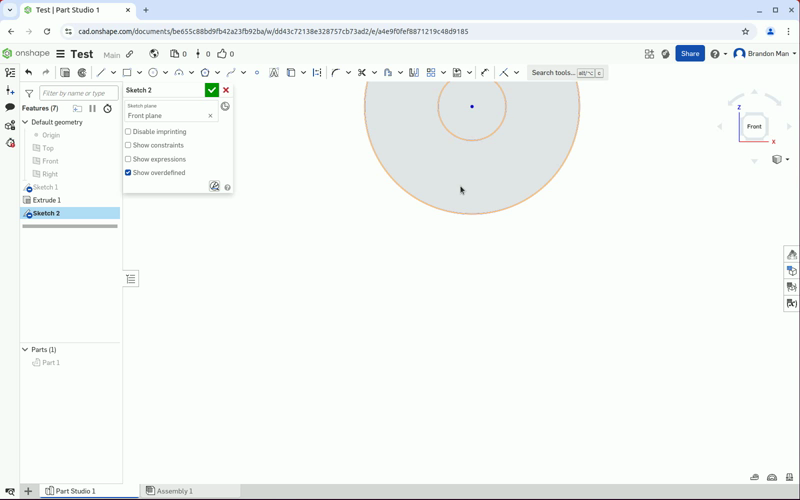
scroll(-6)
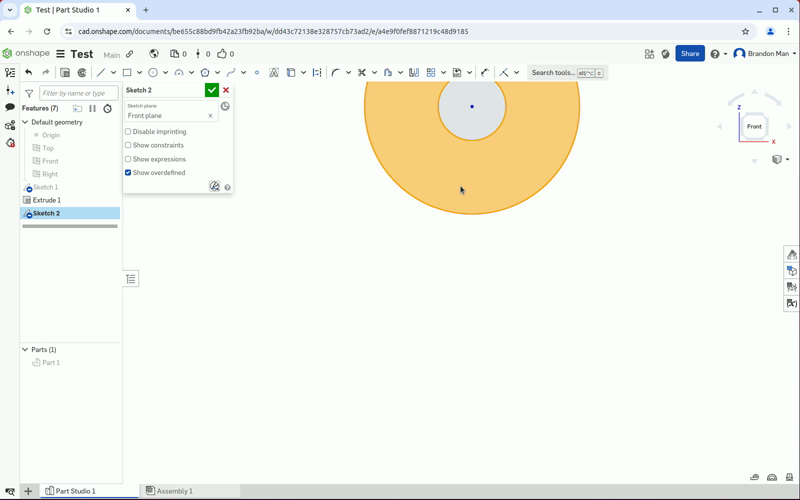
scroll(-6)
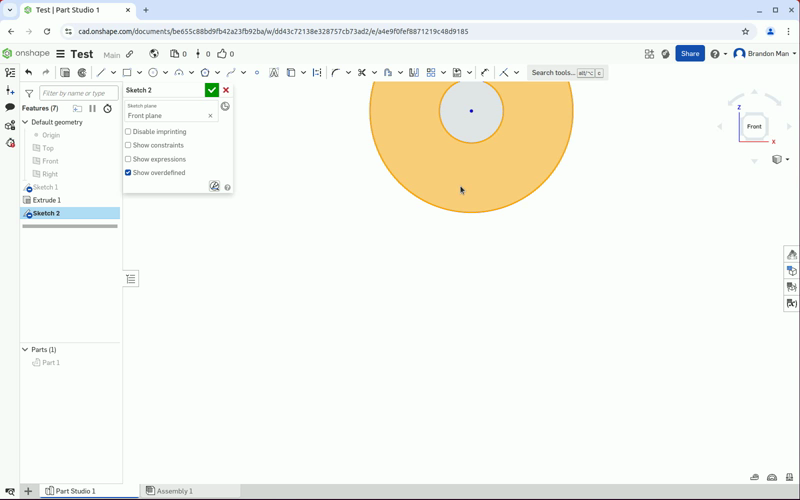
scroll(-6)
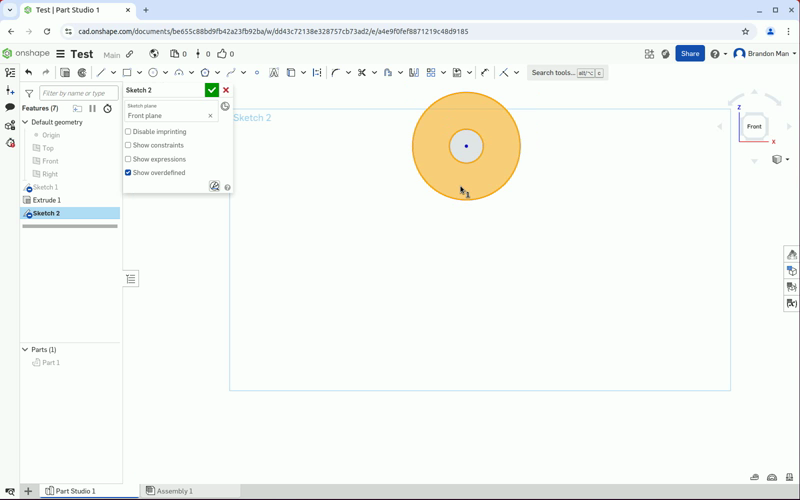
scroll(-6)
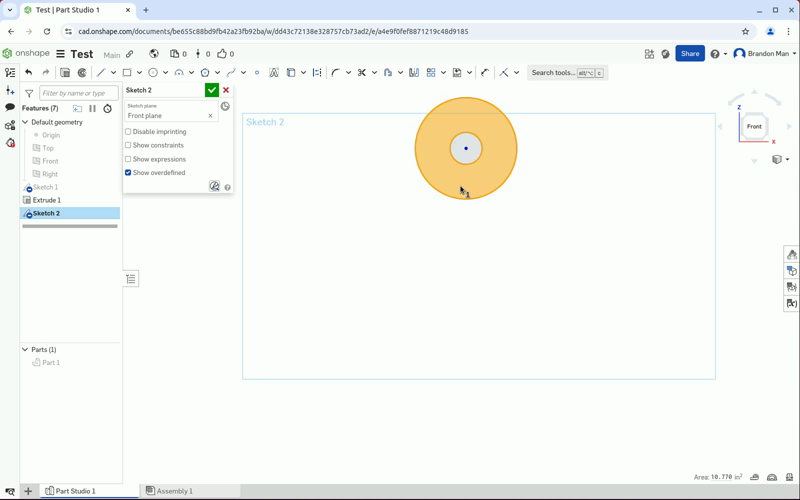
scroll(-6)
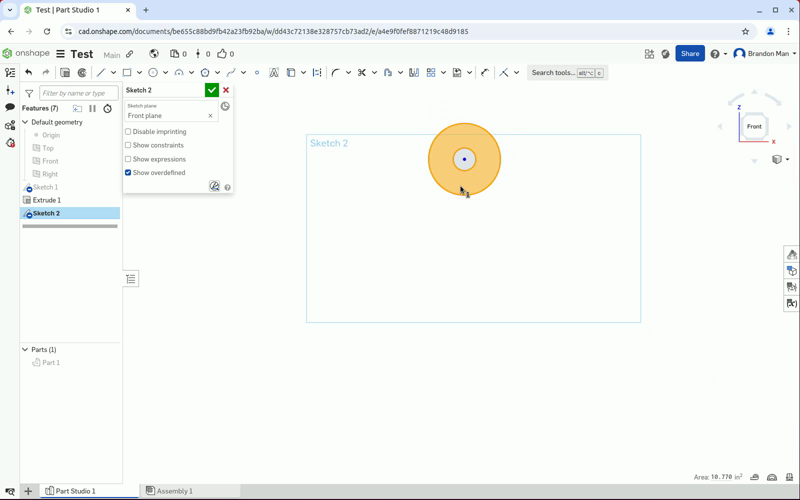
scroll(-6)
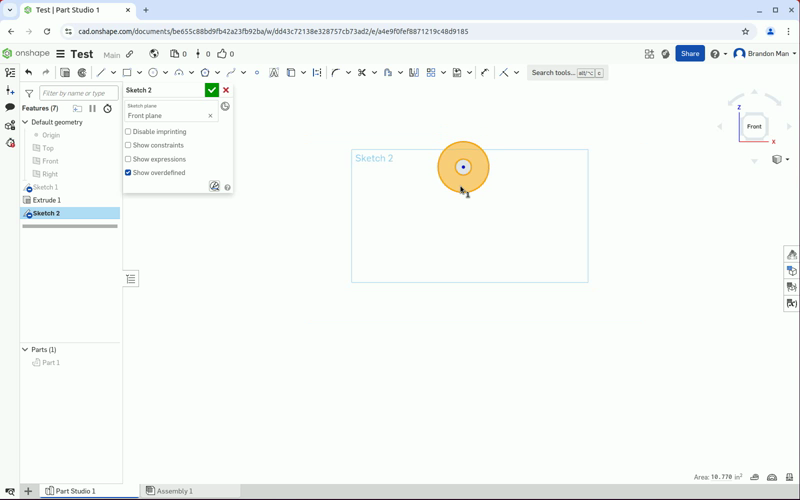
scroll(-6)
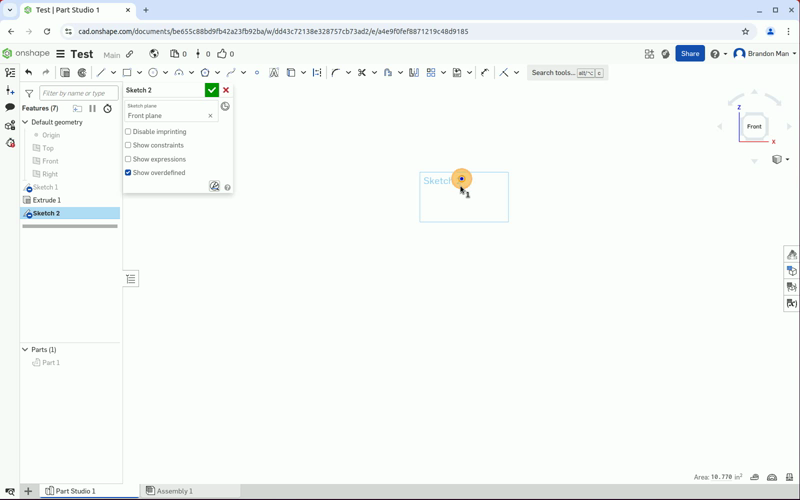
mouse_move(73, 352)
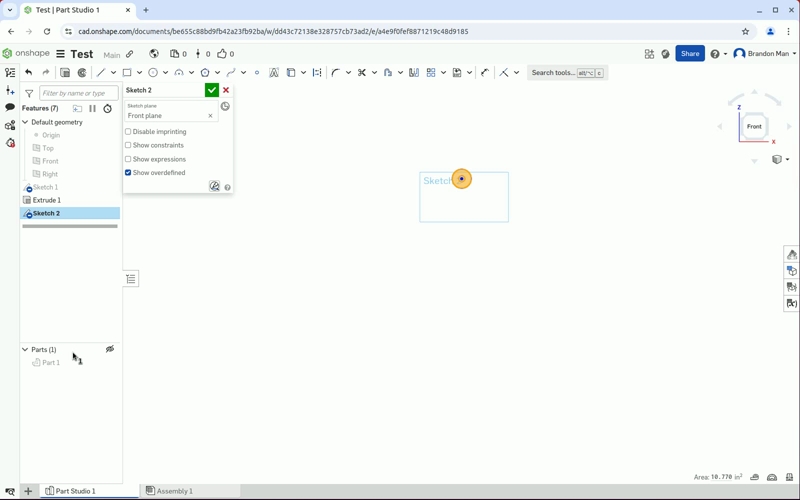
key(shift+y)
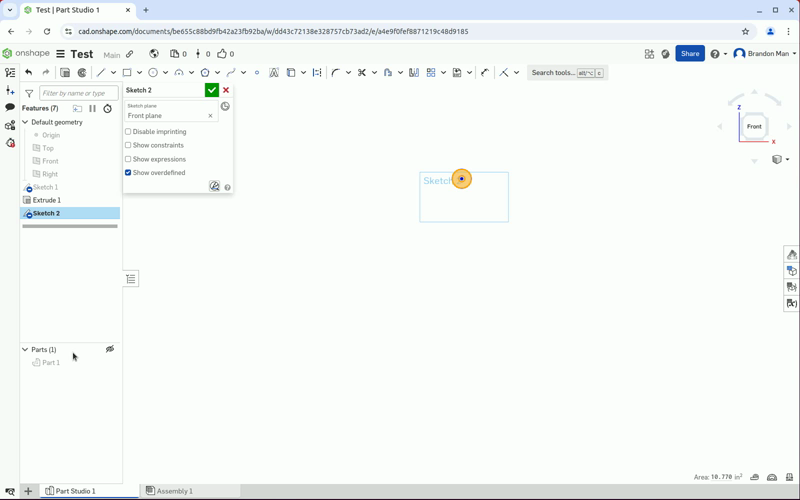
key(shift+e)
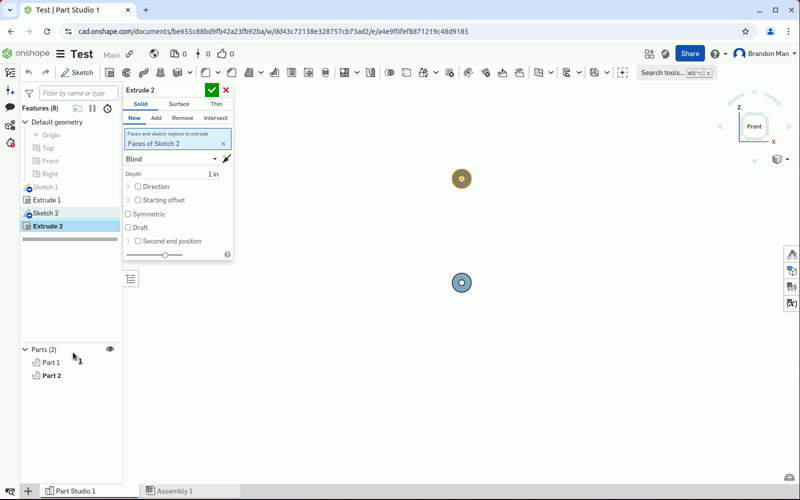
mouse_move(143, 106)
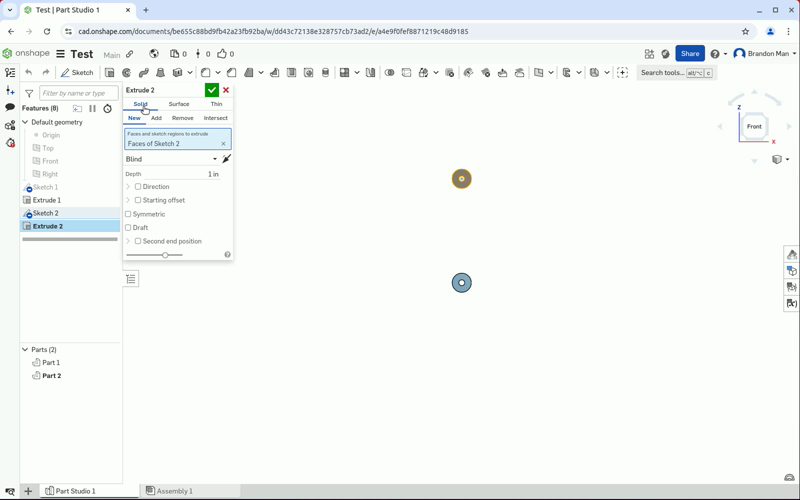
click(143, 106)
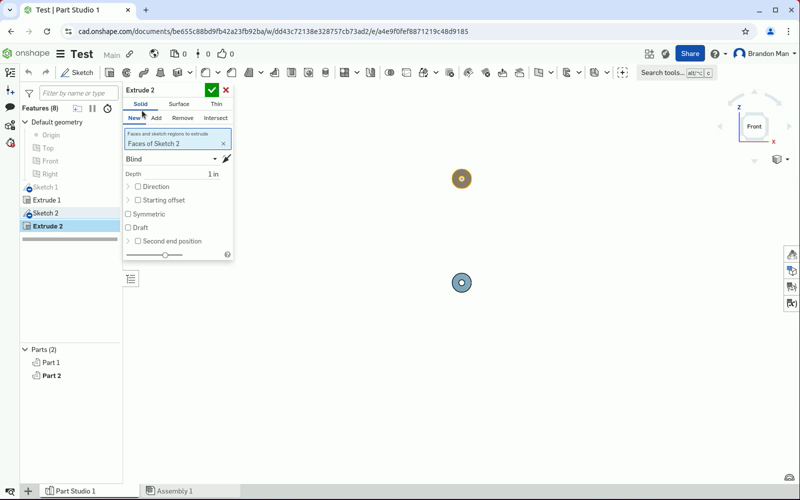
mouse_move(137, 120)
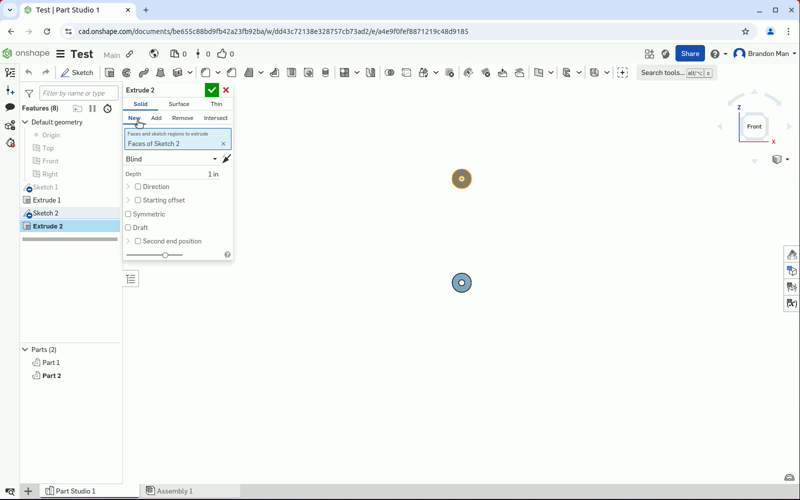
click(137, 120)
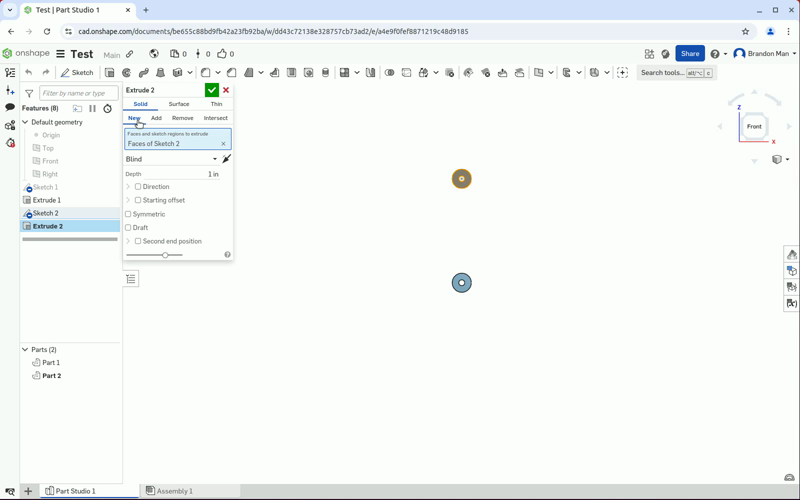
key(tab, 4)
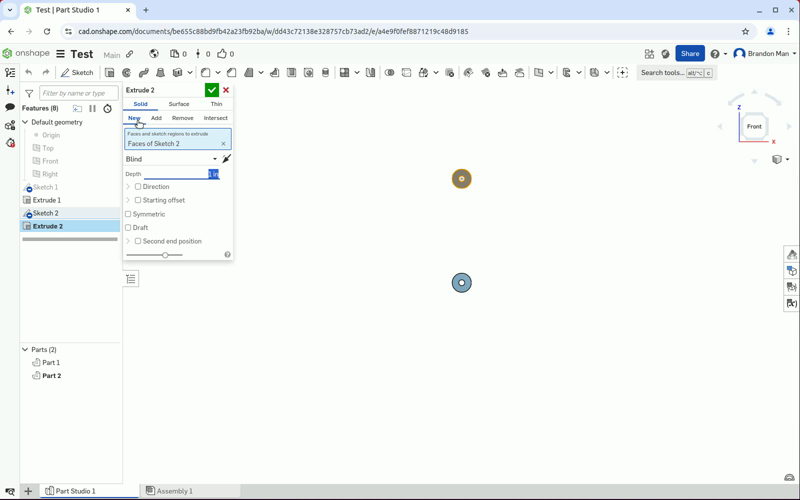
text(0.481)
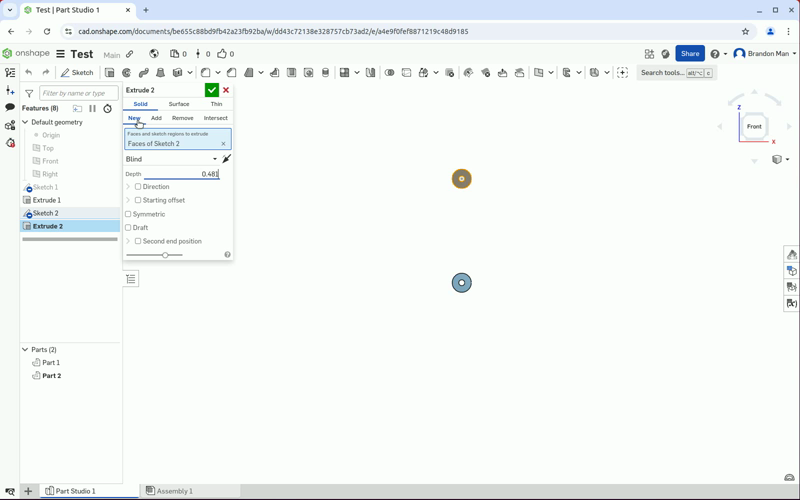
key(enter)
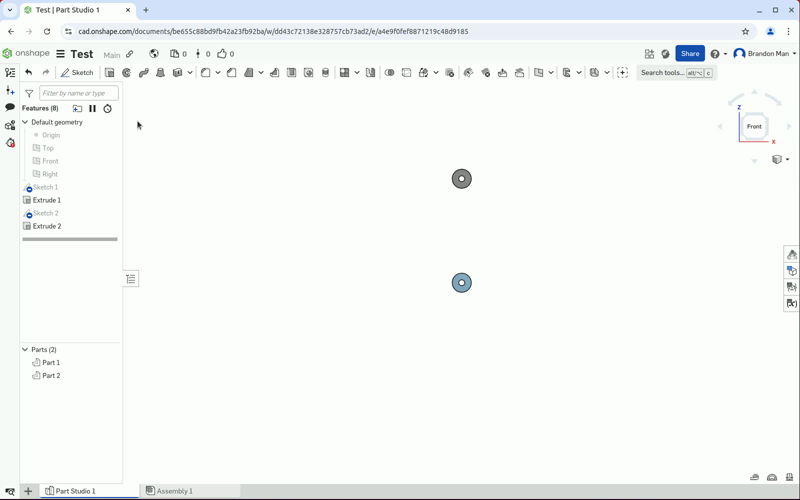
key(shift+h)
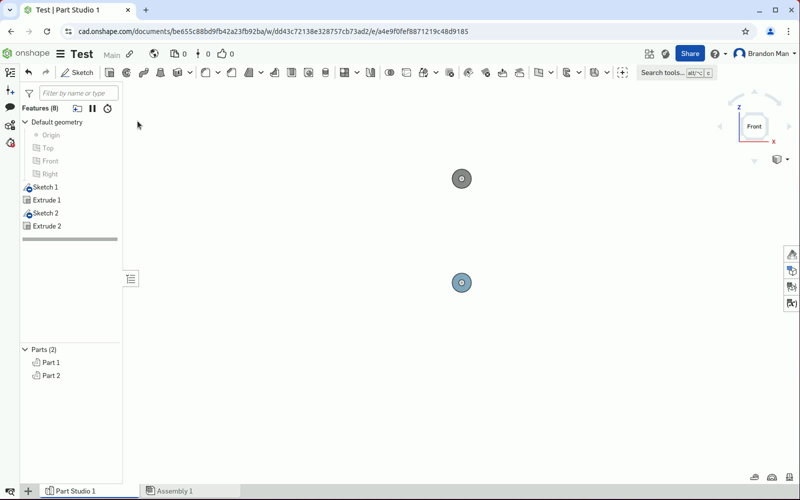
key(shift+h)
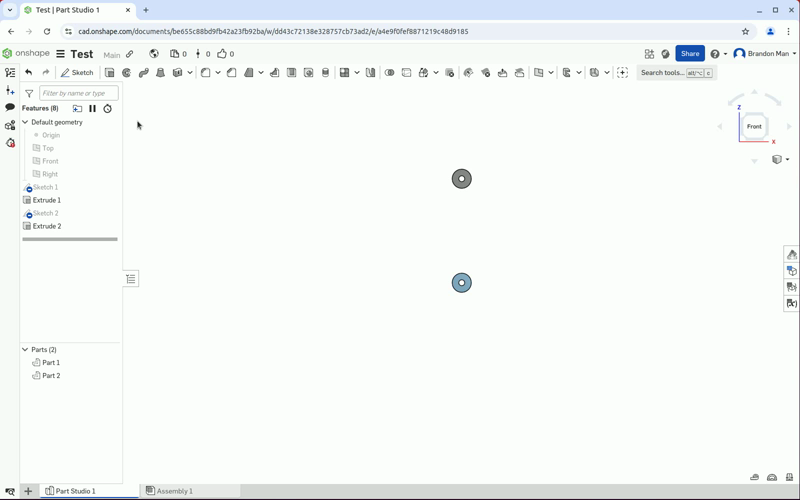
mouse_move(73, 189)
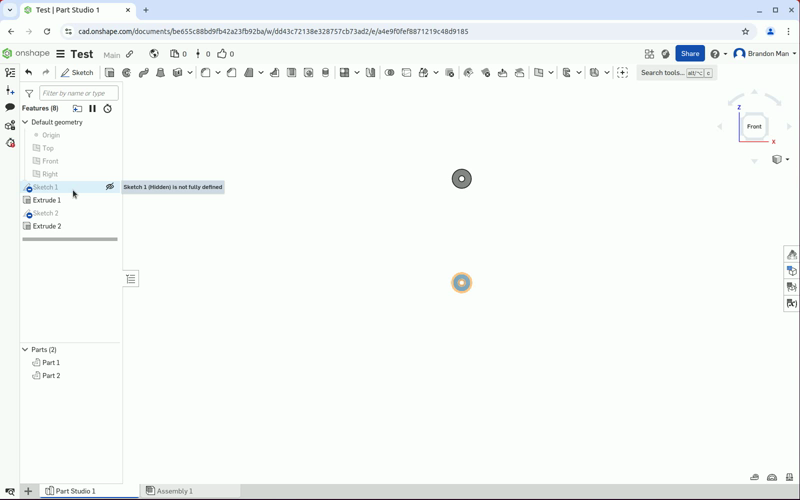
click(73, 189)
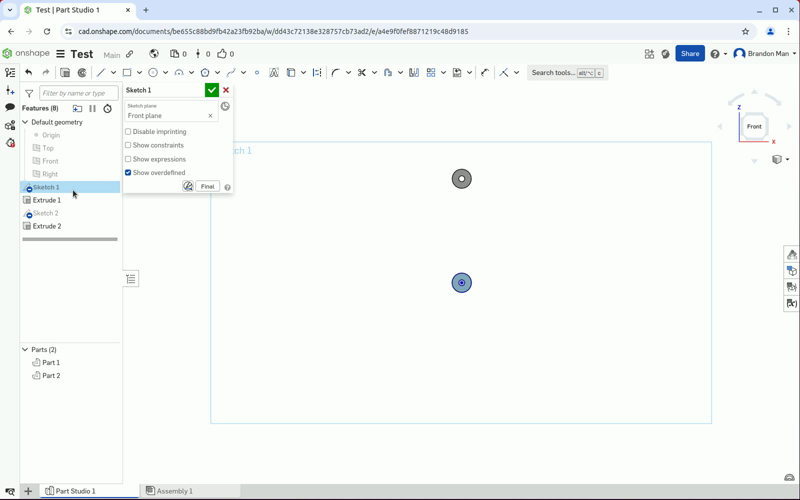
mouse_move(229, 92)
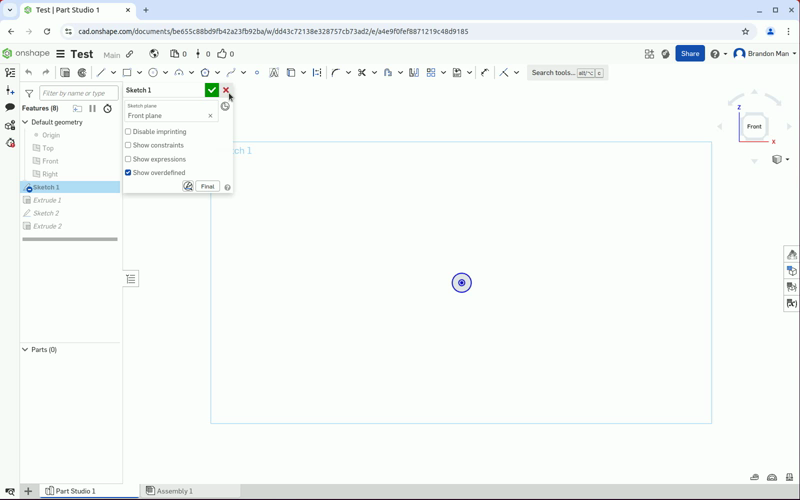
click(229, 92)
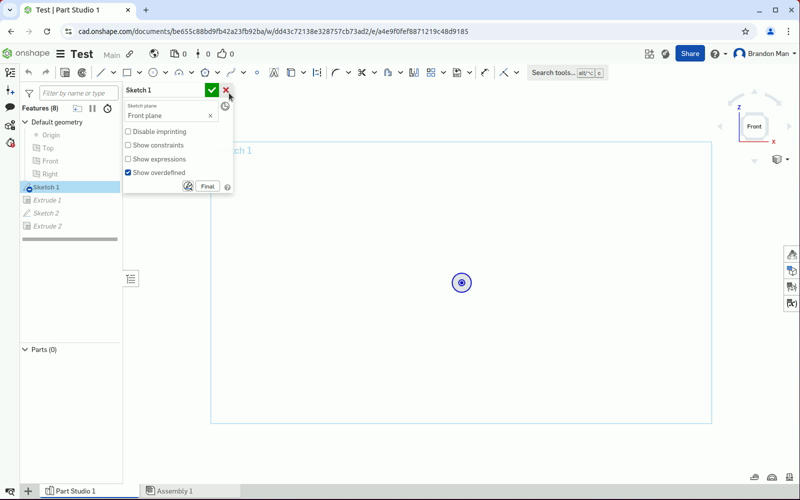
key(shift+s)
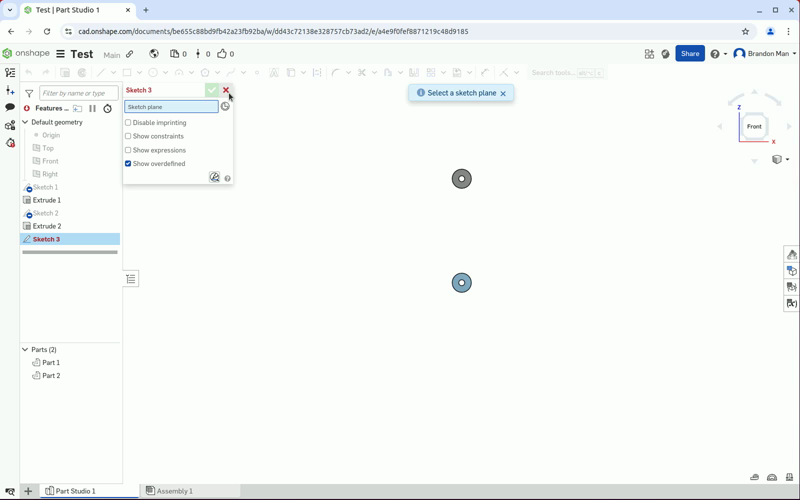
mouse_move(73, 163)
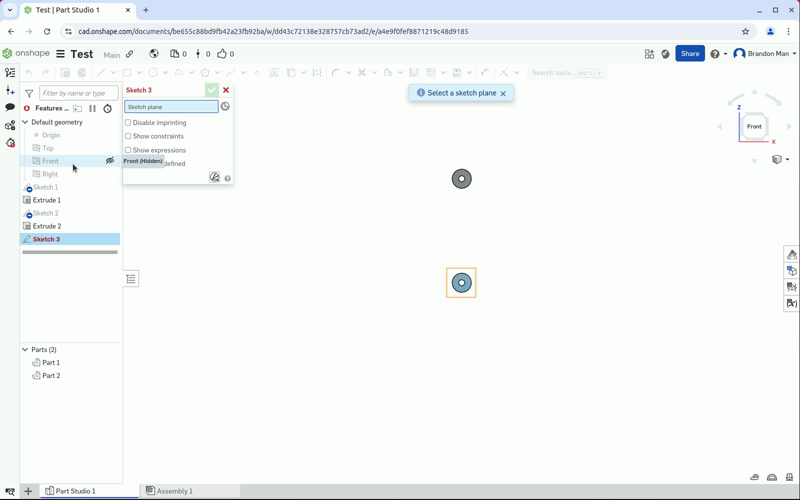
click(73, 163)
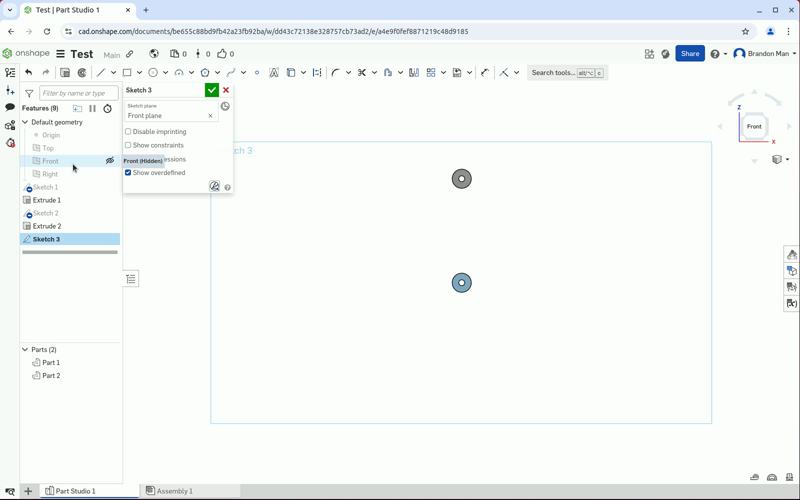
mouse_move(73, 352)
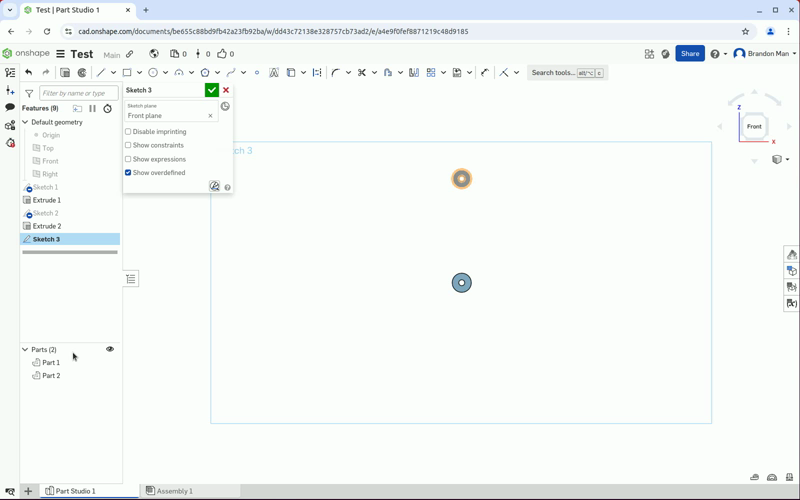
key(y)
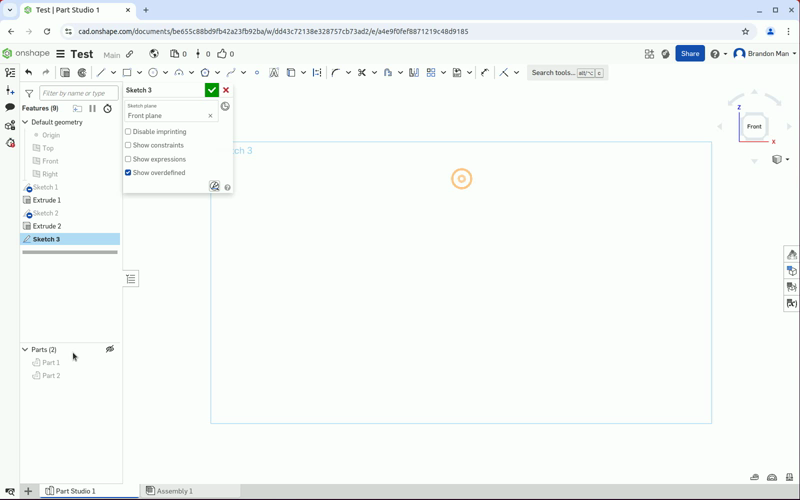
key(c)
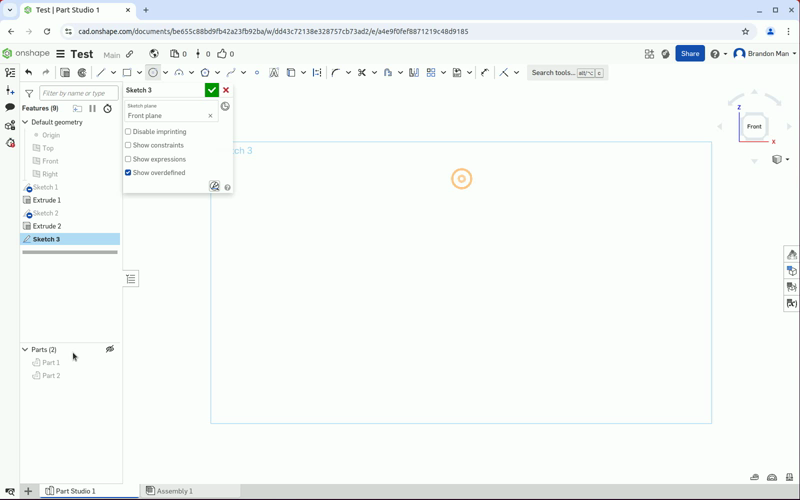
key_down(shift)
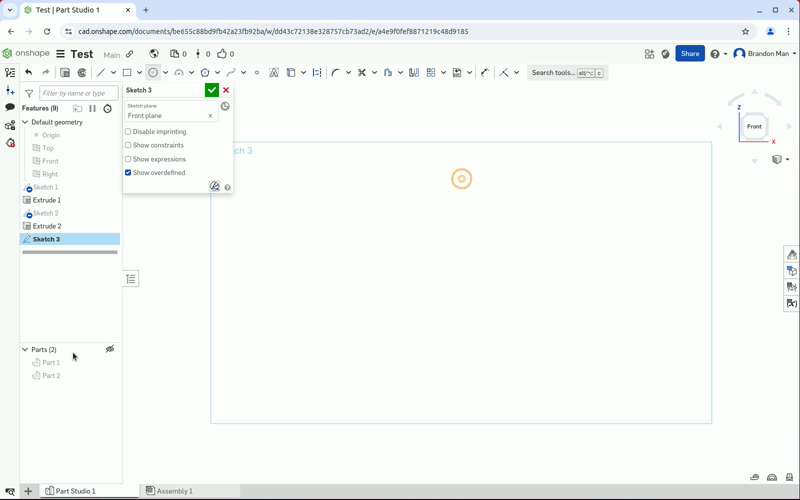
mouse_move(501, 282)
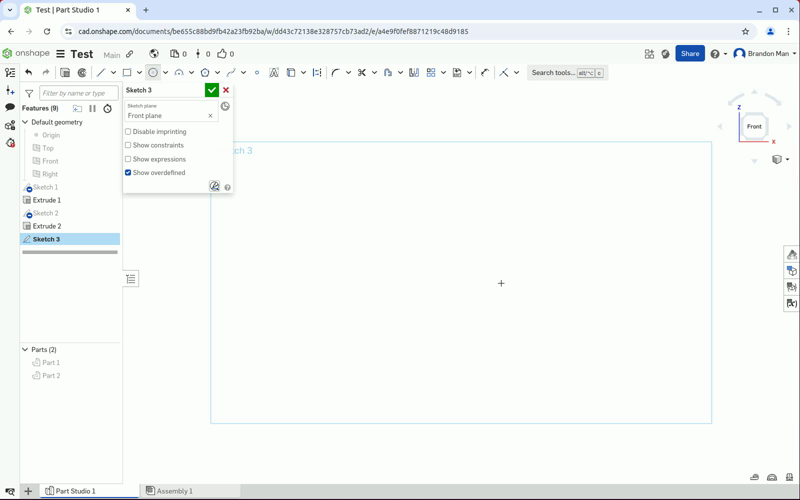
click(501, 282)
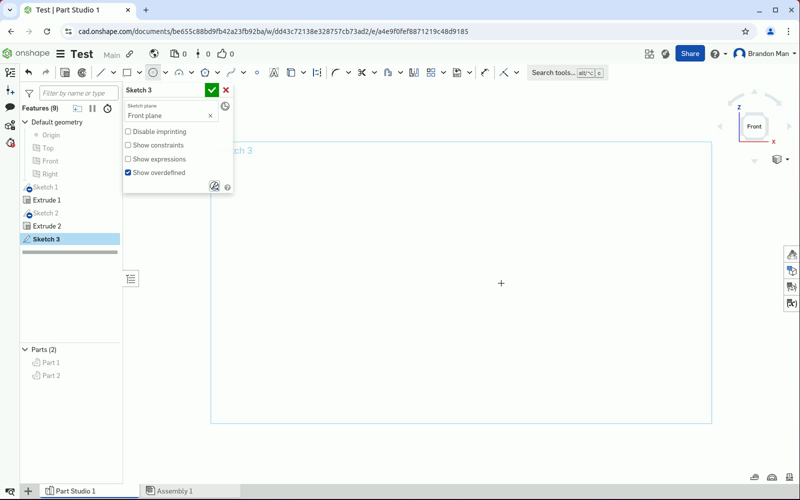
key_up(shift)
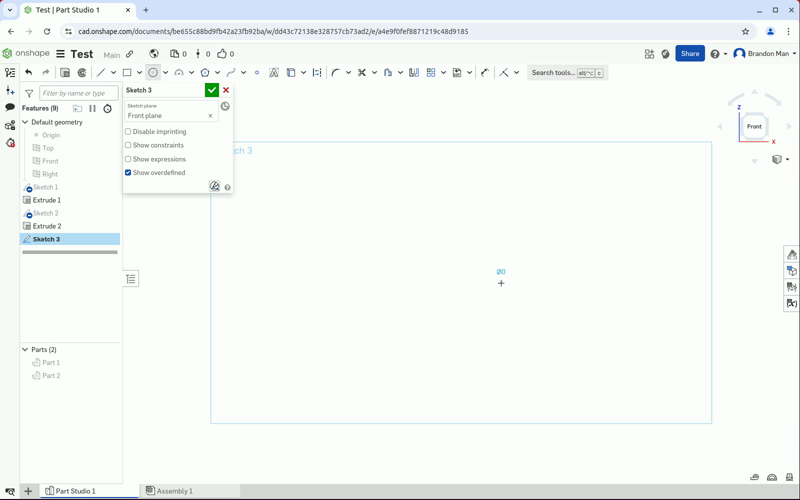
mouse_move(508, 282)
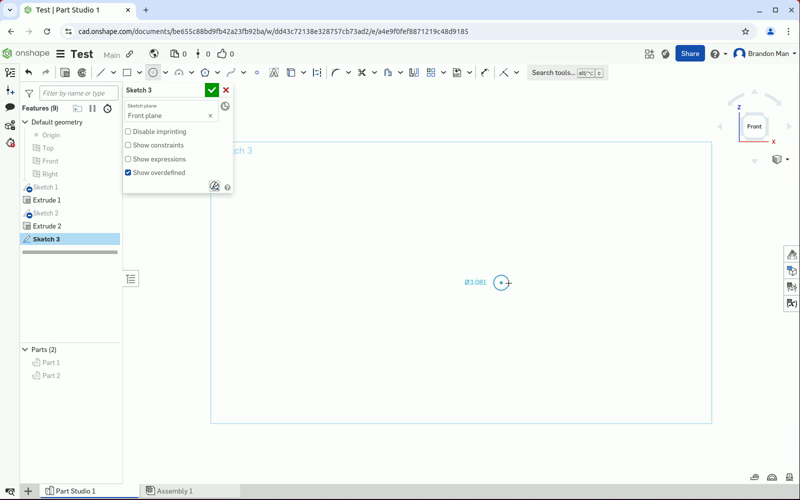
click(508, 282)
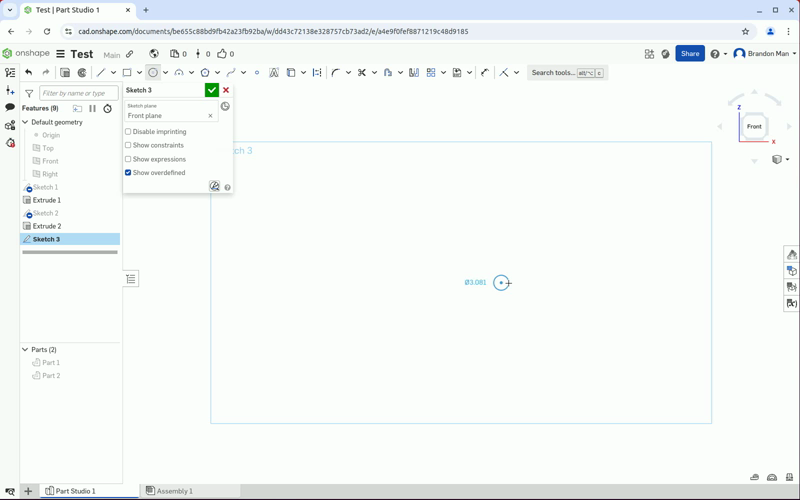
key(esc)
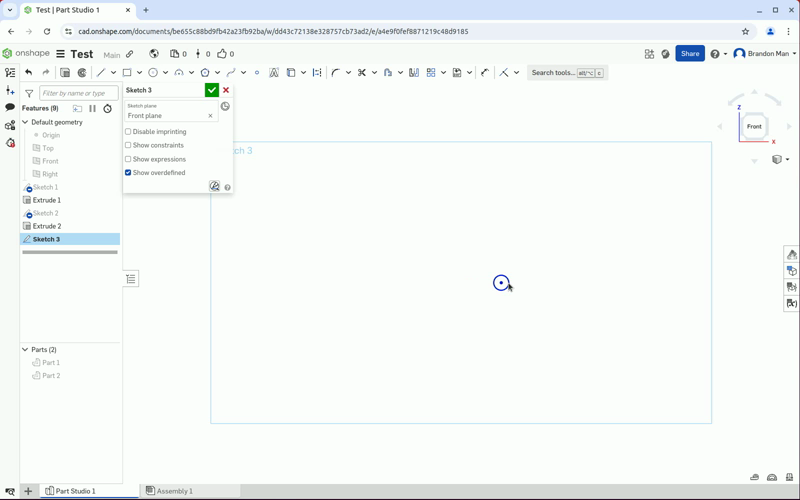
key(c)
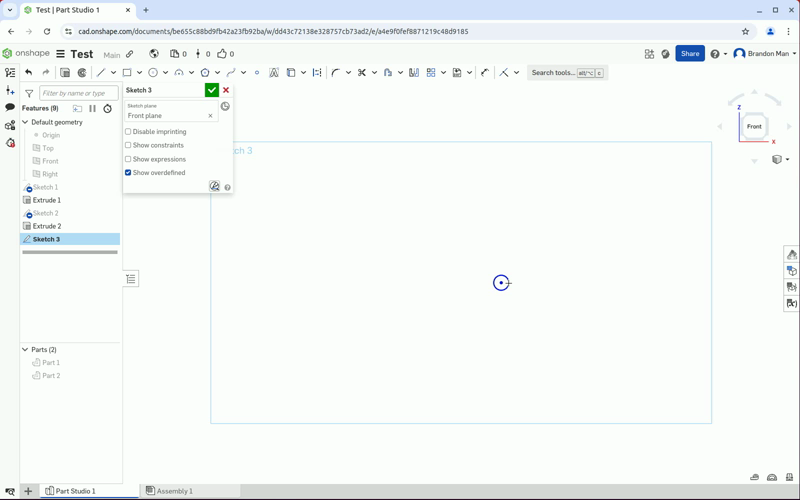
key_down(shift)
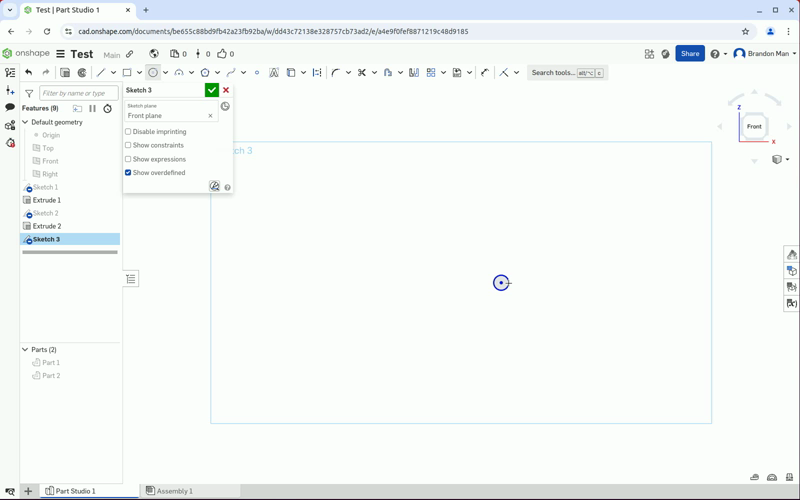
mouse_move(501, 282)
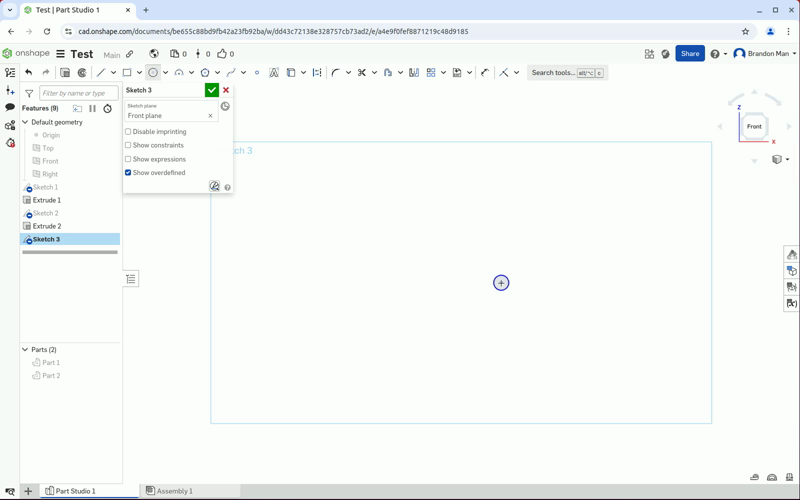
click(501, 282)
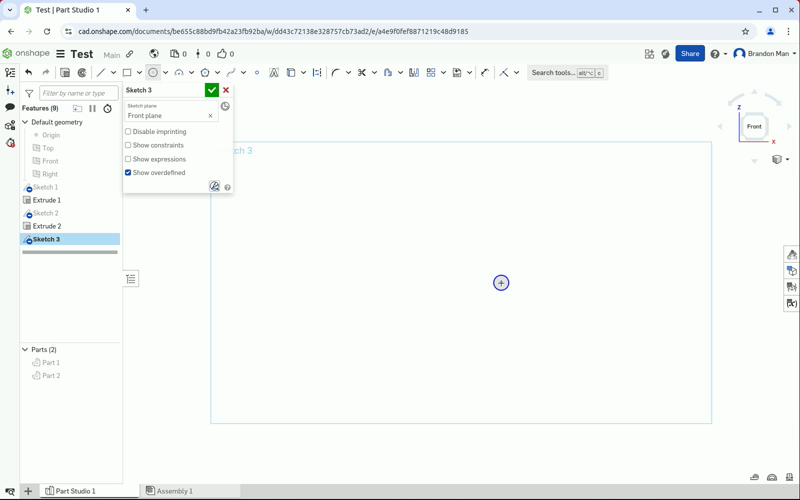
key_up(shift)
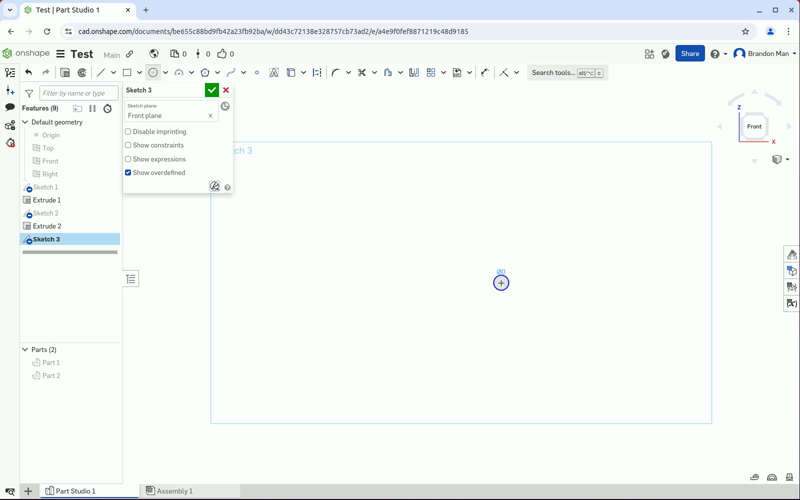
mouse_move(504, 282)
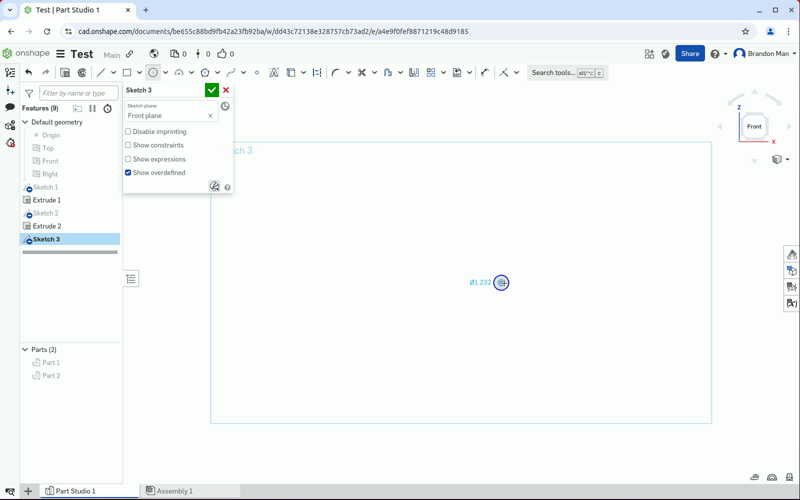
scroll(6)
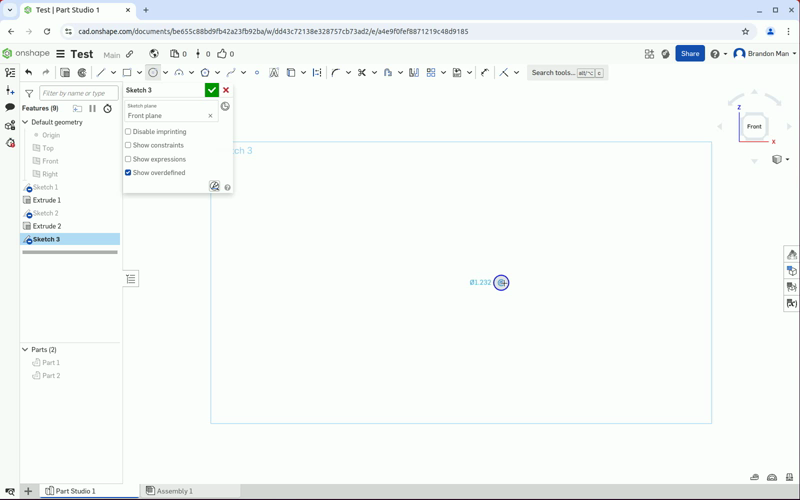
scroll(6)
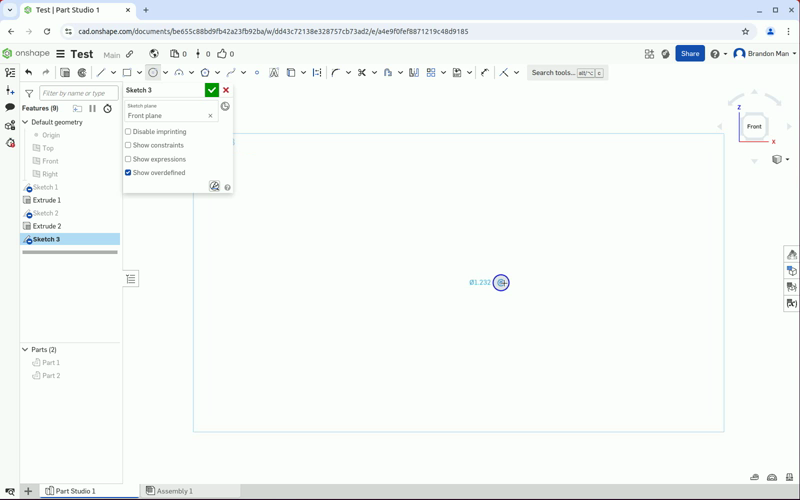
scroll(6)
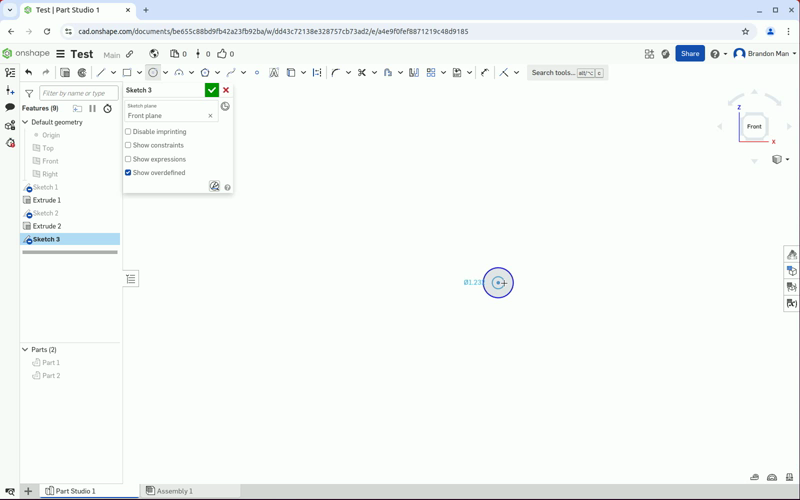
scroll(6)
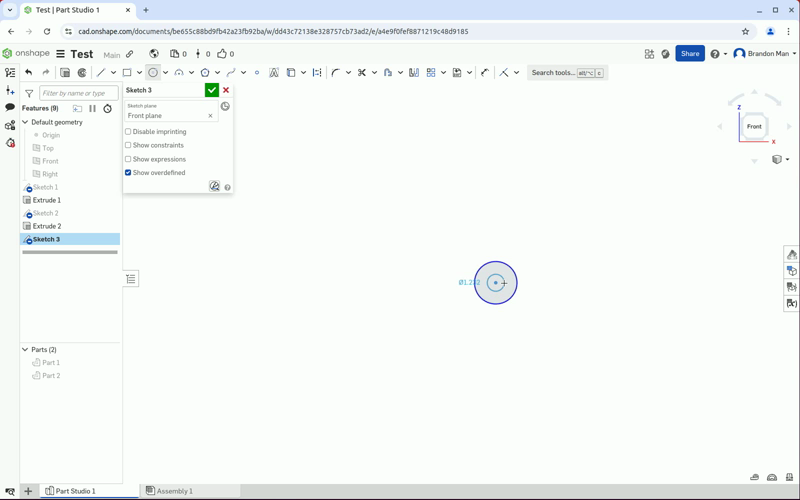
scroll(6)
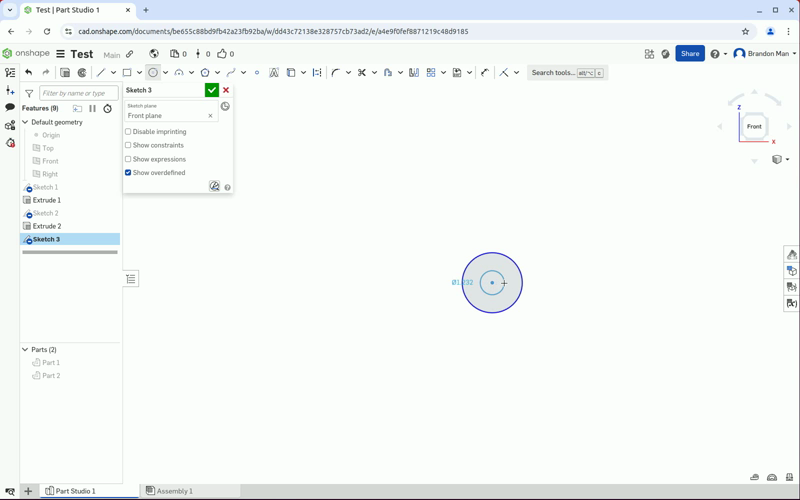
scroll(6)
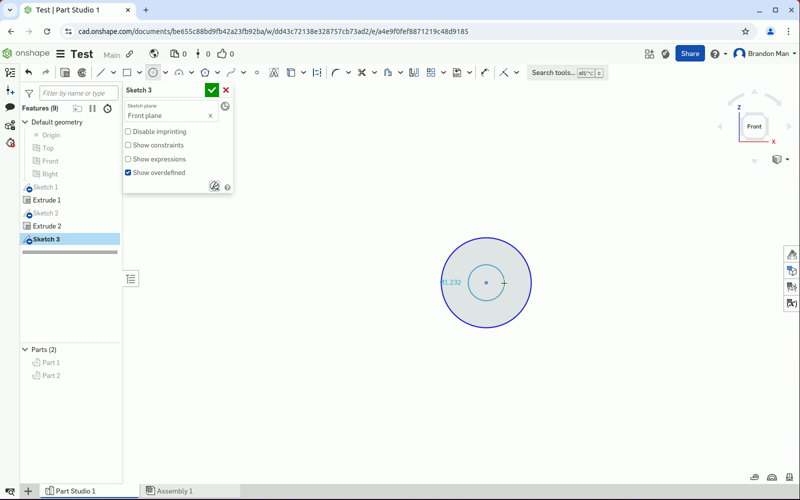
scroll(6)
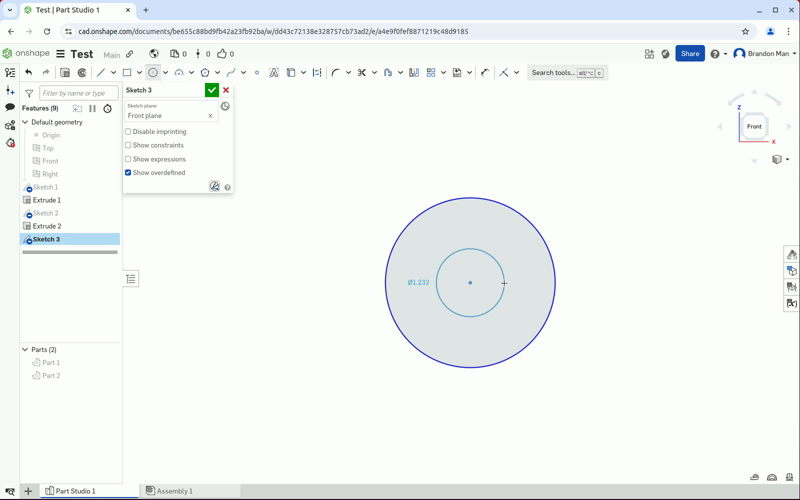
click(504, 282)
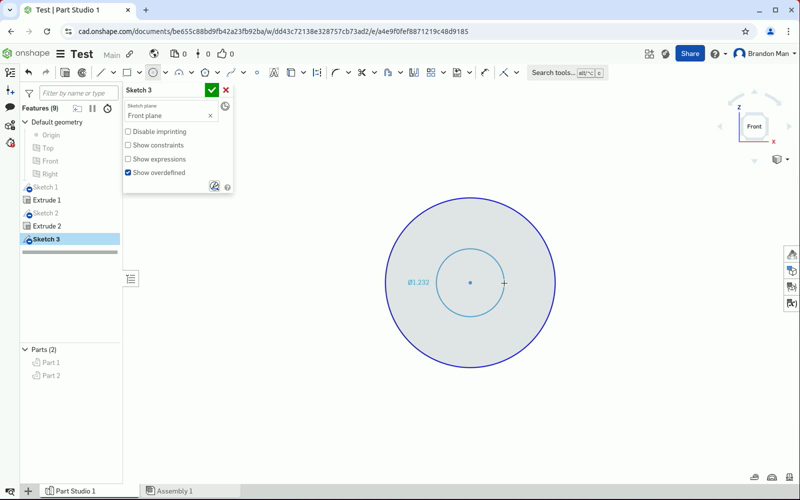
scroll(-6)
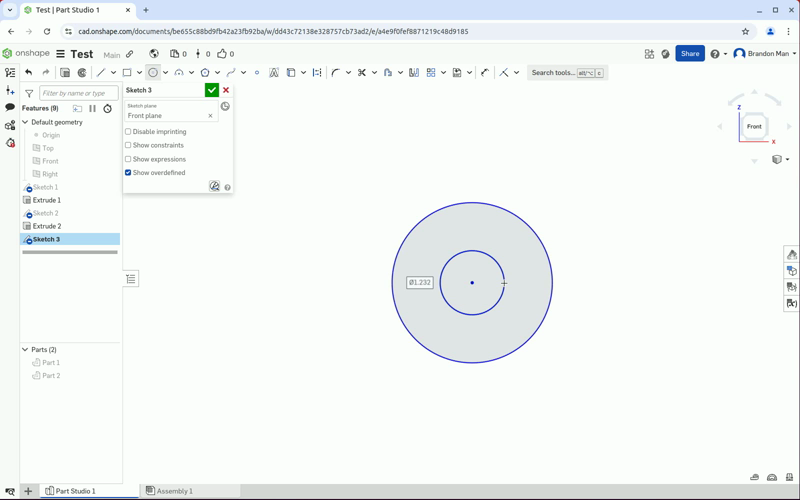
scroll(-6)
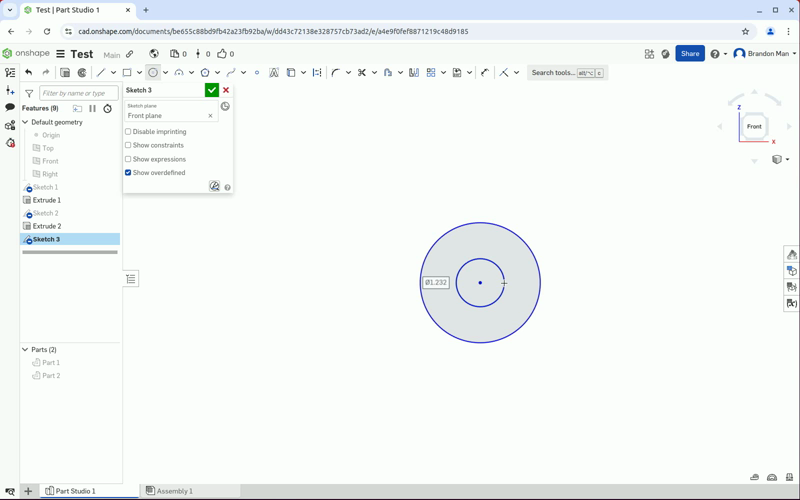
scroll(-6)
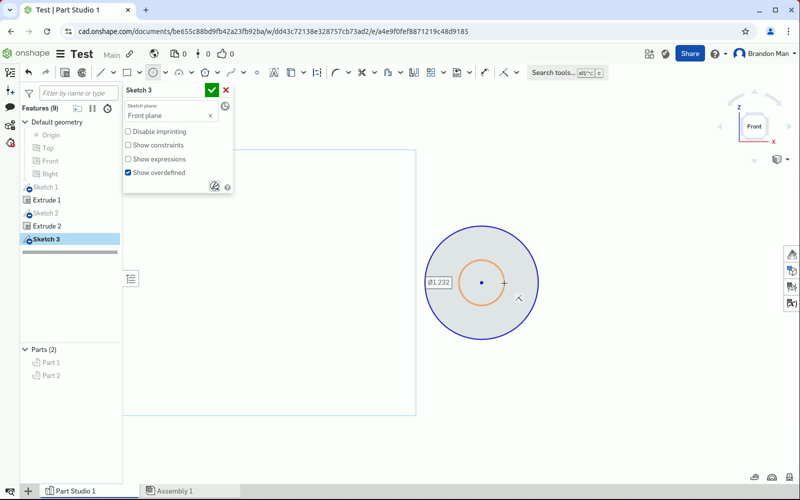
scroll(-6)
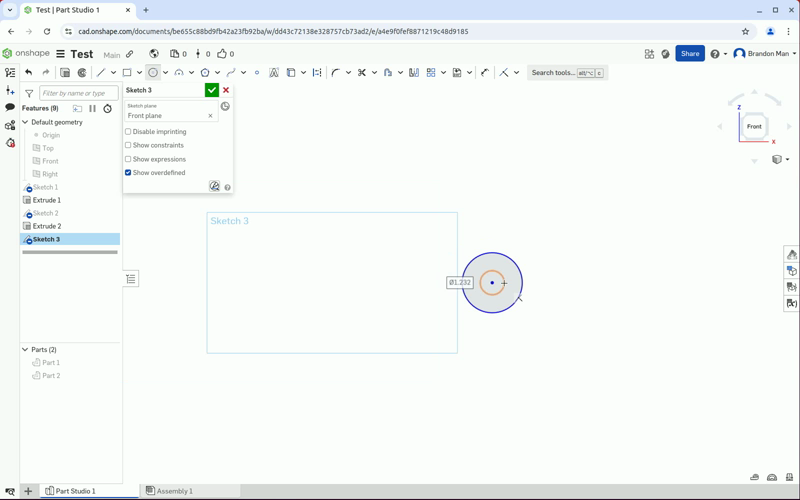
scroll(-6)
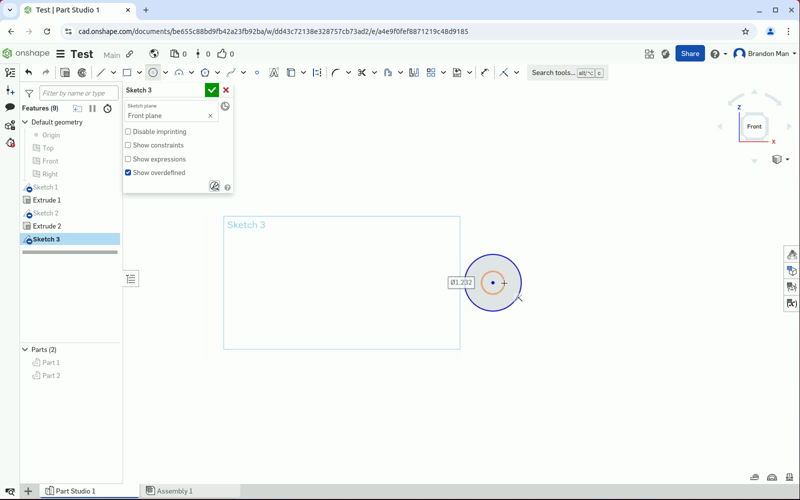
scroll(-6)
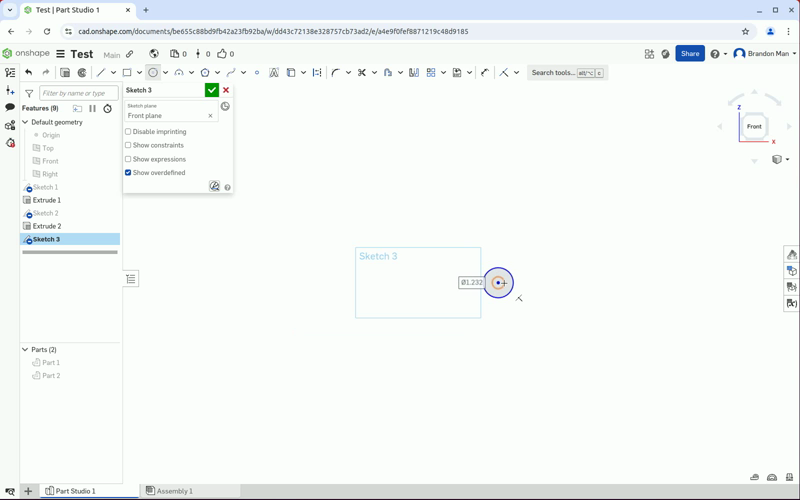
scroll(-6)
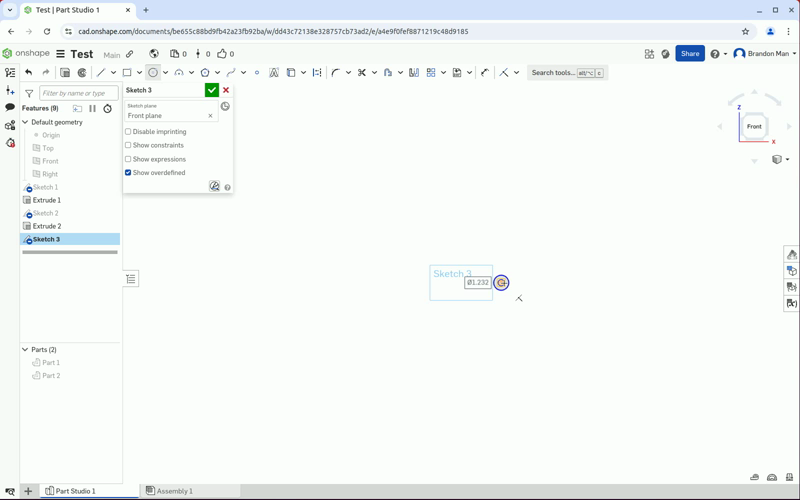
key(esc)
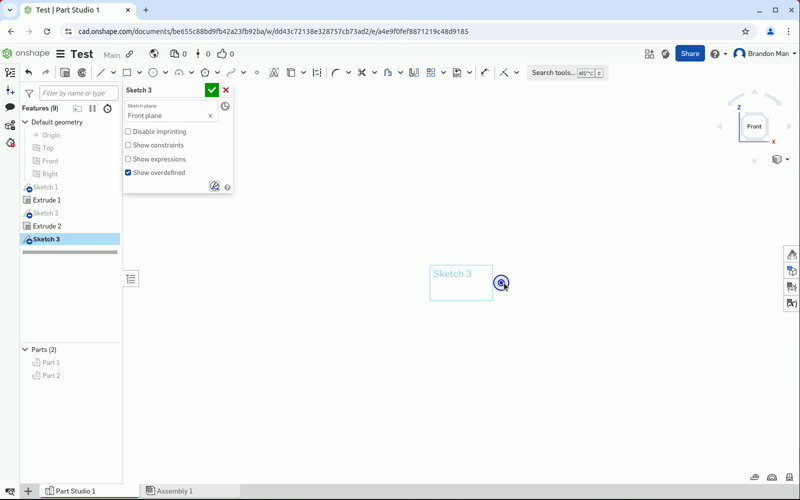
mouse_move(504, 278)
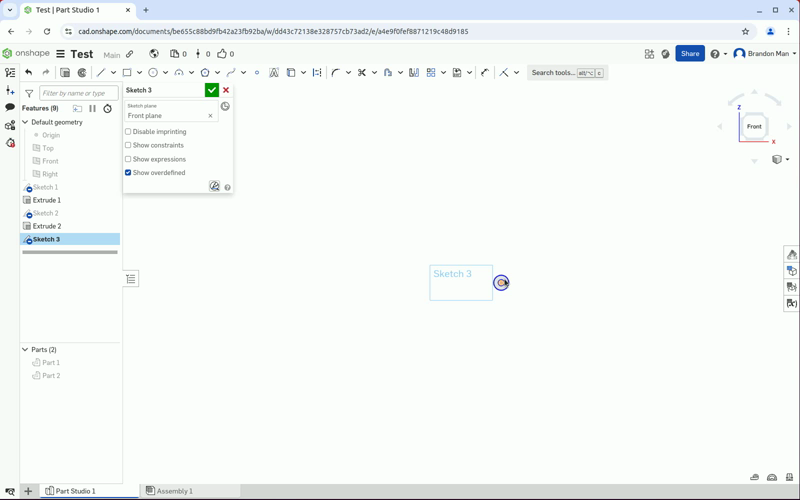
scroll(6)
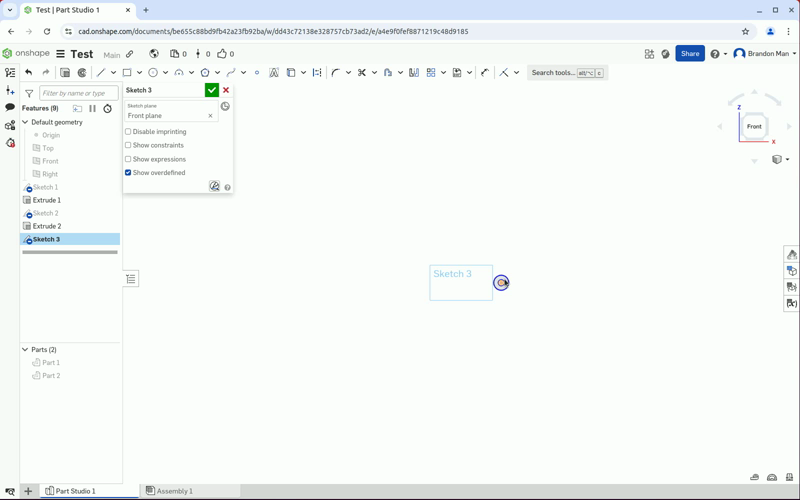
scroll(6)
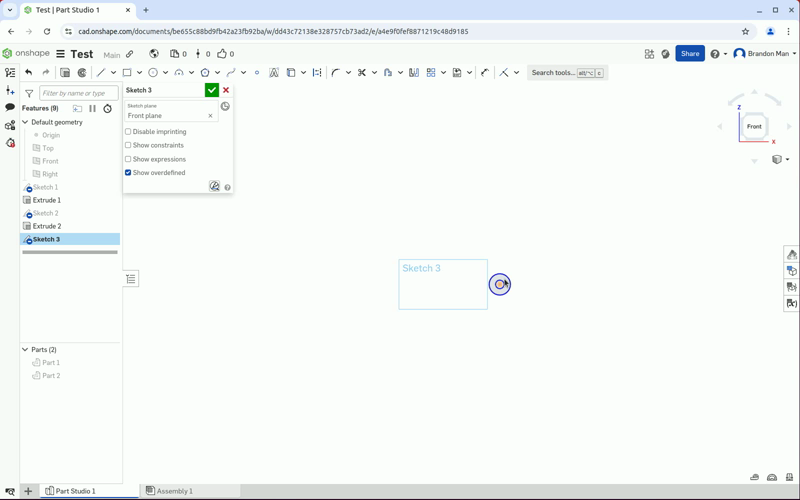
scroll(6)
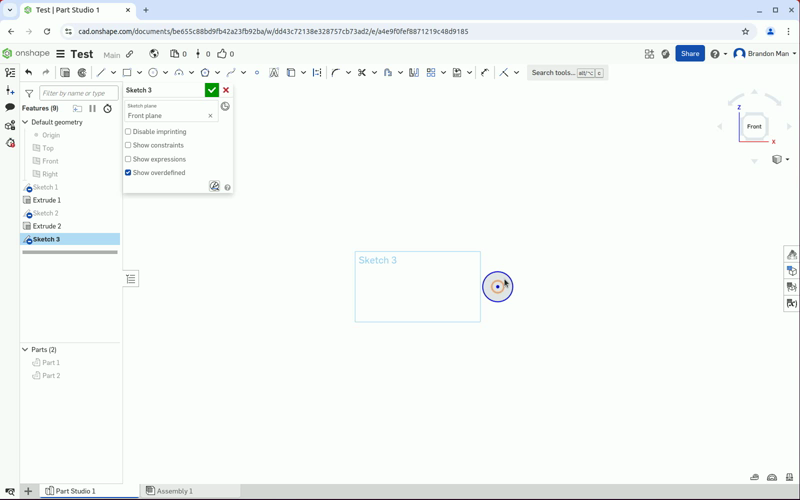
scroll(6)
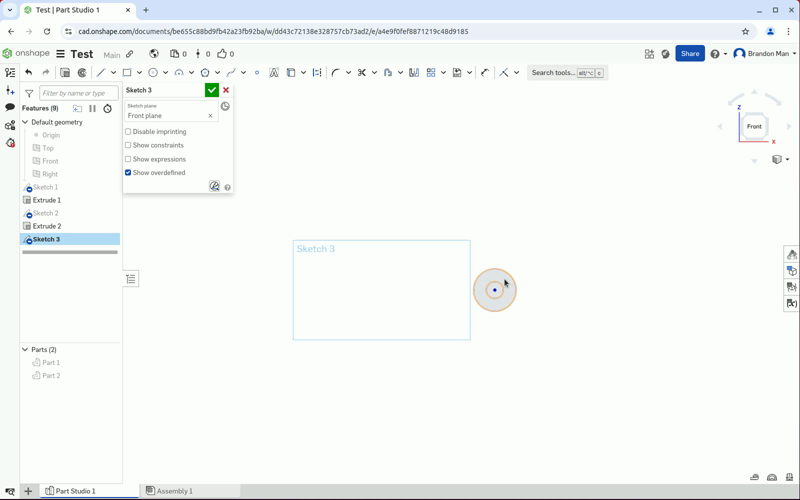
scroll(6)
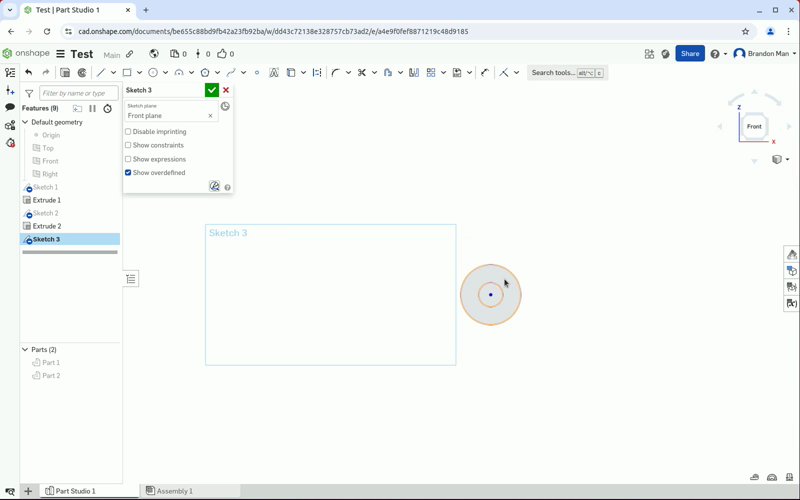
scroll(6)
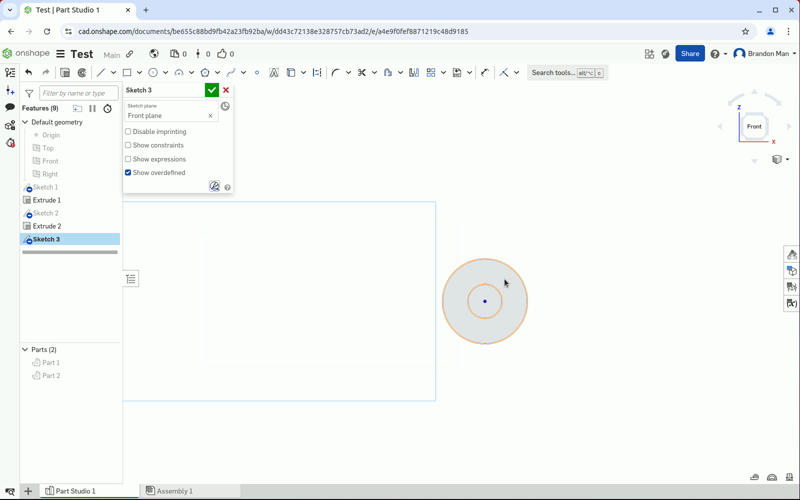
scroll(6)
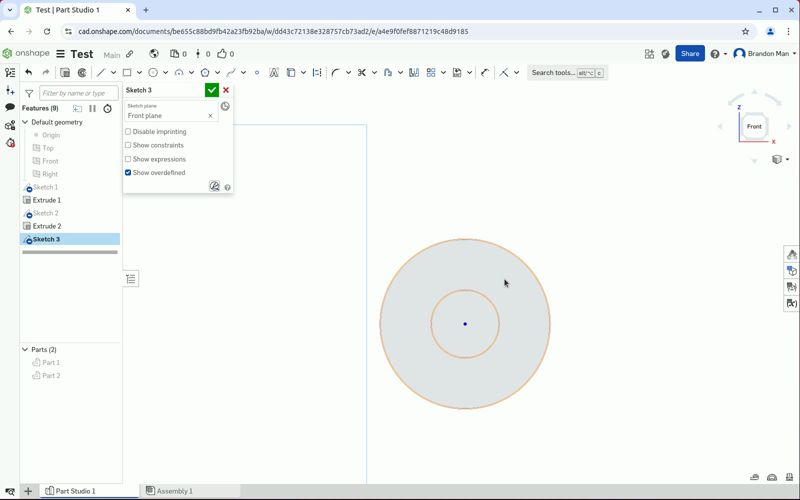
click(504, 278)
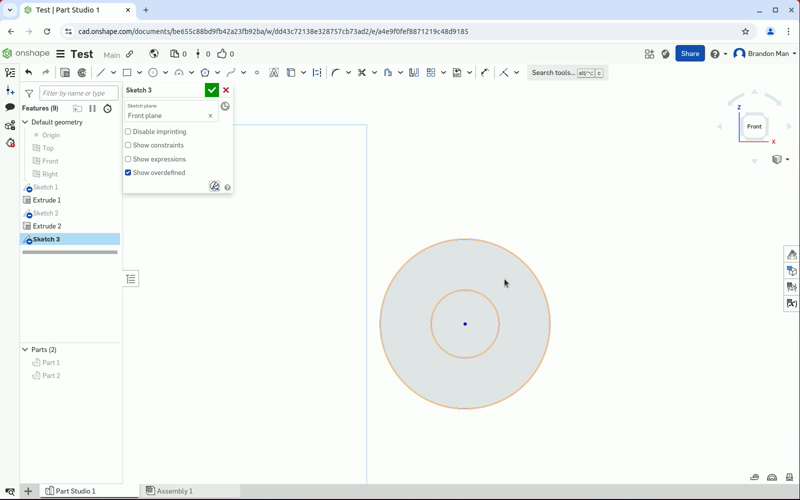
scroll(-6)
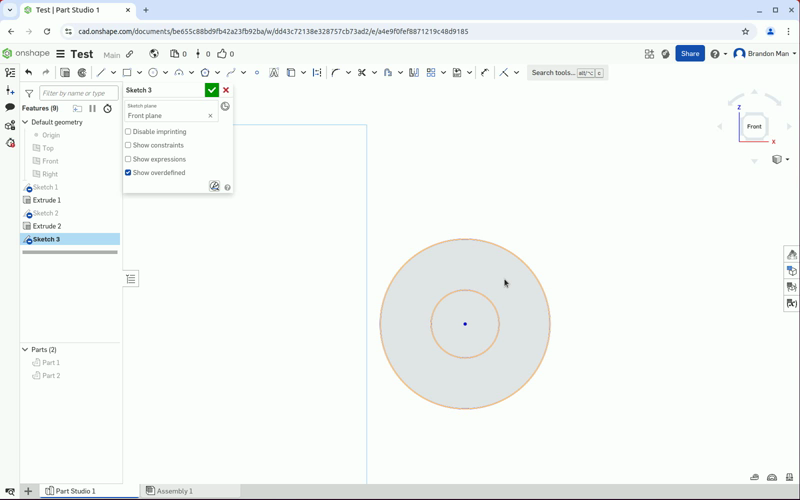
scroll(-6)
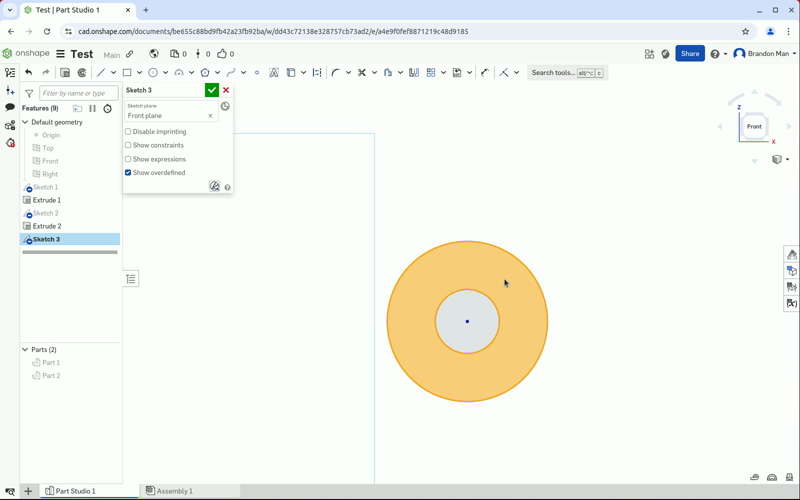
scroll(-6)
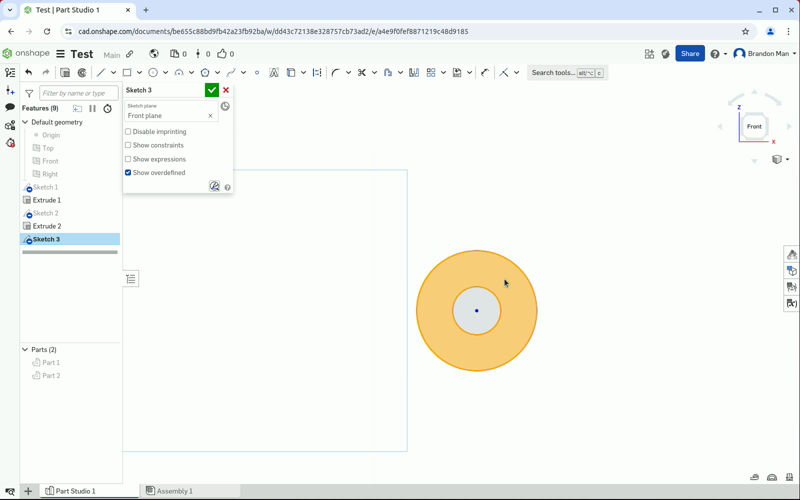
scroll(-6)
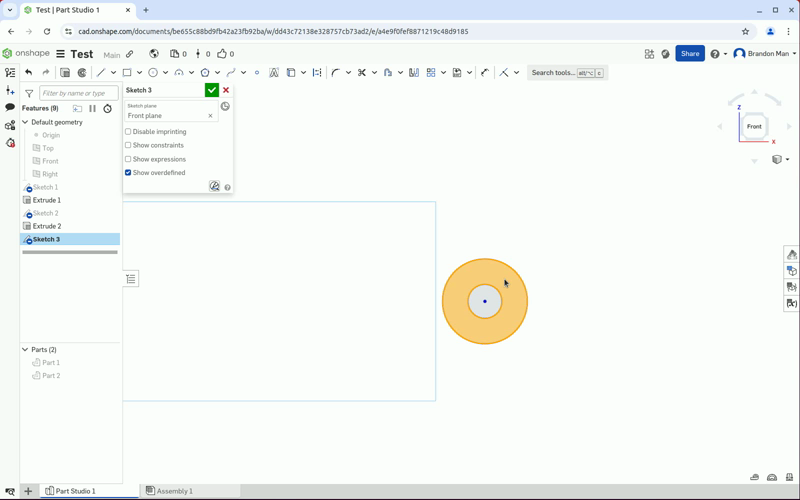
scroll(-6)
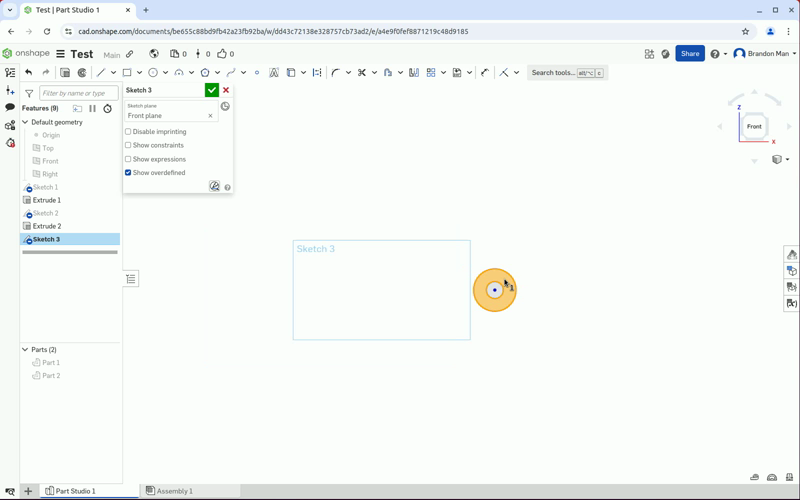
scroll(-6)
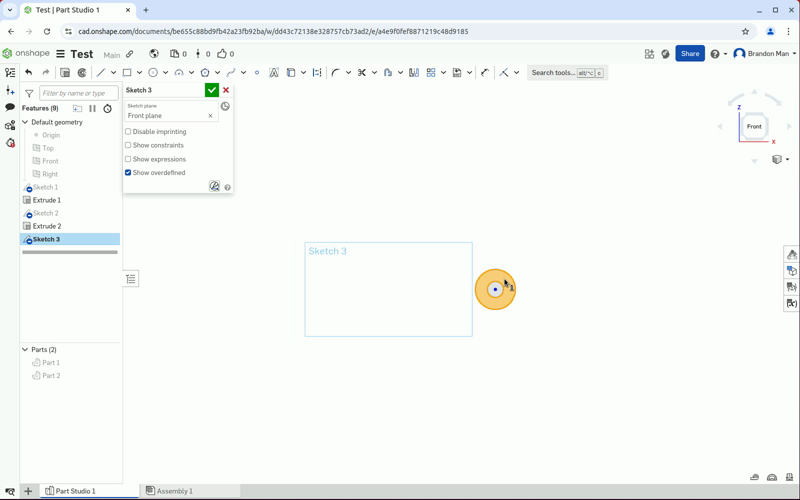
scroll(-6)
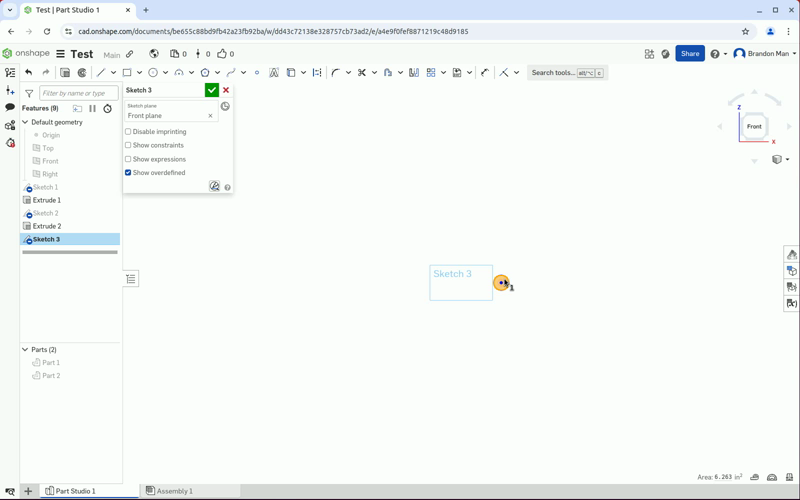
mouse_move(73, 352)
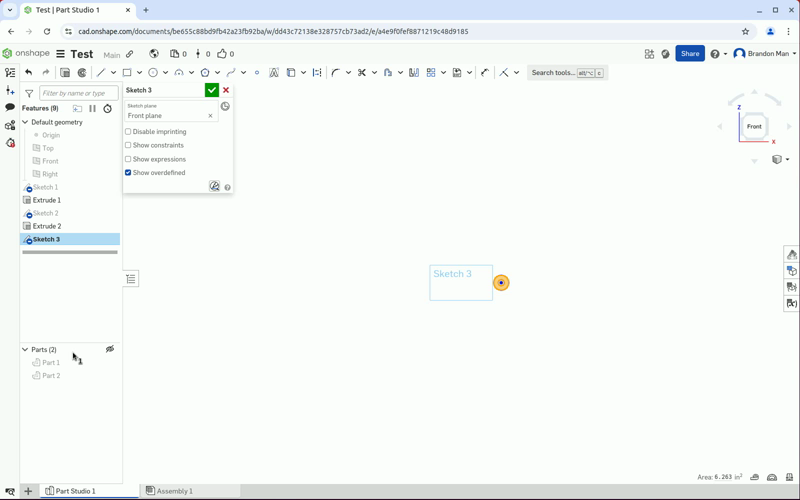
key(shift+y)
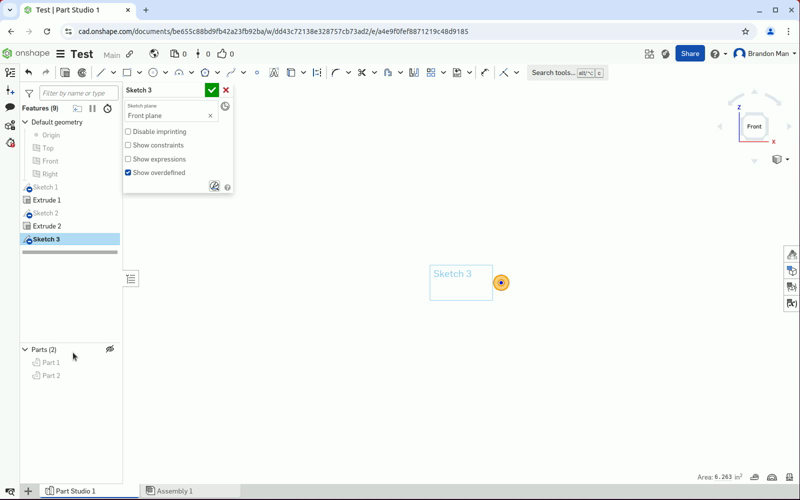
key(shift+e)
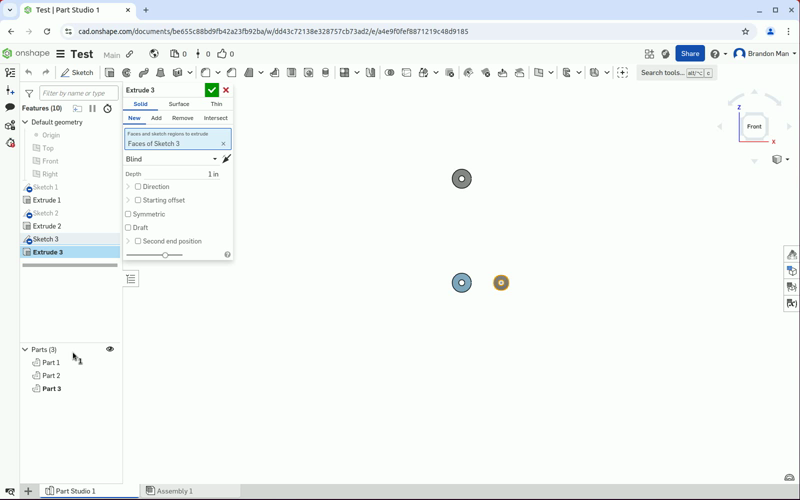
mouse_move(143, 106)
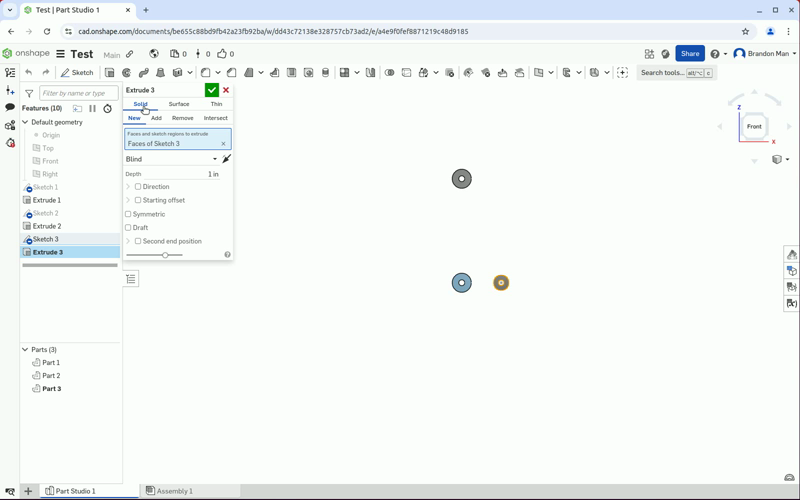
click(143, 106)
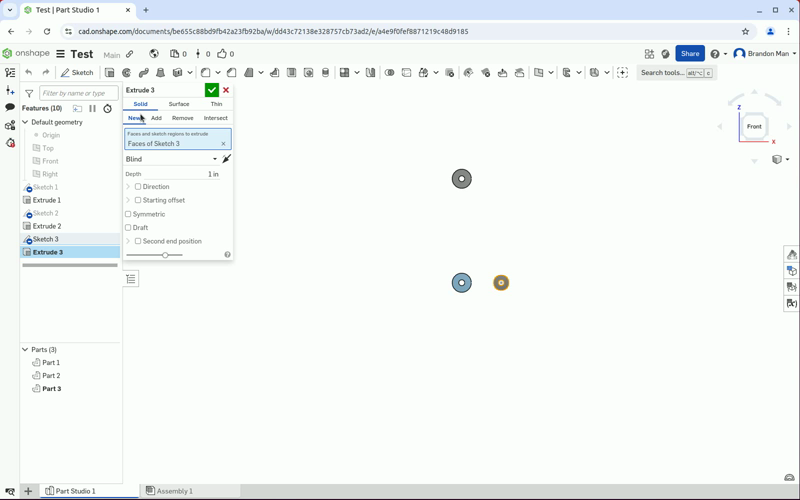
mouse_move(137, 120)
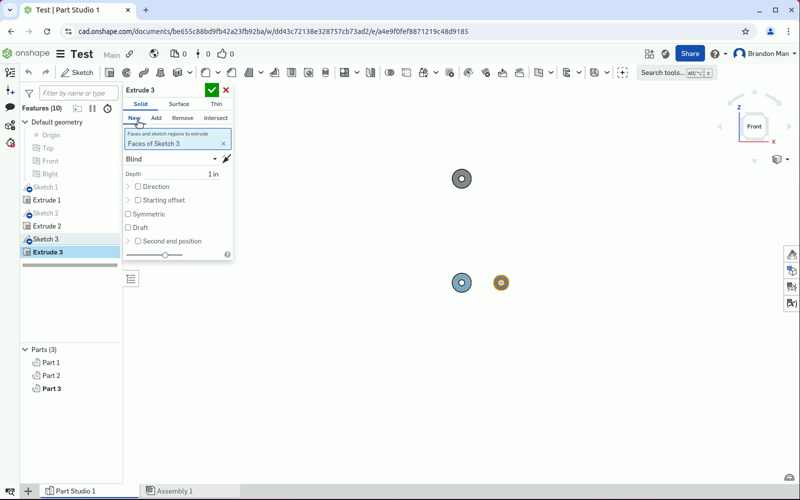
click(137, 120)
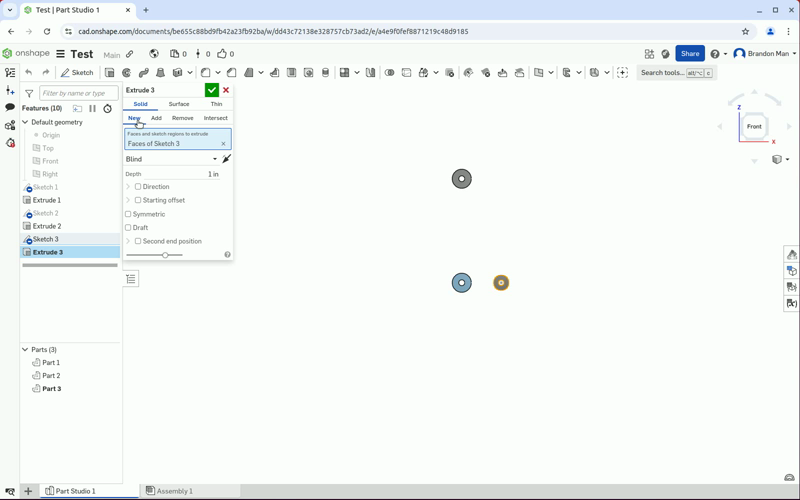
key(tab, 4)
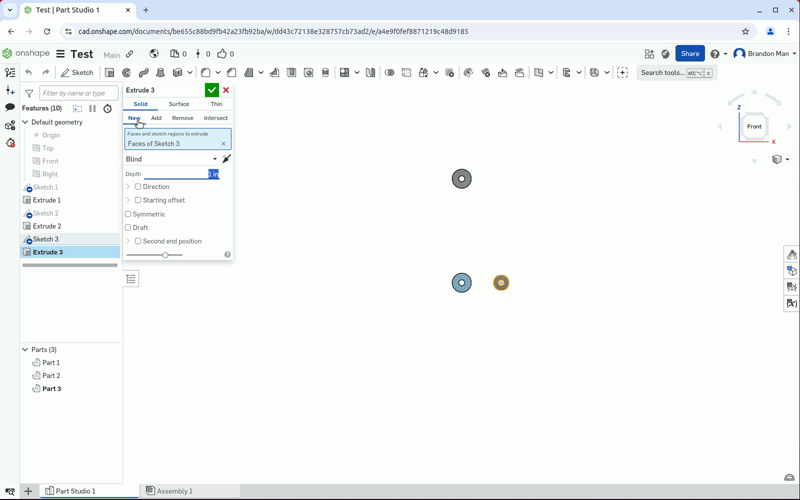
text(0.481)
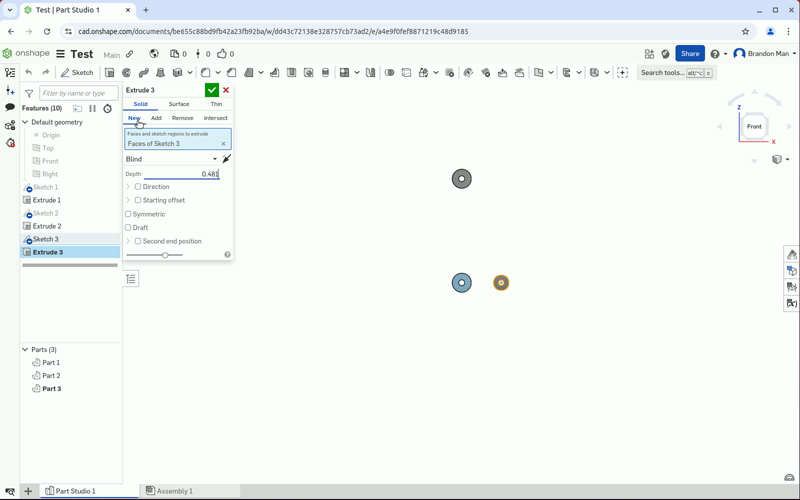
key(enter)
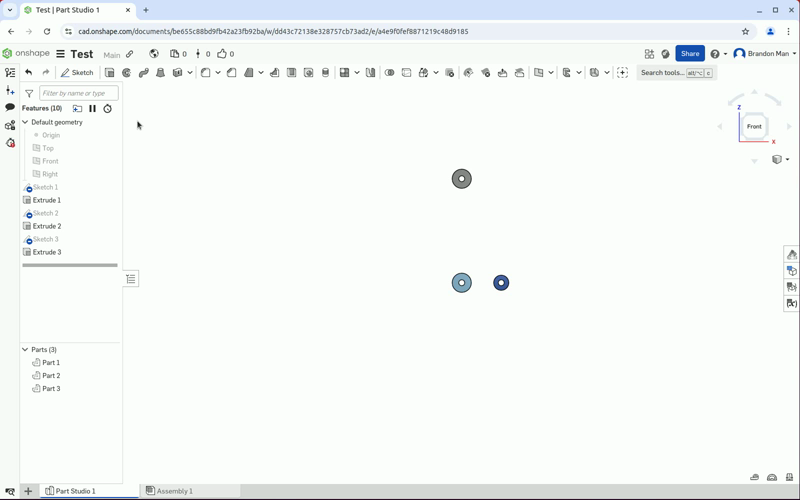
key(shift+h)
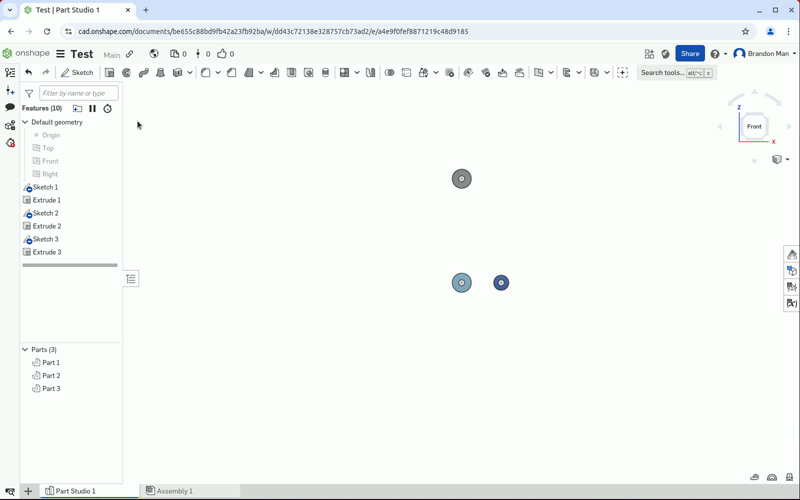
key(shift+h)
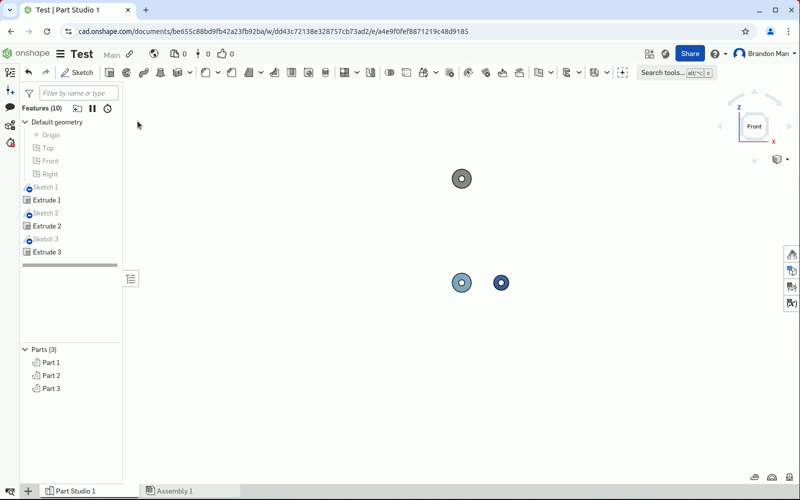
mouse_move(73, 189)
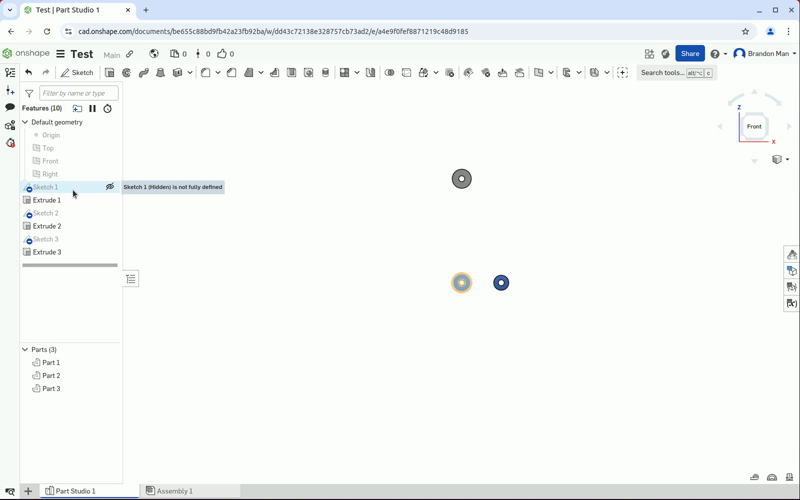
click(73, 189)
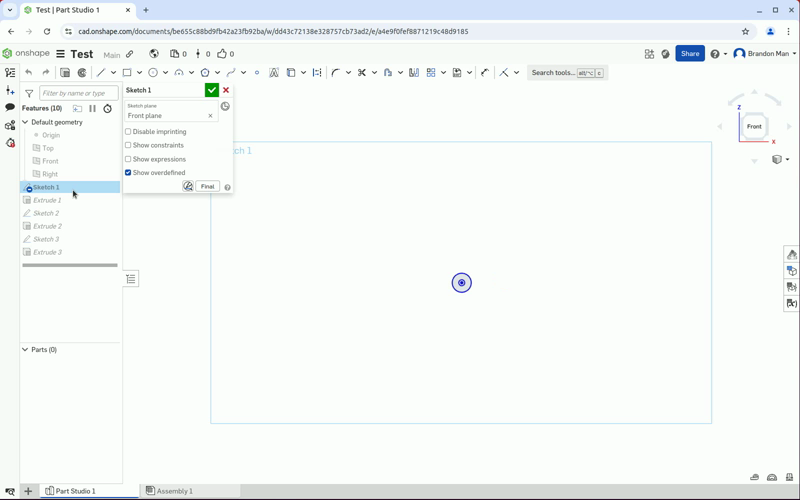
mouse_move(229, 92)
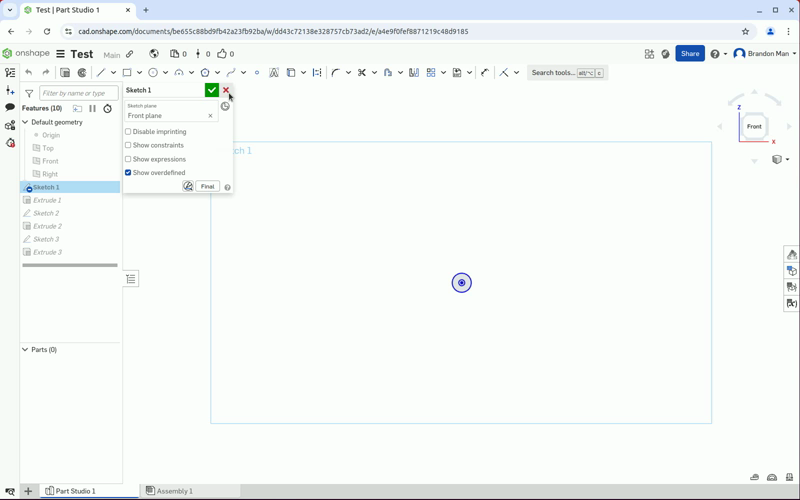
click(229, 92)
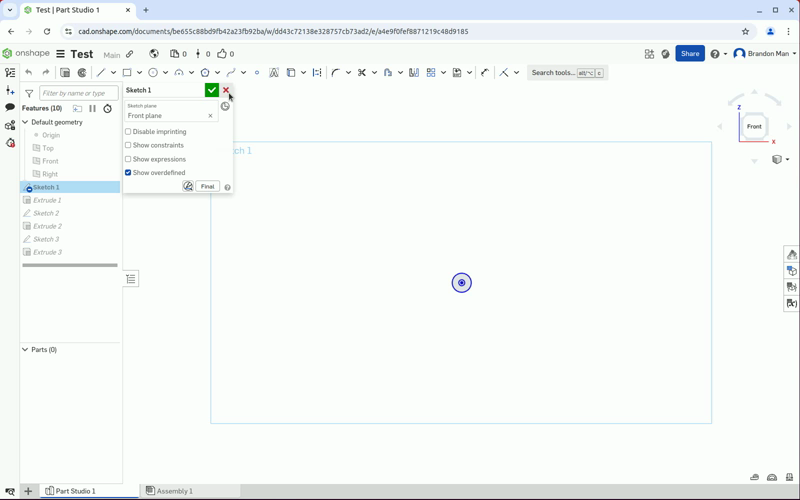
key(shift+s)
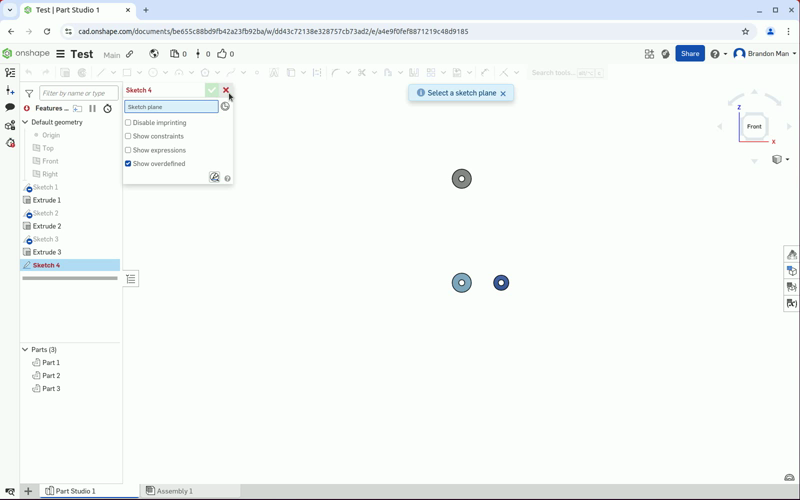
mouse_move(73, 163)
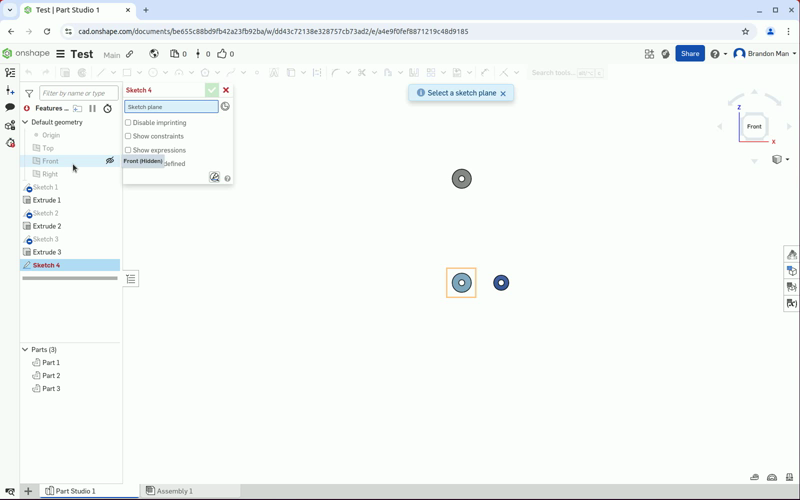
click(73, 163)
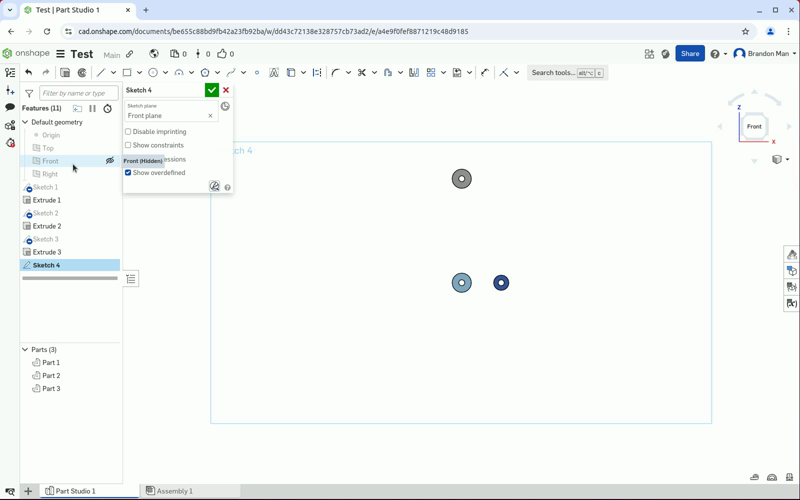
mouse_move(73, 352)
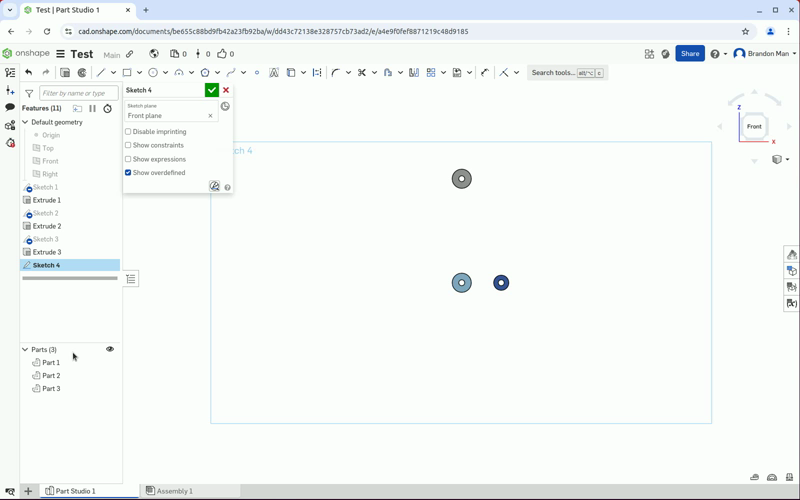
key(y)
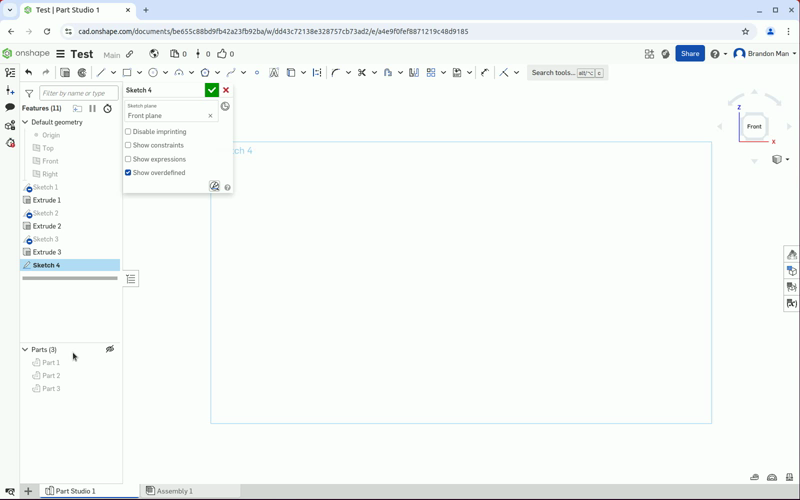
key(l)
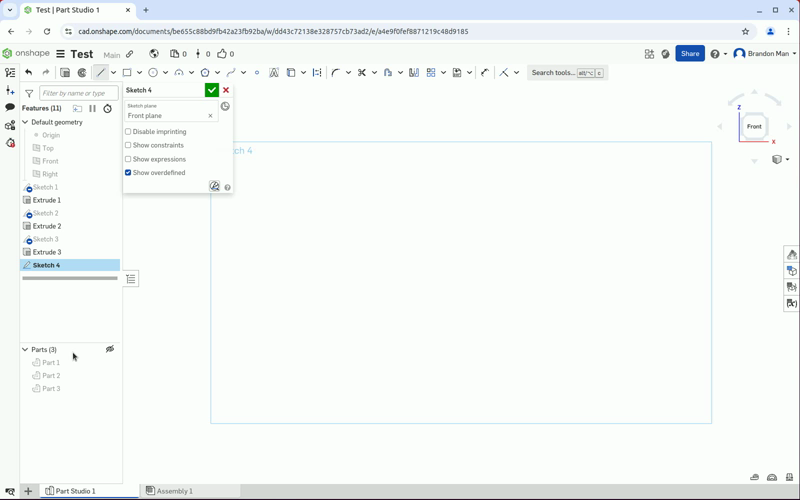
key_down(shift)
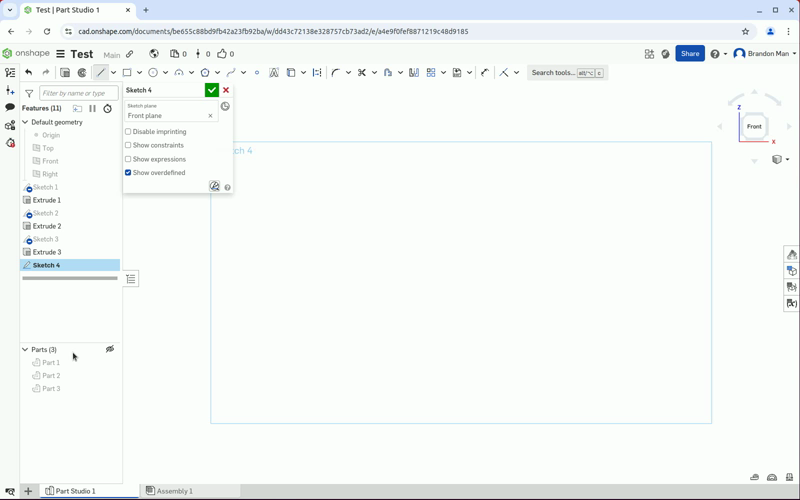
mouse_move(446, 226)
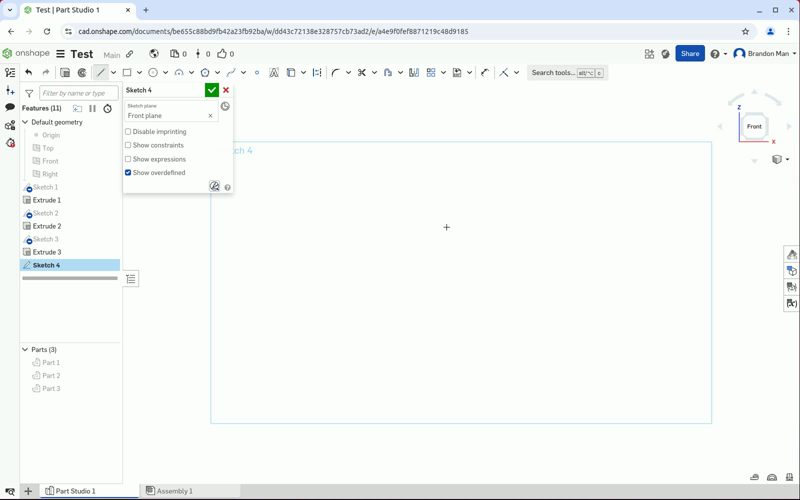
click(446, 226)
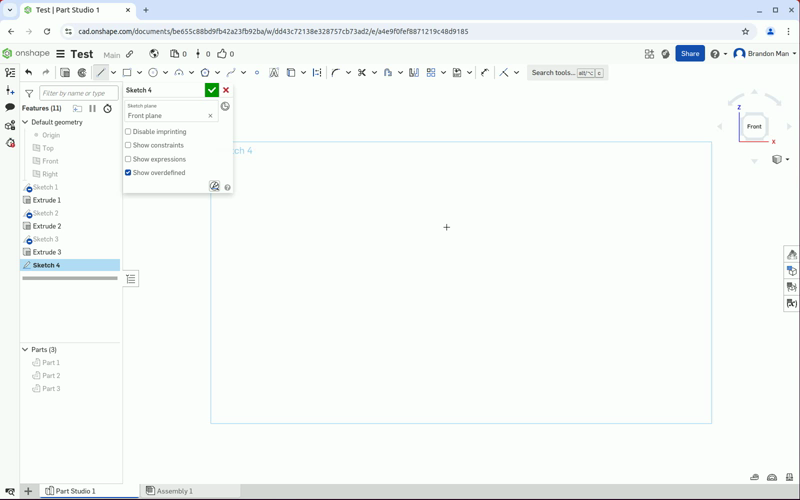
key_up(shift)
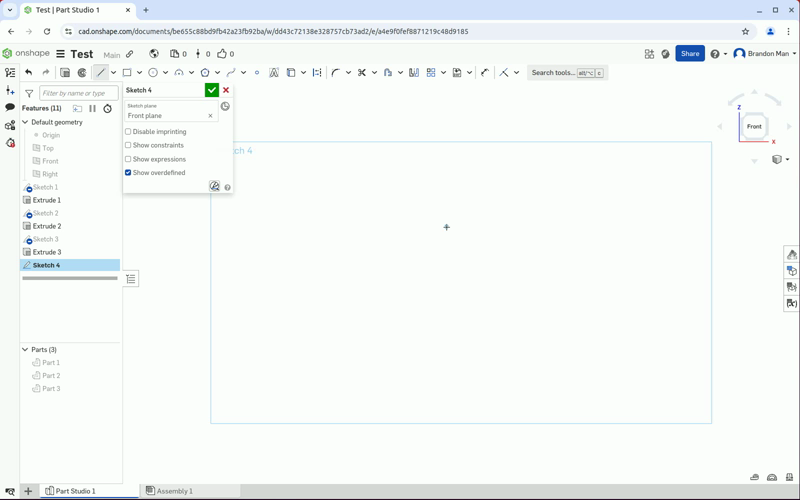
key_down(shift)
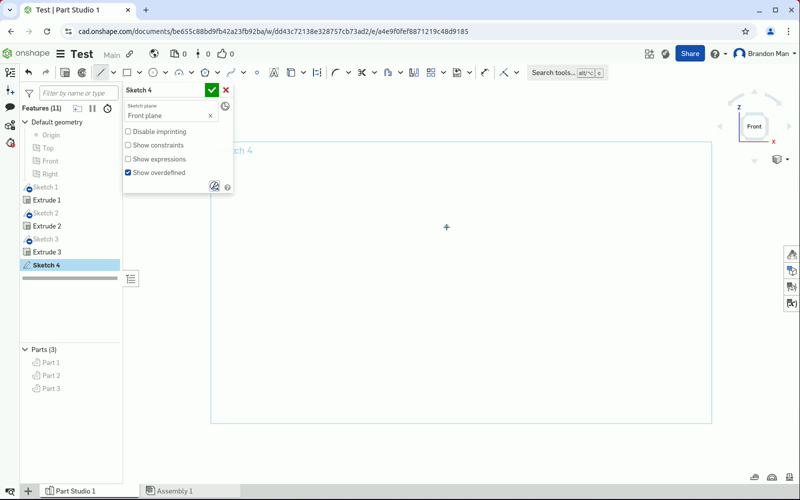
mouse_move(476, 226)
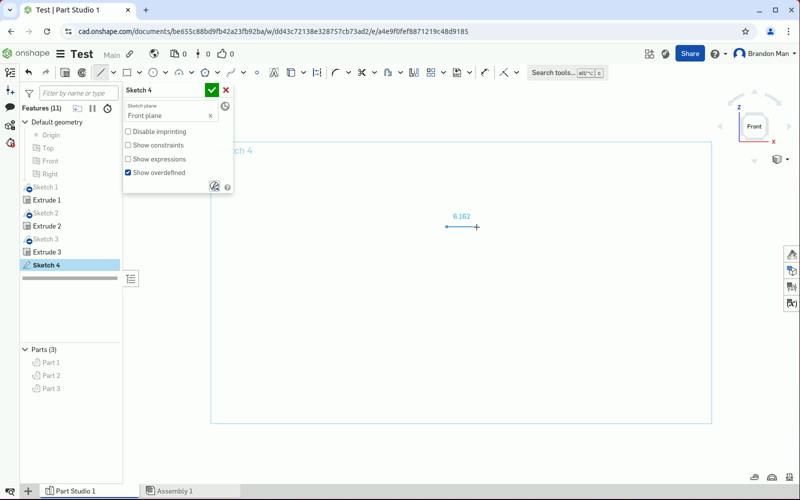
mouse_move(452, 284)
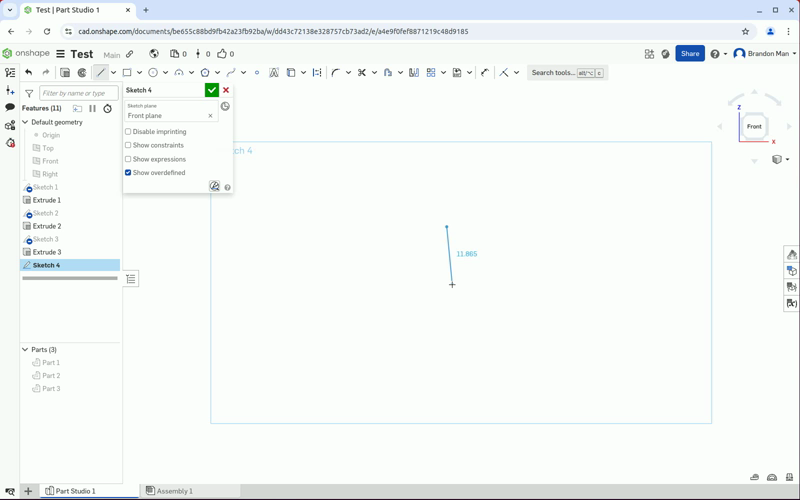
click(452, 284)
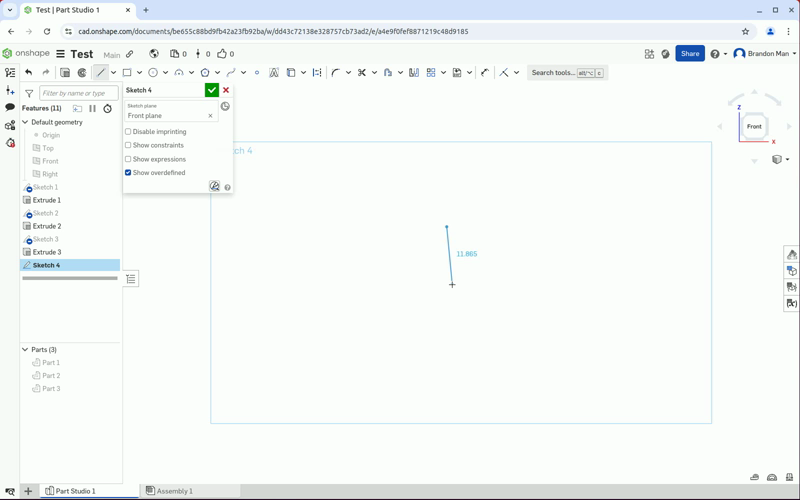
key_up(shift)
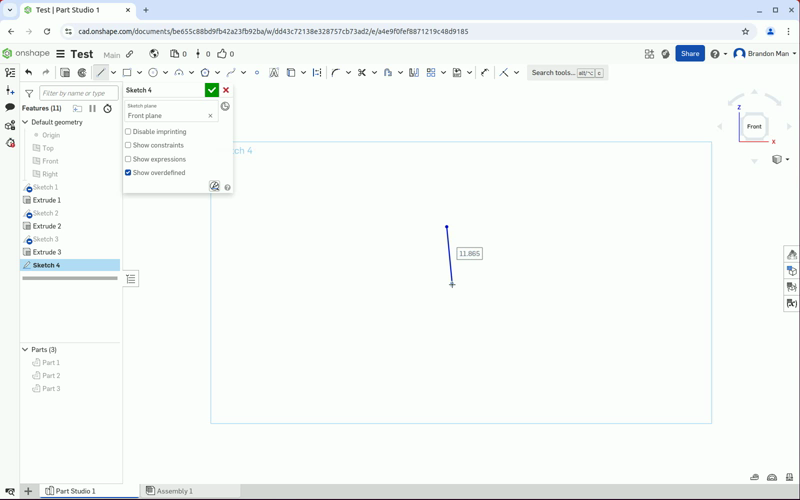
key(esc)
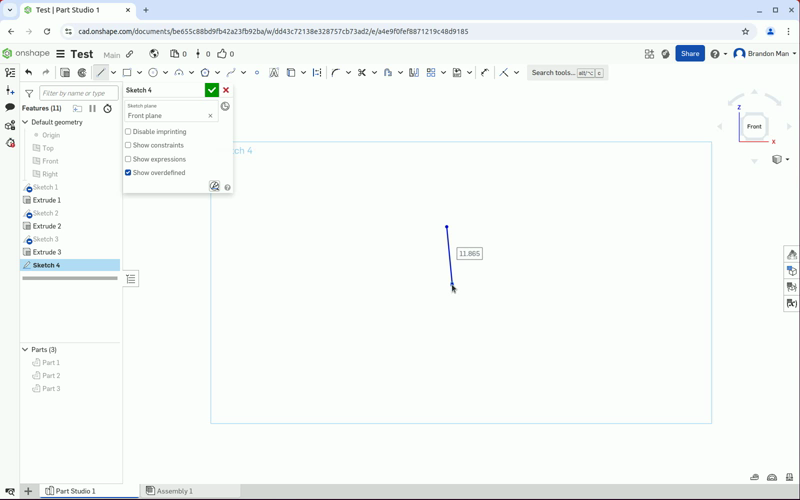
key(a)
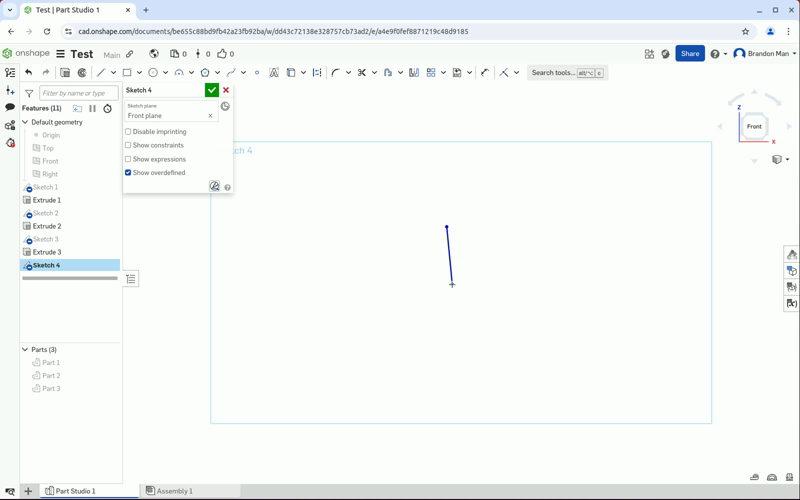
mouse_move(452, 284)
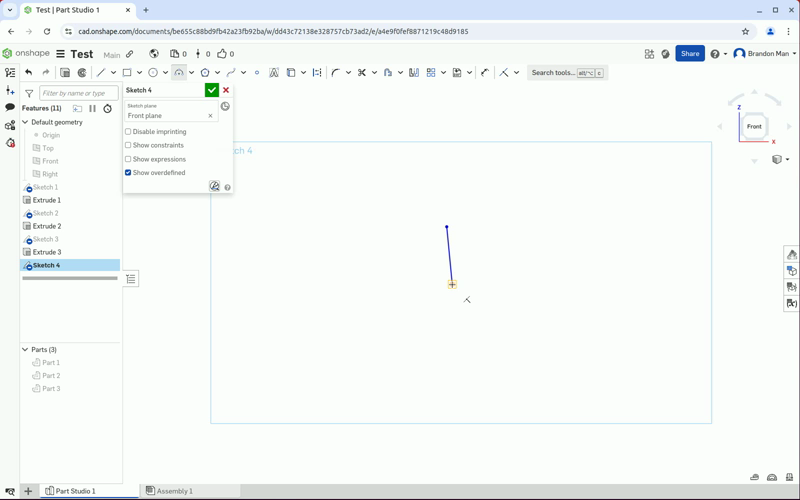
click(452, 284)
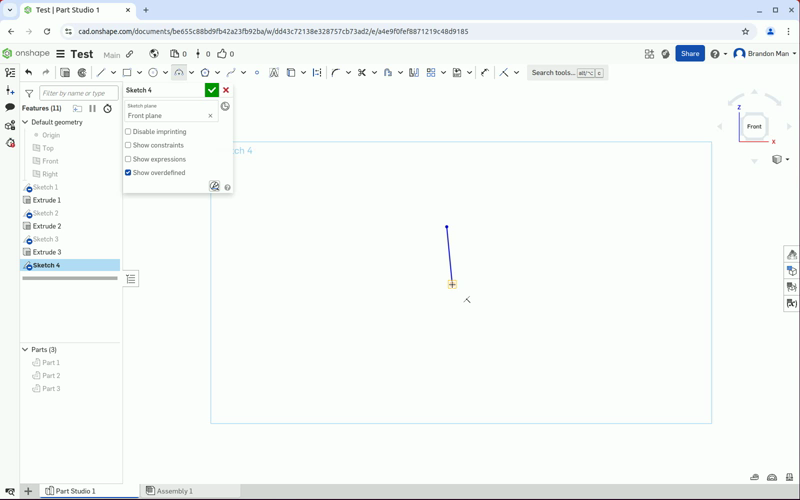
key_down(shift)
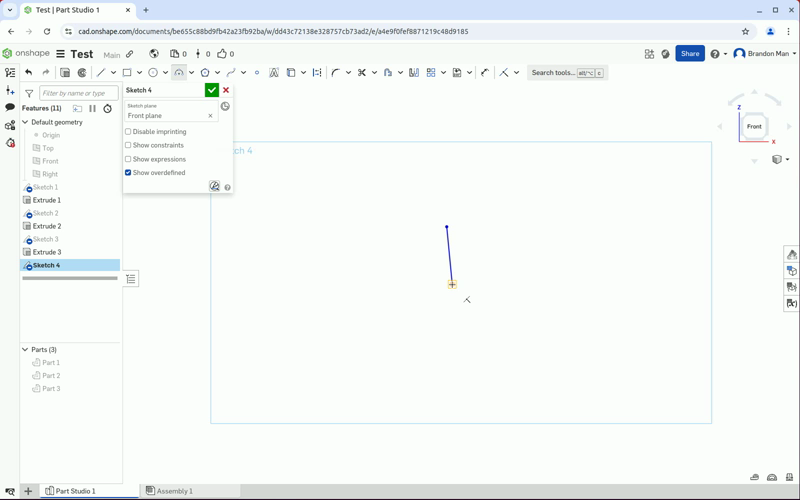
mouse_move(461, 291)
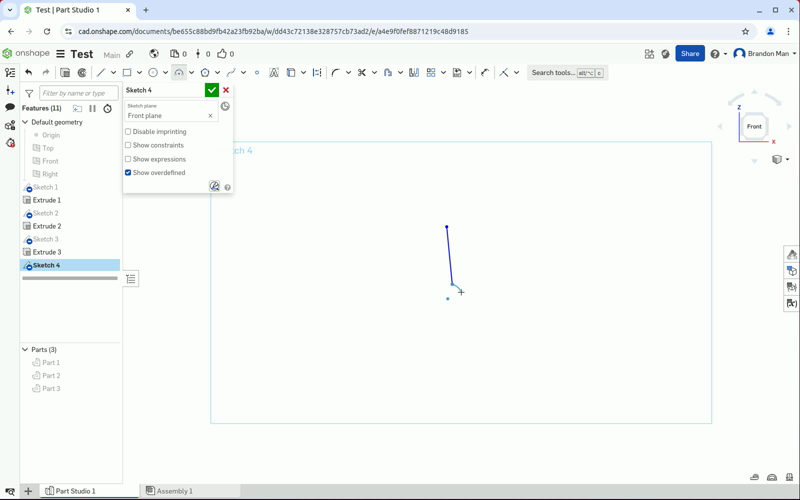
click(461, 291)
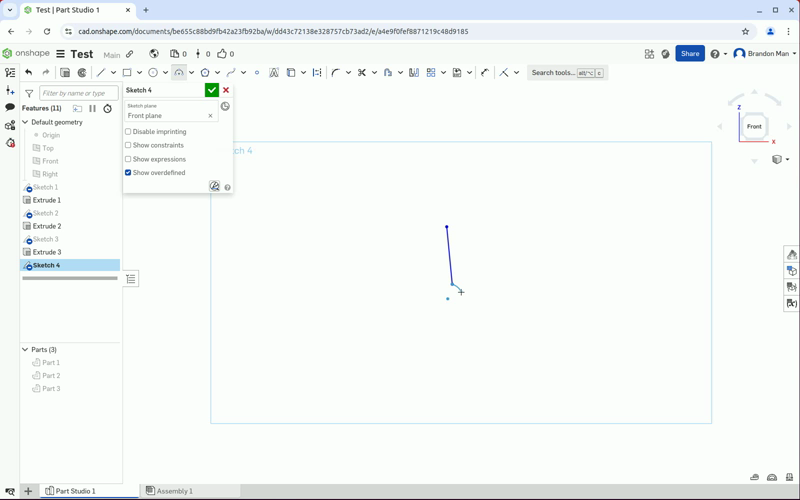
mouse_move(466, 276)
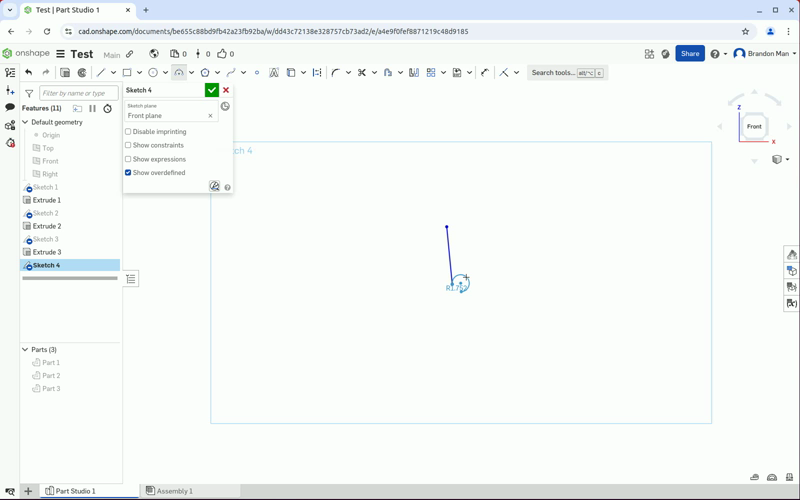
click(466, 276)
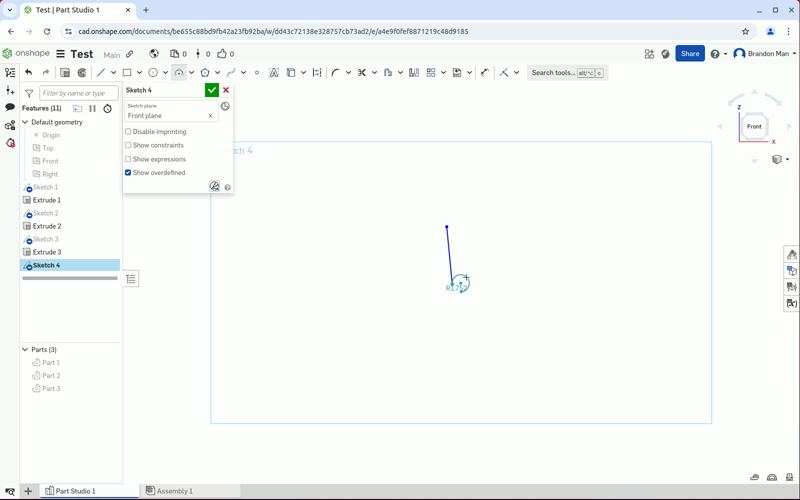
key_up(shift)
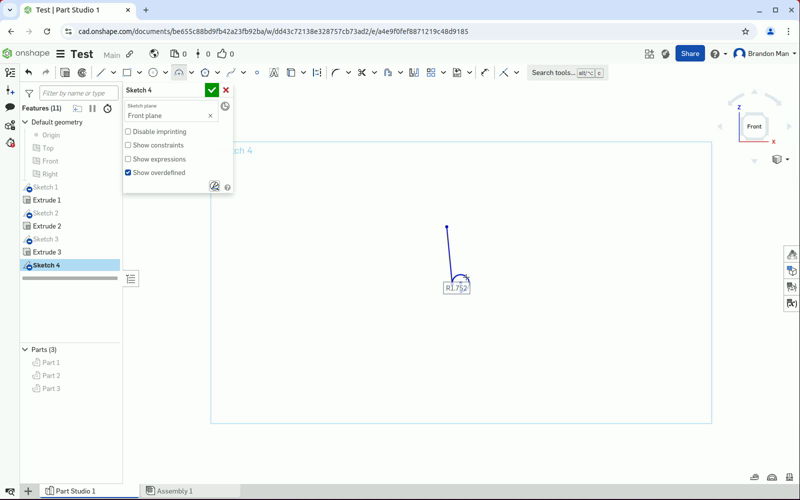
key(esc)
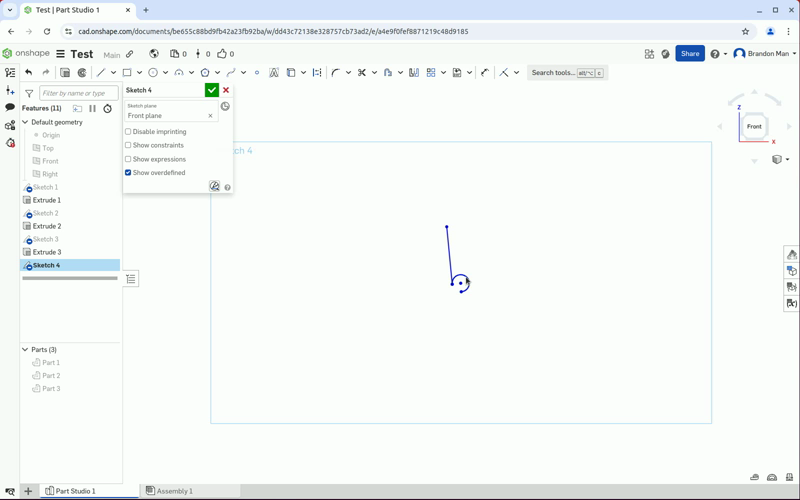
key(l)
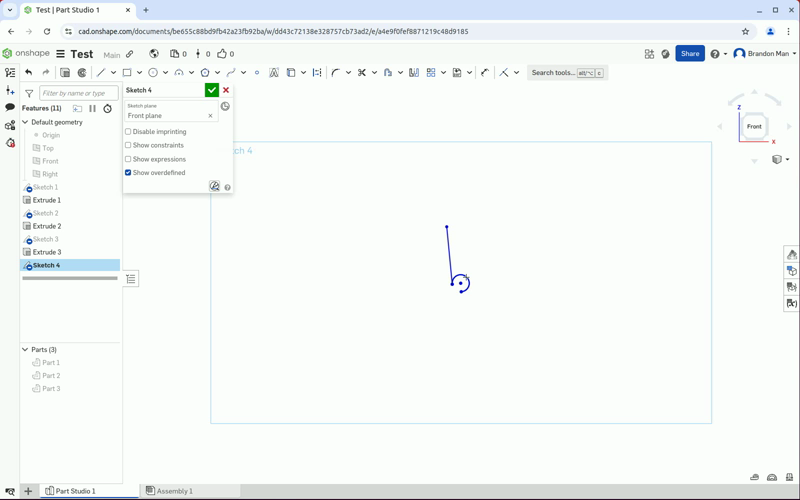
mouse_move(461, 291)
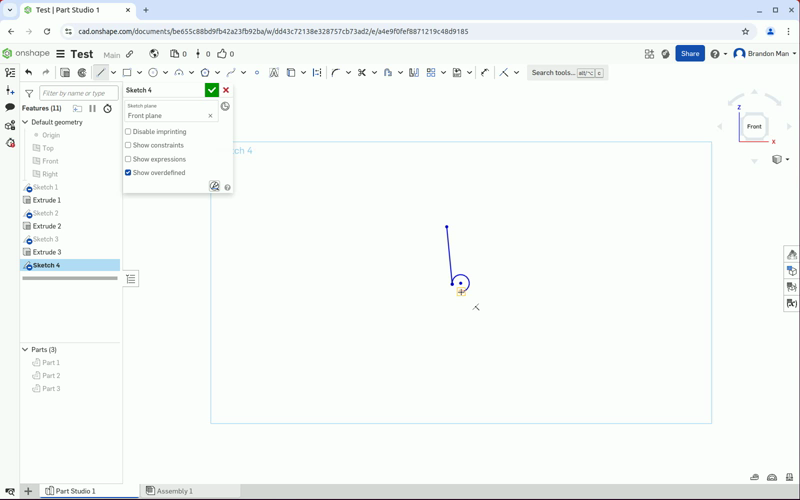
click(461, 291)
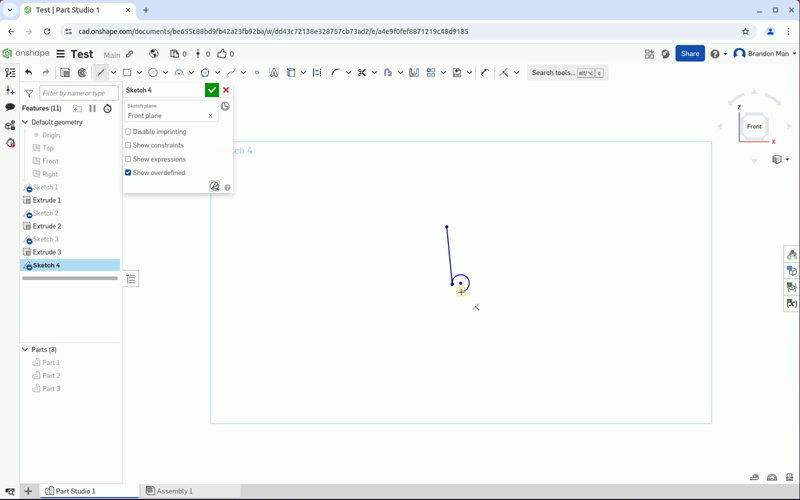
key_down(shift)
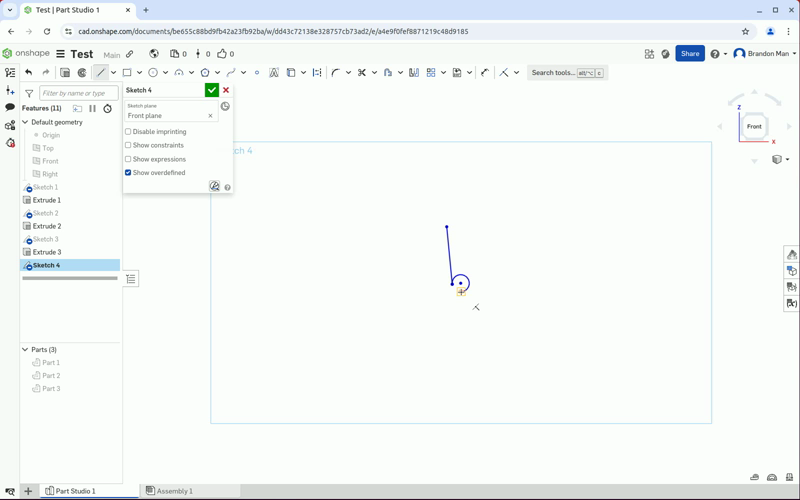
mouse_move(491, 291)
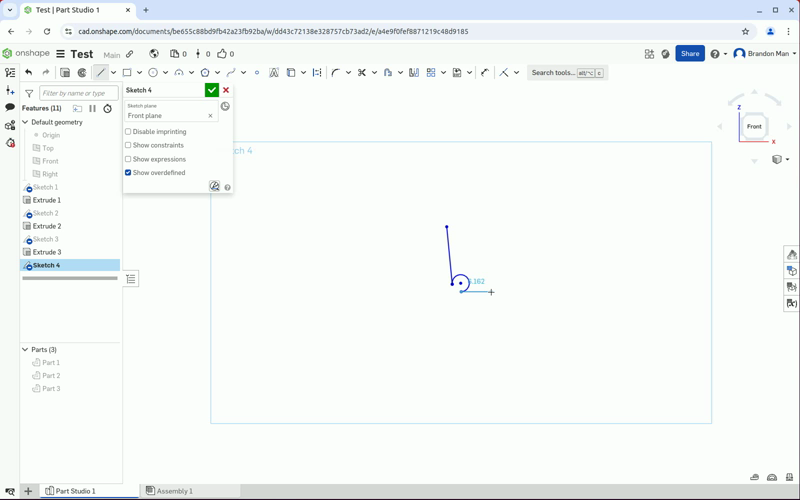
mouse_move(502, 290)
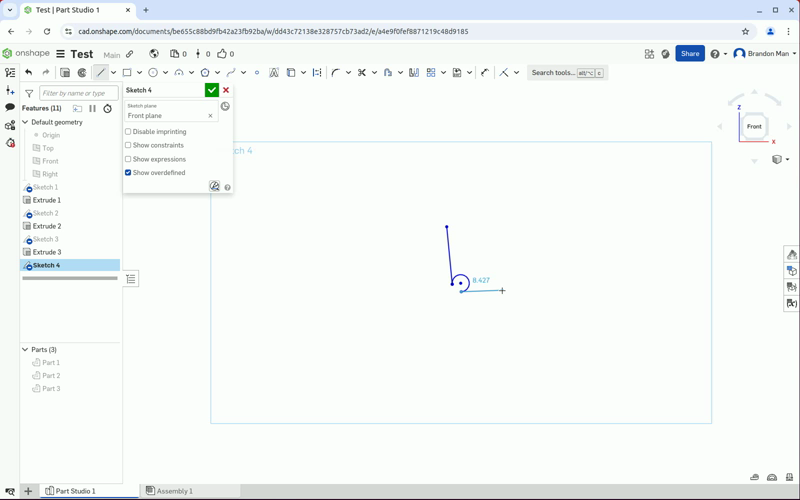
click(502, 290)
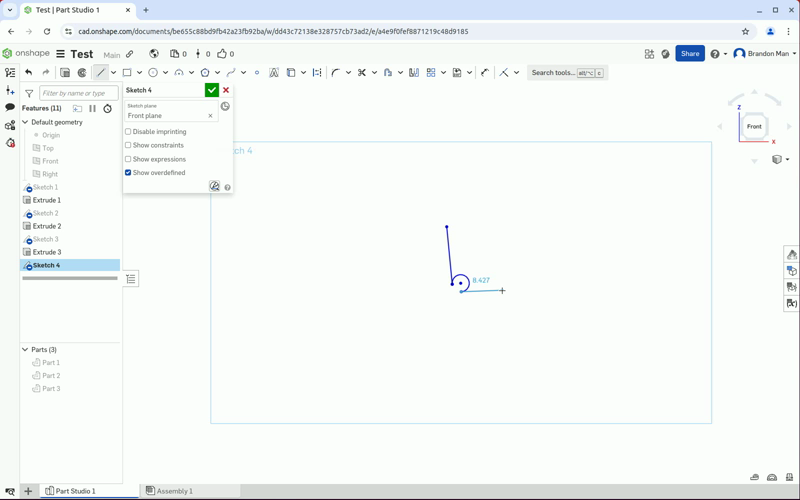
key_up(shift)
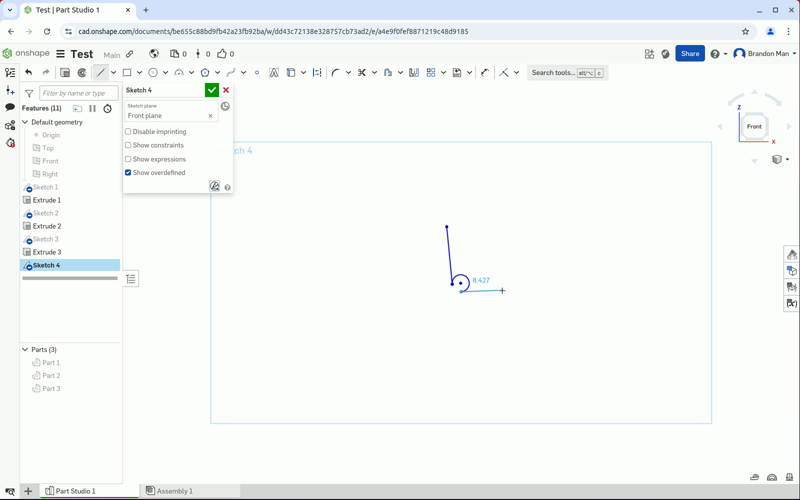
key(esc)
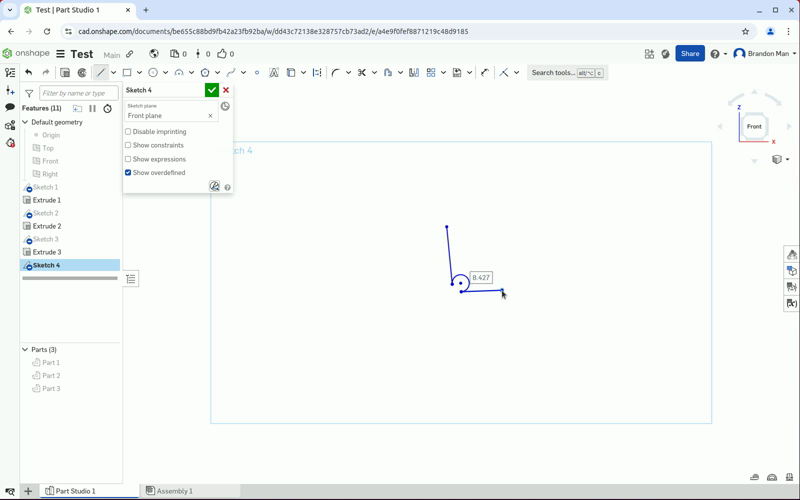
key(a)
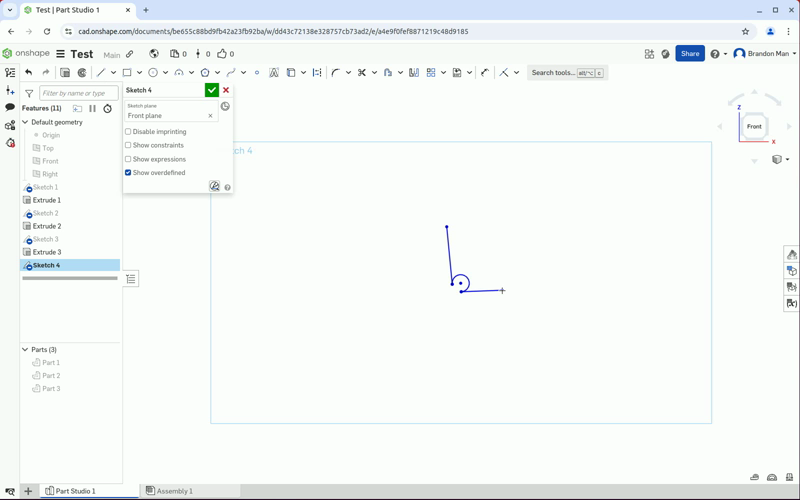
mouse_move(502, 290)
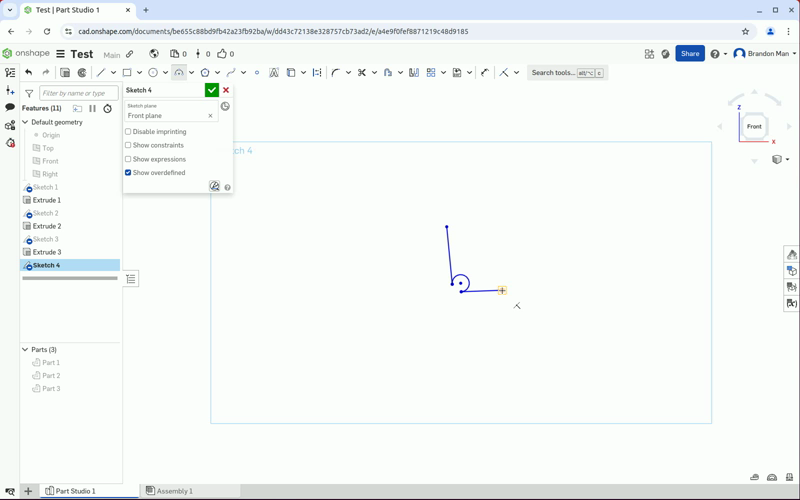
click(502, 290)
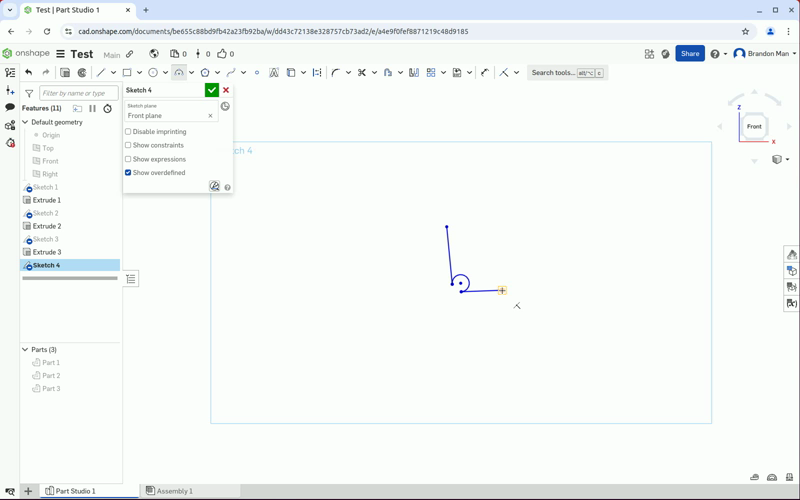
key_down(shift)
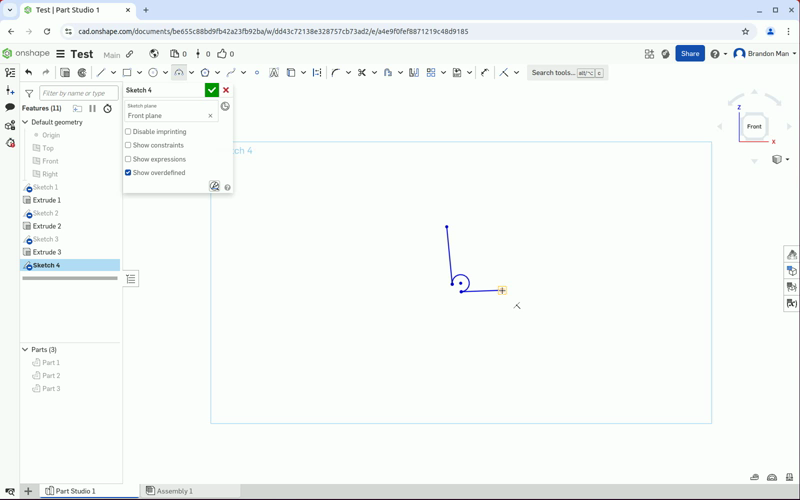
mouse_move(502, 276)
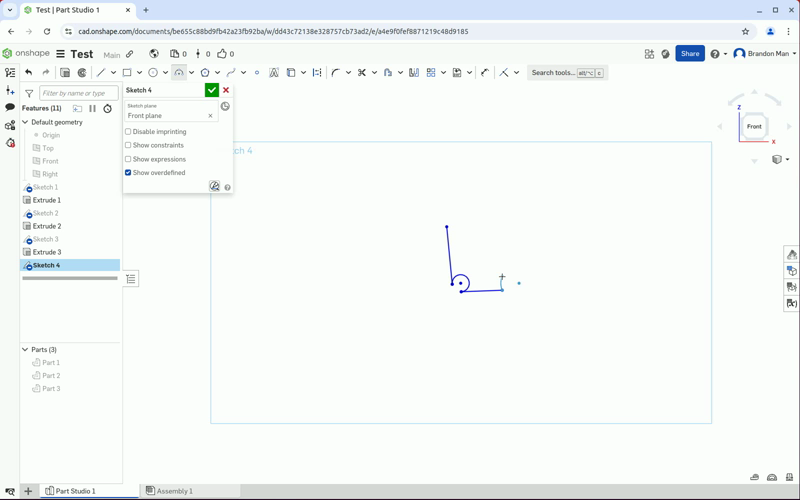
click(502, 276)
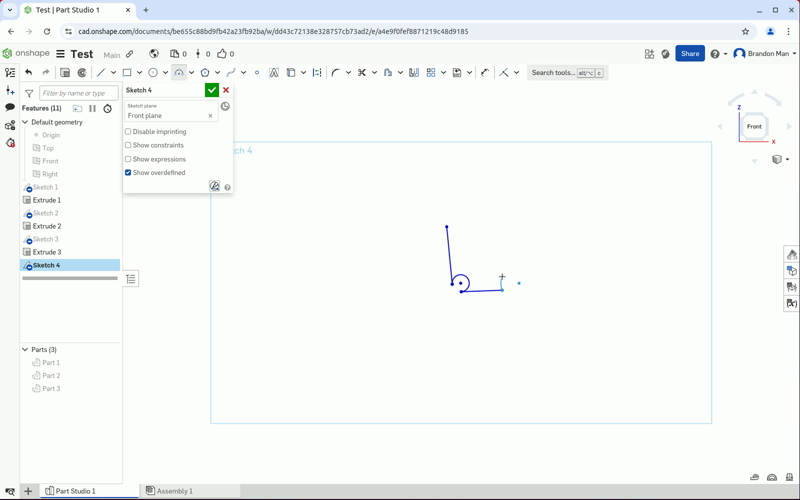
mouse_move(494, 282)
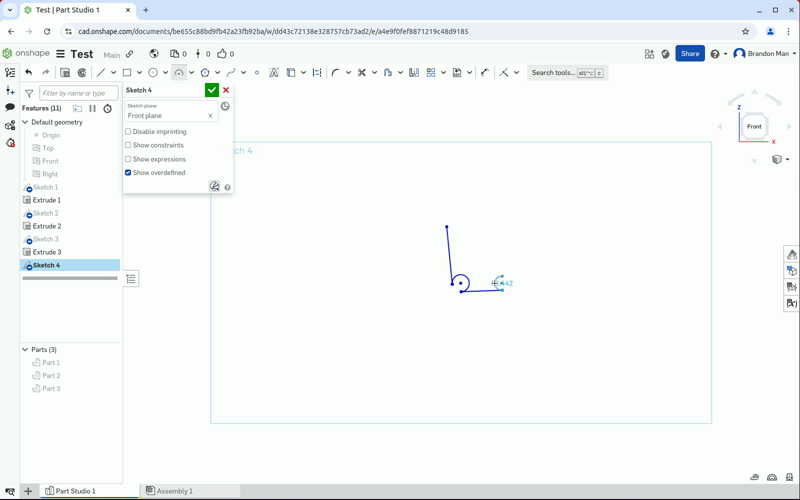
click(494, 282)
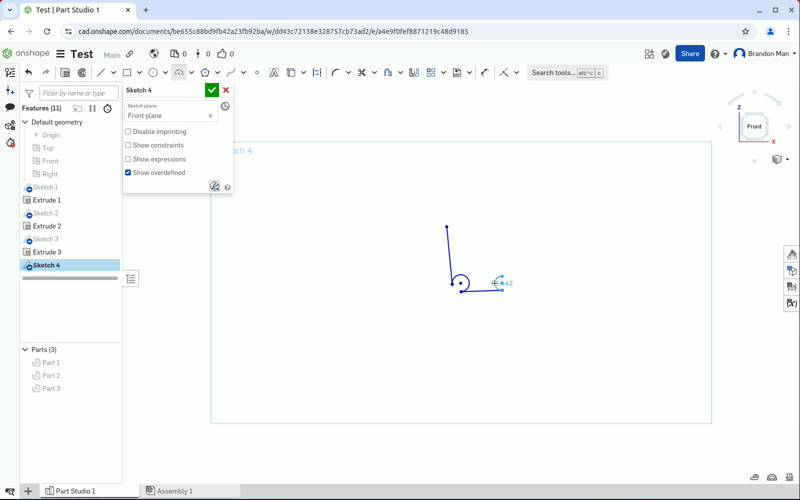
key_up(shift)
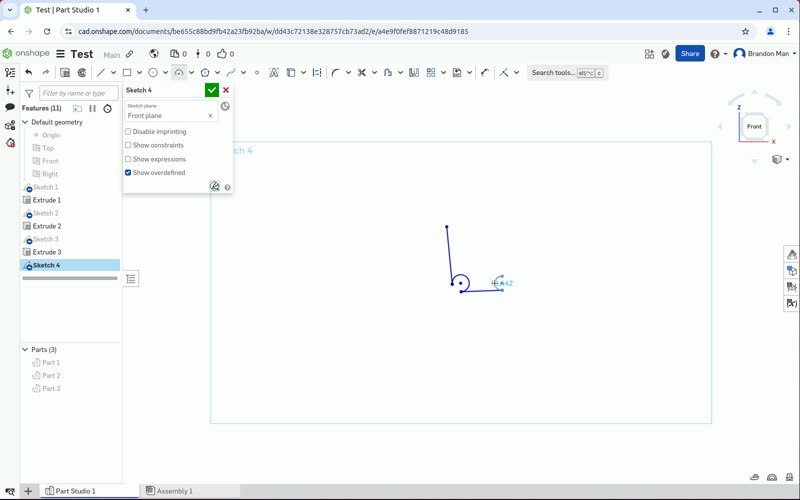
key(esc)
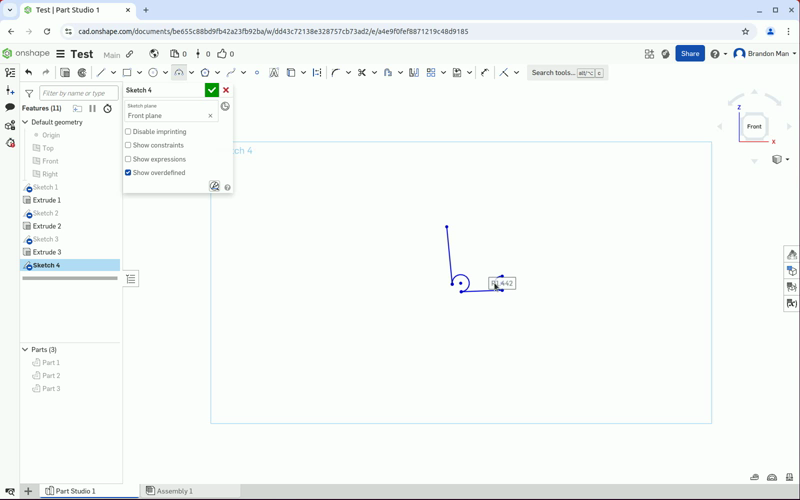
key(l)
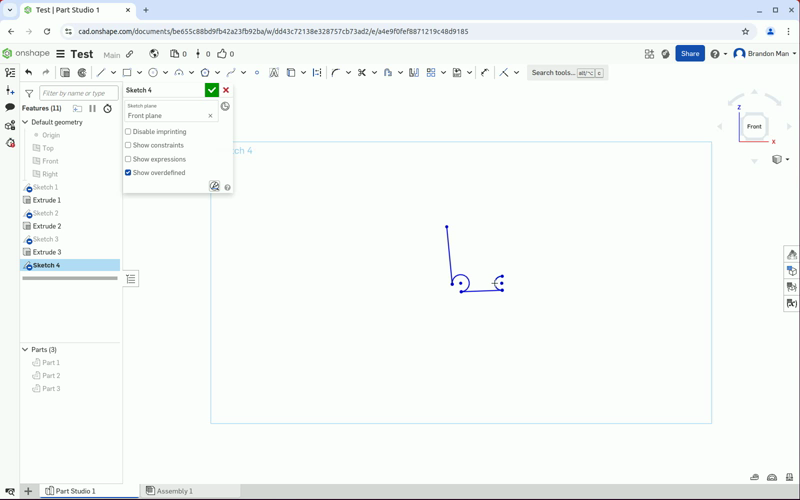
mouse_move(502, 276)
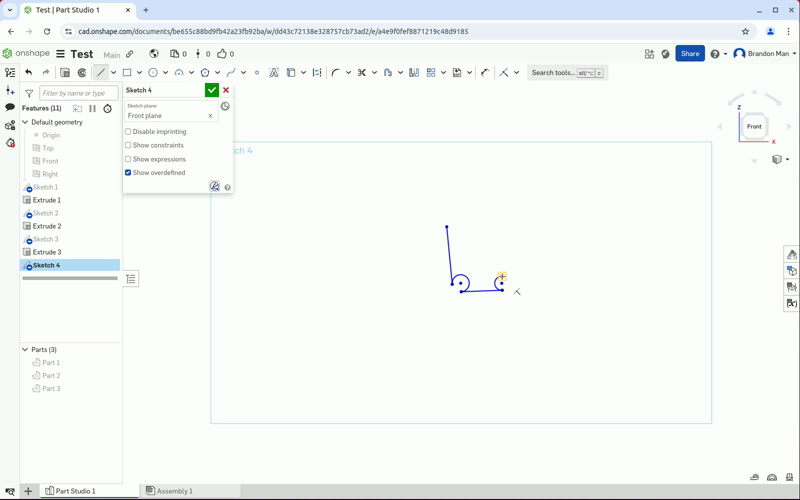
click(502, 276)
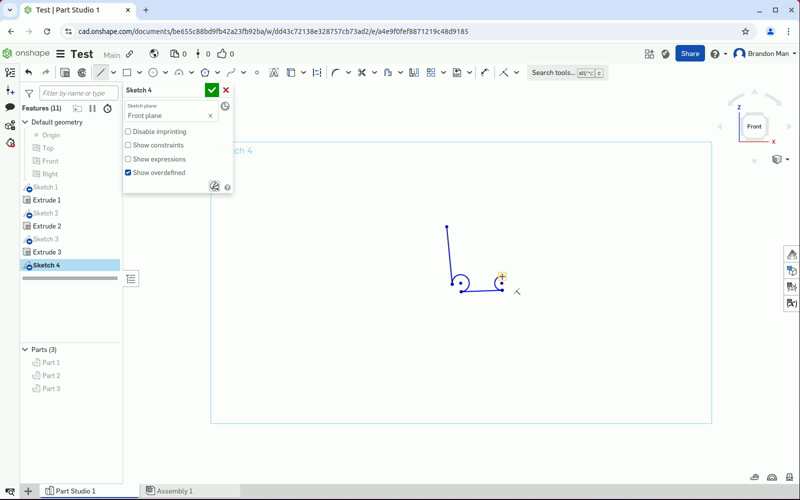
key_down(shift)
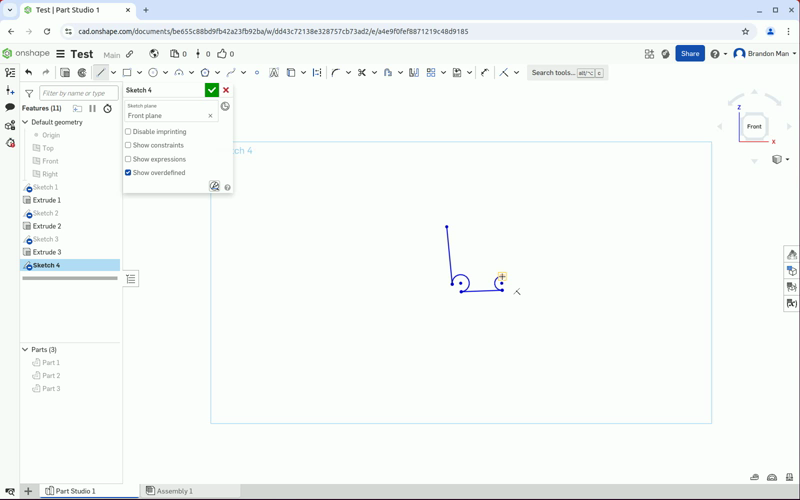
mouse_move(532, 276)
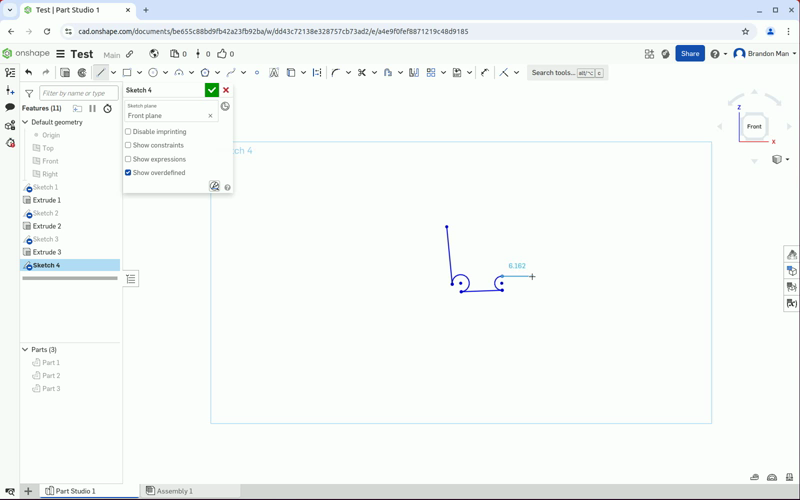
mouse_move(478, 275)
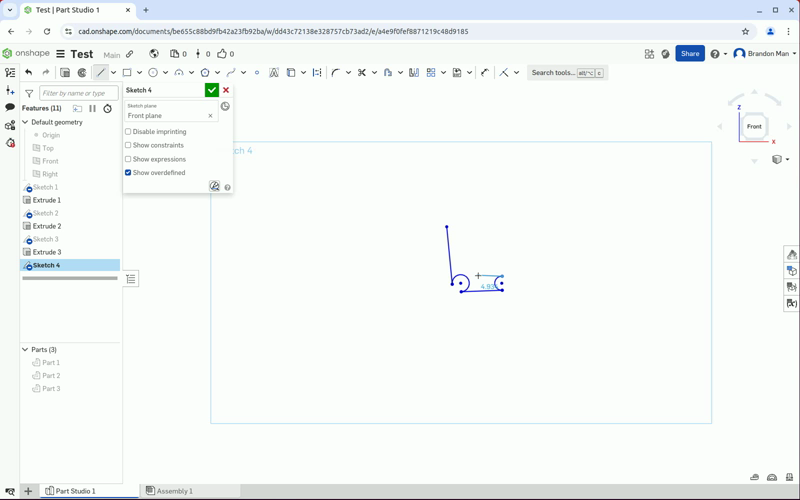
click(478, 275)
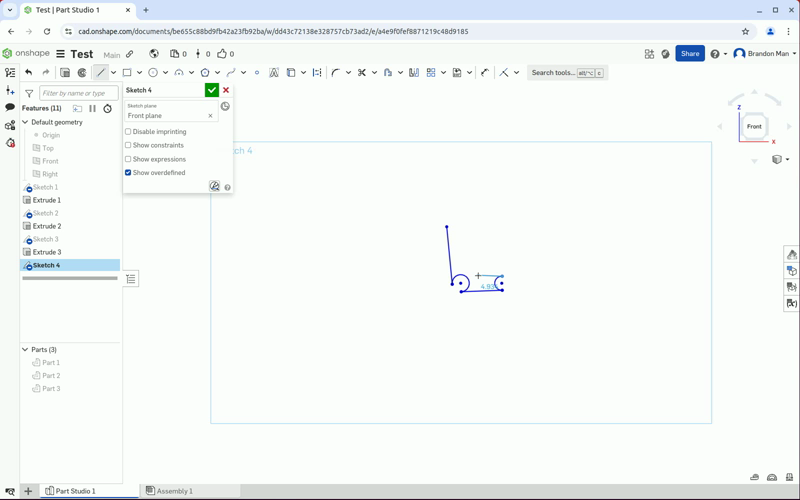
key_up(shift)
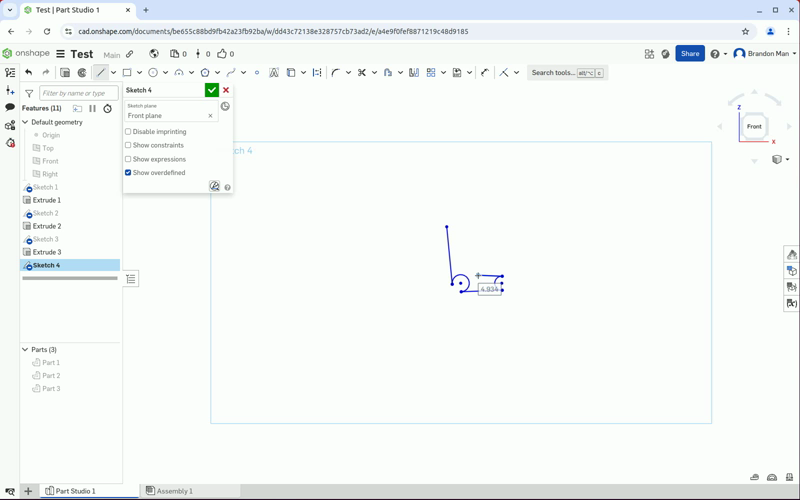
key(esc)
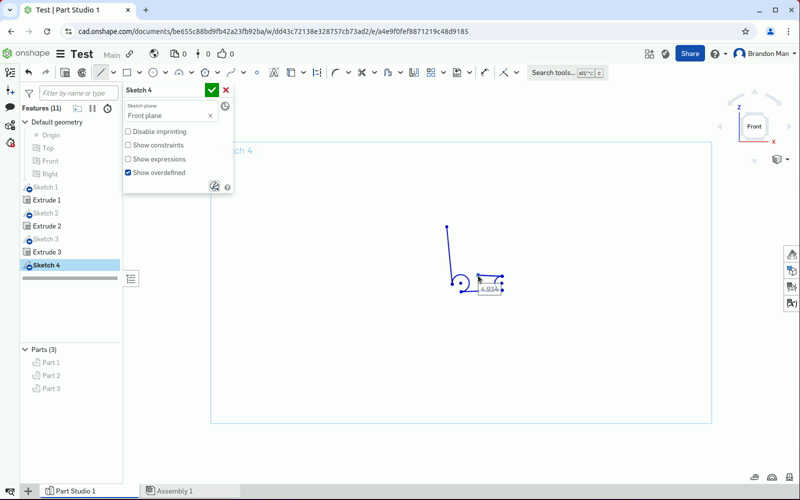
key(a)
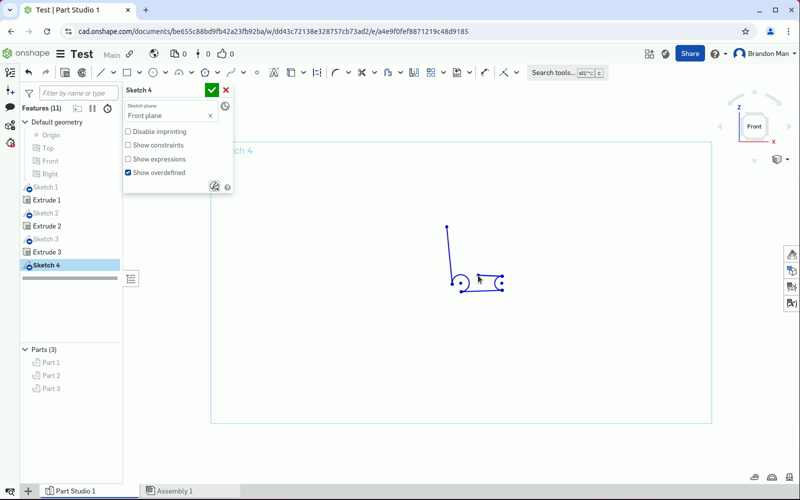
mouse_move(478, 275)
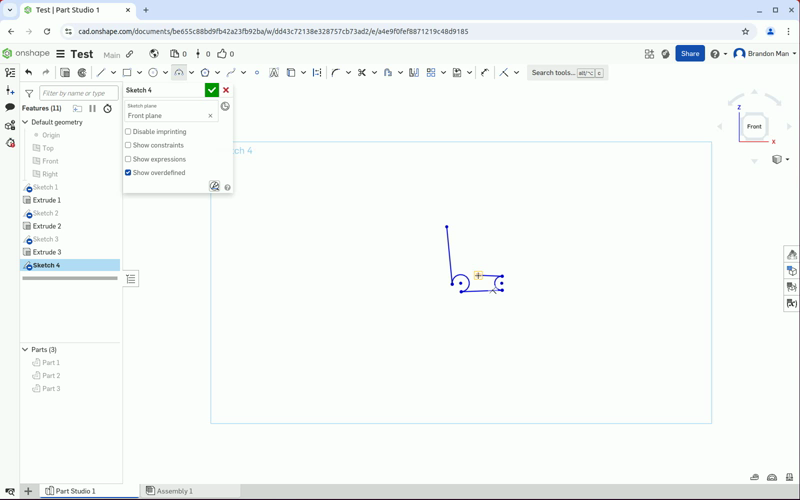
click(478, 275)
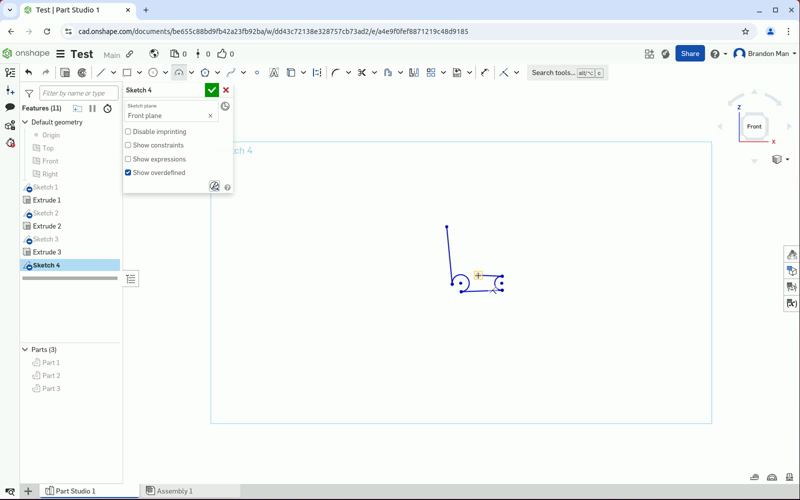
key_down(shift)
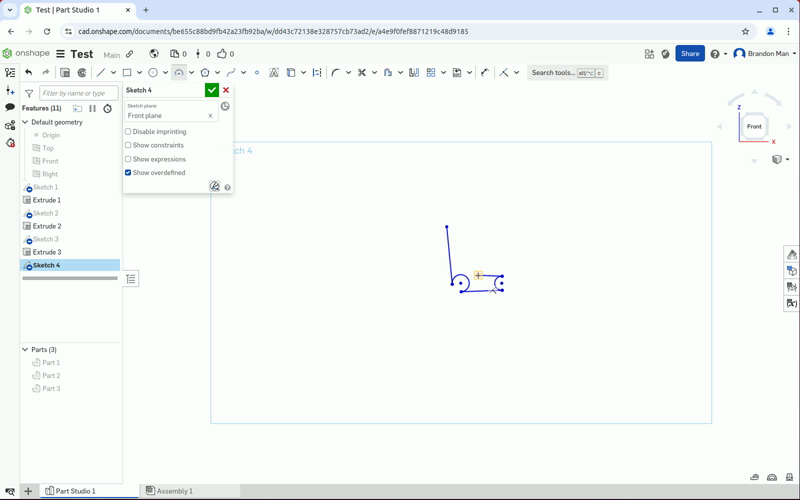
mouse_move(471, 267)
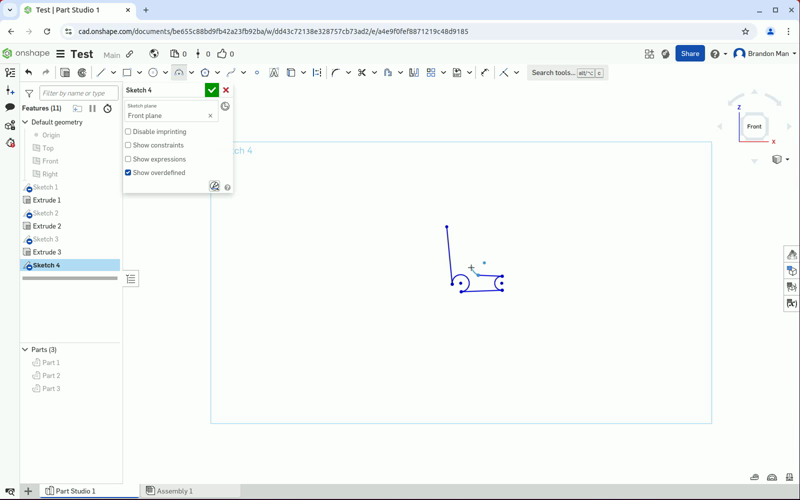
click(471, 267)
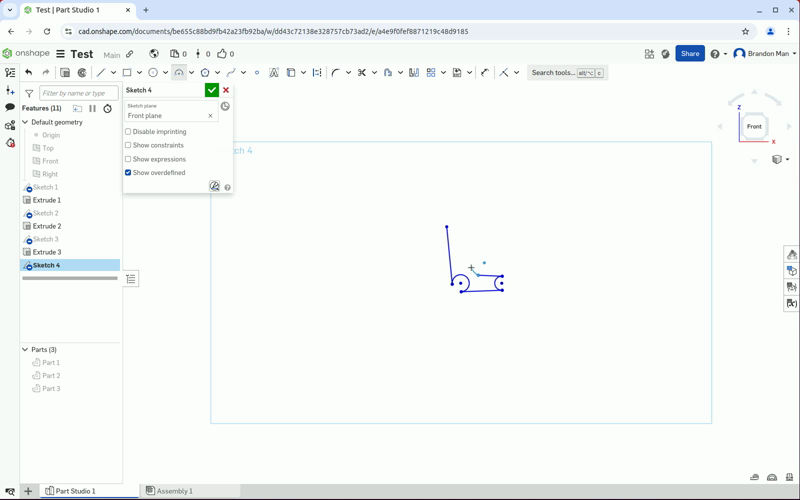
mouse_move(472, 272)
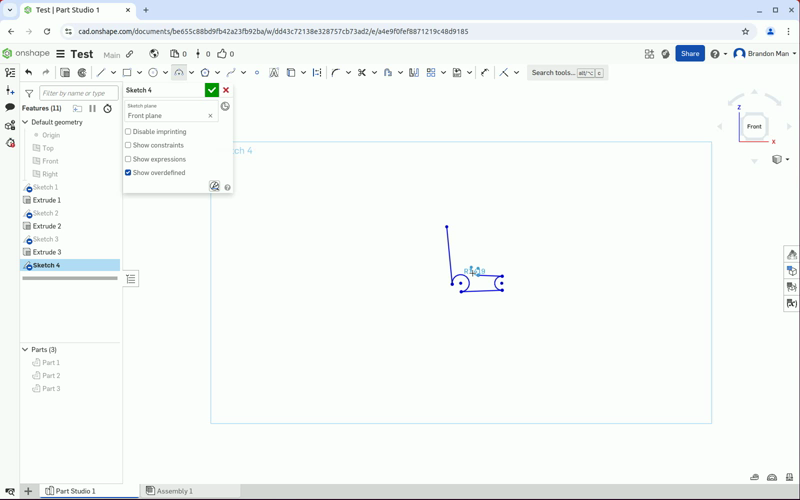
click(472, 272)
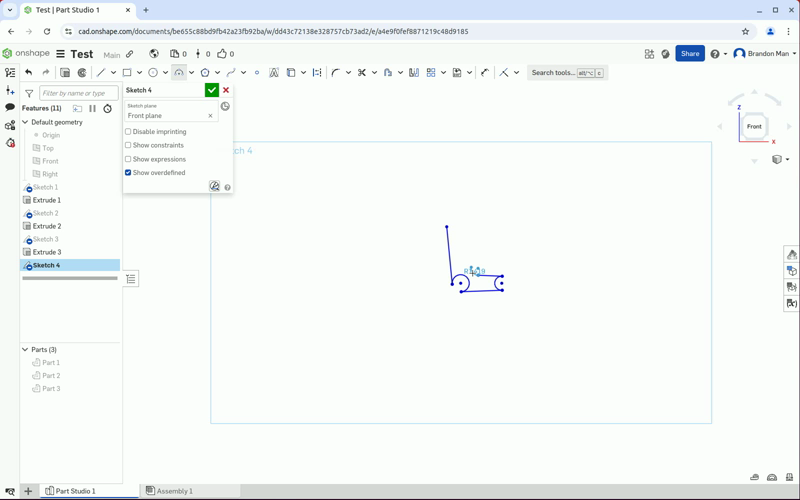
key_up(shift)
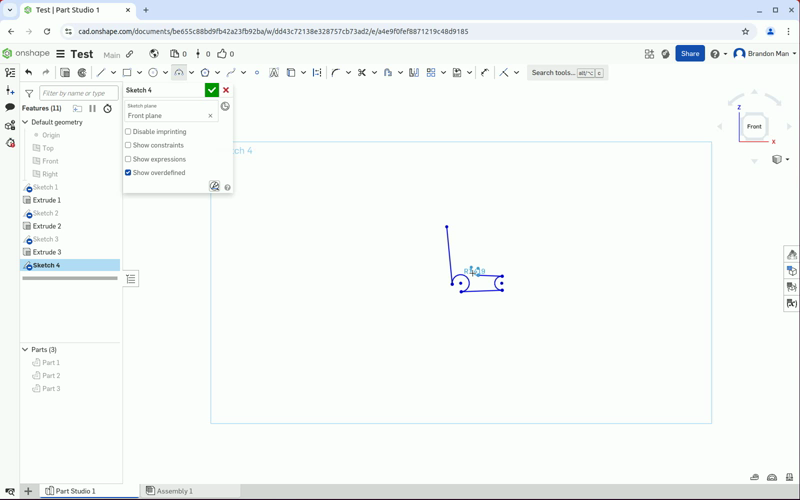
key(esc)
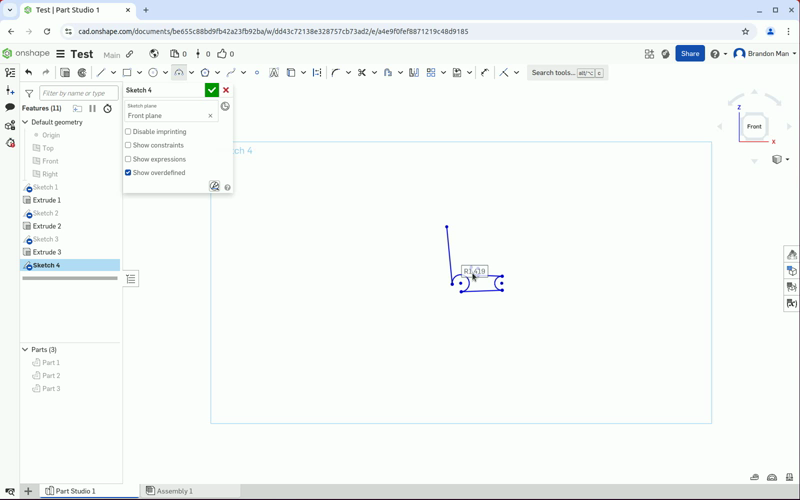
key(l)
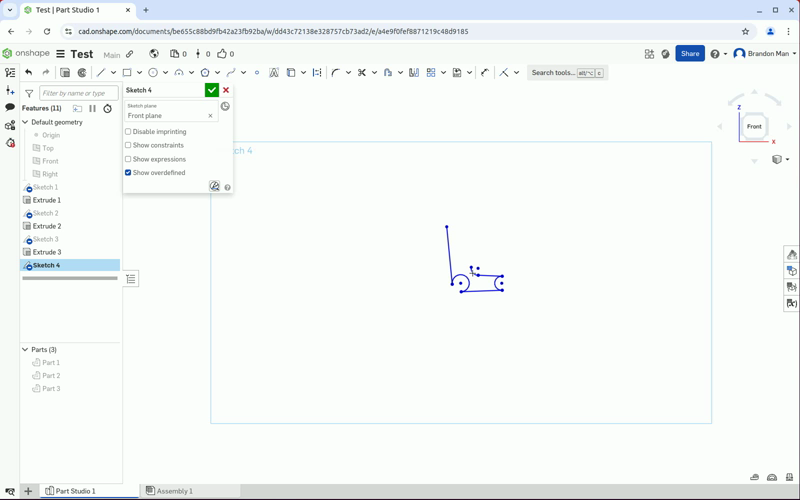
mouse_move(471, 267)
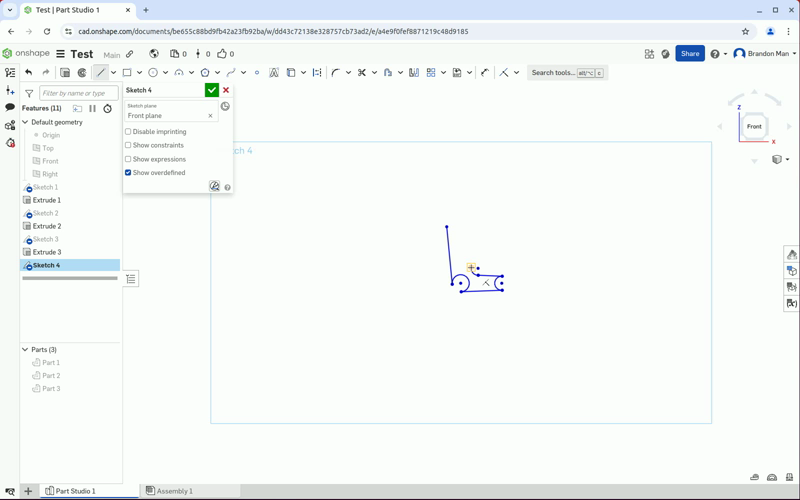
click(471, 267)
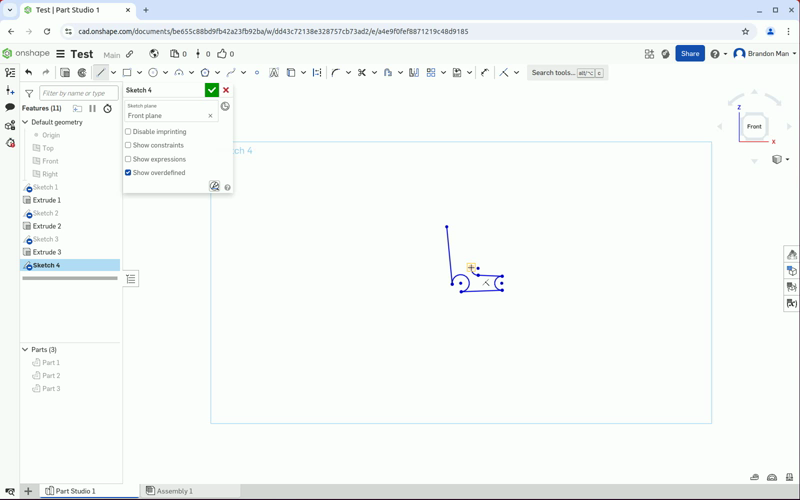
key_down(shift)
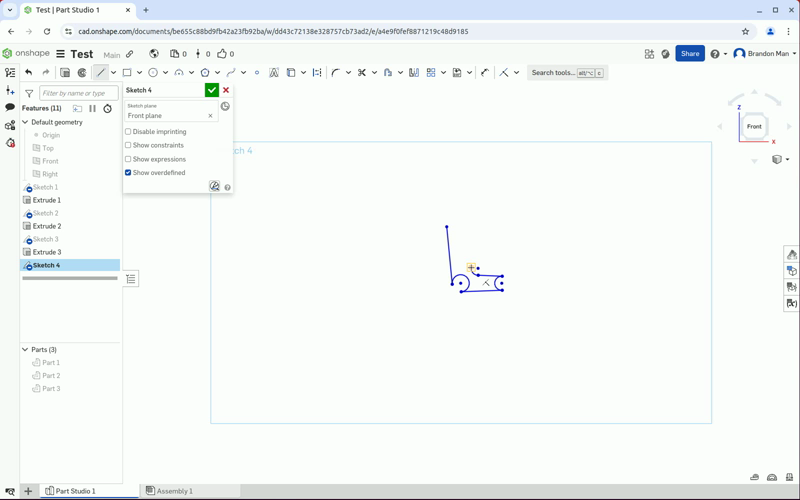
mouse_move(501, 267)
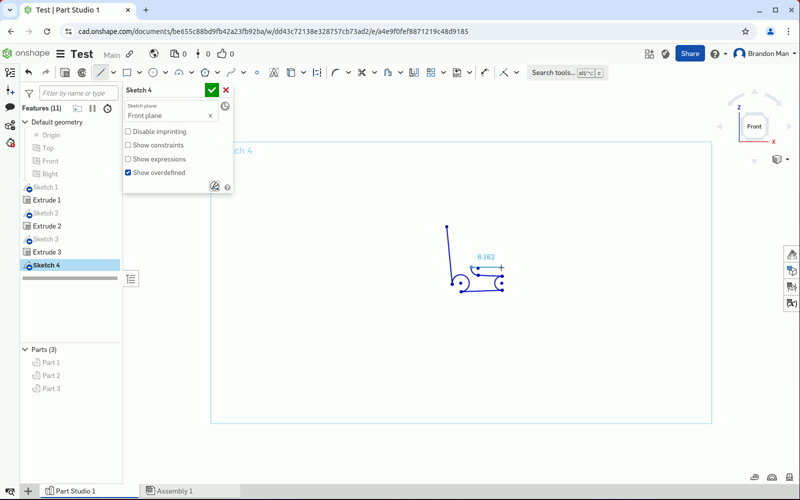
mouse_move(475, 226)
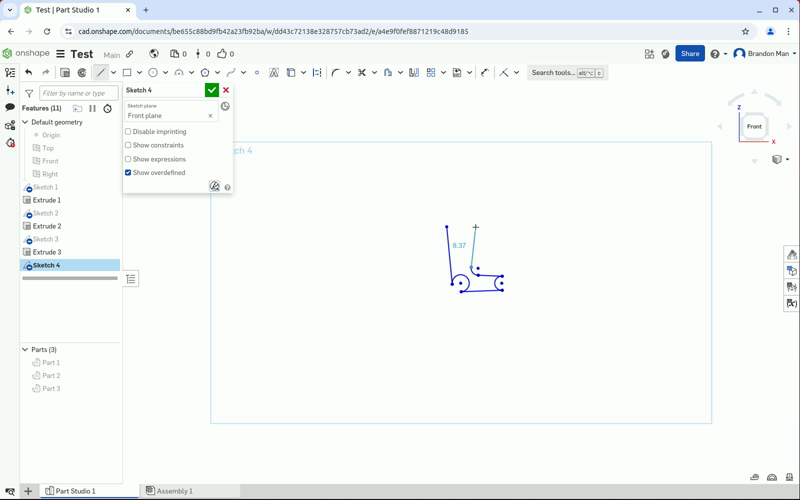
click(475, 226)
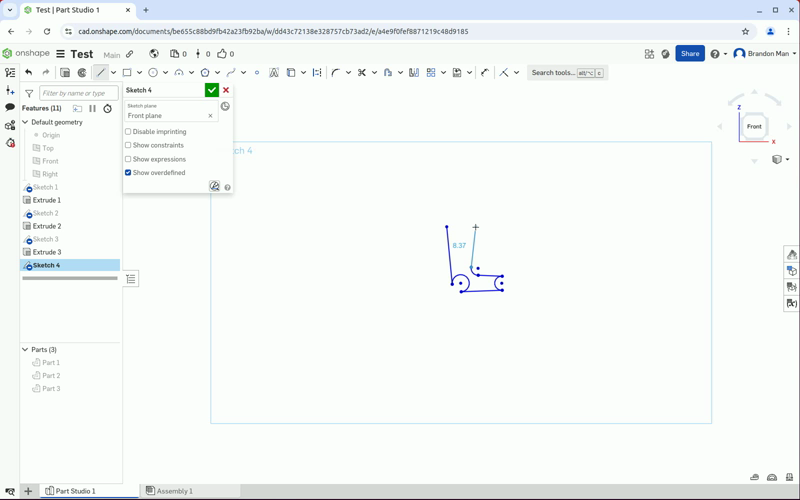
key_up(shift)
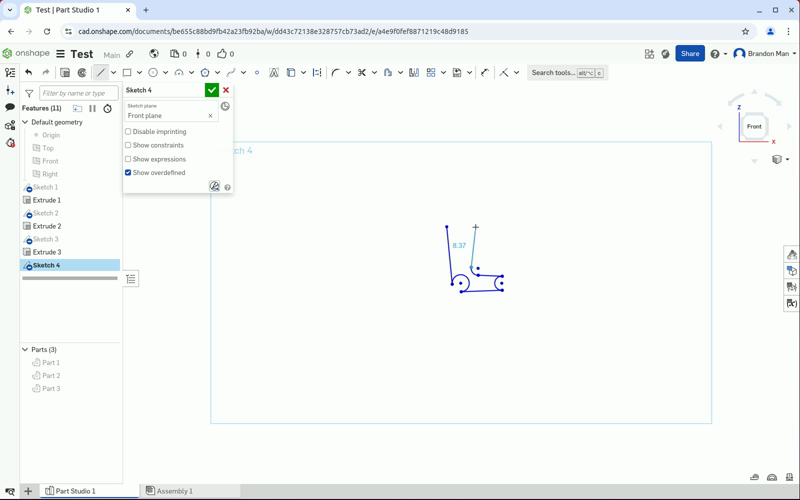
key(esc)
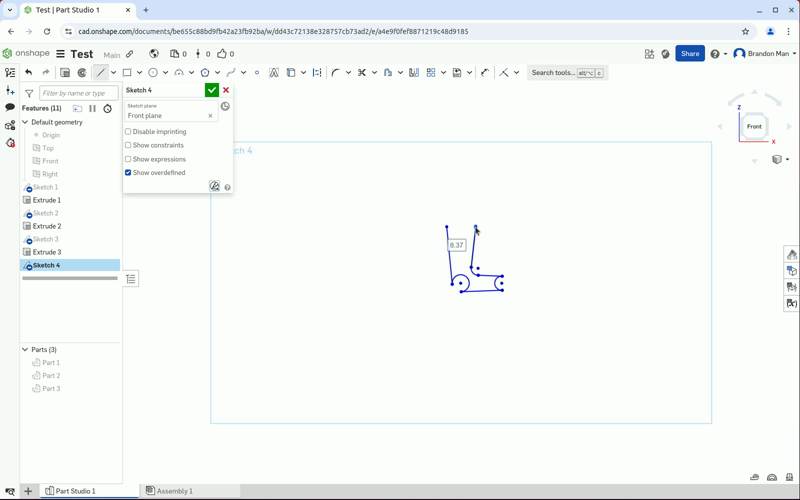
key(a)
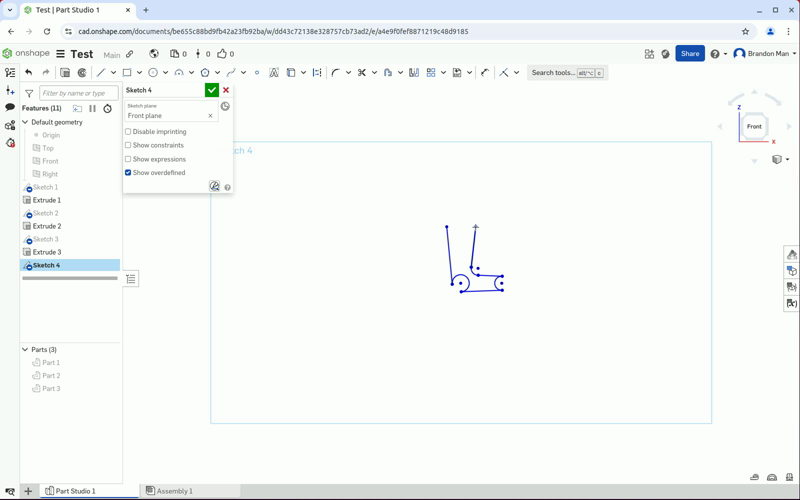
mouse_move(475, 226)
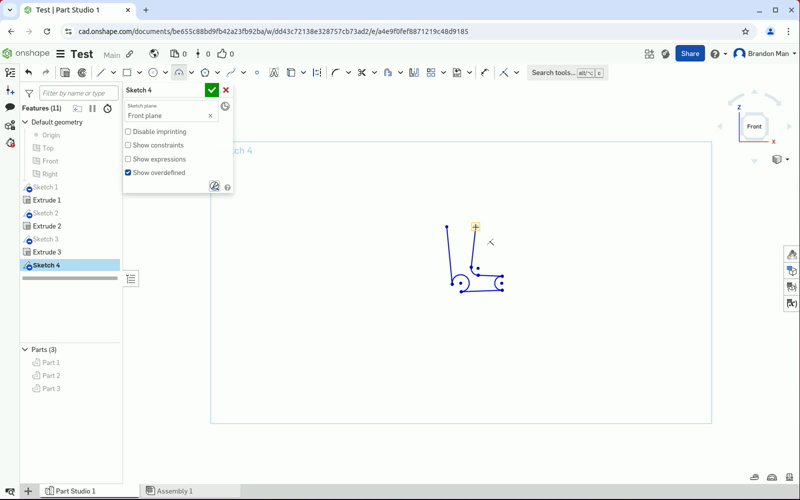
click(475, 226)
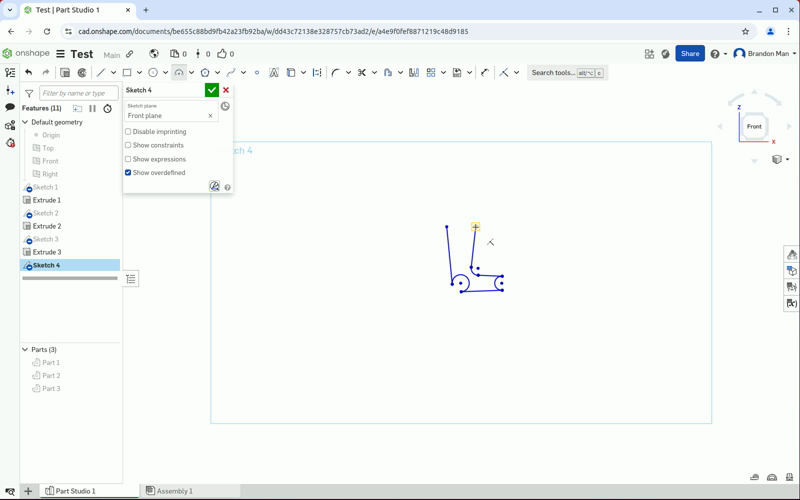
mouse_move(446, 226)
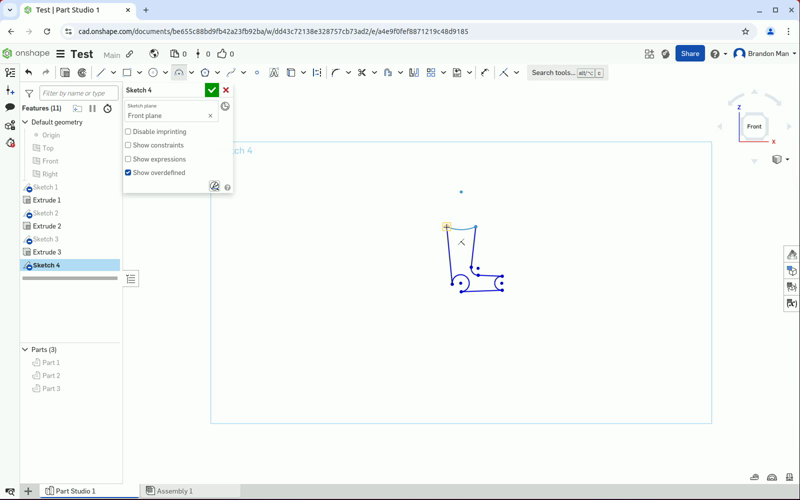
click(446, 226)
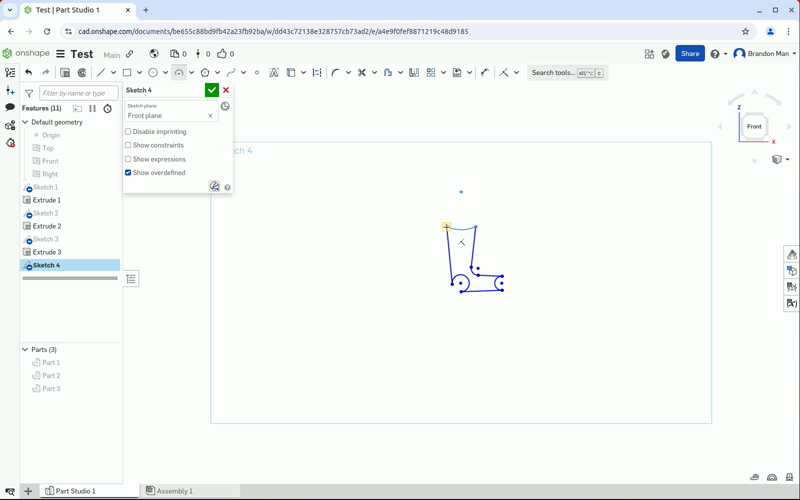
key_down(shift)
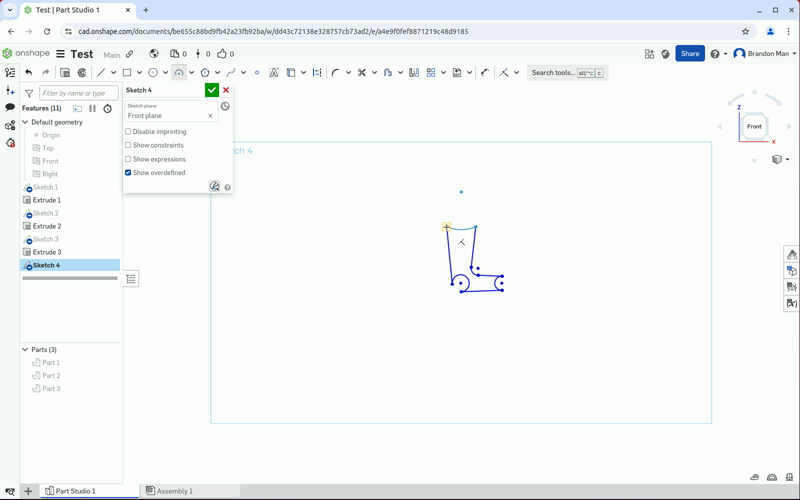
mouse_move(461, 239)
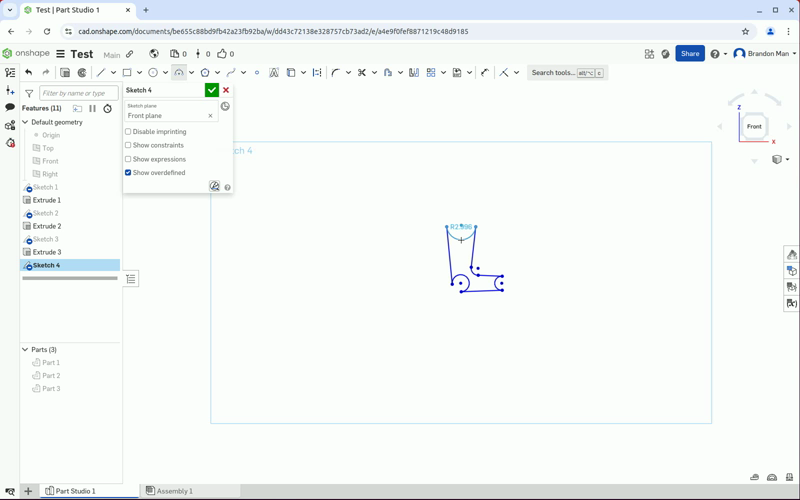
click(461, 239)
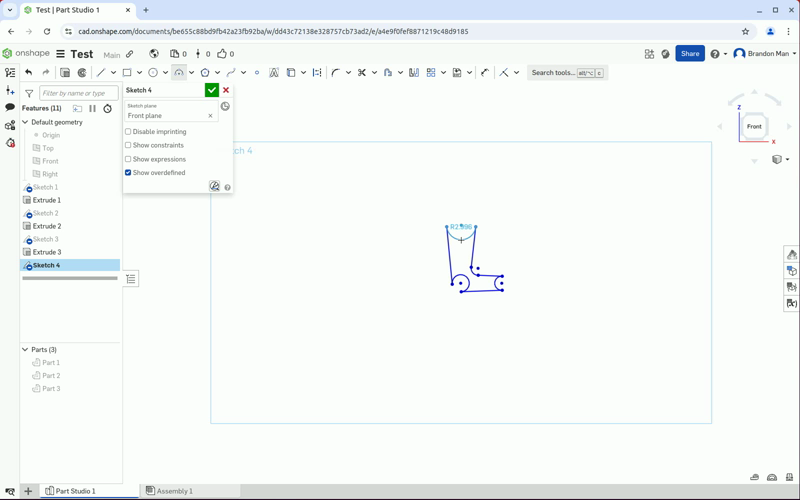
key_up(shift)
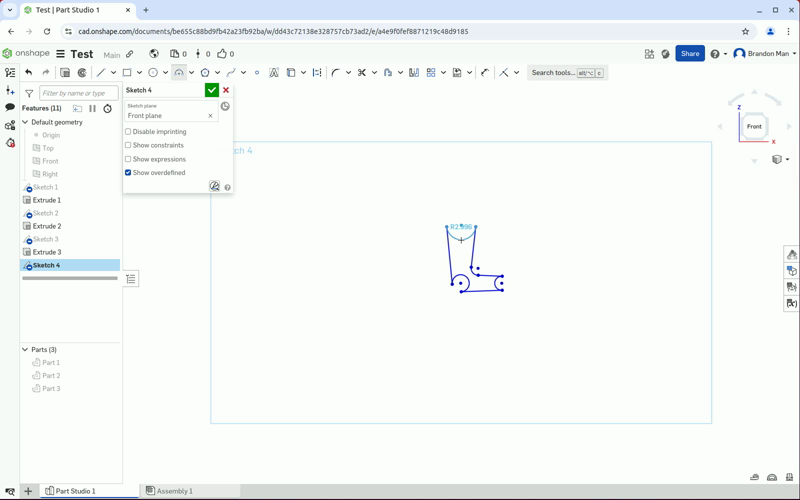
key(esc)
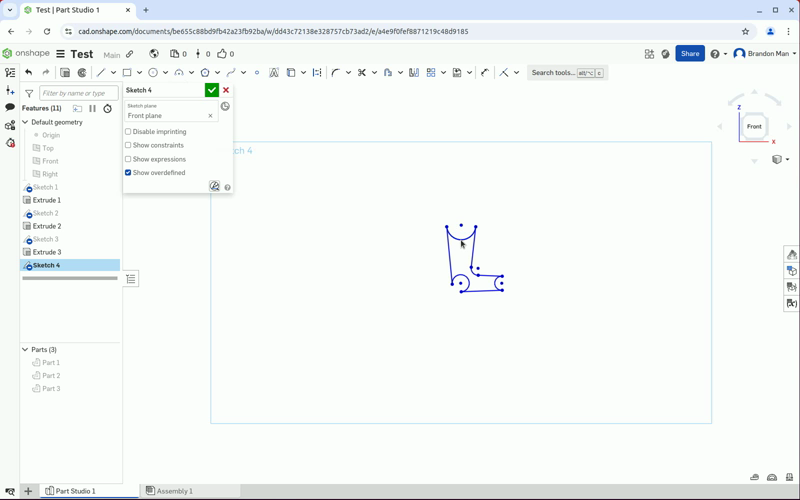
mouse_move(456, 270)
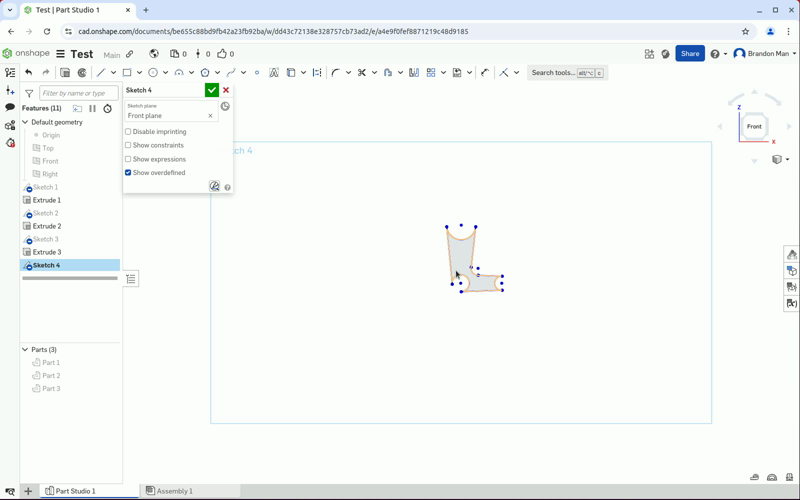
scroll(6)
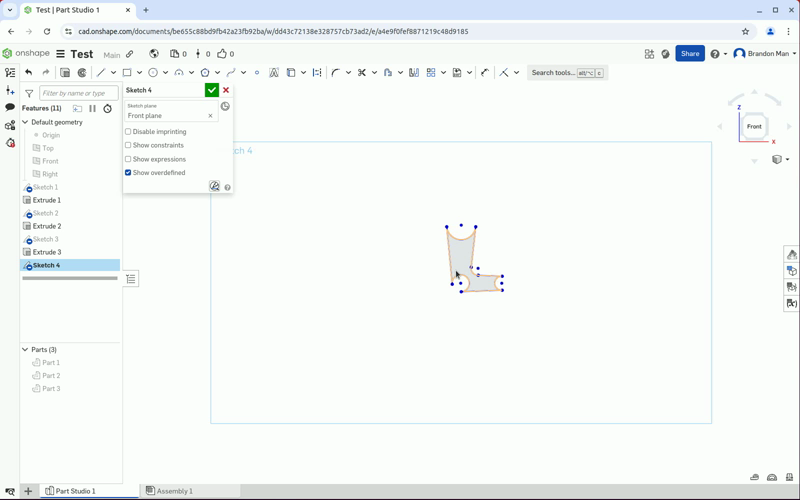
scroll(6)
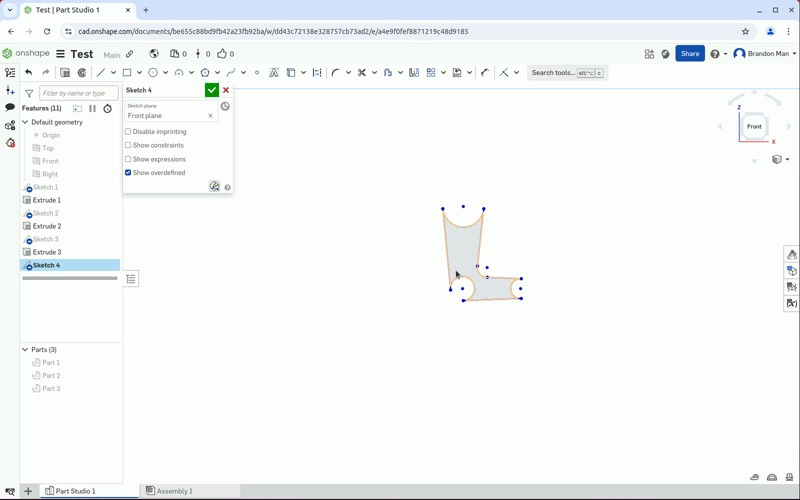
scroll(6)
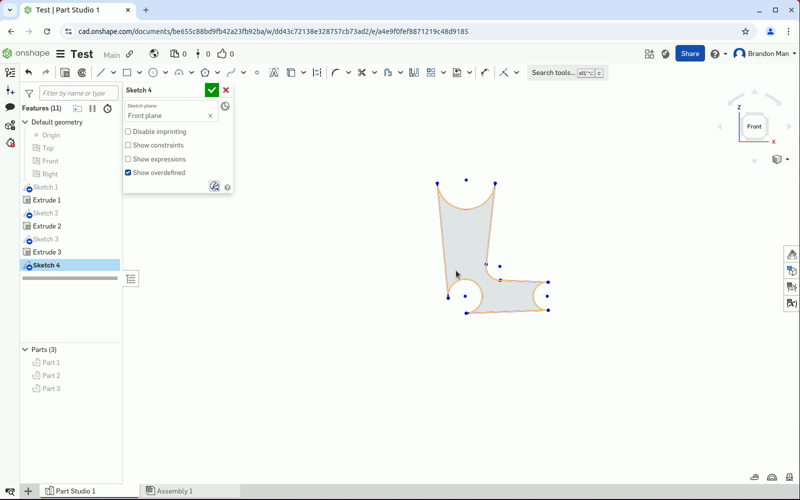
scroll(6)
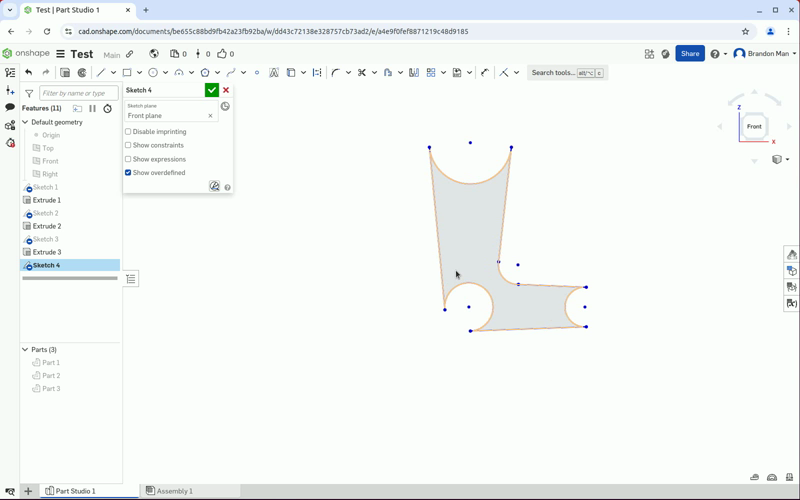
scroll(6)
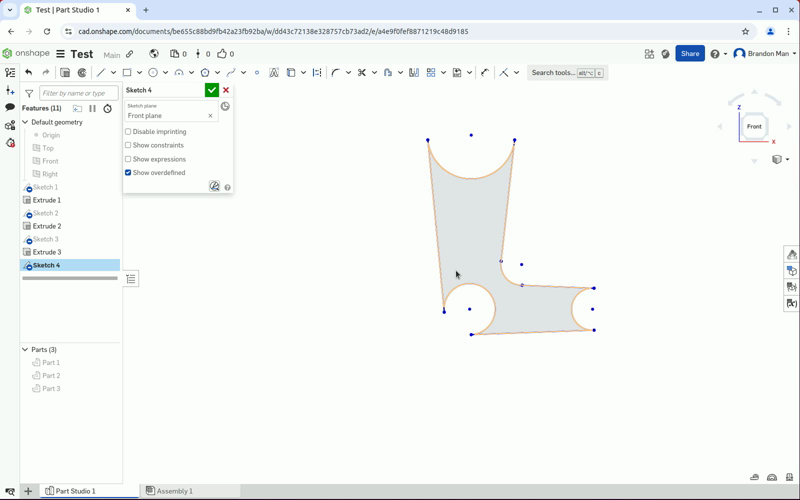
scroll(6)
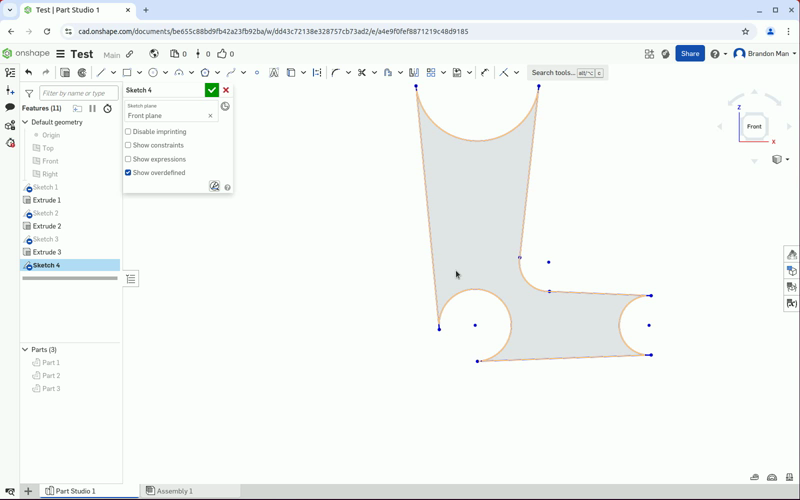
scroll(6)
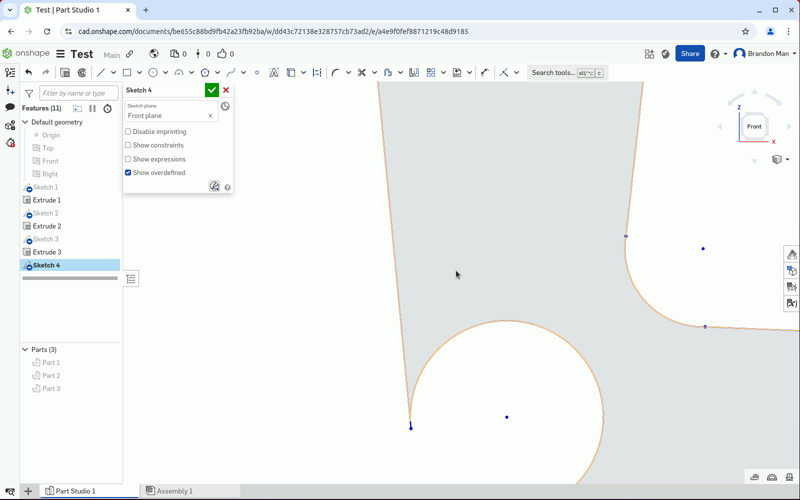
click(456, 270)
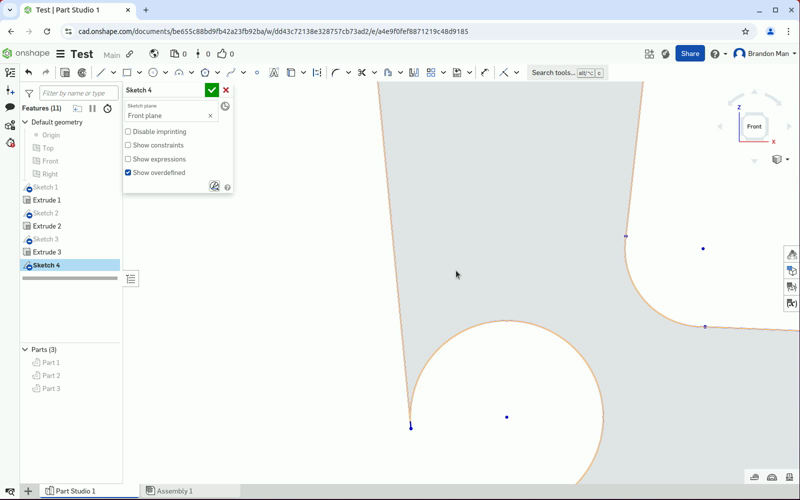
scroll(-6)
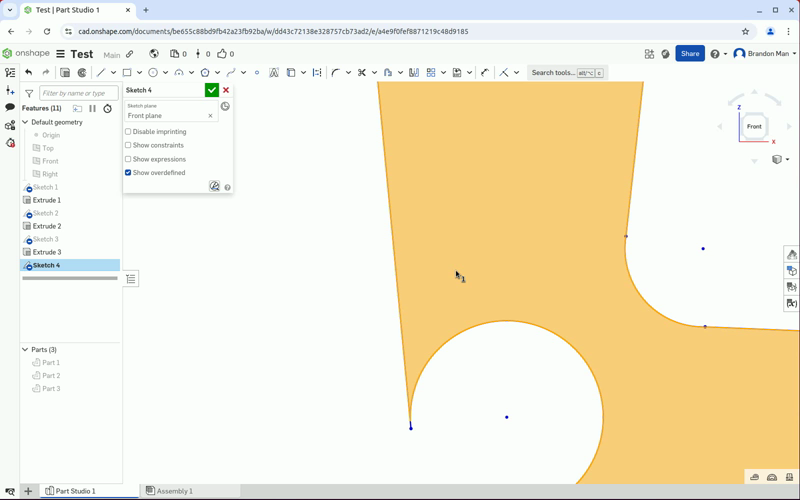
scroll(-6)
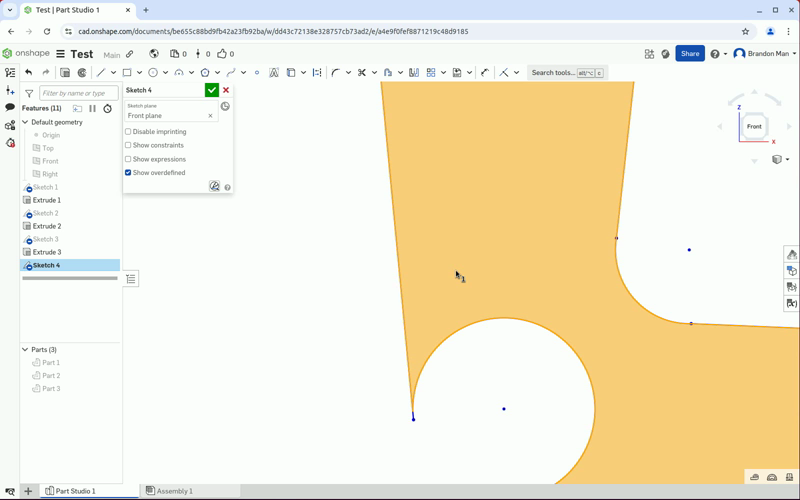
scroll(-6)
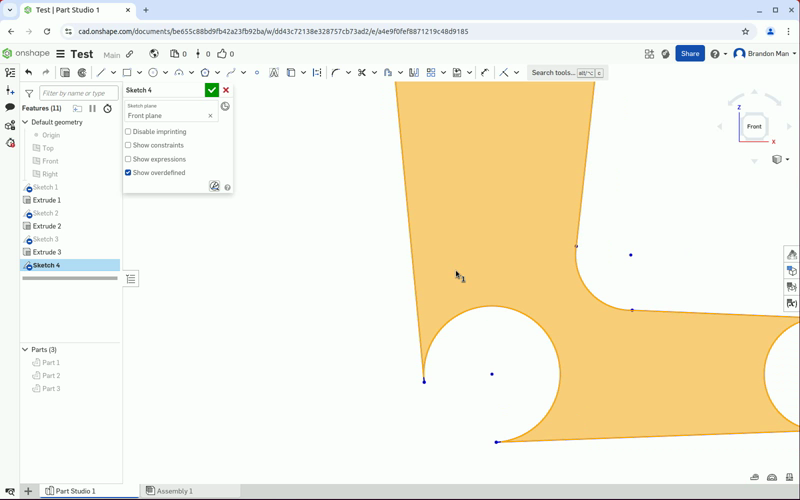
scroll(-6)
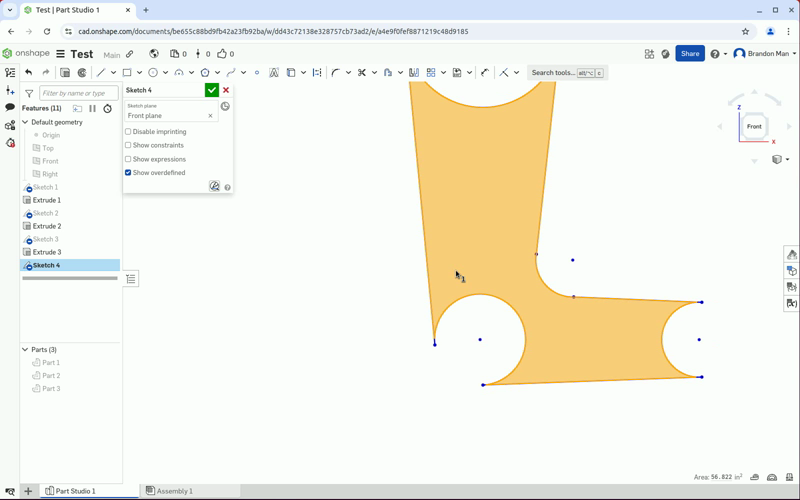
scroll(-6)
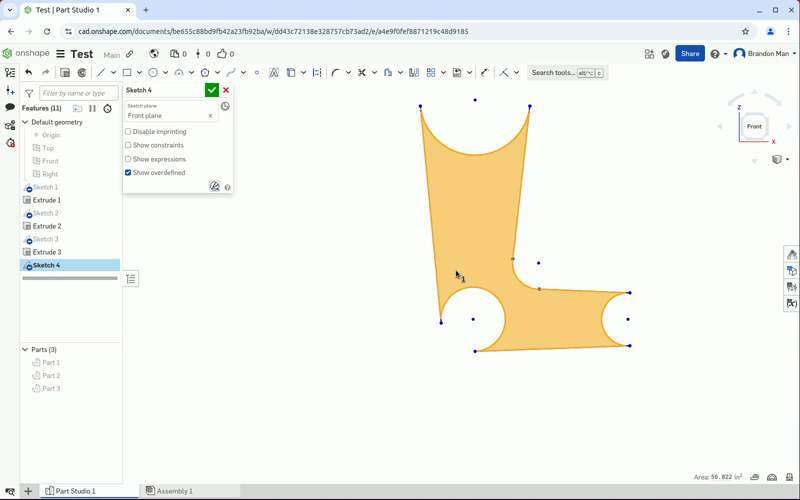
scroll(-6)
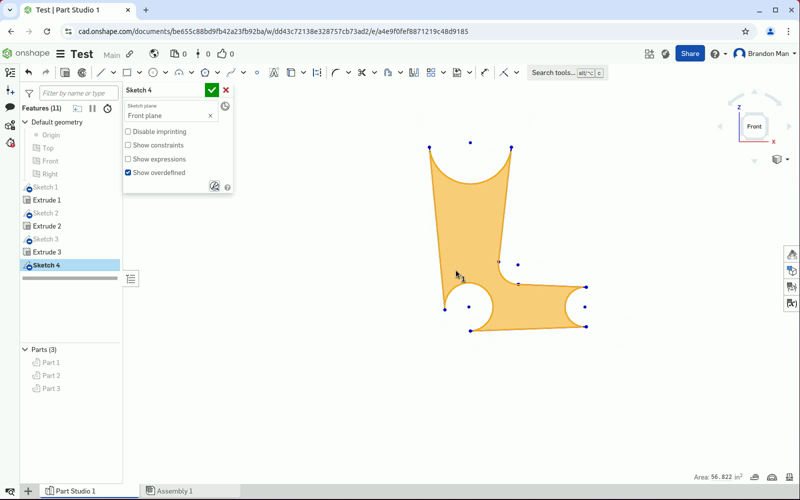
scroll(-6)
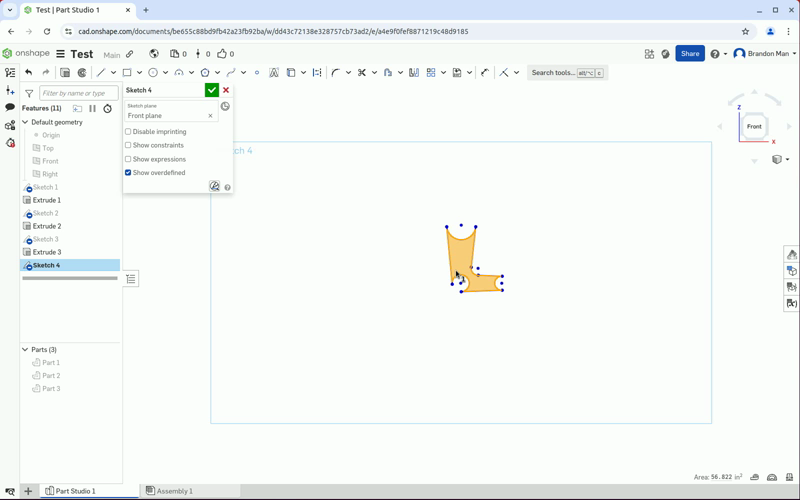
mouse_move(73, 352)
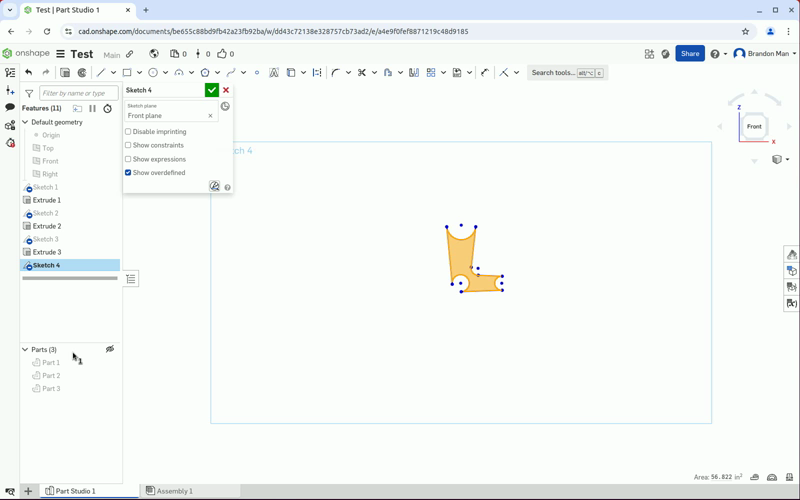
key(shift+y)
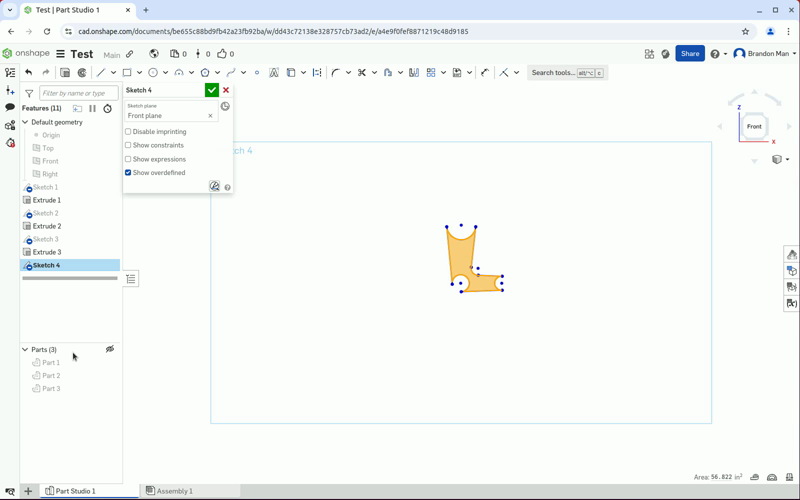
key(shift+e)
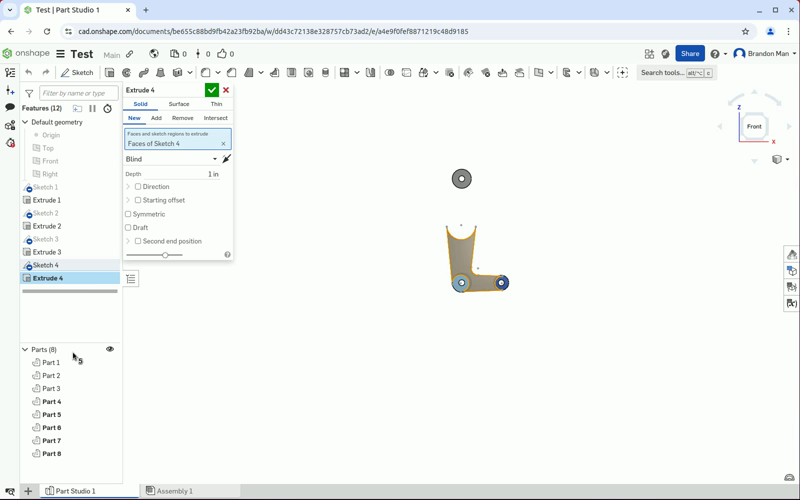
mouse_move(143, 106)
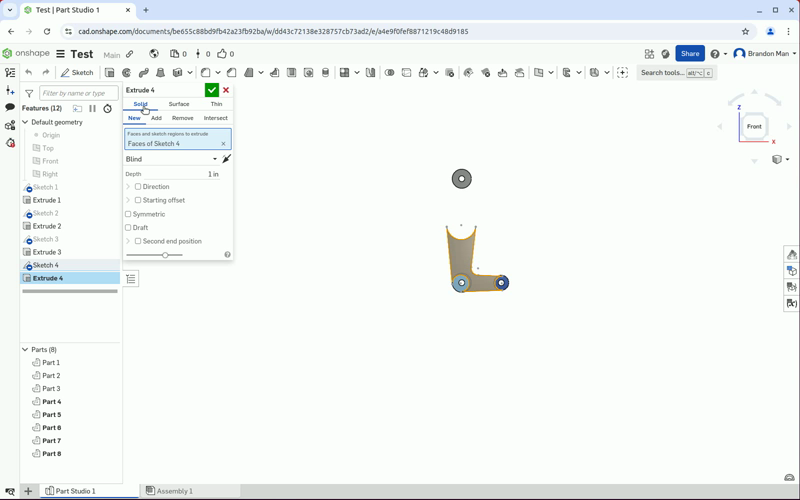
click(143, 106)
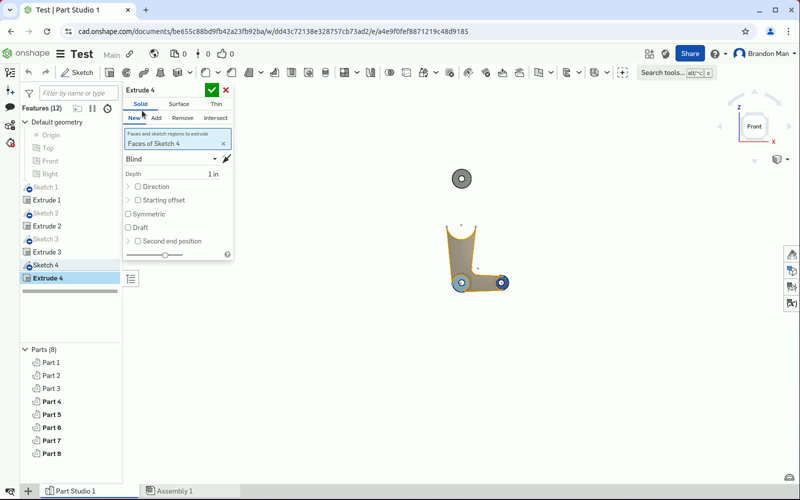
mouse_move(137, 120)
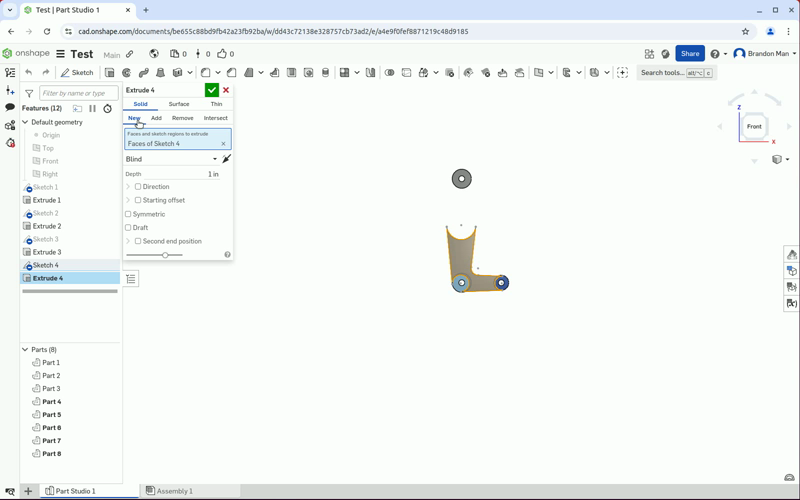
click(137, 120)
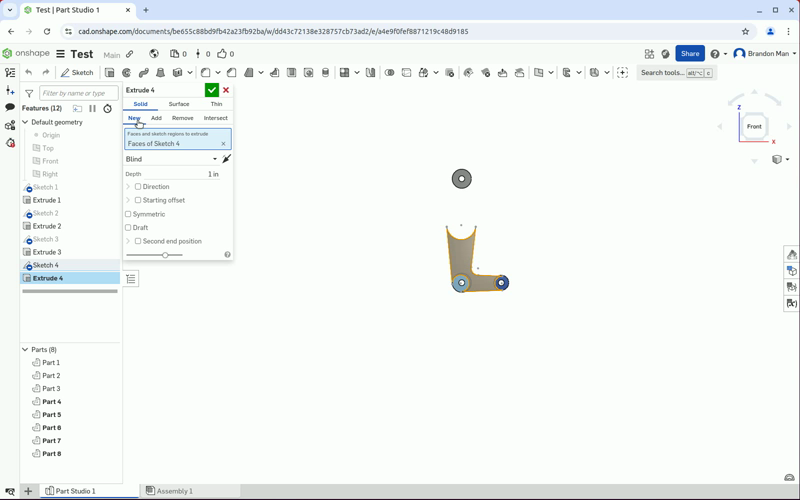
key(tab, 4)
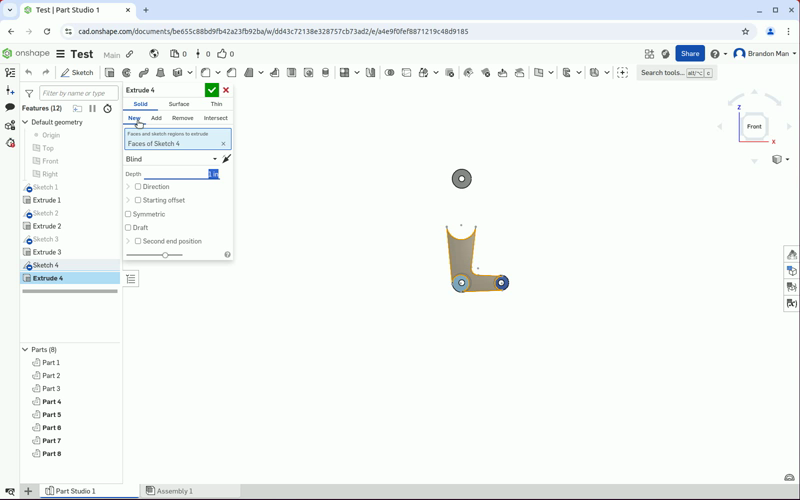
text(0.481)
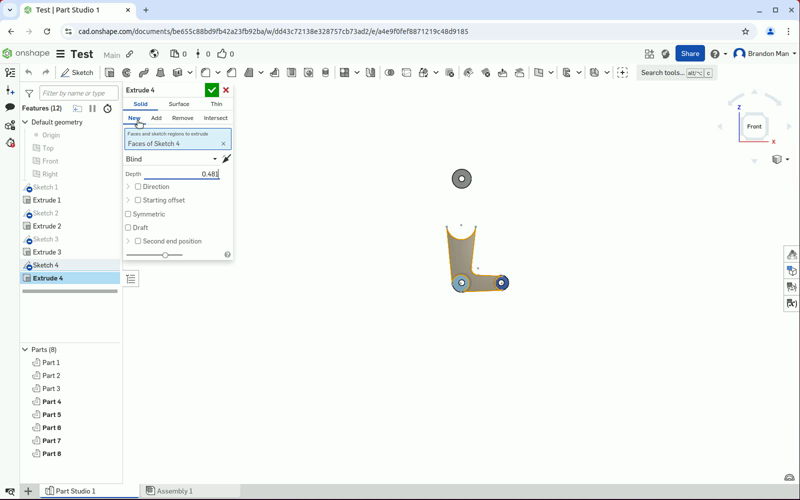
key(enter)
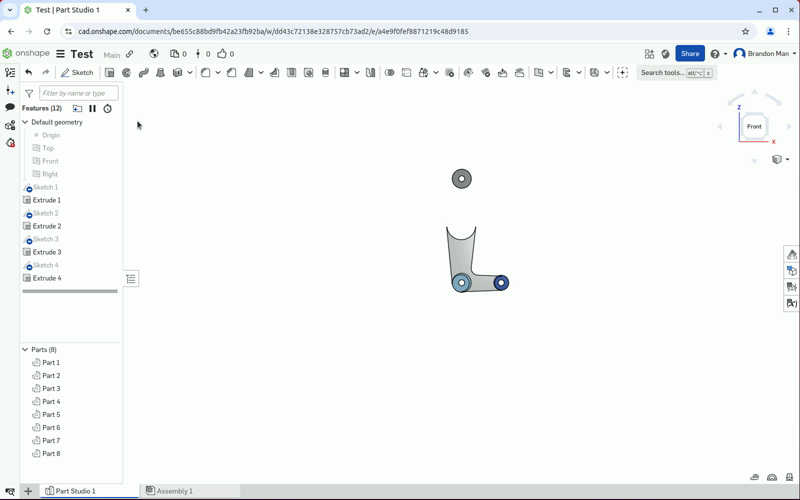
key(shift+h)
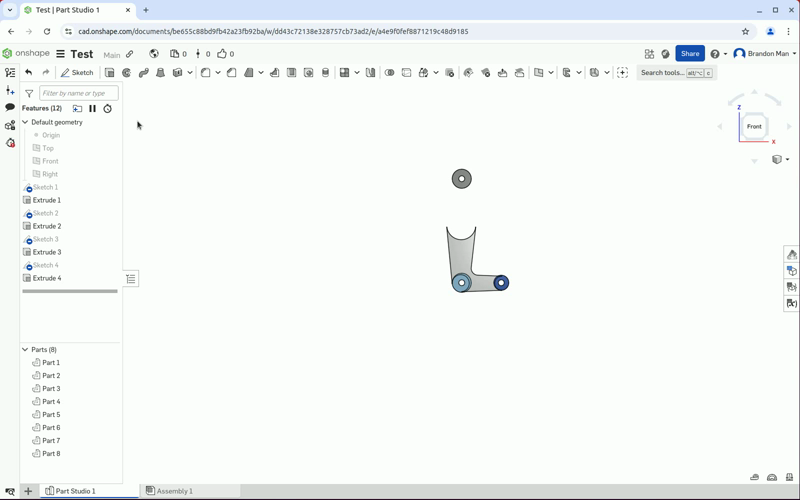
key(shift+h)
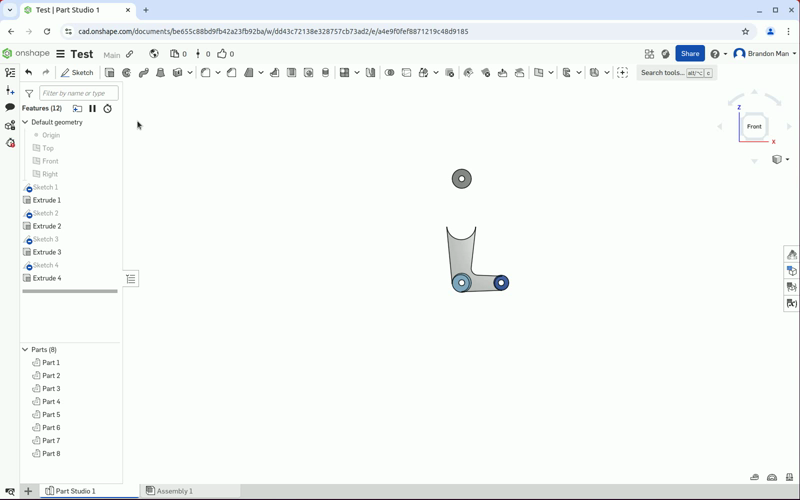
mouse_move(73, 189)
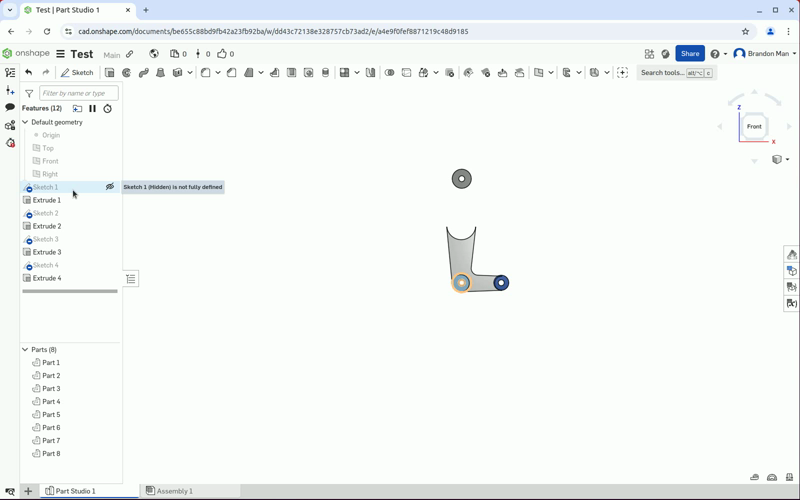
click(73, 189)
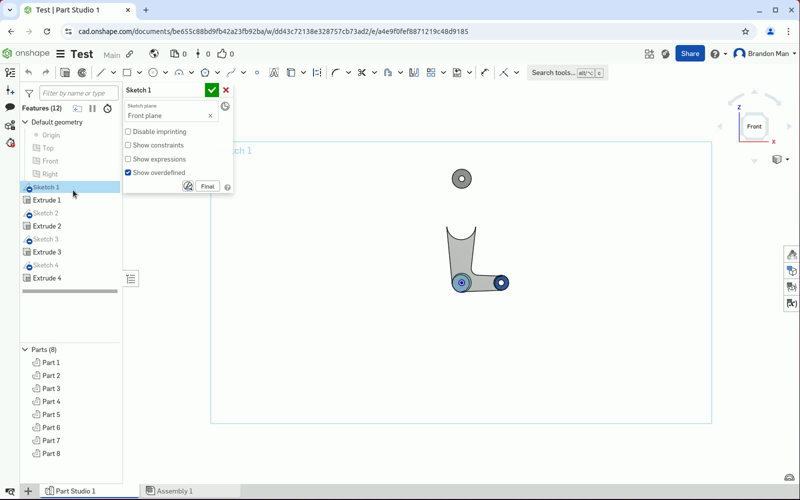
mouse_move(229, 92)
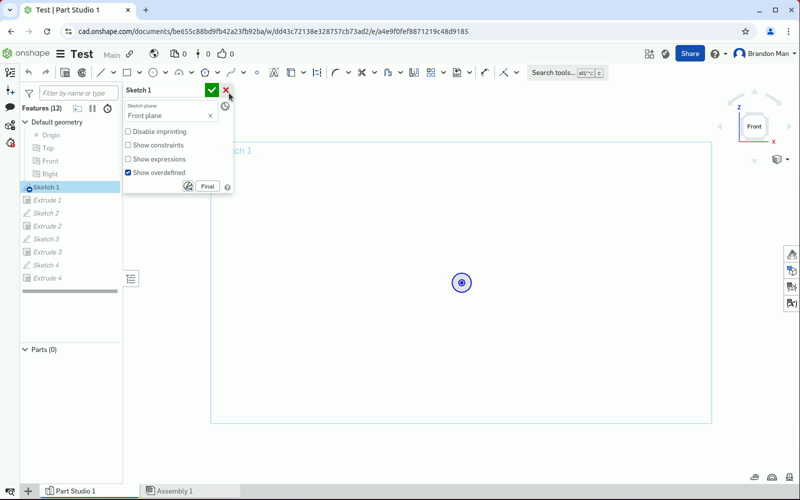
click(229, 92)
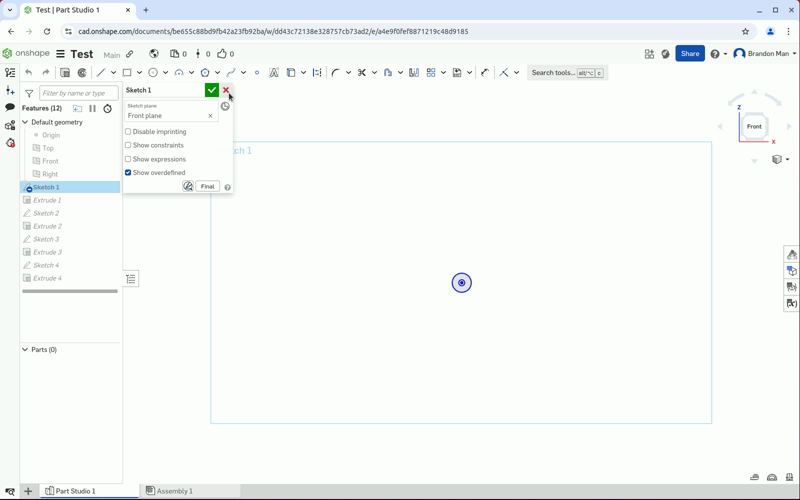
key(shift+s)
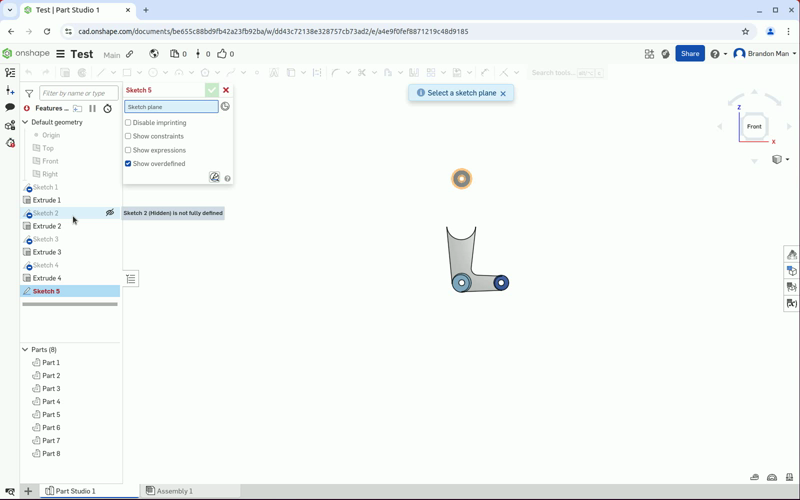
scroll(3)
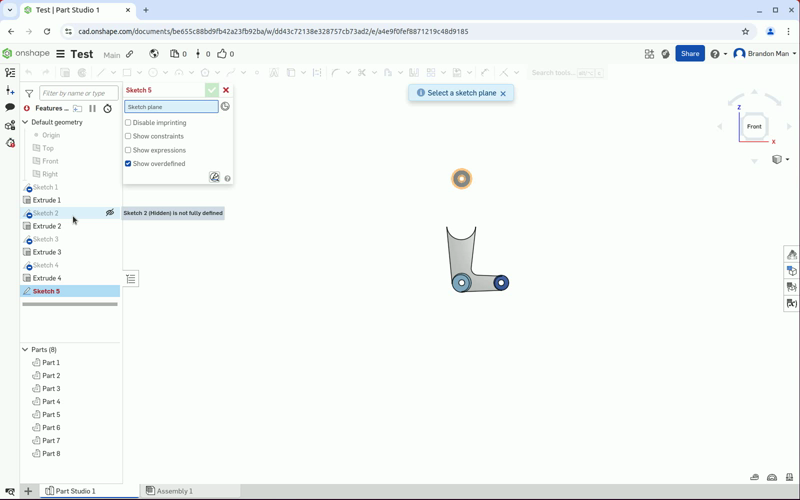
mouse_move(73, 163)
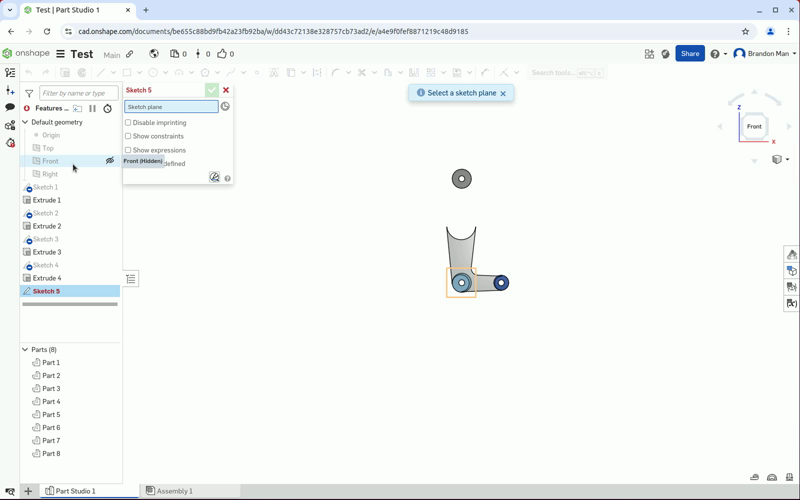
click(73, 163)
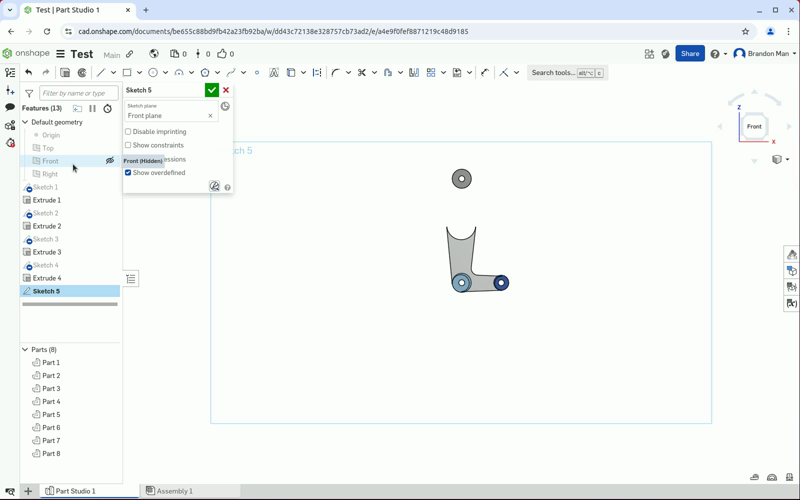
mouse_move(73, 352)
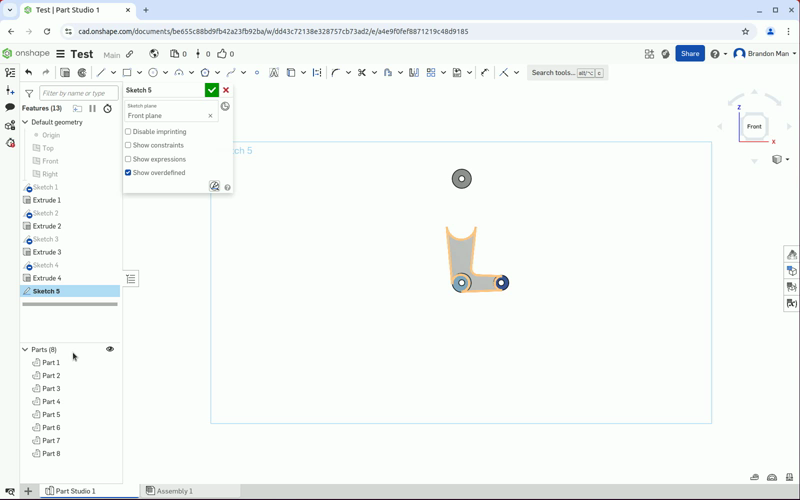
key(y)
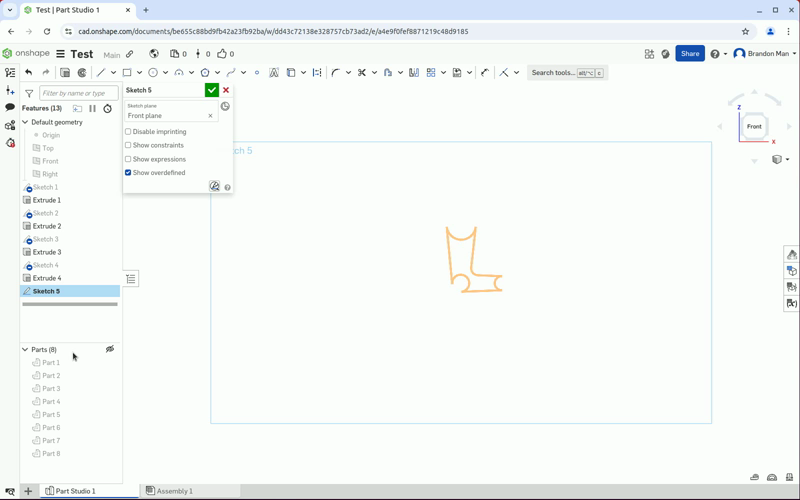
key(c)
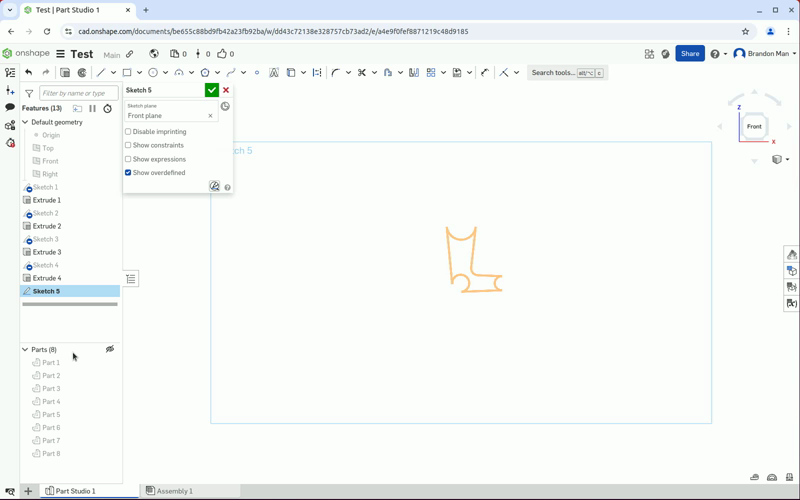
key_down(shift)
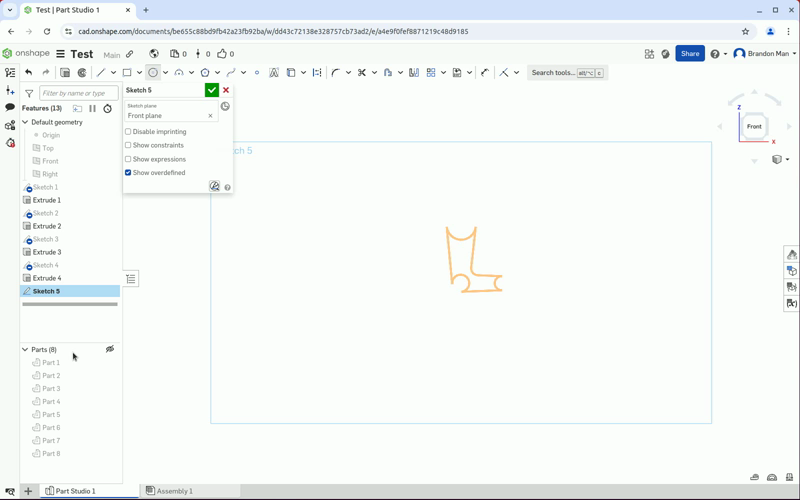
mouse_move(461, 225)
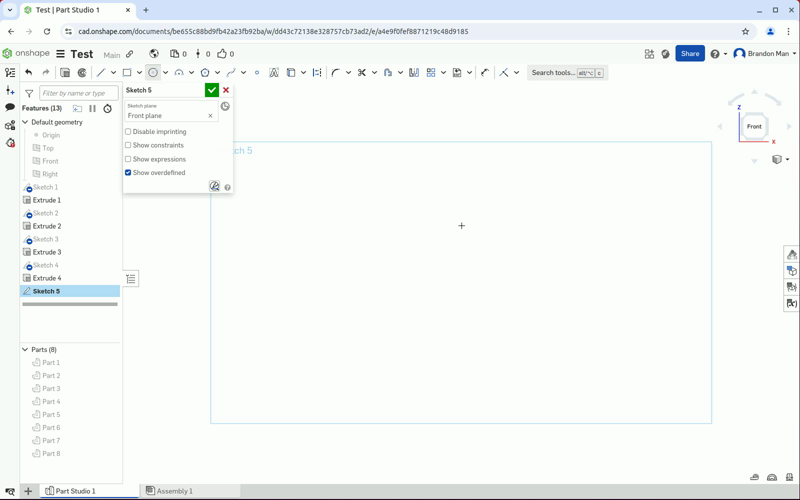
click(461, 225)
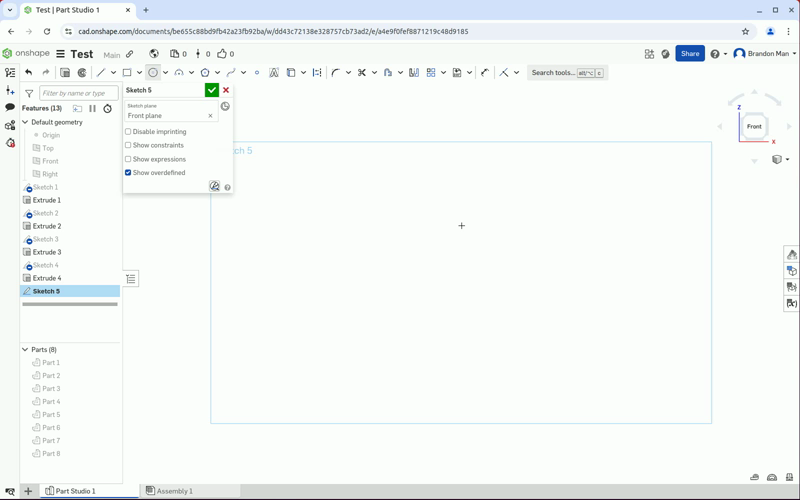
key_up(shift)
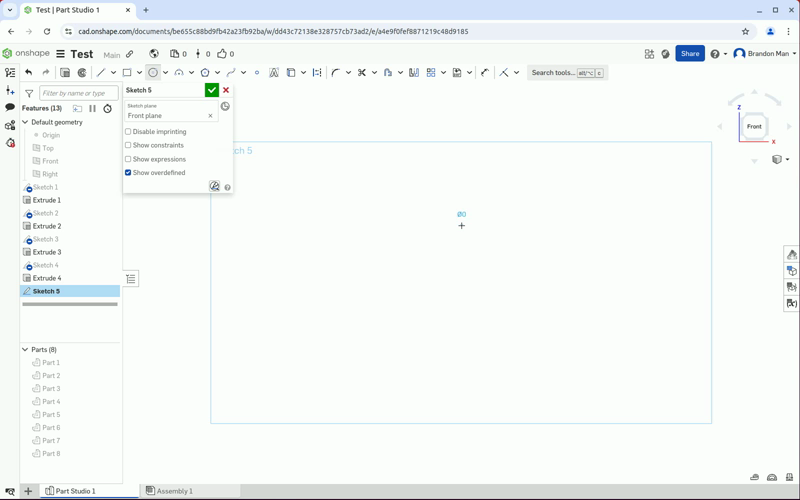
mouse_move(477, 225)
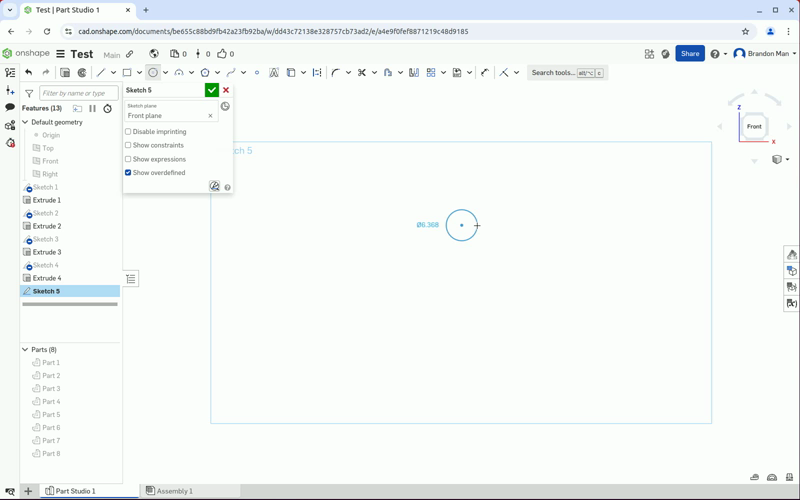
click(477, 225)
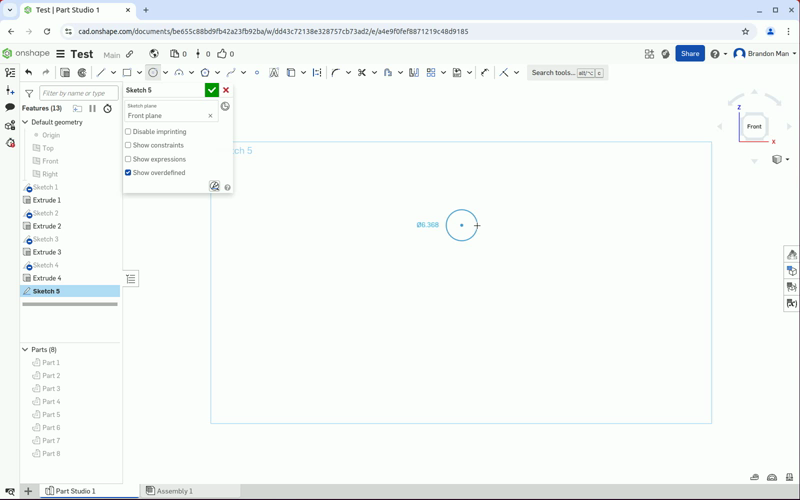
key(esc)
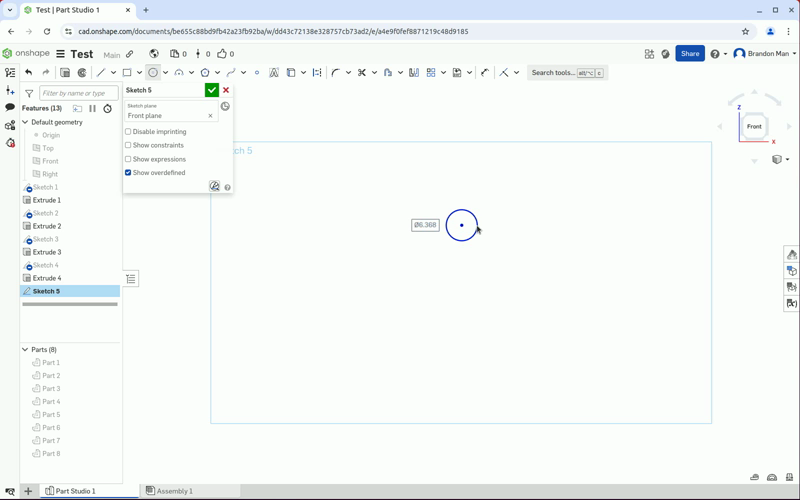
key(c)
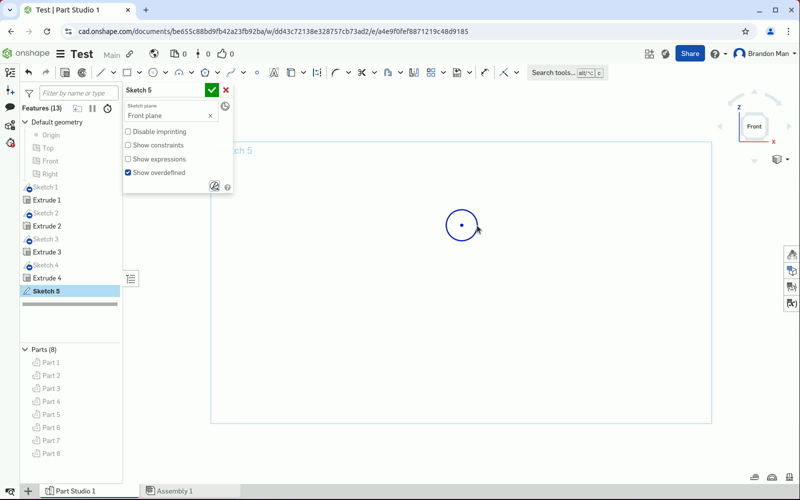
key_down(shift)
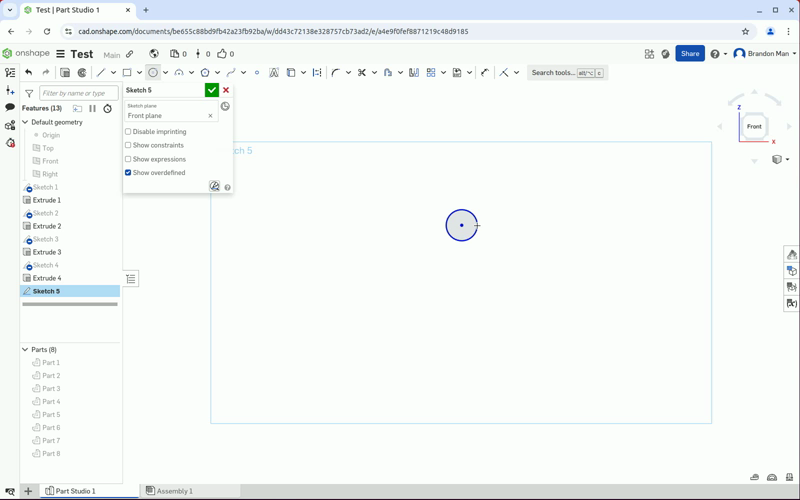
mouse_move(461, 225)
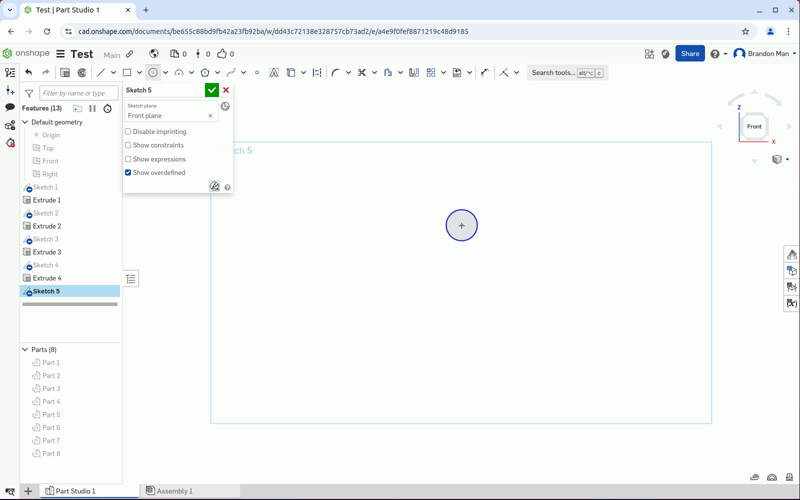
click(461, 225)
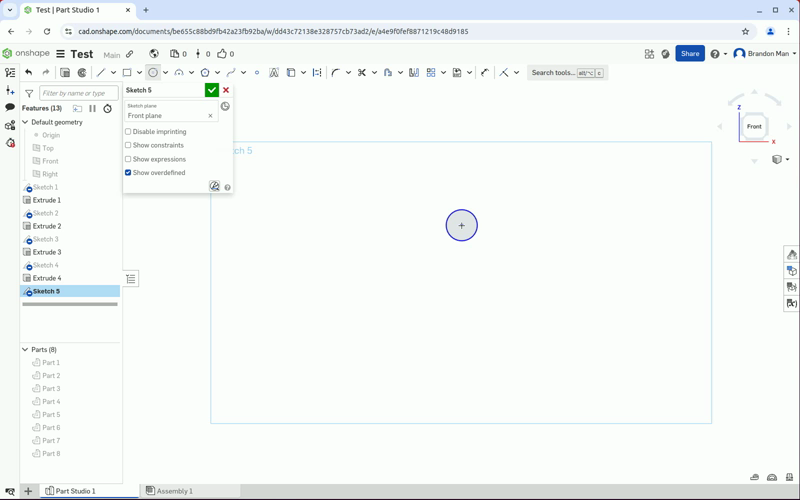
key_up(shift)
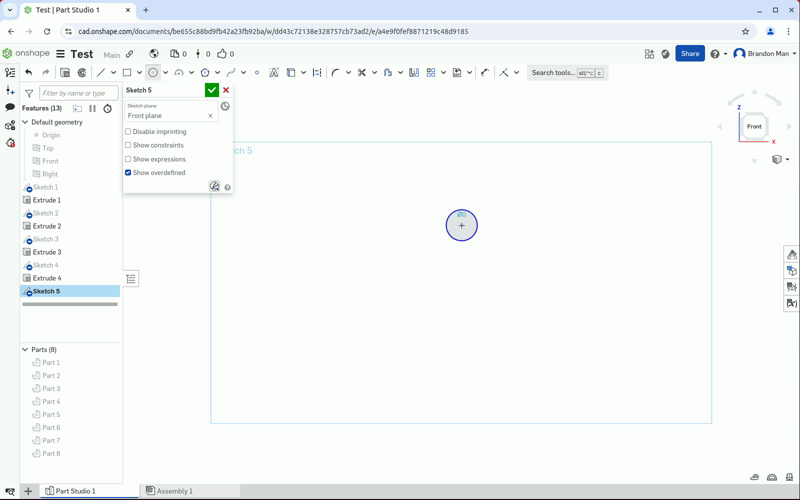
mouse_move(465, 225)
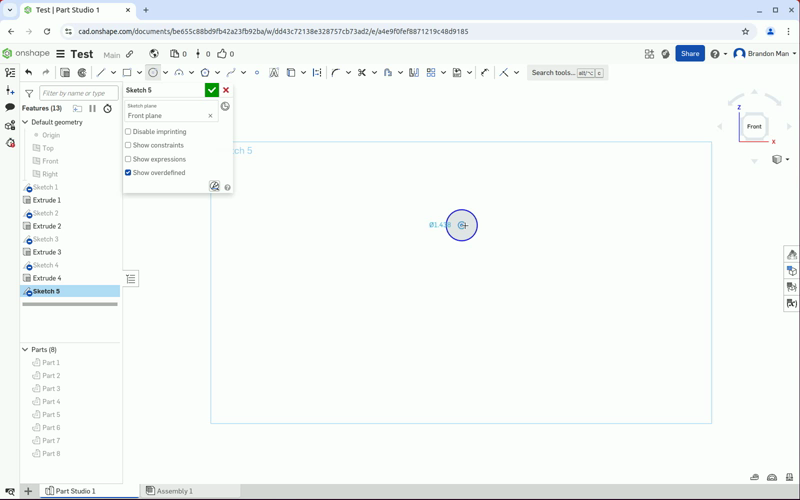
scroll(6)
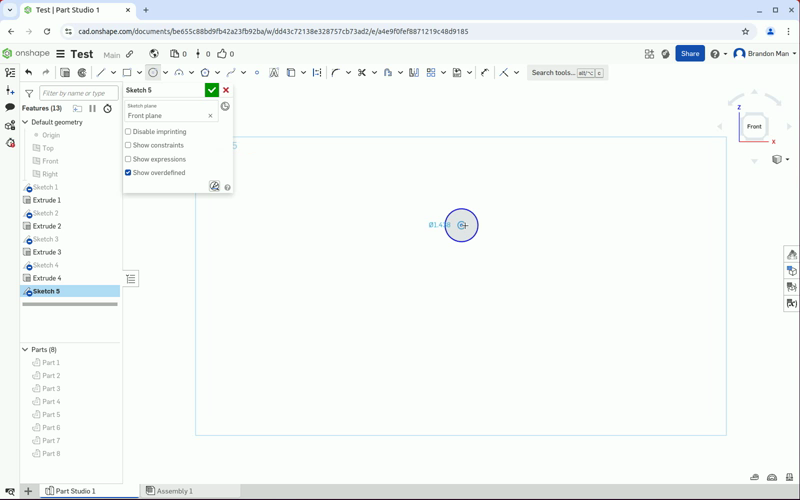
scroll(6)
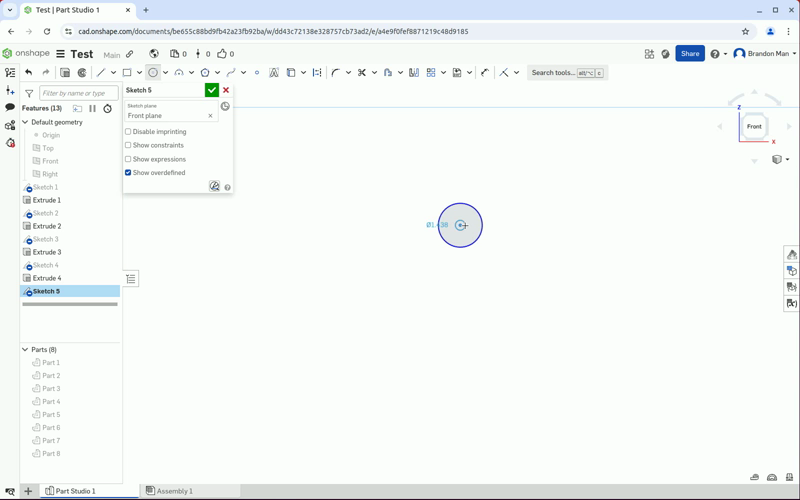
scroll(6)
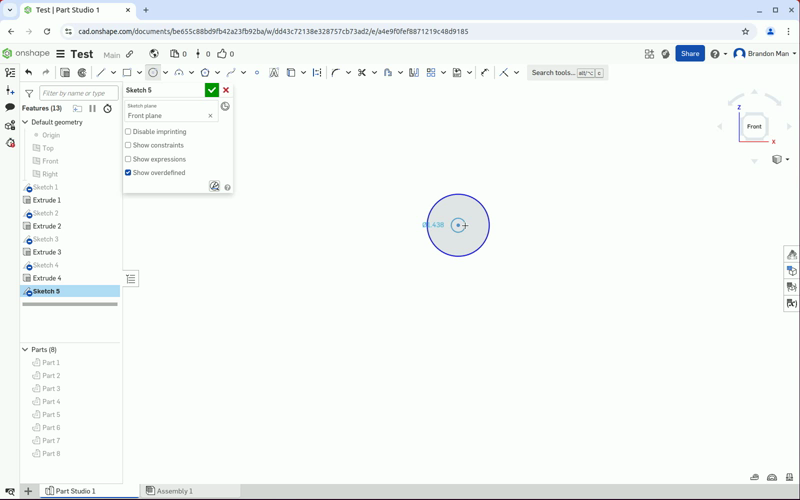
scroll(6)
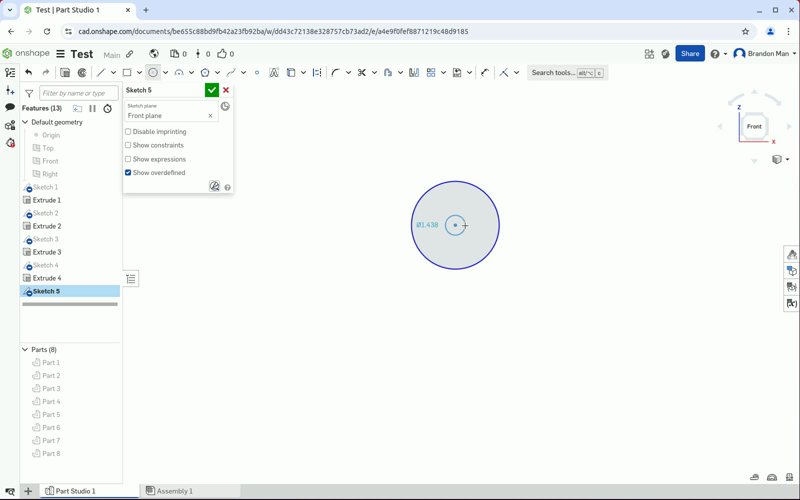
scroll(6)
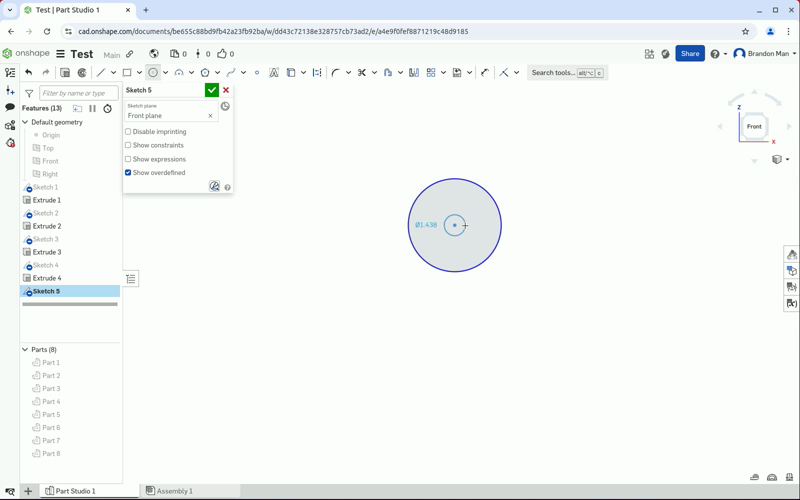
scroll(6)
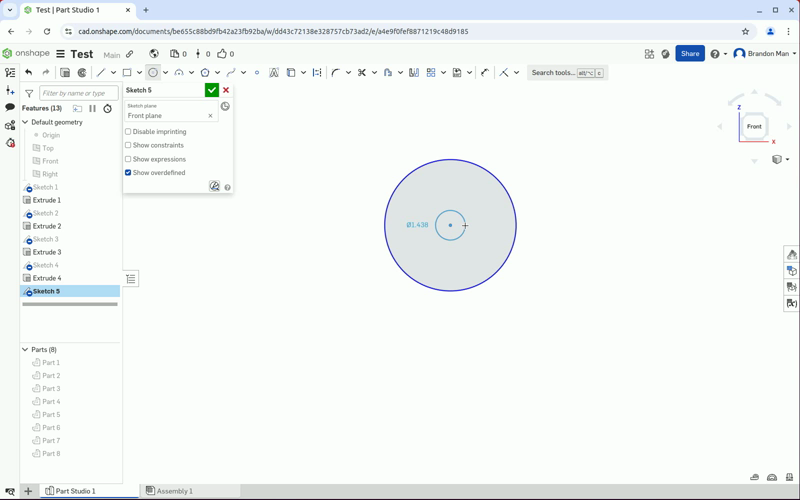
scroll(6)
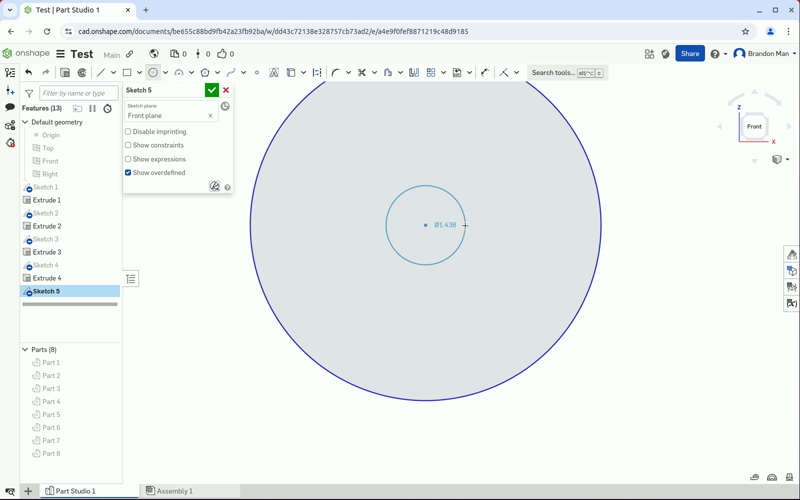
click(465, 225)
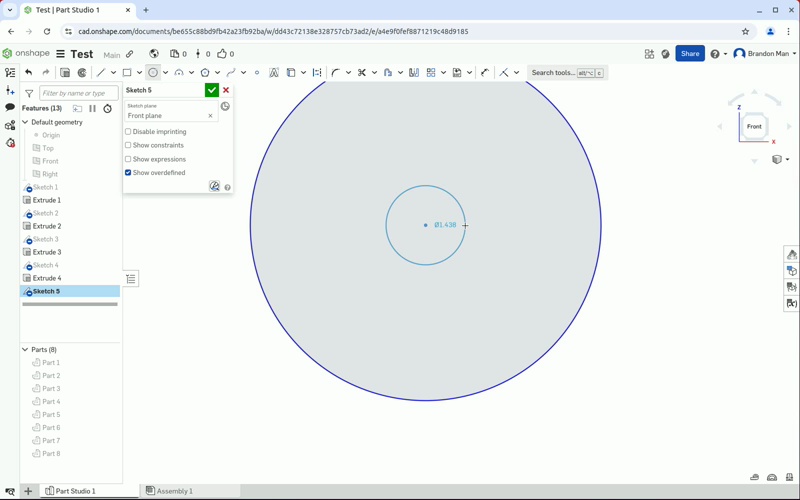
scroll(-6)
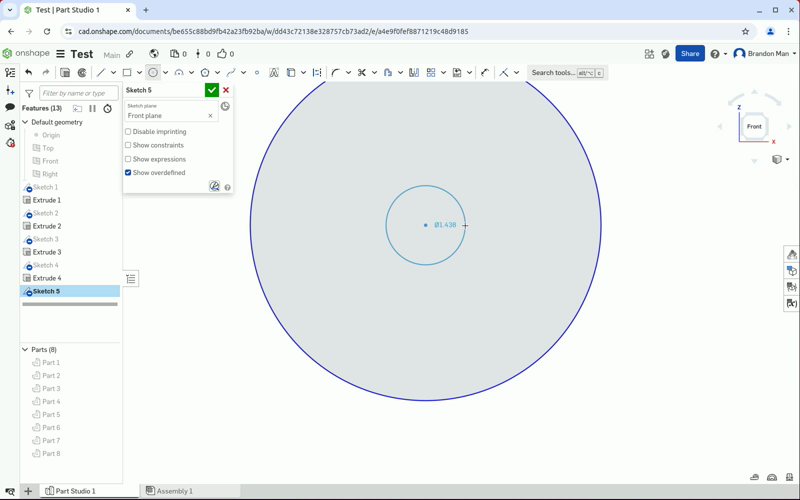
scroll(-6)
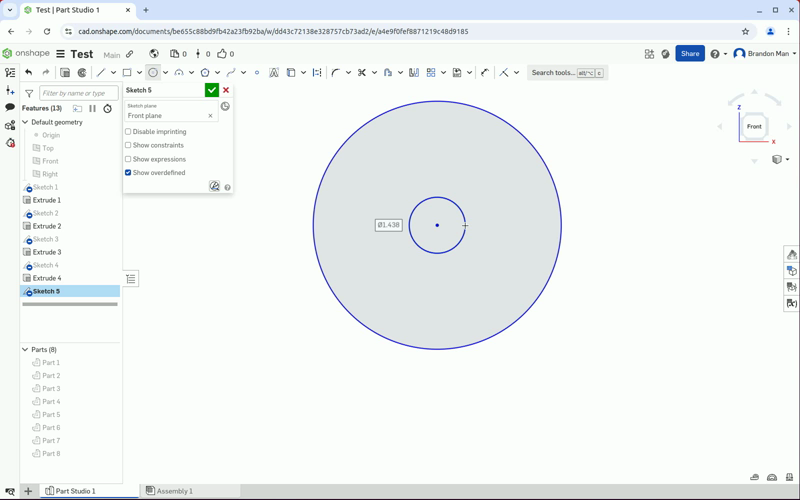
scroll(-6)
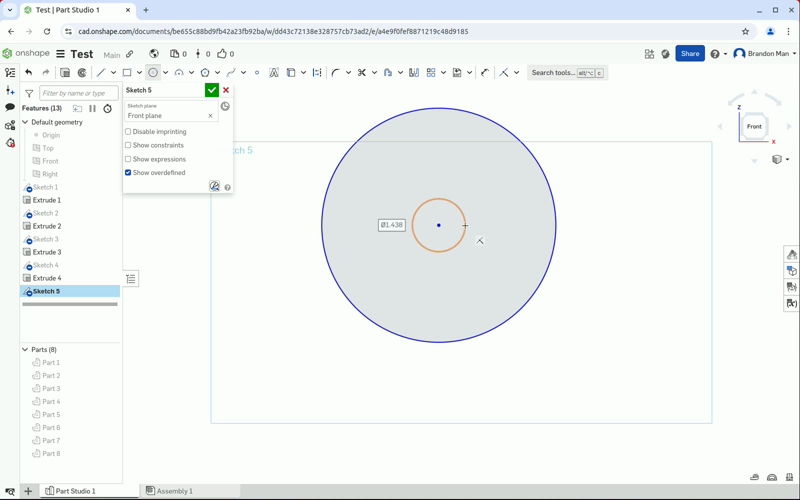
scroll(-6)
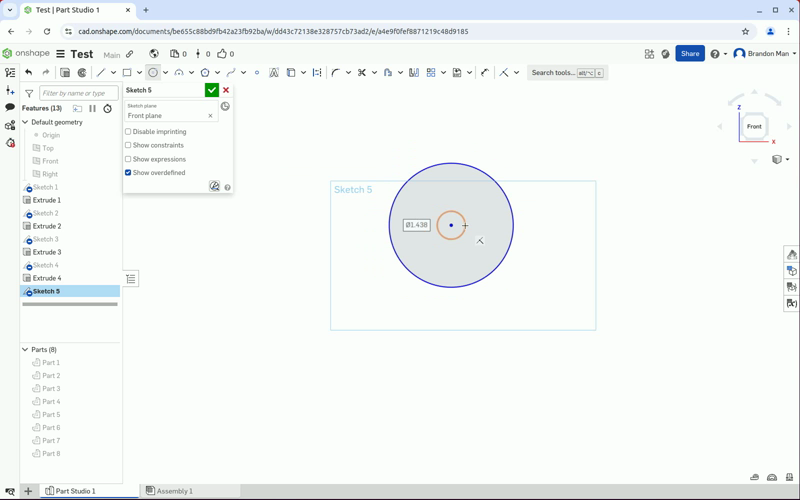
scroll(-6)
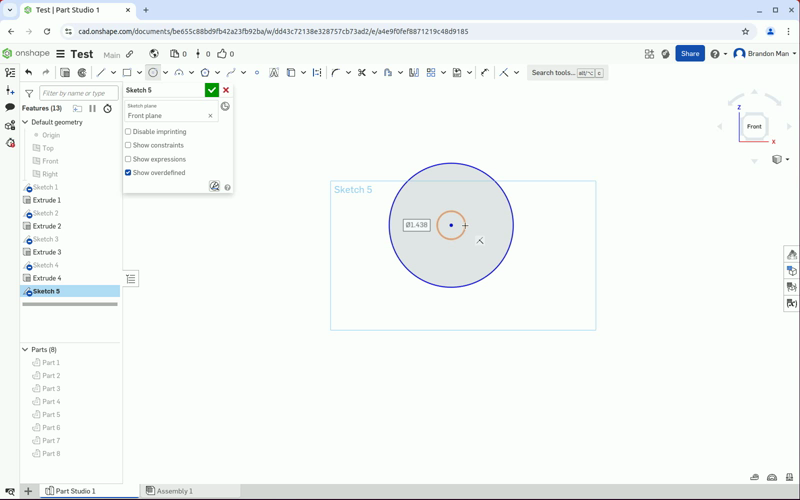
scroll(-6)
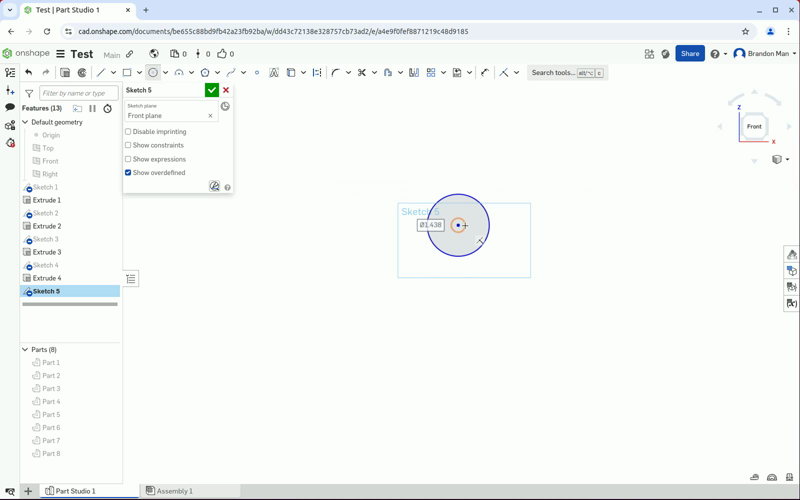
scroll(-6)
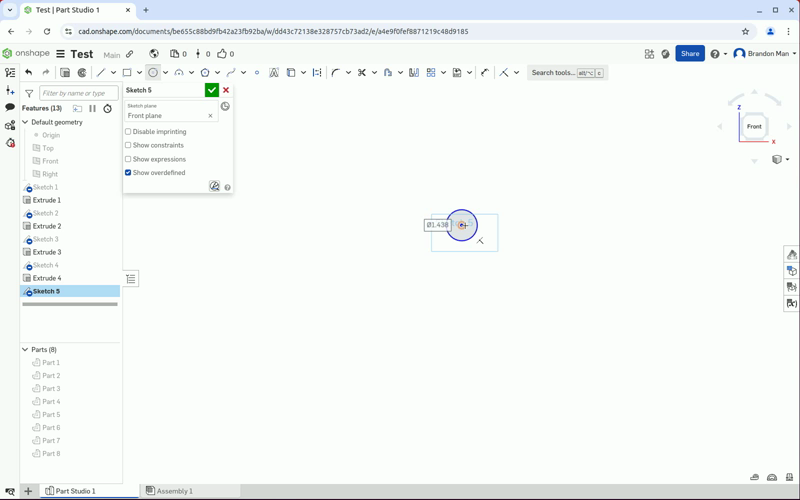
key(esc)
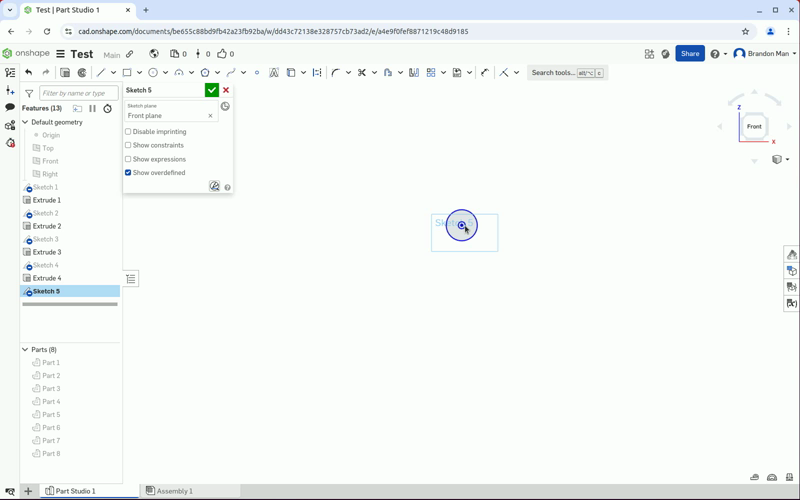
mouse_move(458, 230)
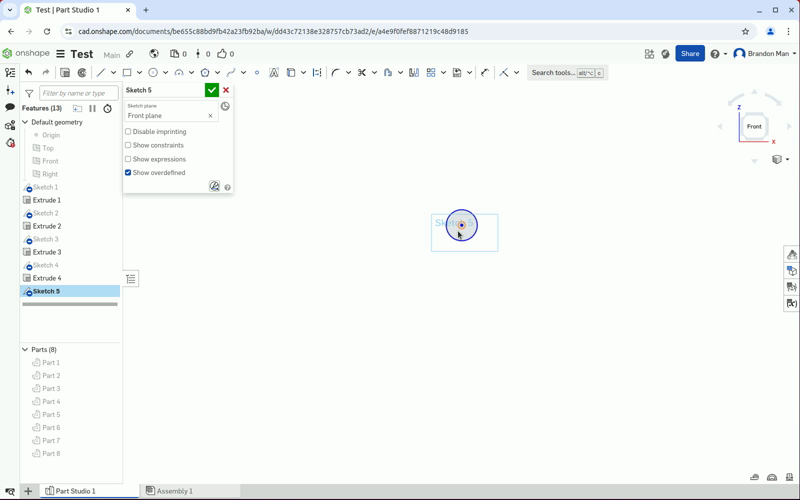
scroll(6)
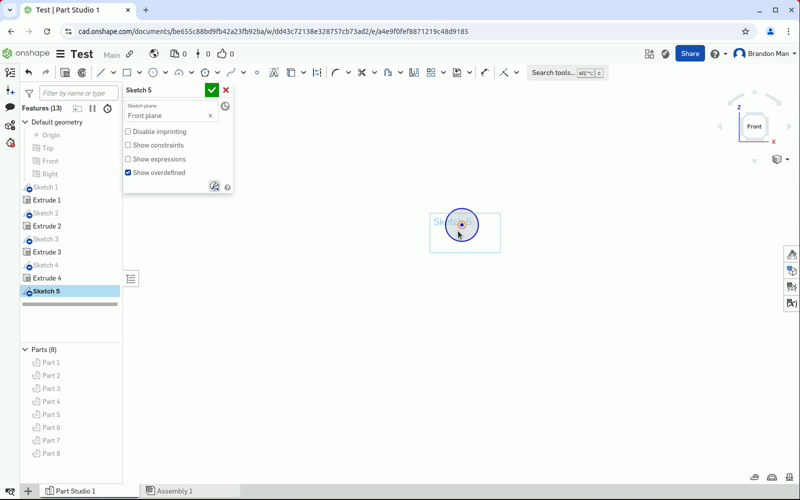
scroll(6)
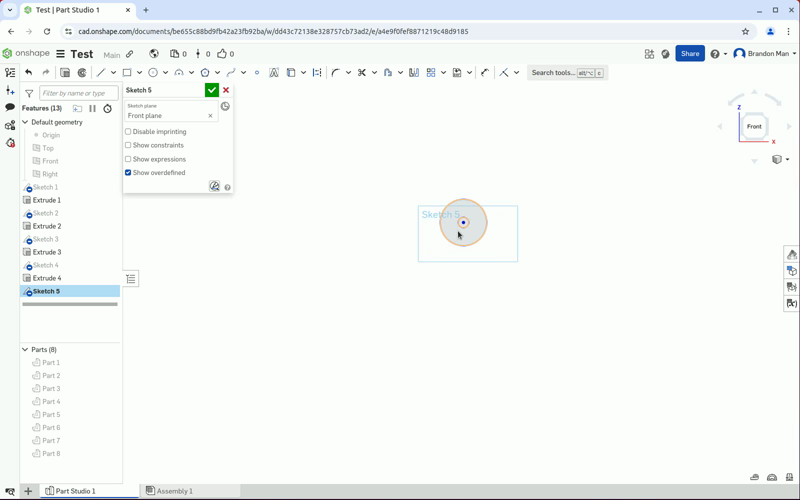
scroll(6)
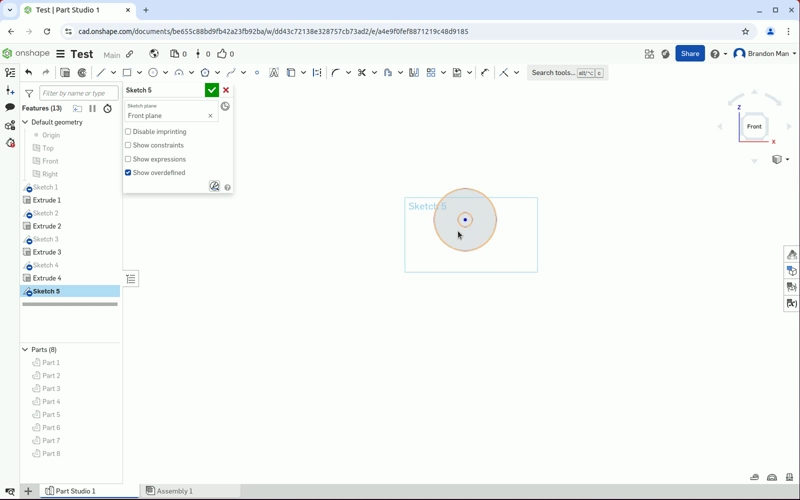
scroll(6)
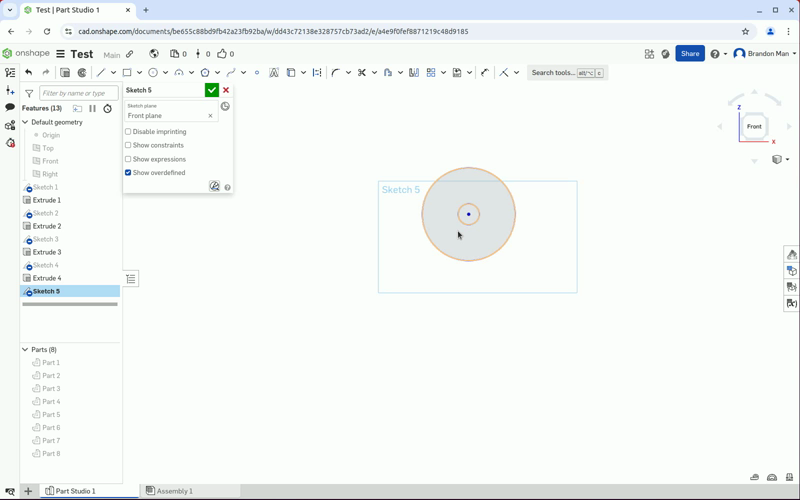
scroll(6)
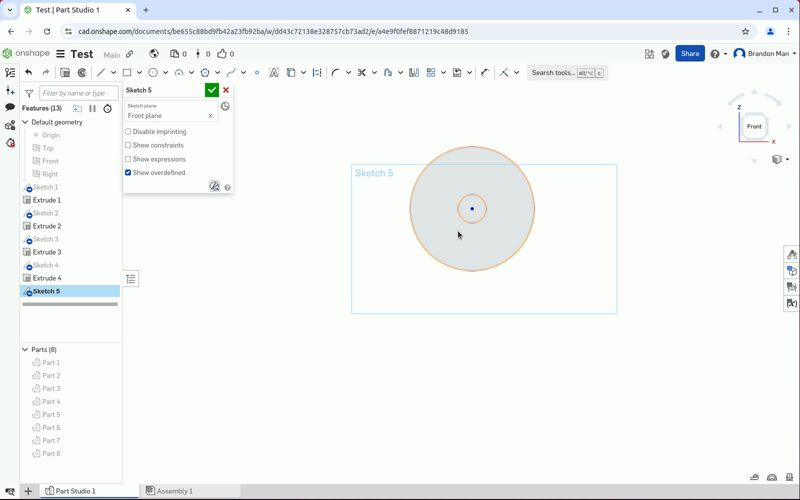
scroll(6)
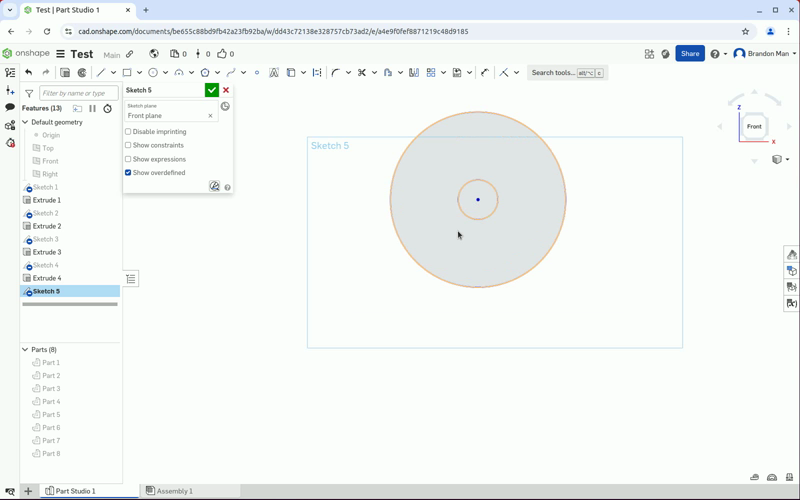
scroll(6)
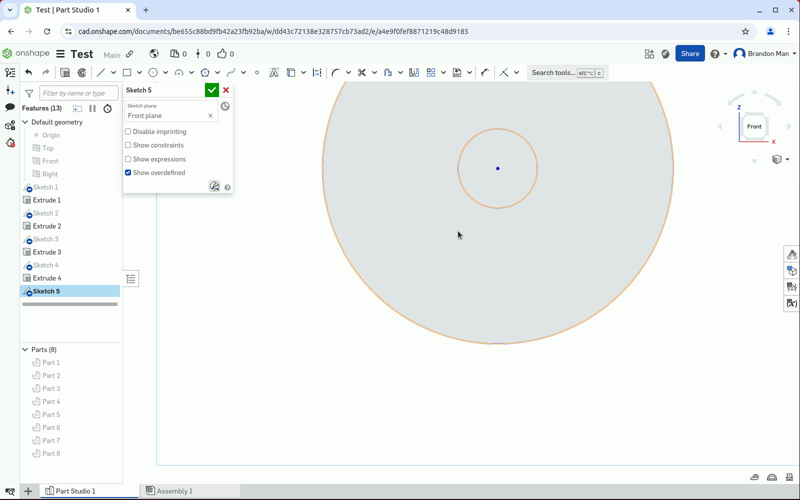
click(458, 230)
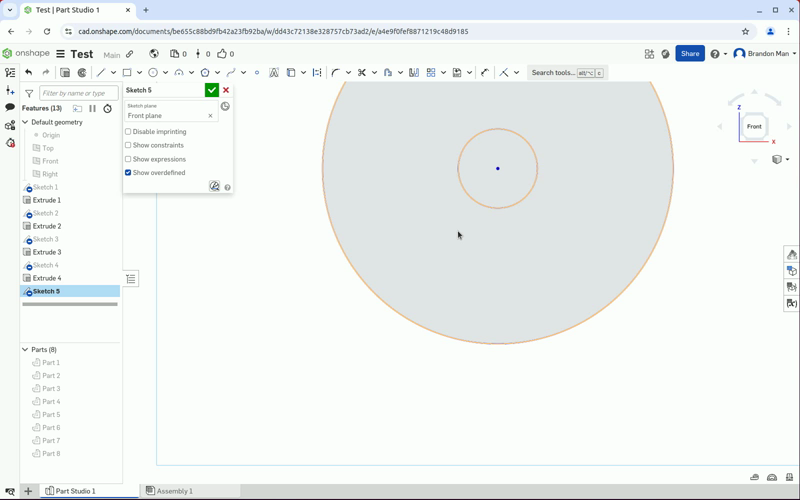
scroll(-6)
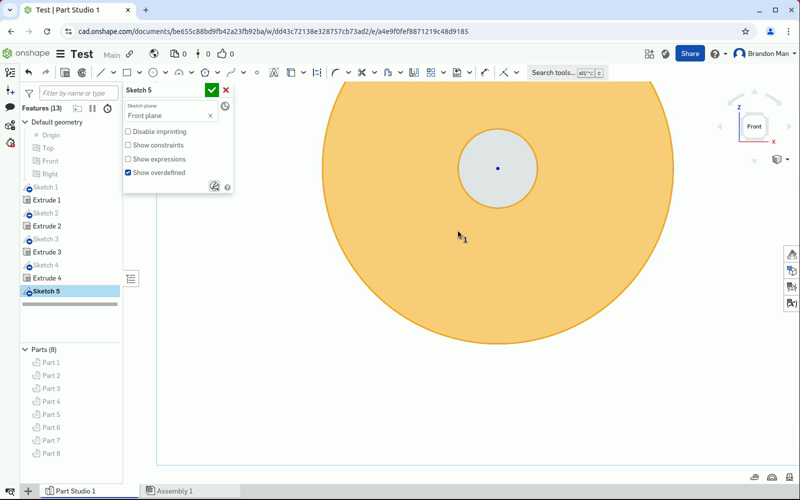
scroll(-6)
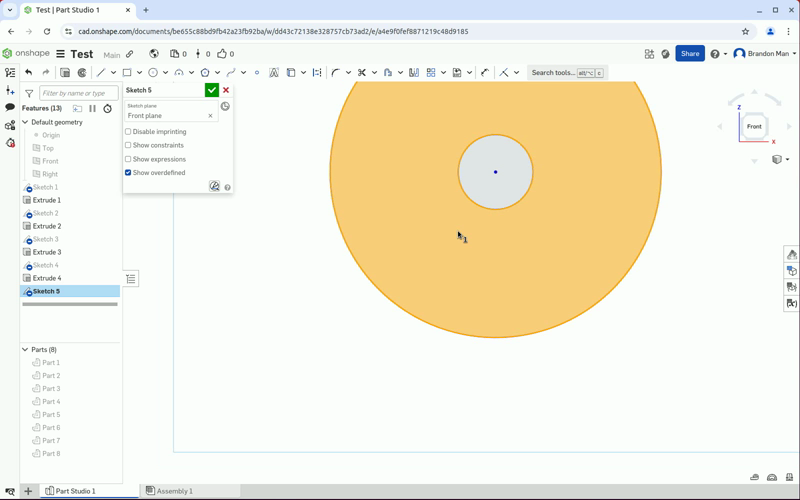
scroll(-6)
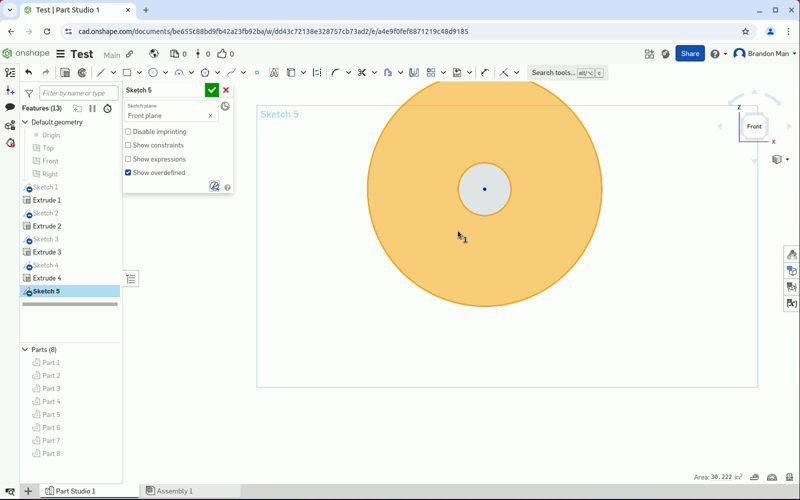
scroll(-6)
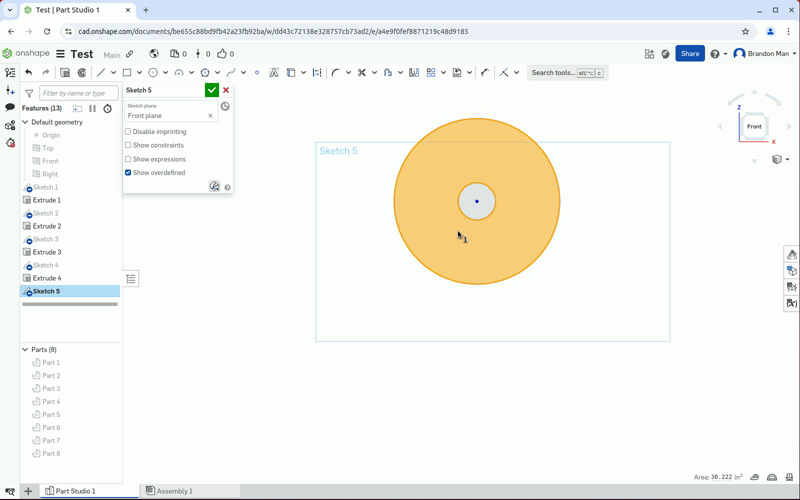
scroll(-6)
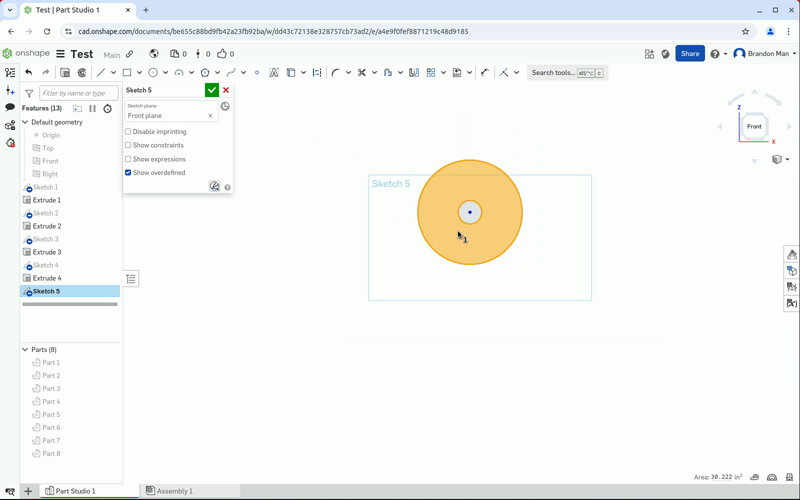
scroll(-6)
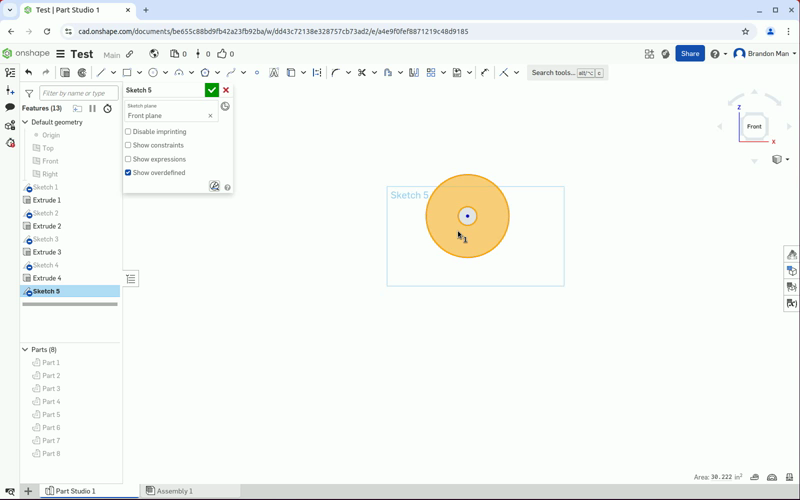
scroll(-6)
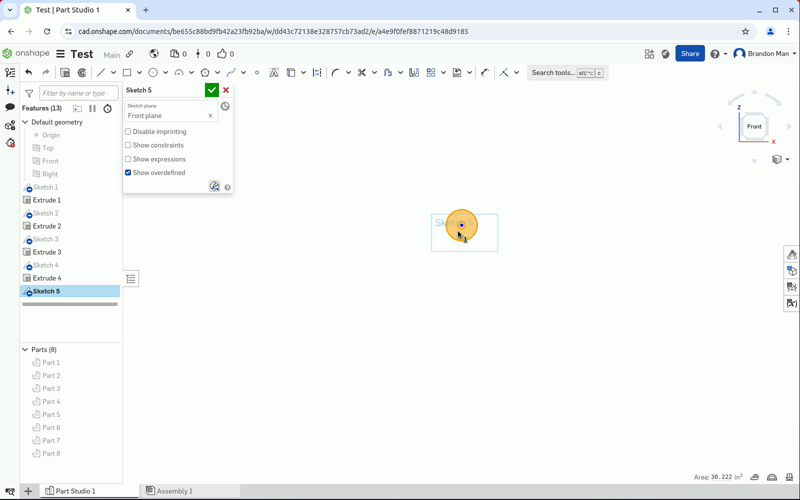
mouse_move(73, 352)
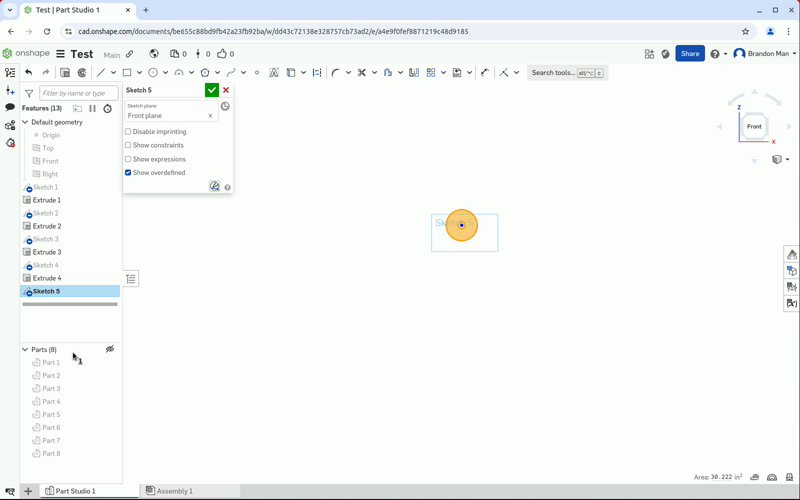
key(shift+y)
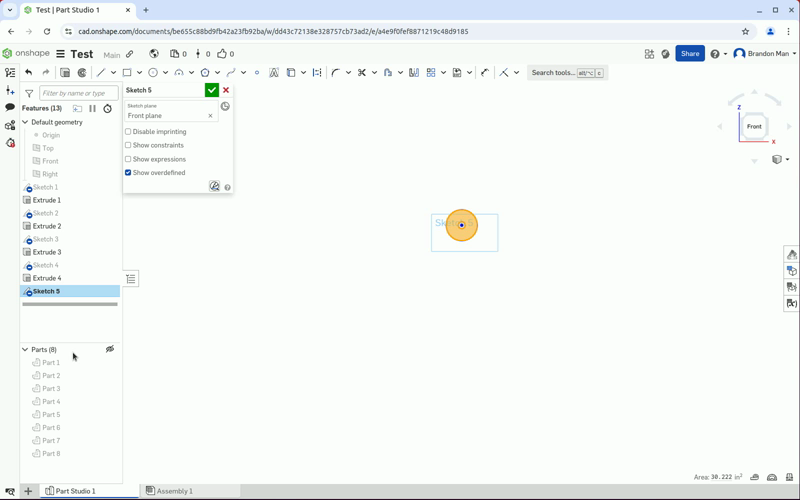
key(shift+e)
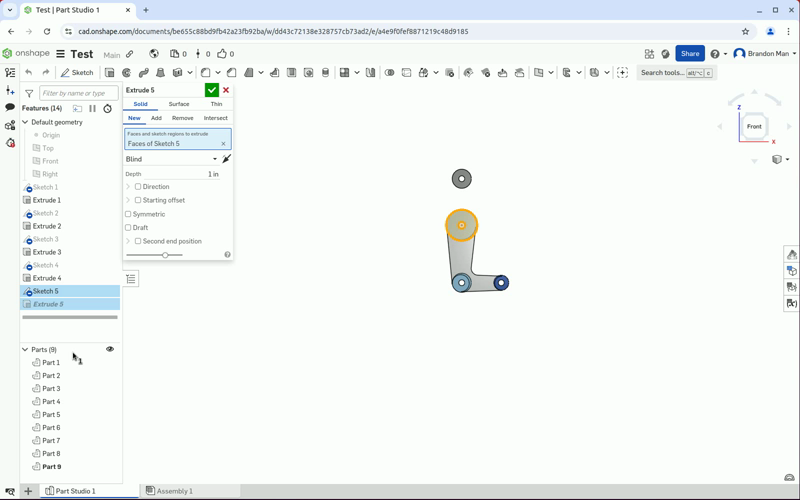
mouse_move(143, 106)
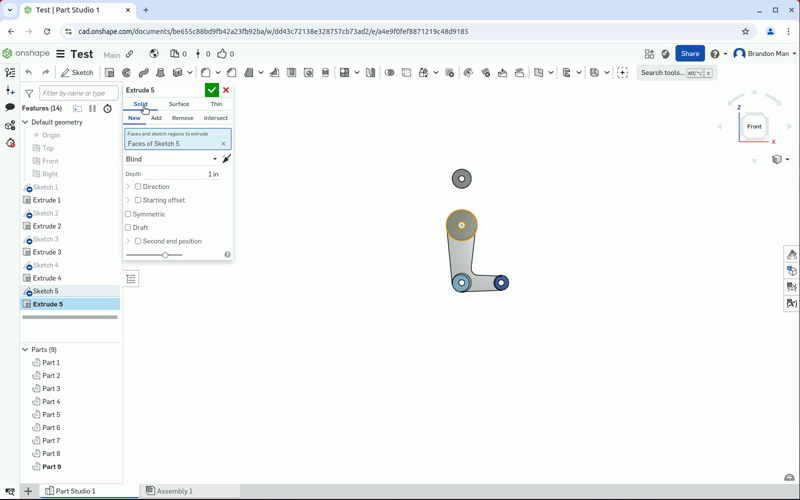
click(143, 106)
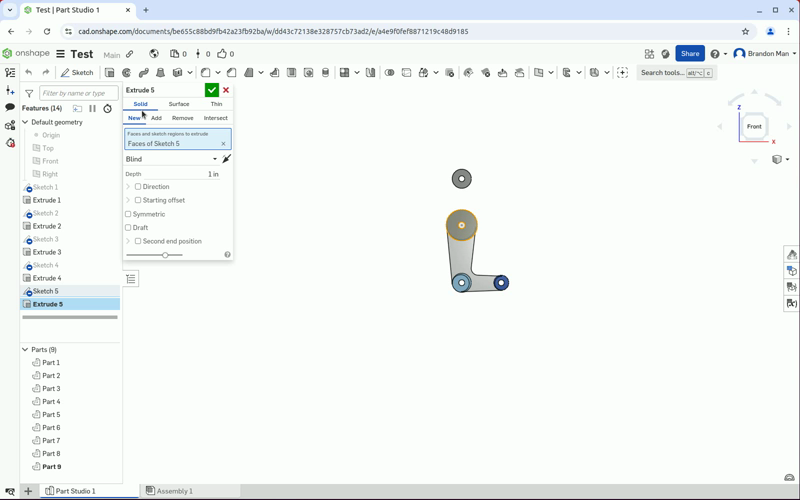
mouse_move(137, 120)
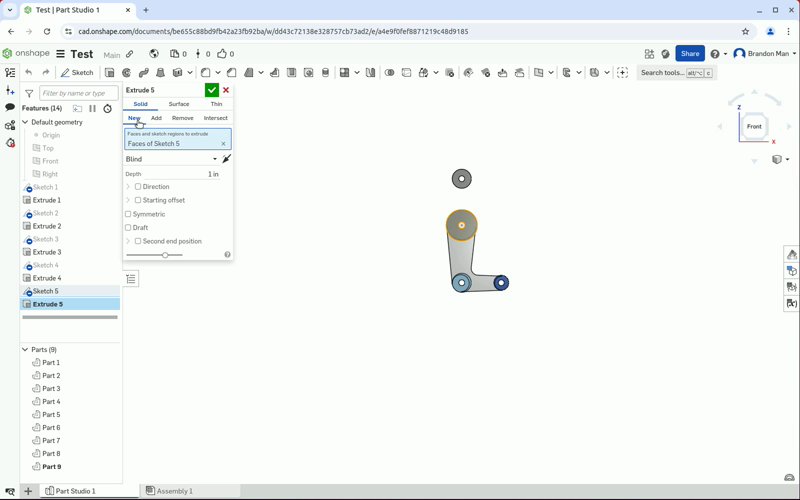
click(137, 120)
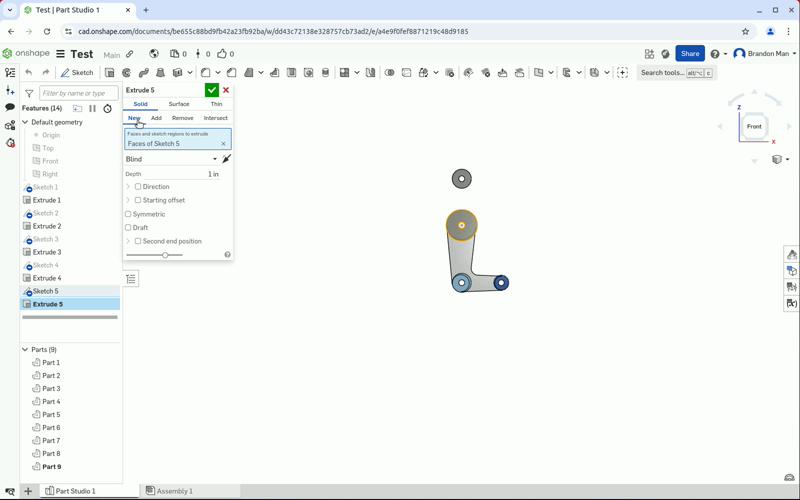
key(tab, 4)
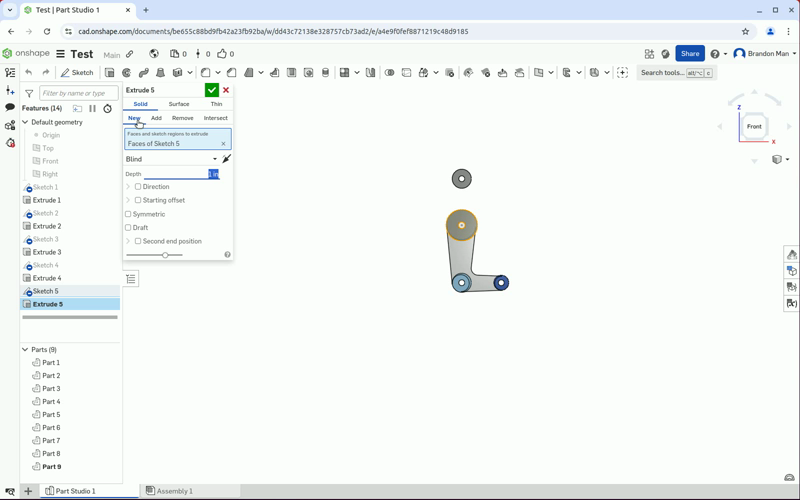
text(0.481)
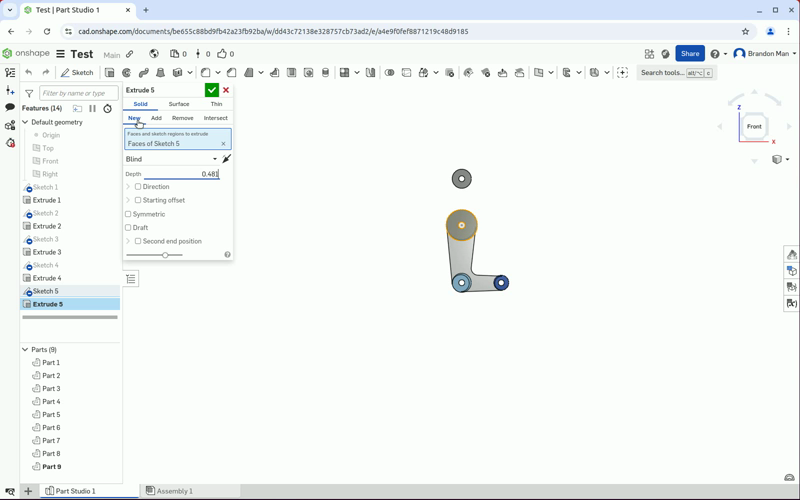
key(enter)
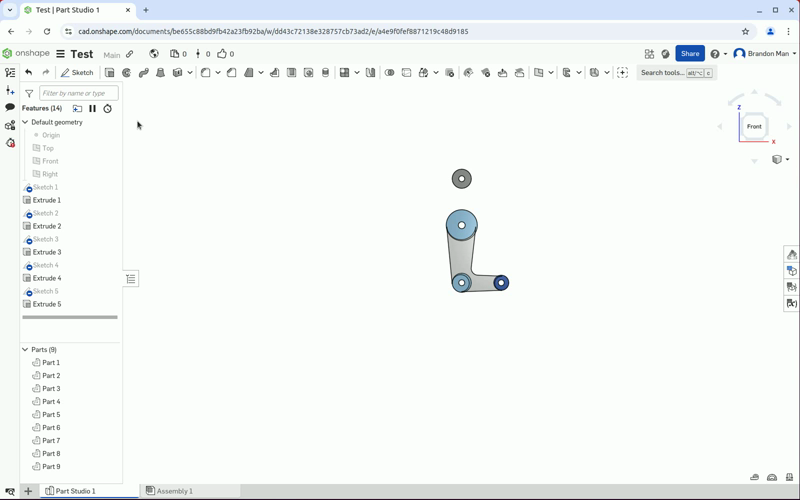
key(shift+h)
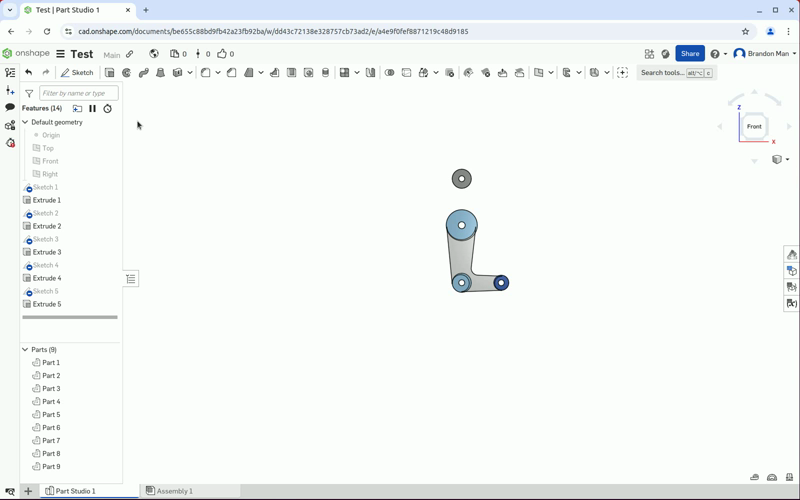
key(shift+h)
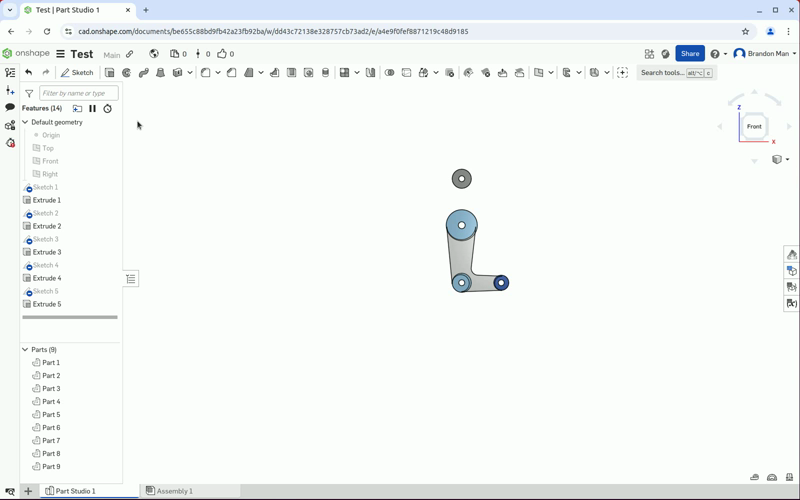
mouse_move(73, 189)
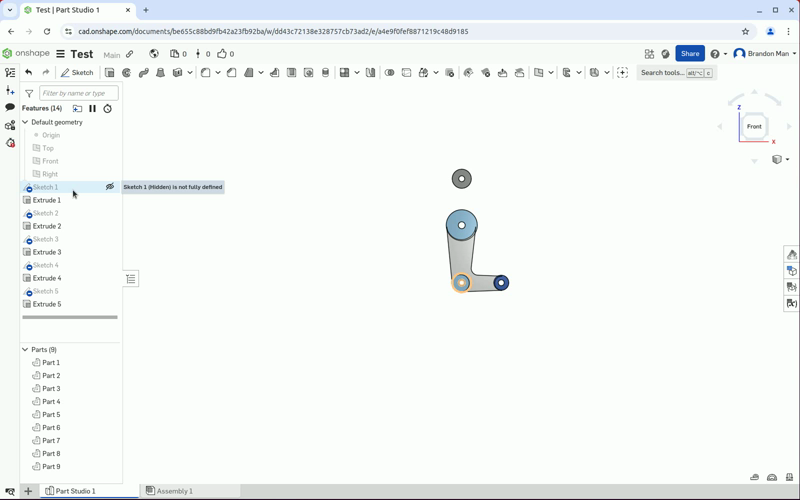
click(73, 189)
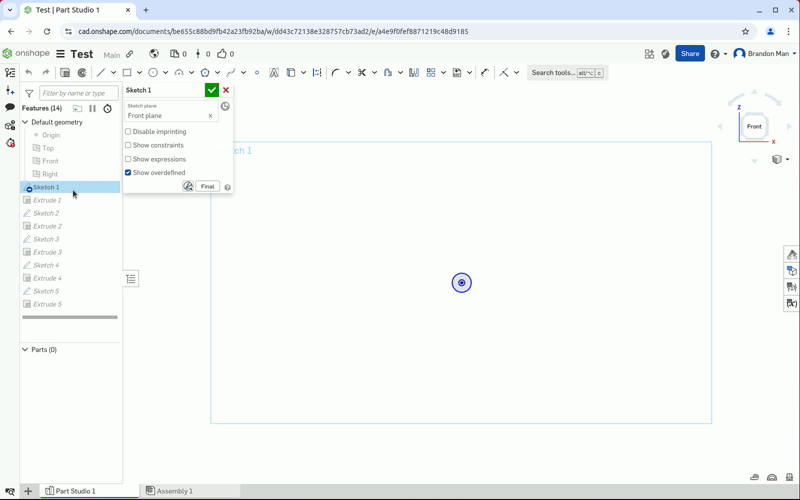
mouse_move(229, 92)
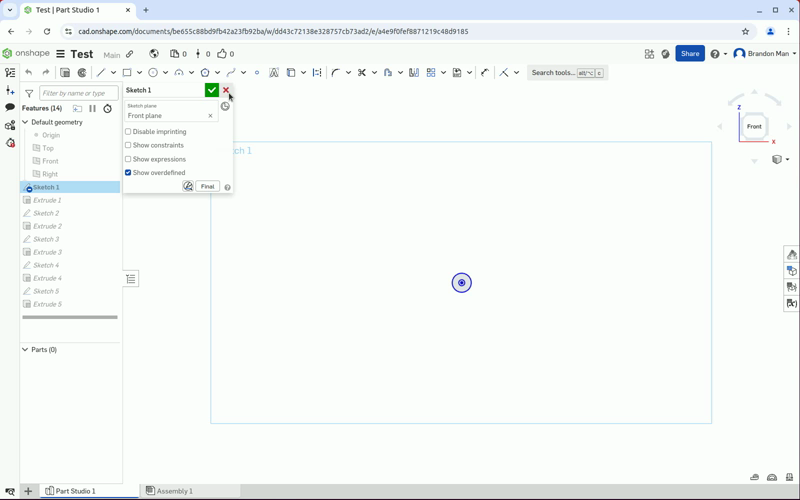
click(229, 92)
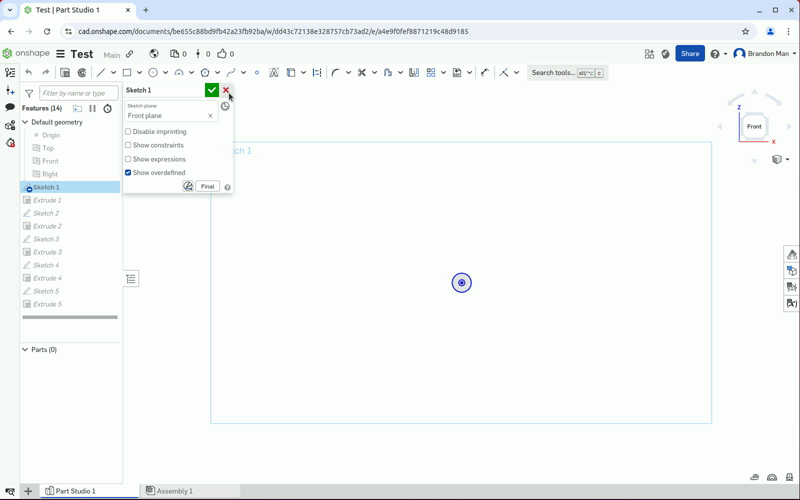
key(shift+s)
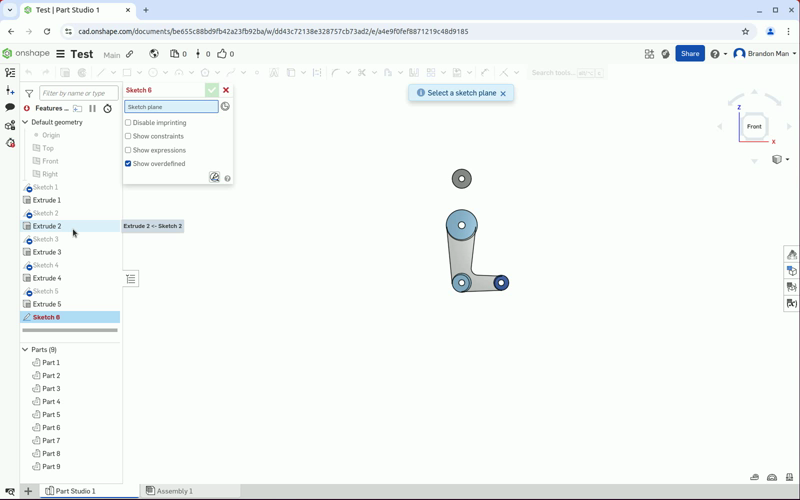
scroll(3)
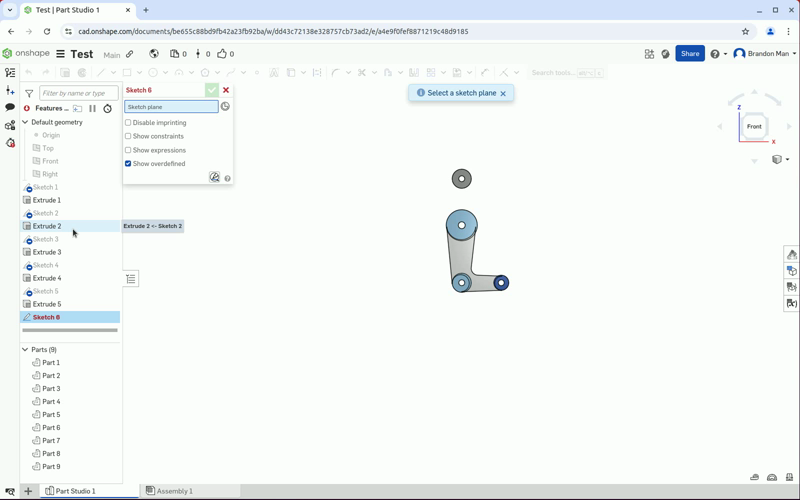
mouse_move(73, 163)
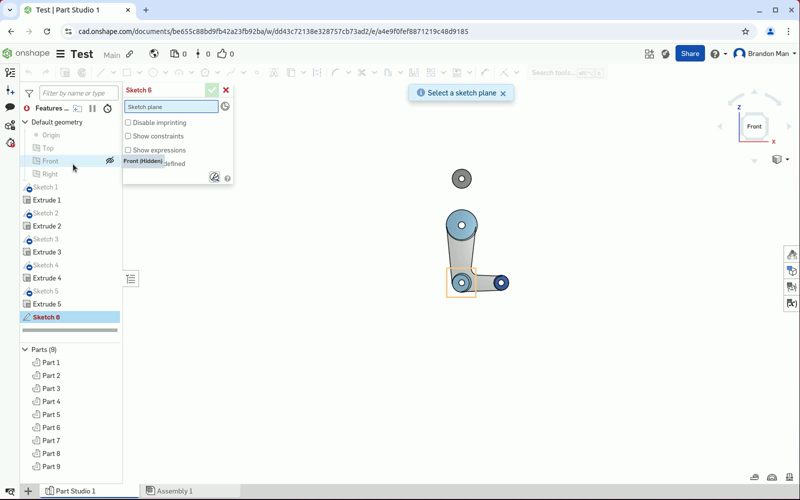
click(73, 163)
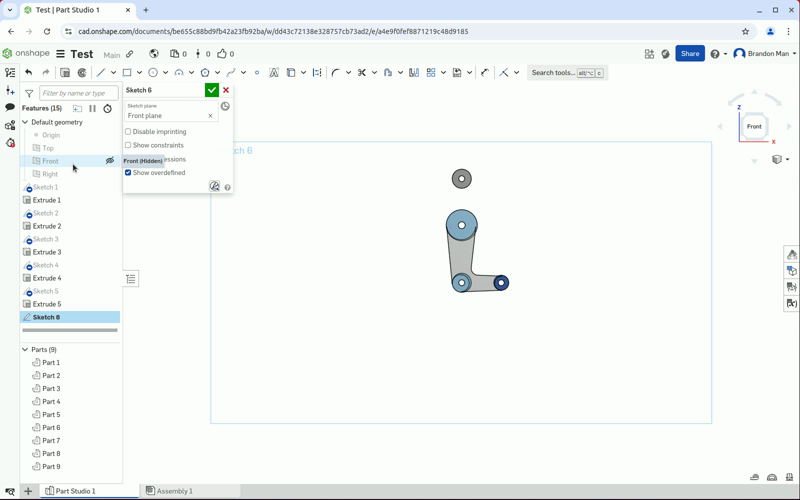
mouse_move(73, 352)
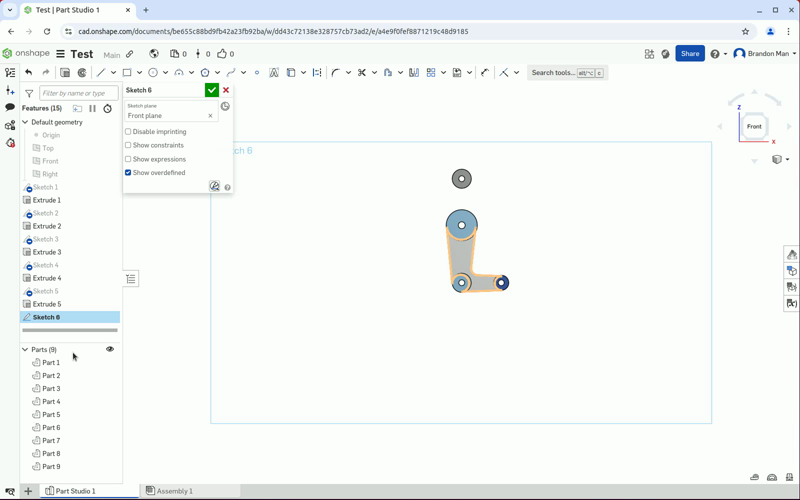
key(y)
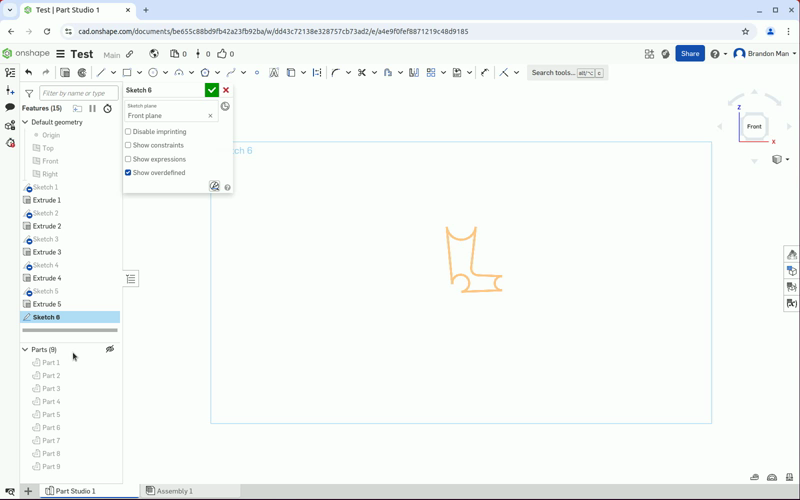
key(a)
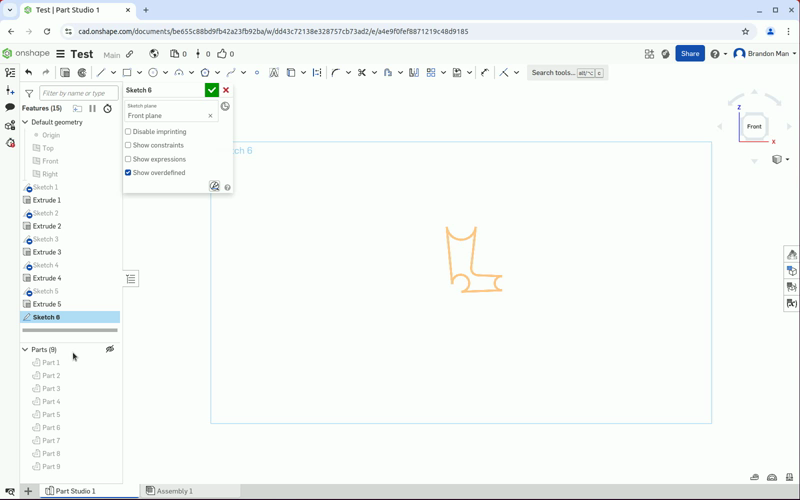
key_down(shift)
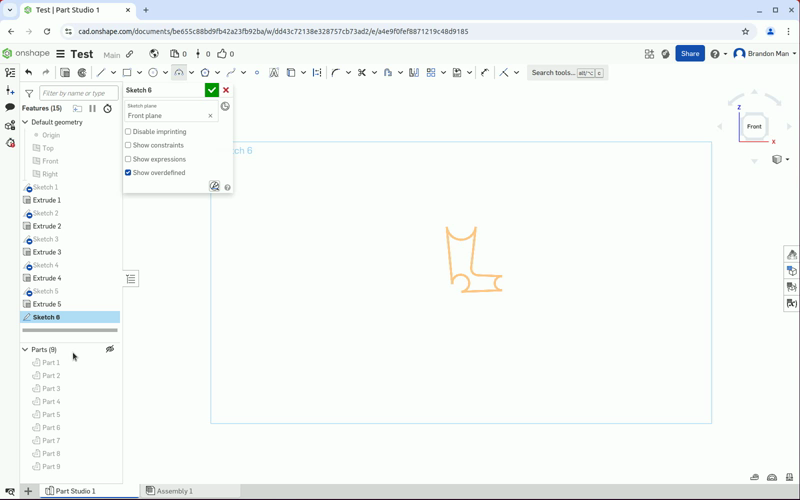
mouse_move(446, 223)
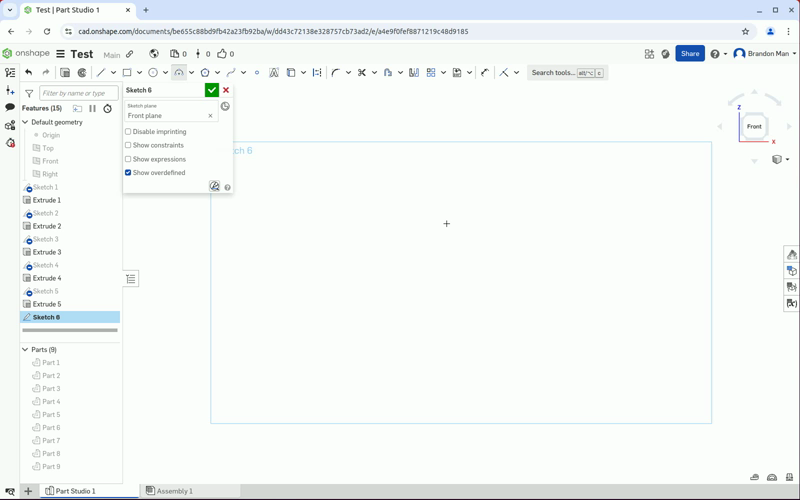
click(446, 223)
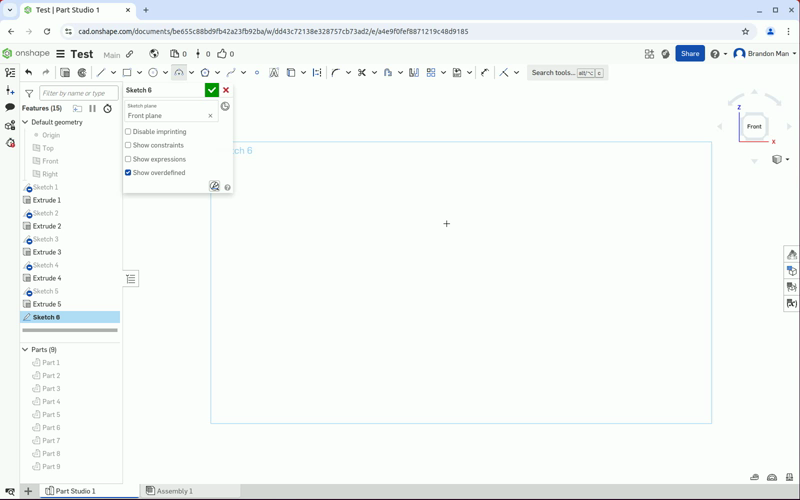
key_up(shift)
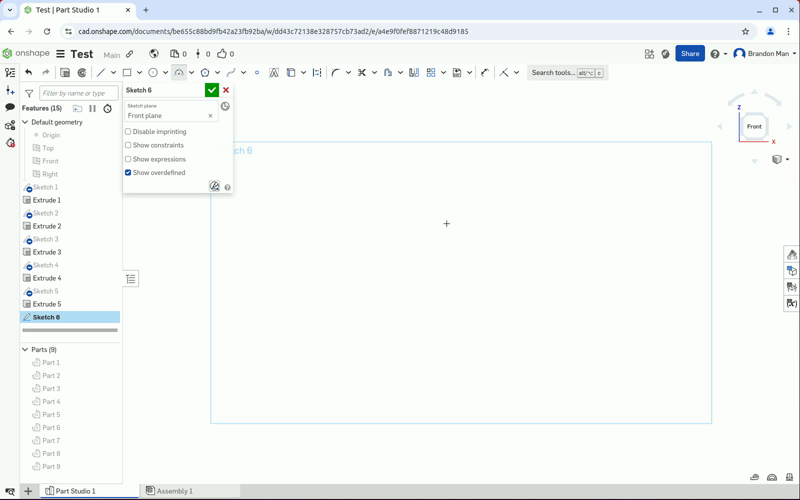
key_down(shift)
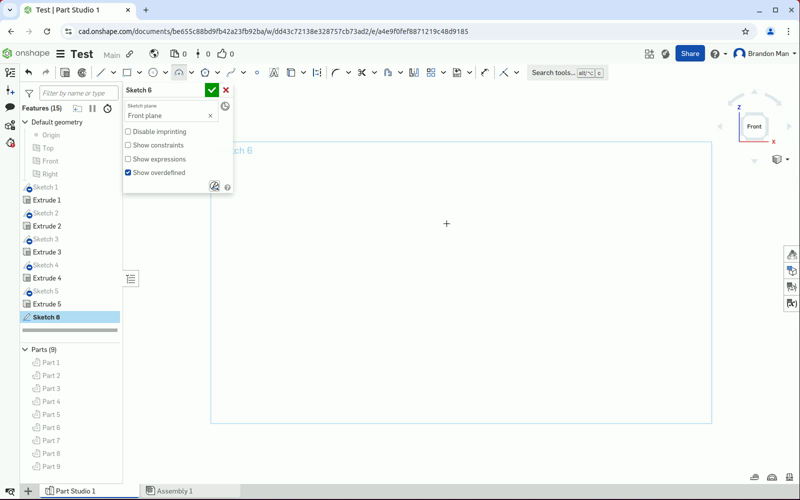
mouse_move(476, 223)
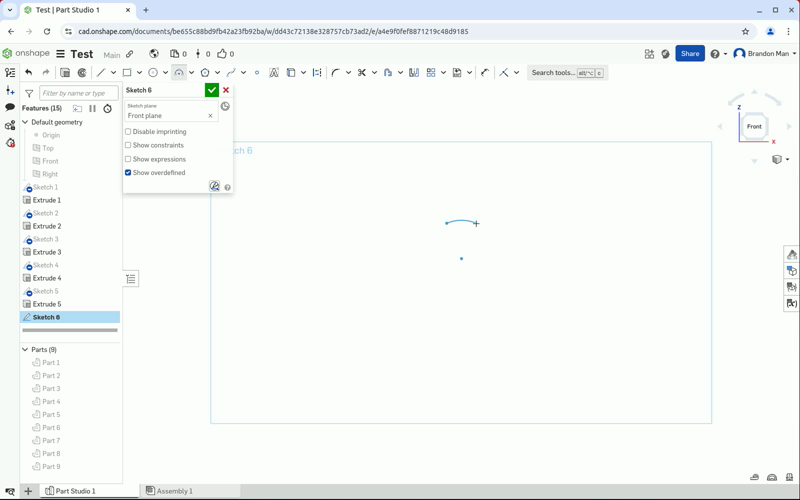
click(476, 223)
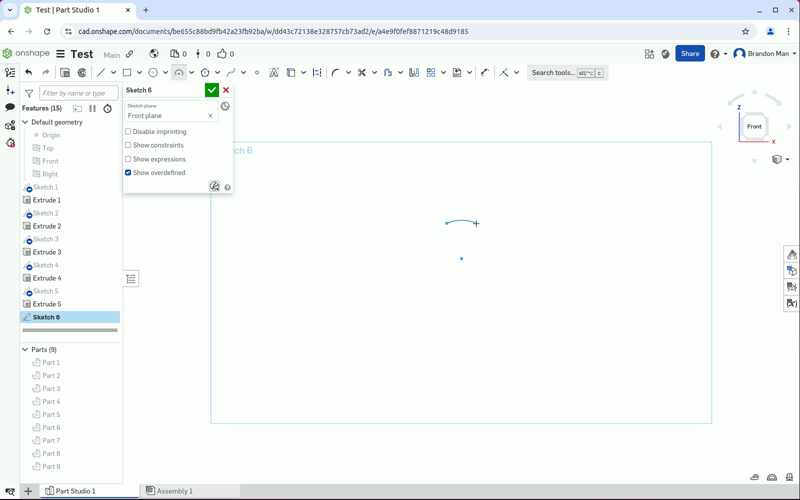
mouse_move(461, 210)
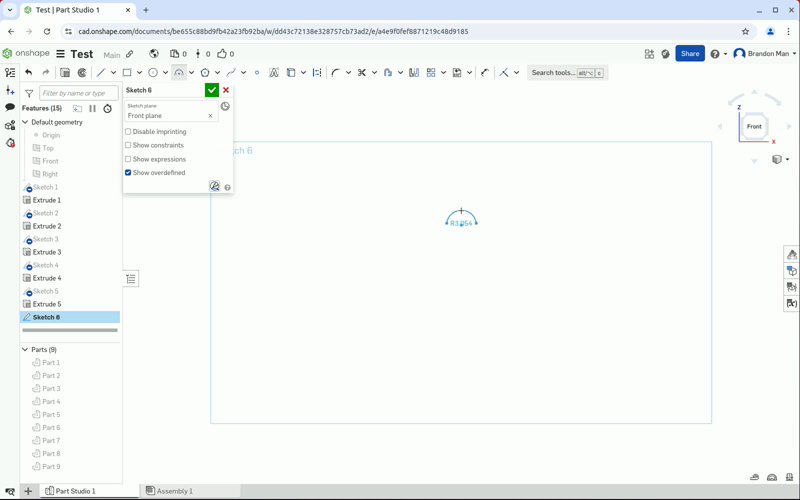
click(461, 210)
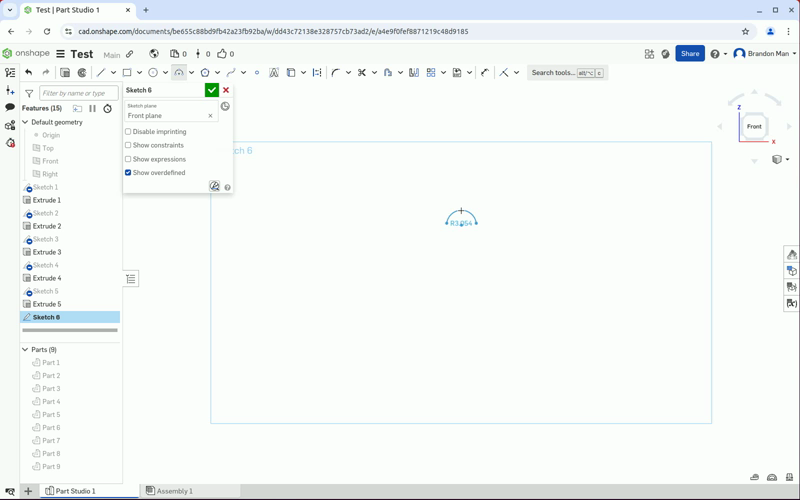
key_up(shift)
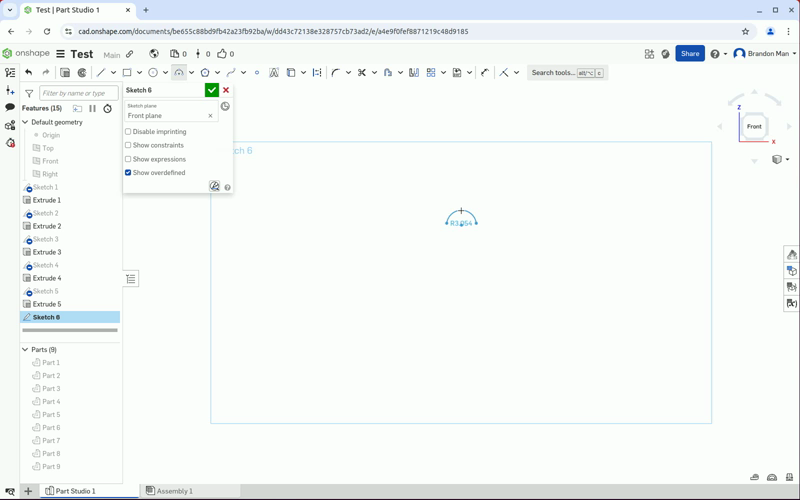
key(esc)
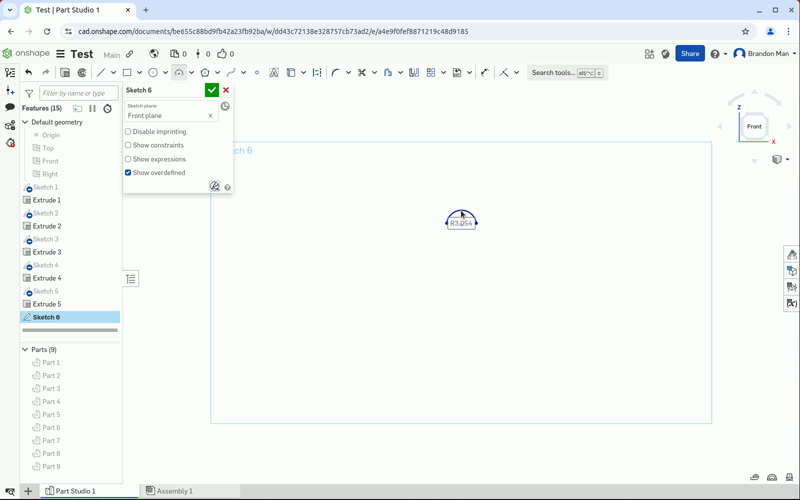
key(l)
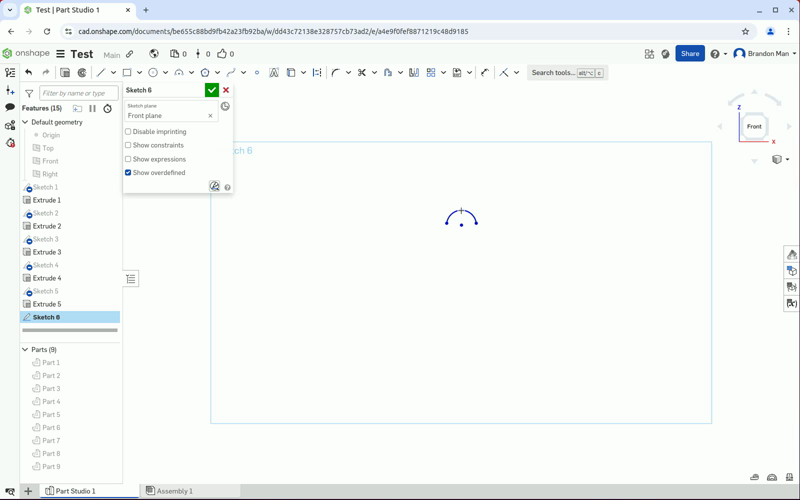
mouse_move(476, 223)
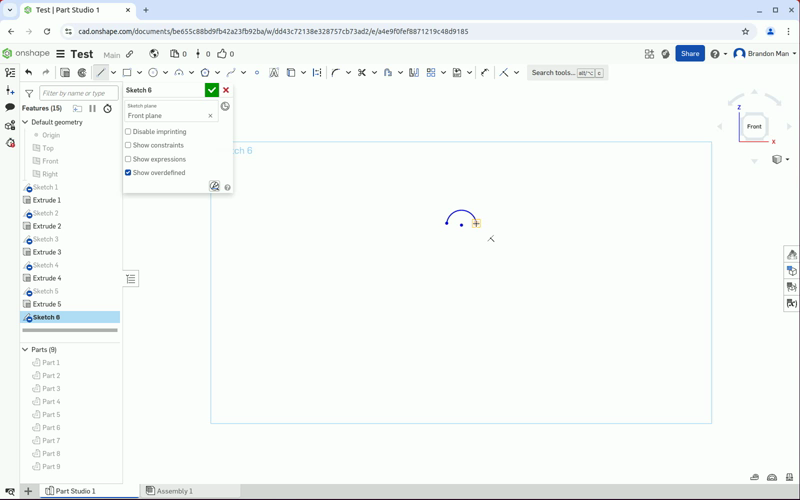
click(476, 223)
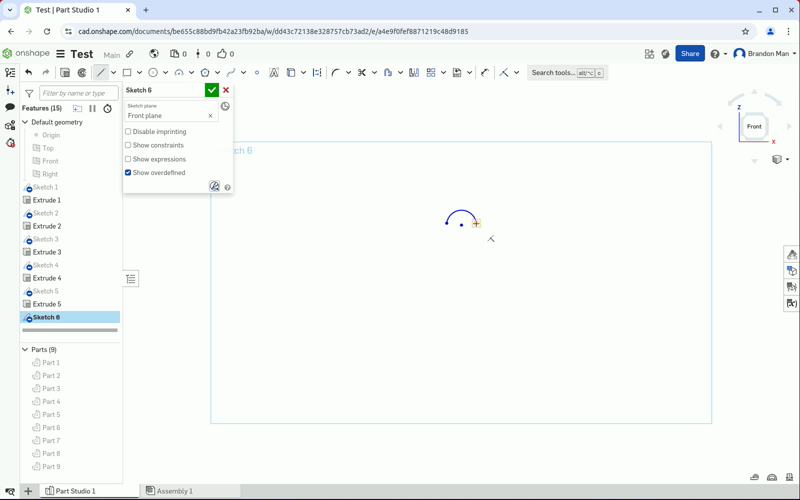
key_down(shift)
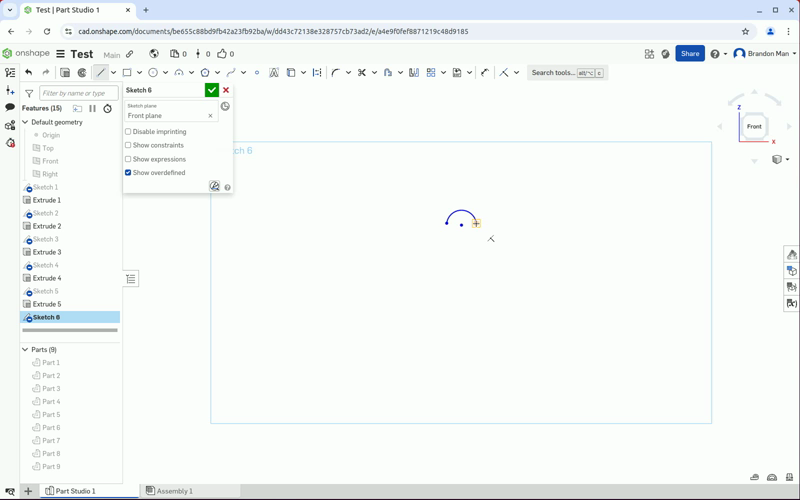
mouse_move(506, 223)
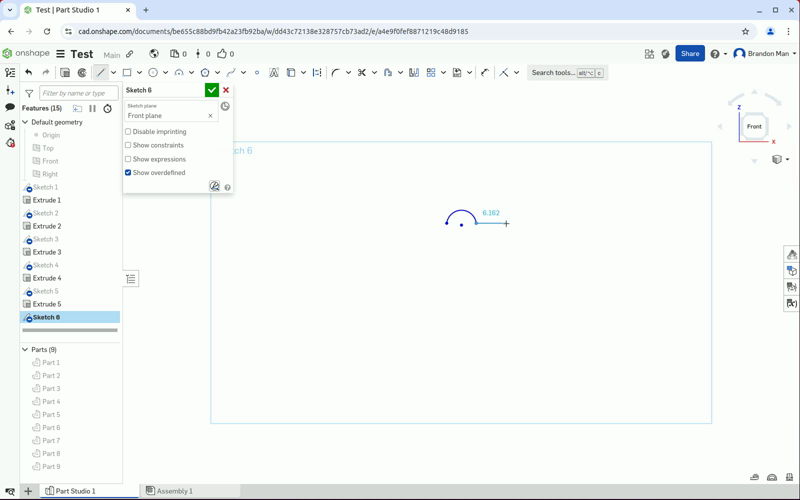
mouse_move(470, 176)
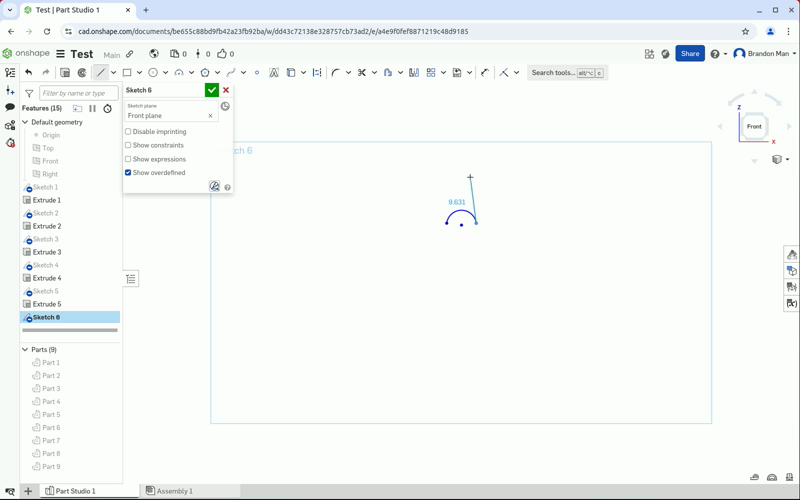
click(470, 176)
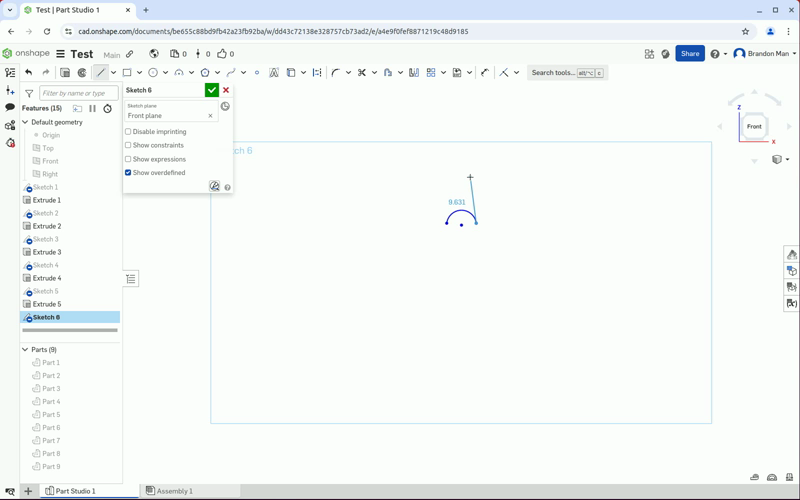
key_up(shift)
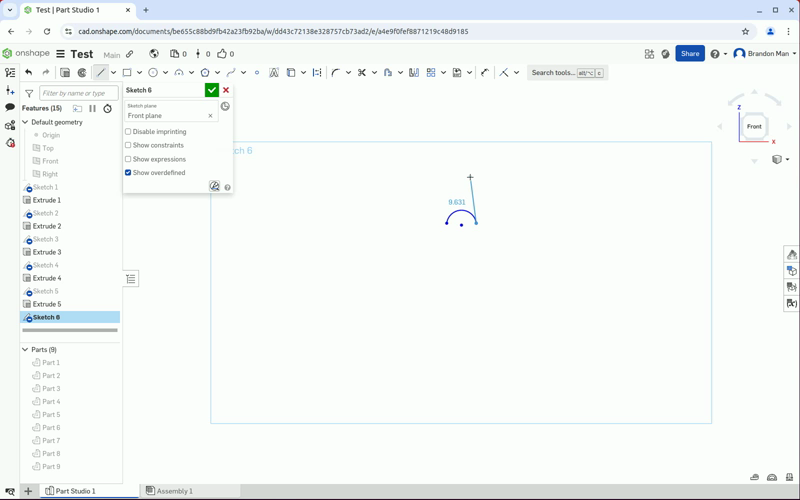
key(esc)
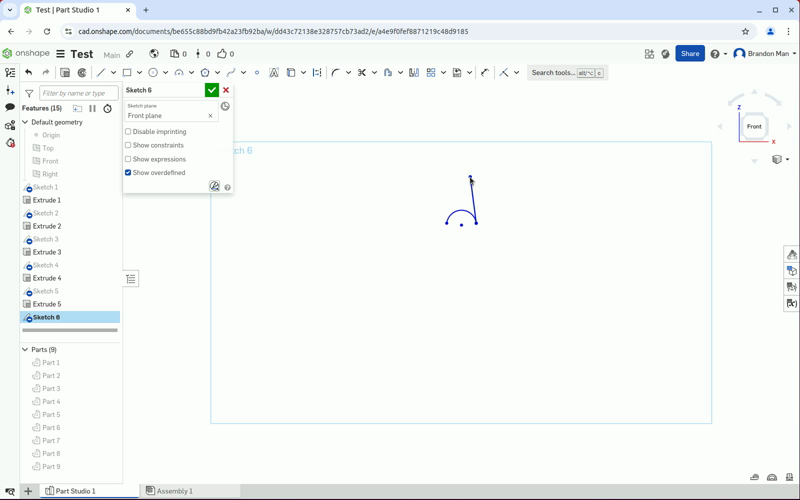
key(a)
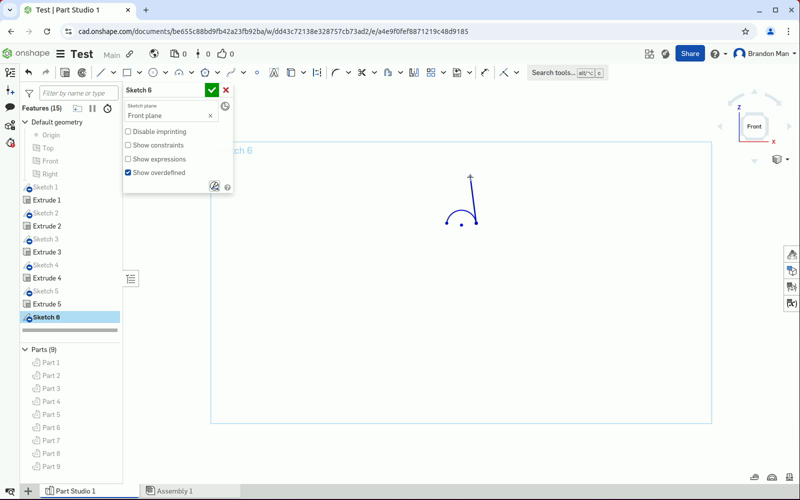
mouse_move(470, 176)
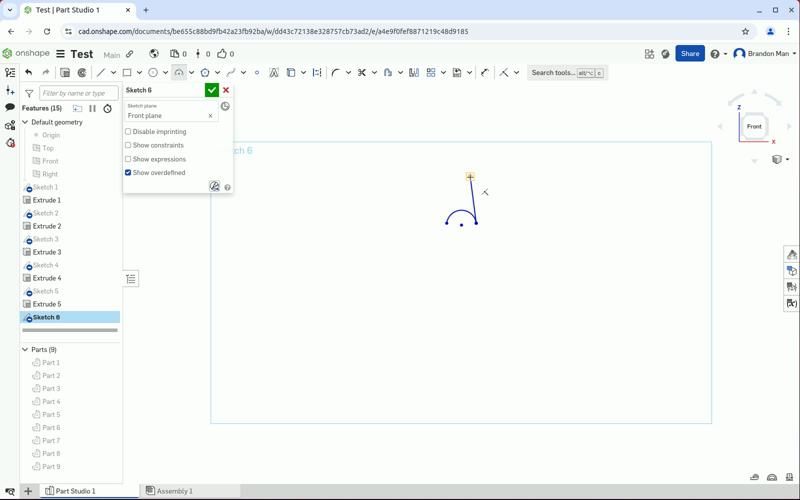
click(470, 176)
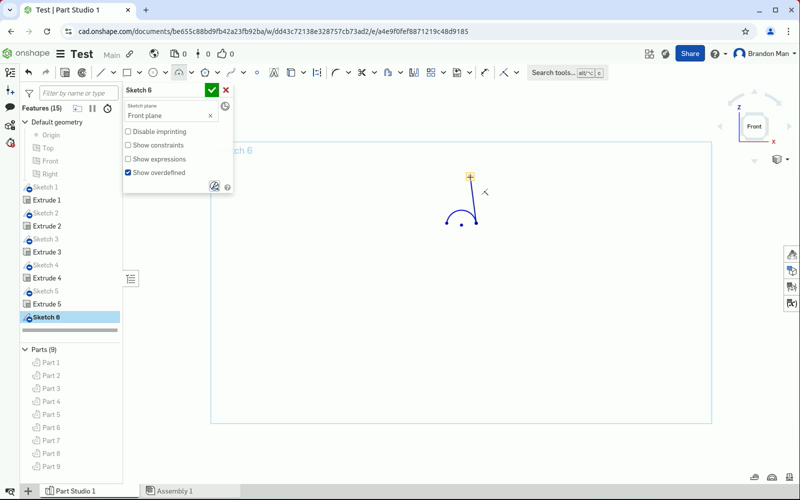
key_down(shift)
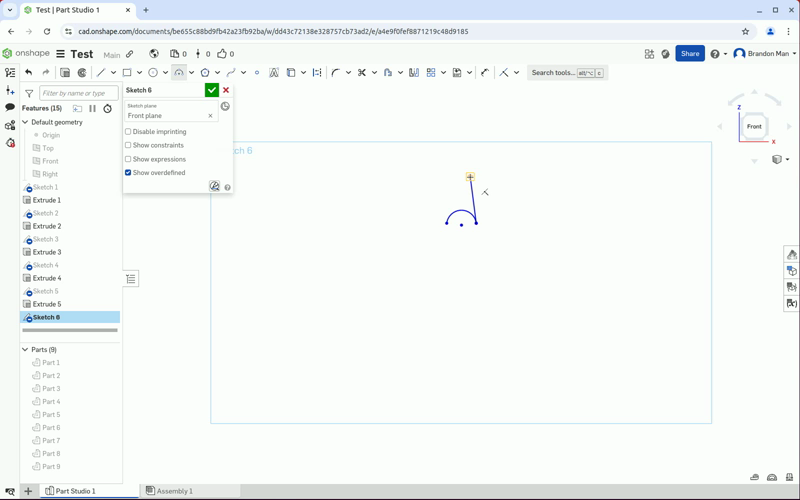
mouse_move(452, 176)
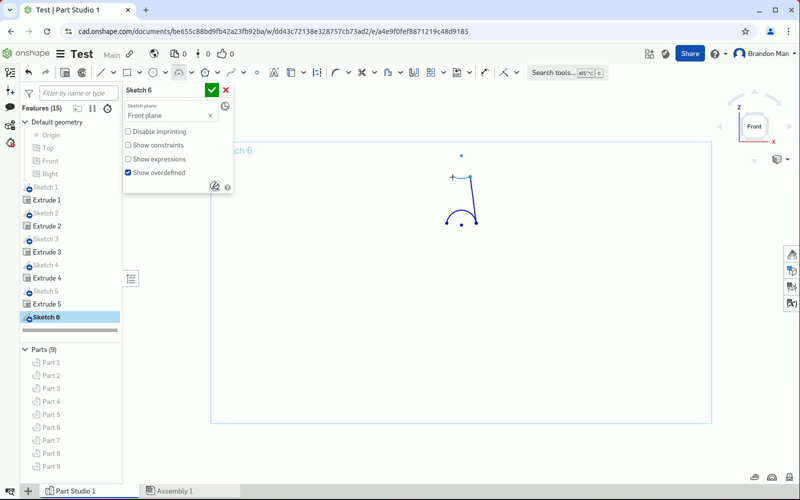
click(452, 176)
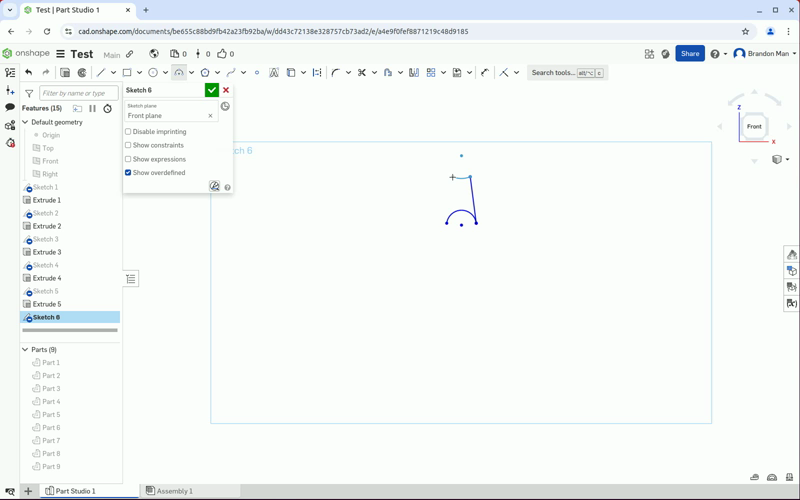
mouse_move(461, 186)
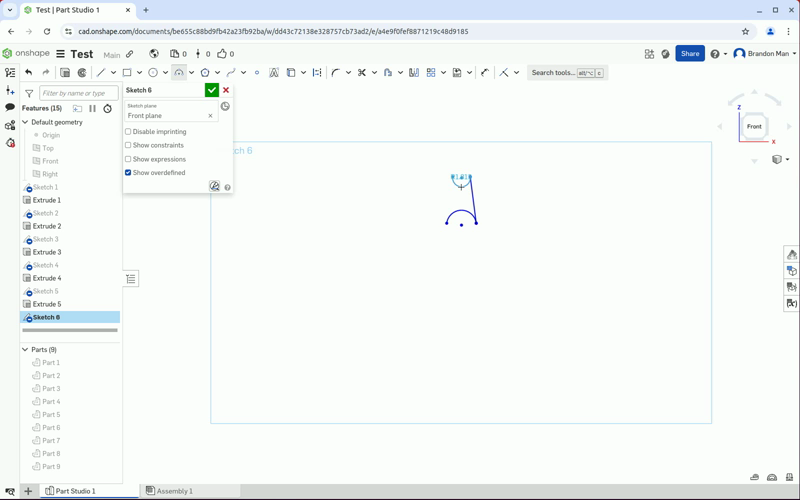
click(461, 186)
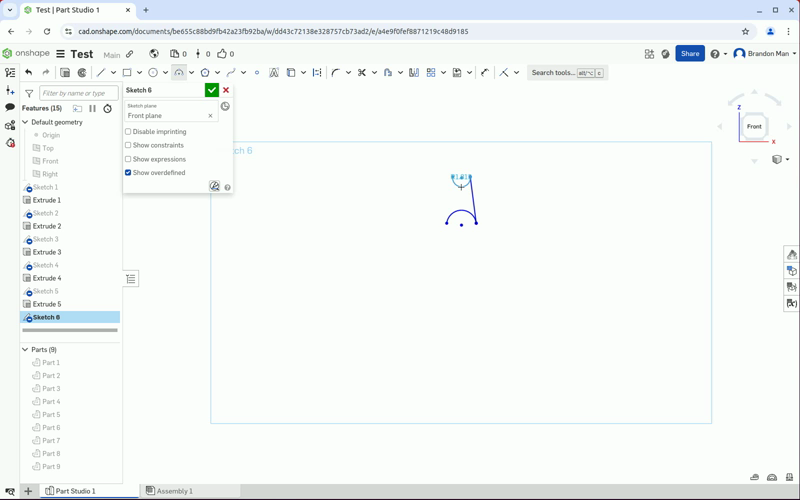
key_up(shift)
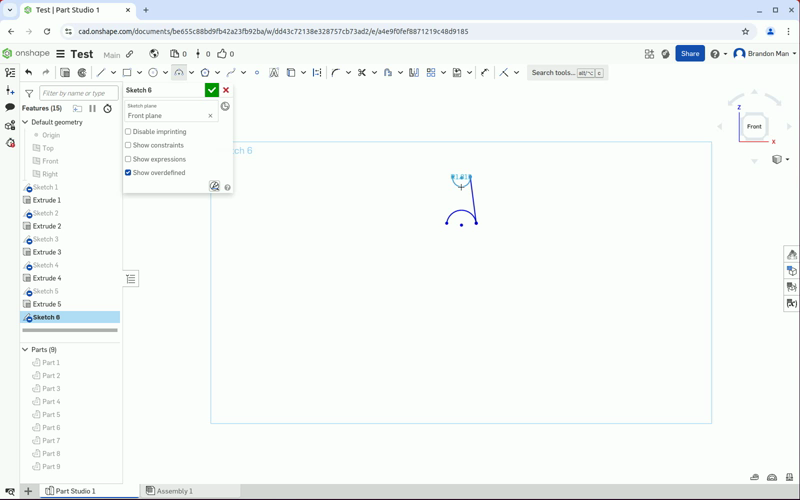
key(esc)
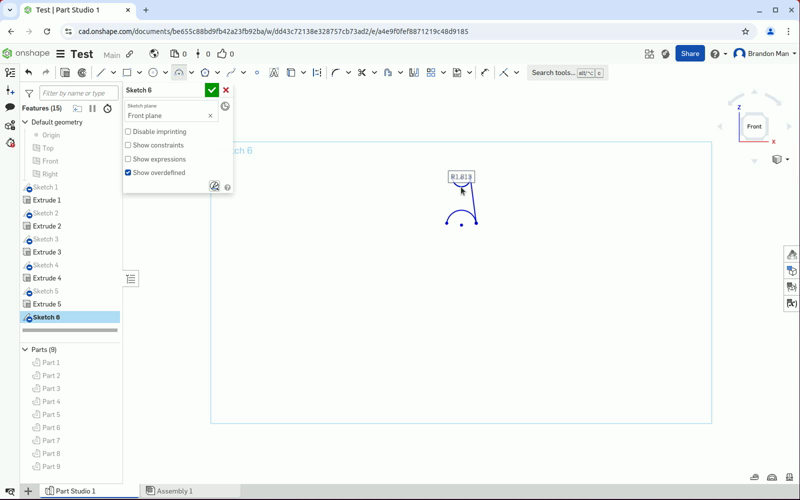
key(l)
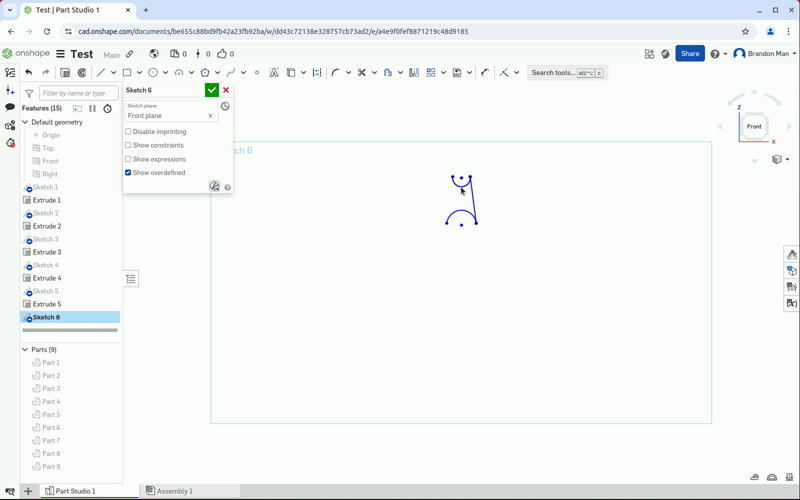
mouse_move(452, 176)
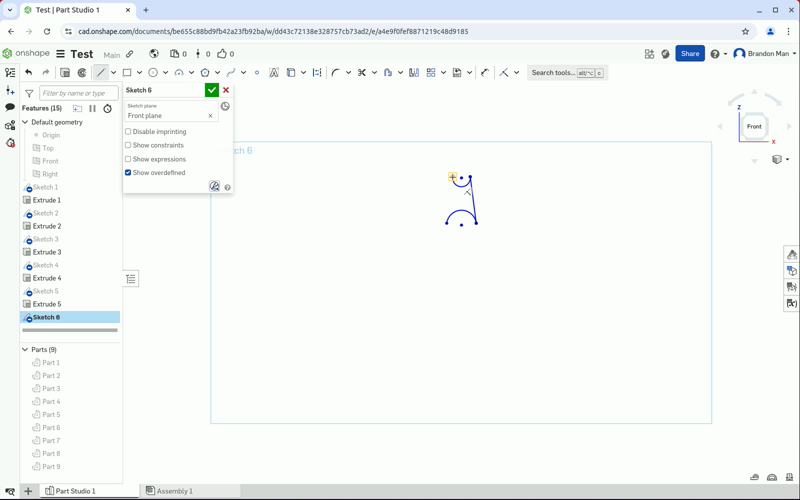
click(452, 176)
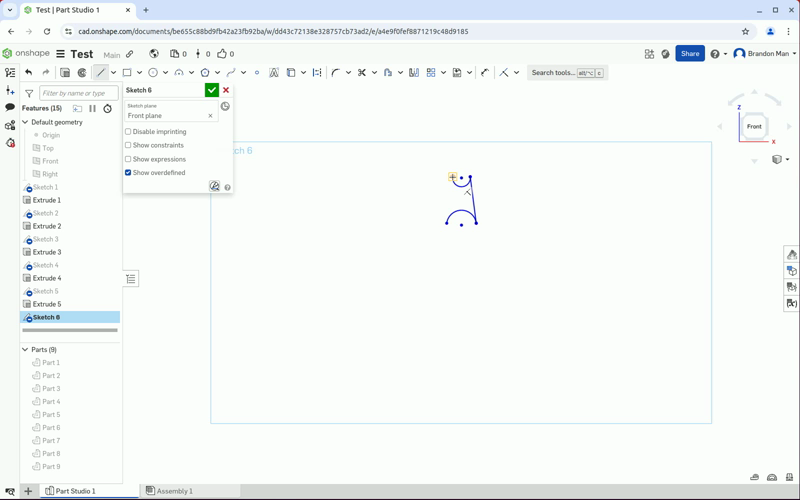
mouse_move(482, 176)
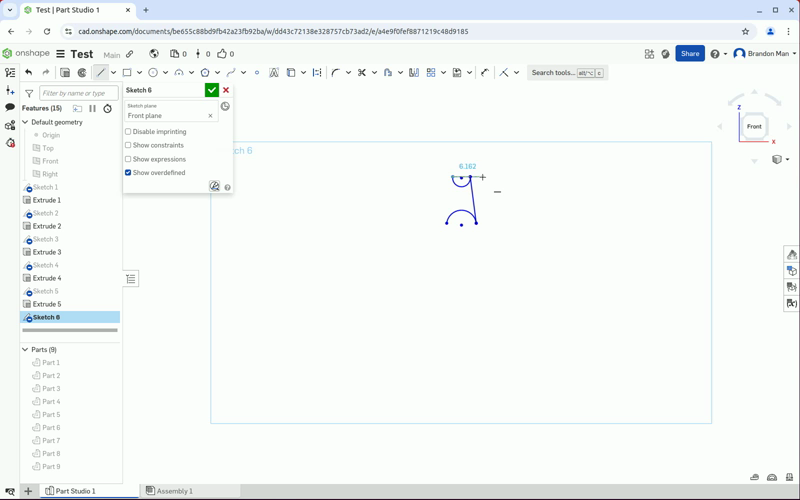
key_down(shift)
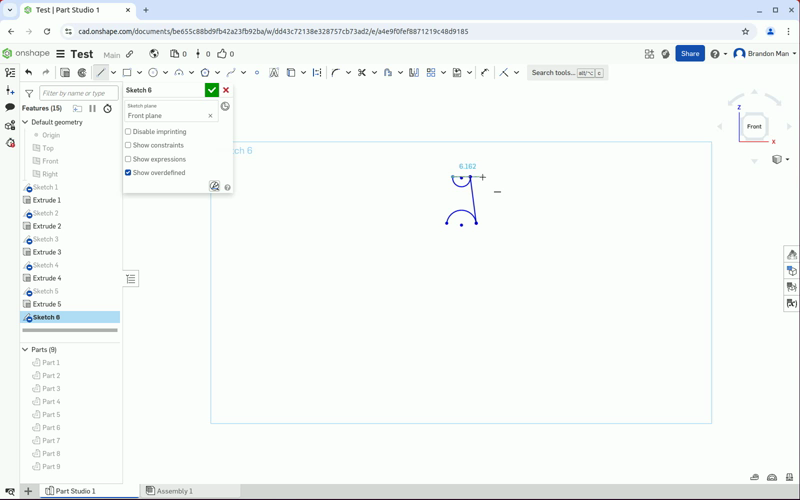
mouse_move(446, 223)
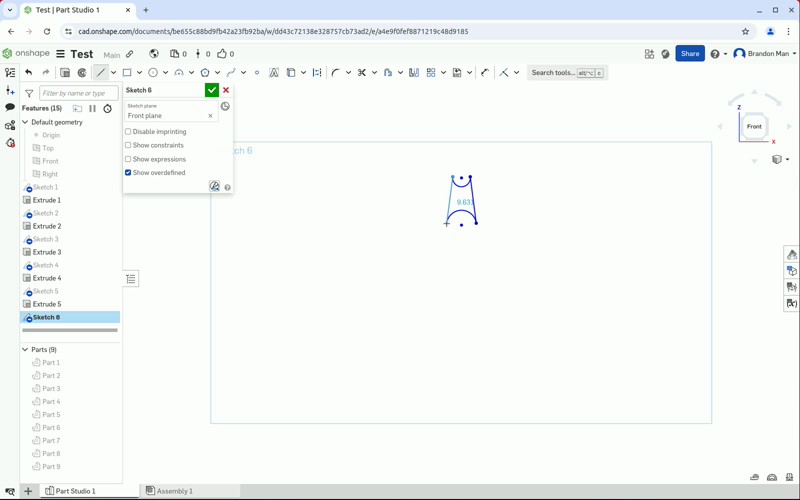
key_up(shift)
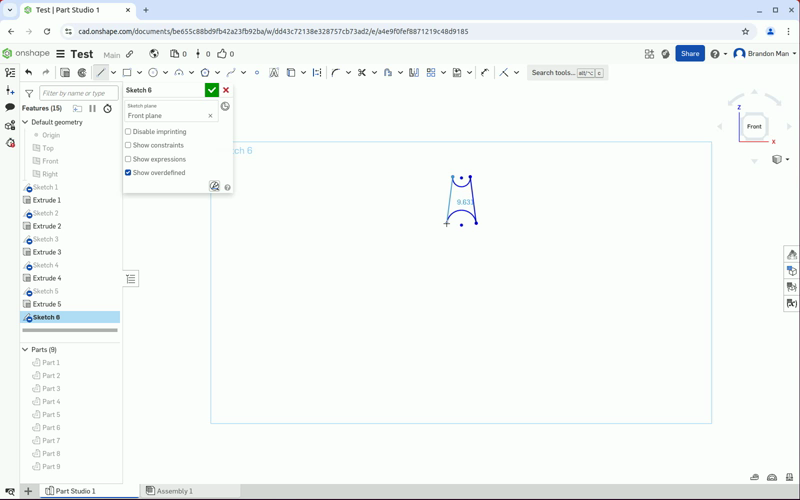
click(446, 223)
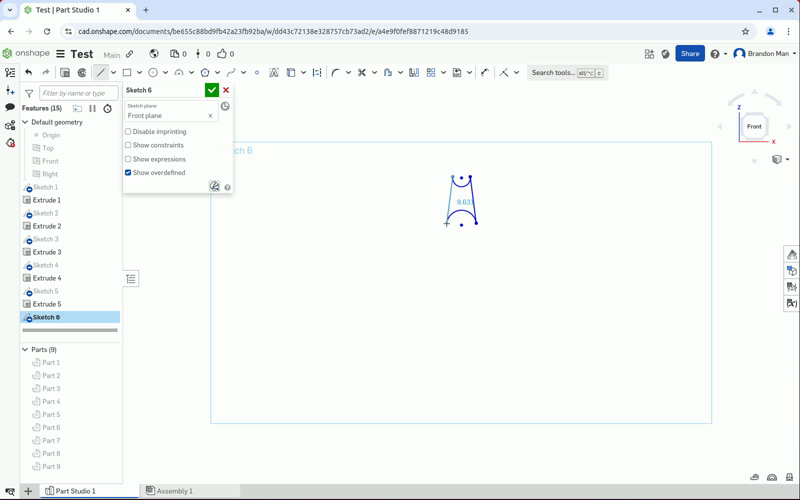
key(esc)
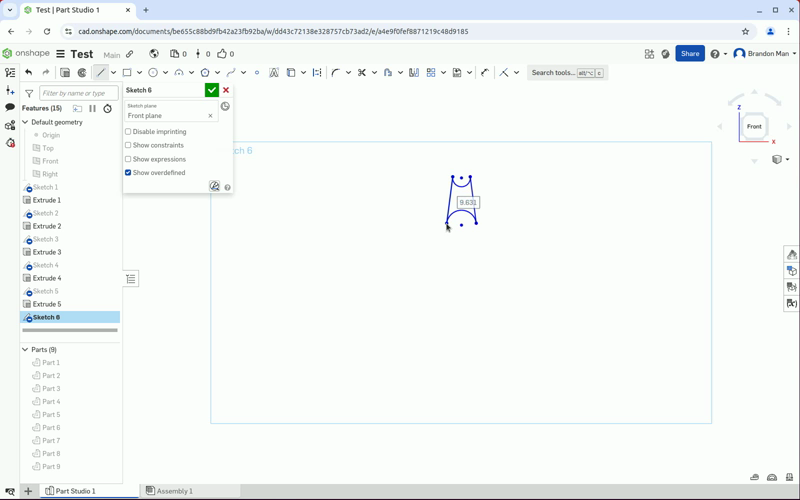
key(c)
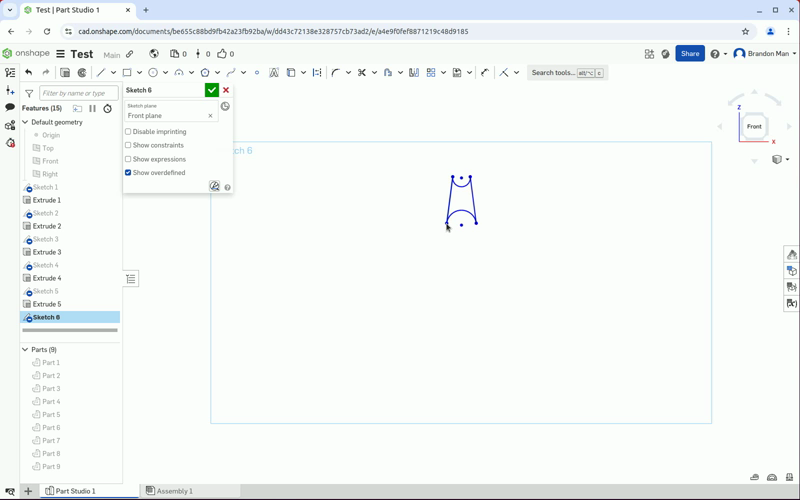
key_down(shift)
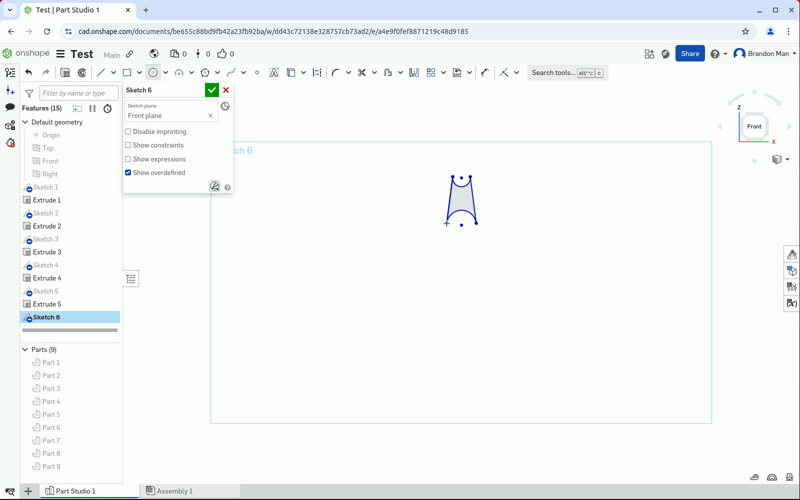
mouse_move(459, 191)
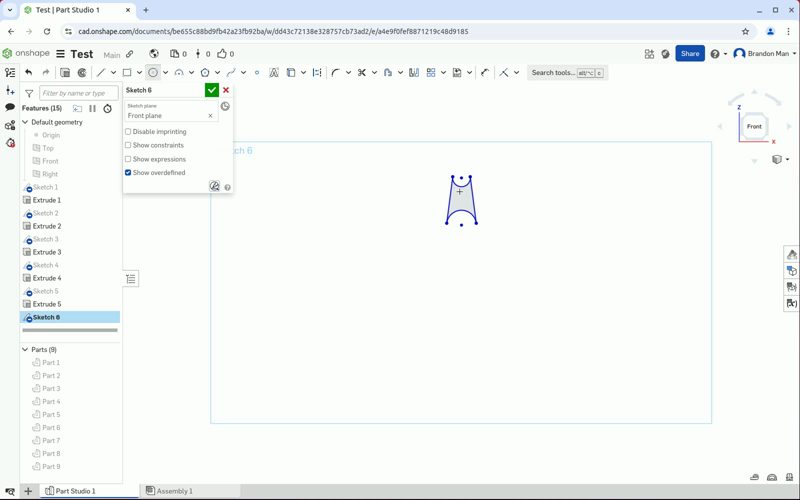
scroll(6)
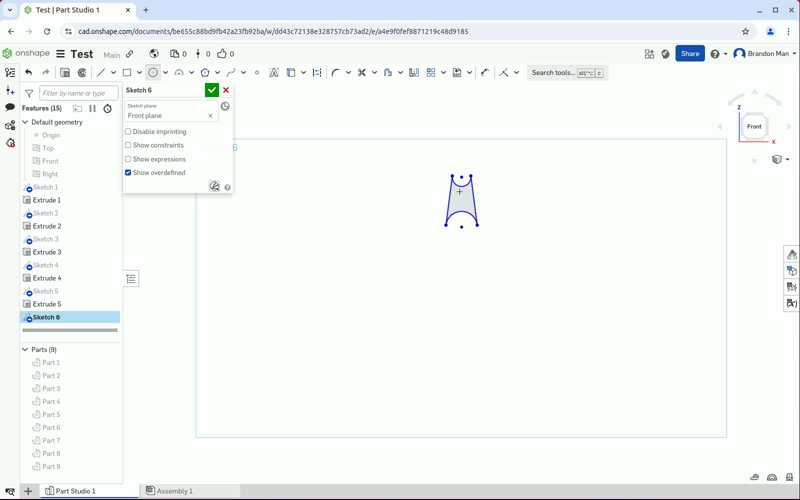
scroll(6)
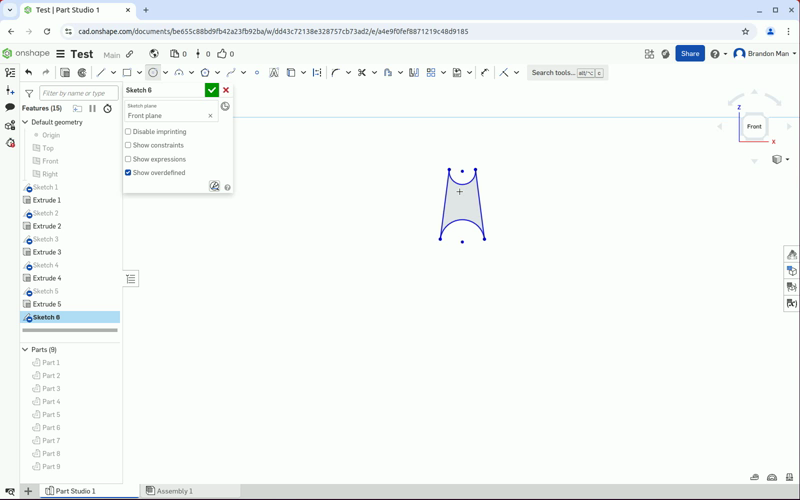
scroll(6)
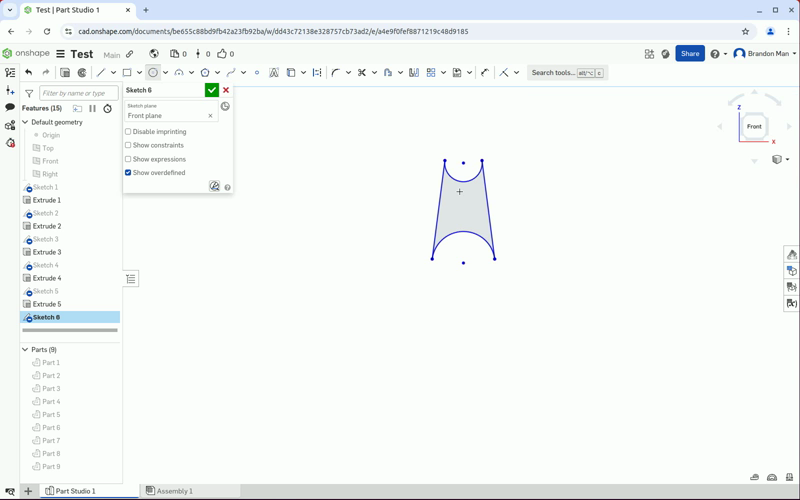
scroll(6)
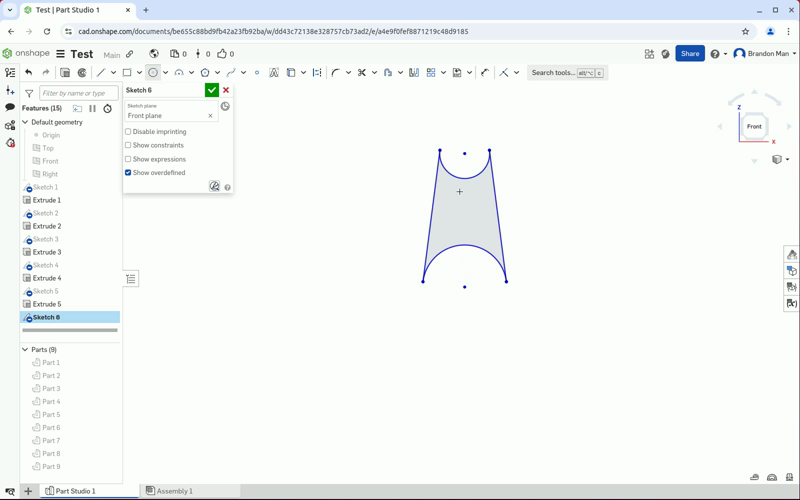
scroll(6)
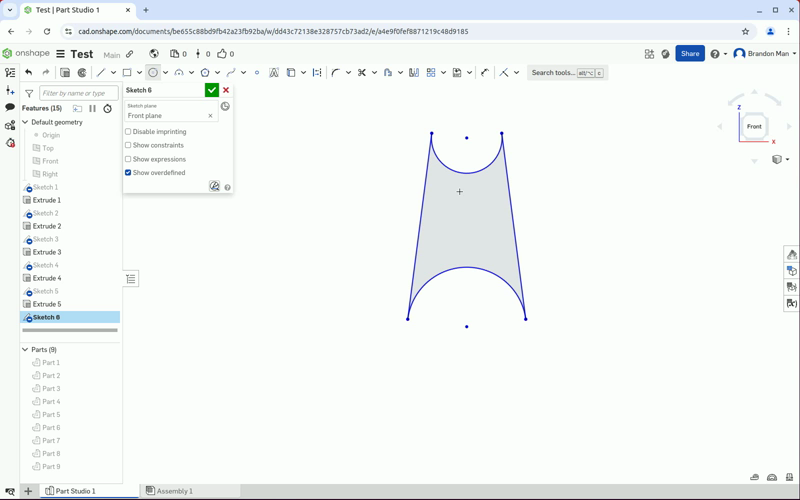
scroll(6)
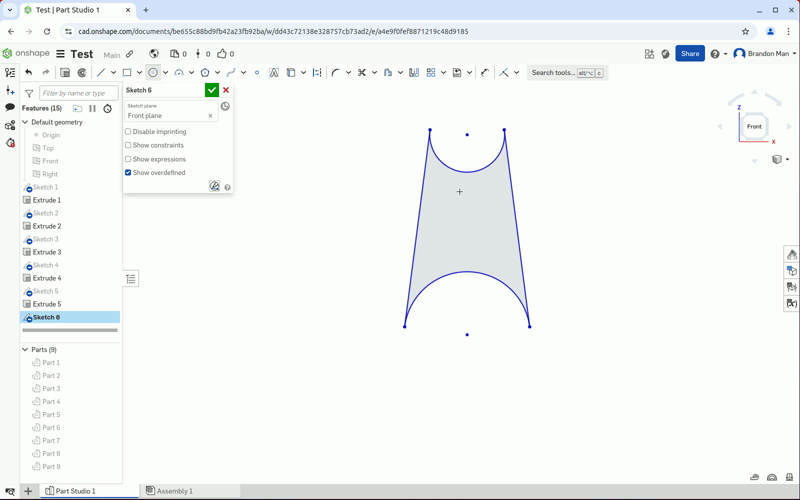
scroll(6)
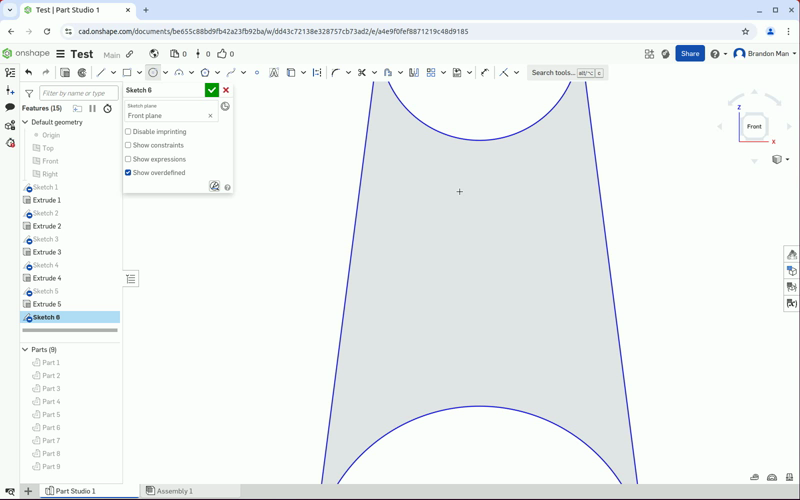
click(459, 191)
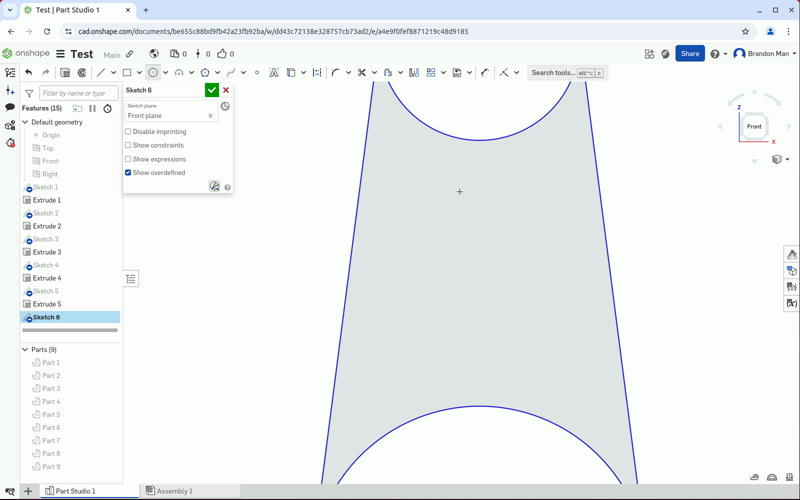
scroll(-6)
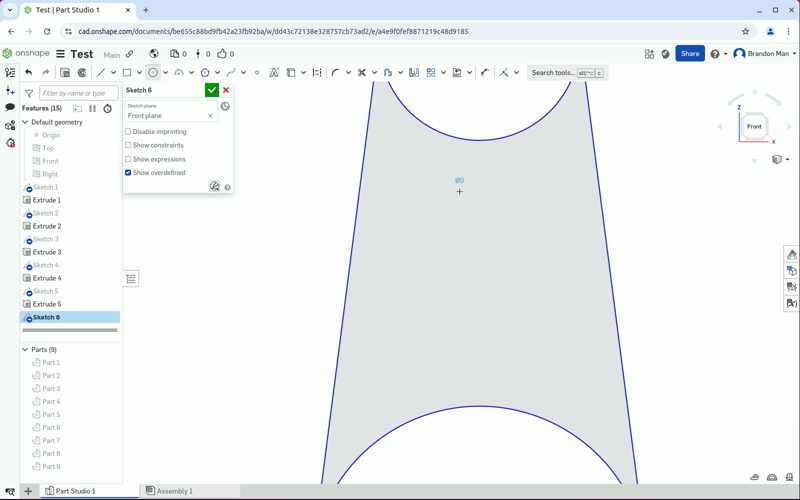
scroll(-6)
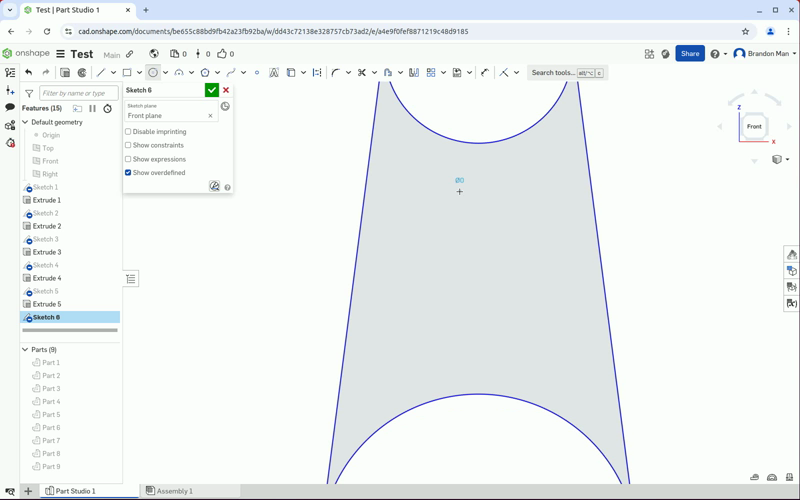
scroll(-6)
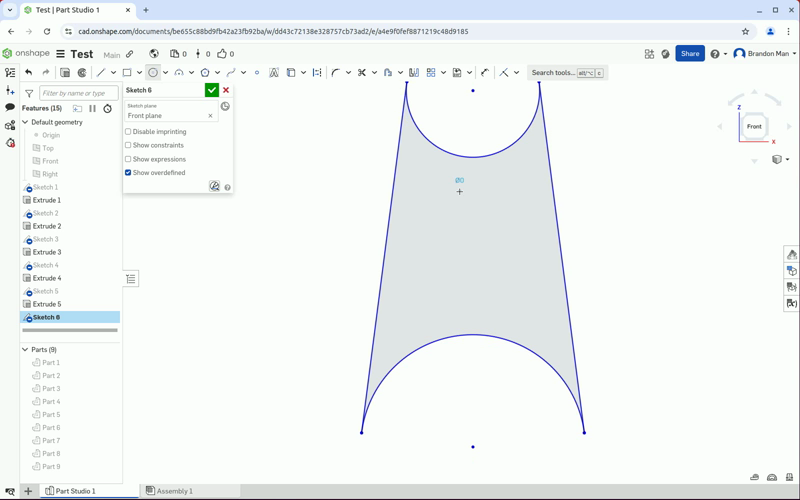
scroll(-6)
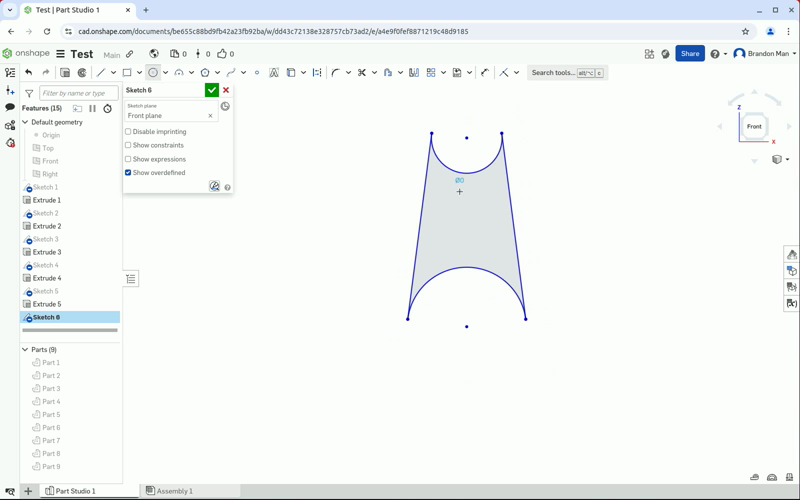
scroll(-6)
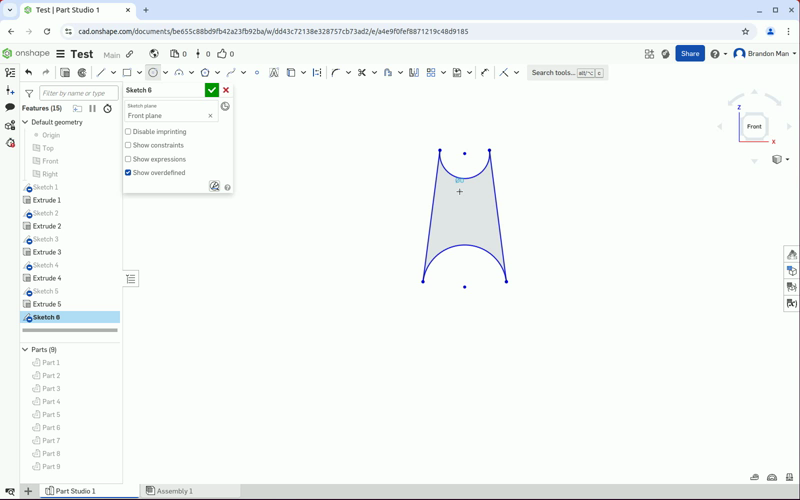
scroll(-6)
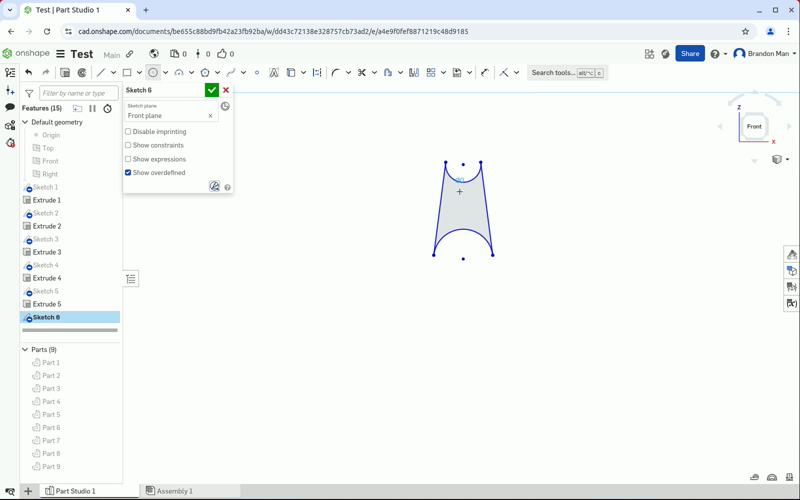
scroll(-6)
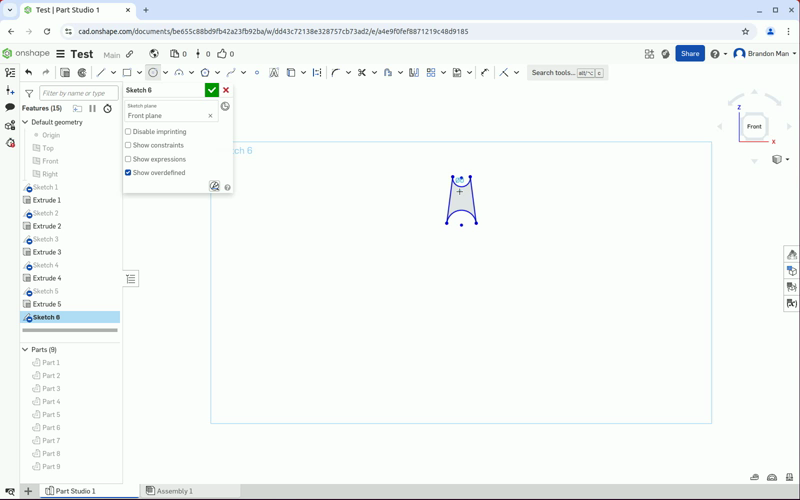
key_up(shift)
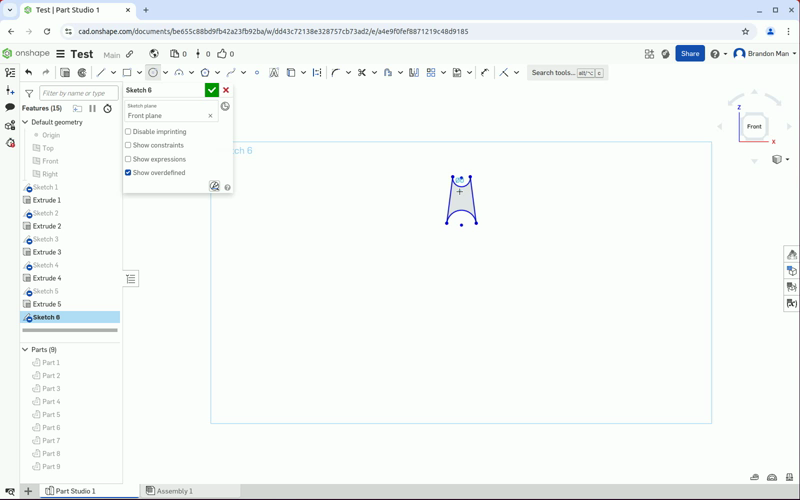
mouse_move(462, 191)
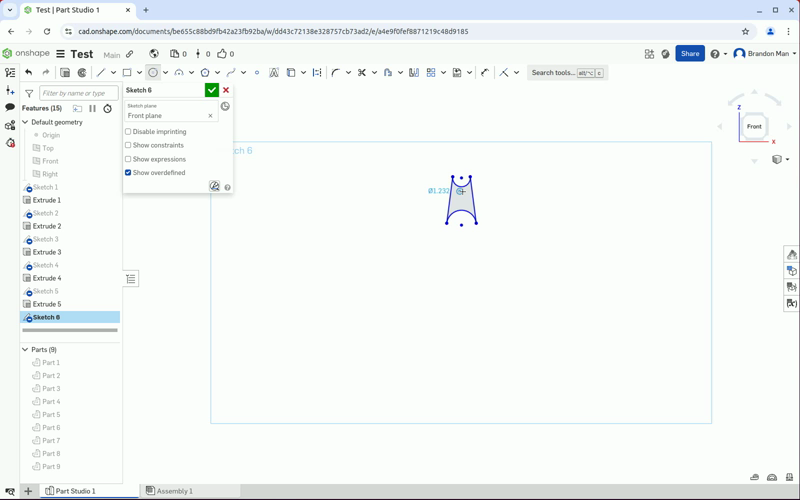
scroll(6)
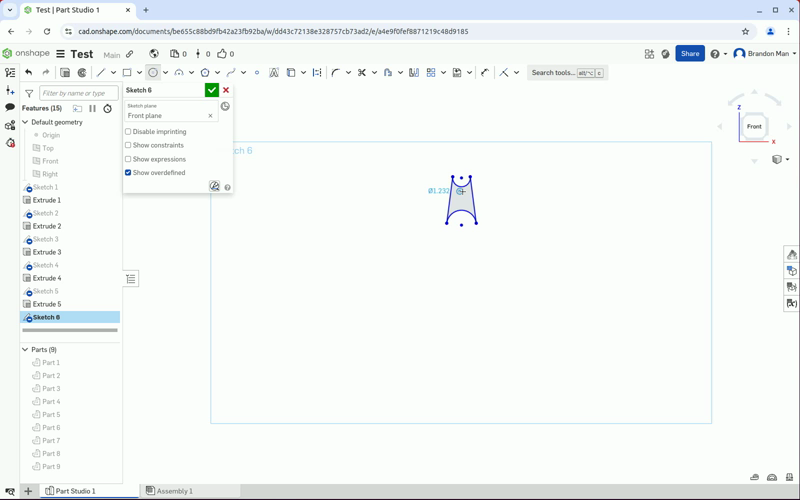
scroll(6)
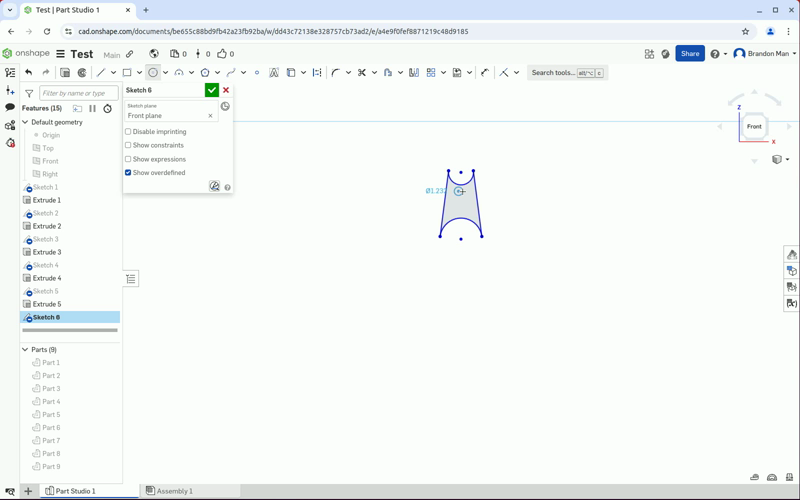
scroll(6)
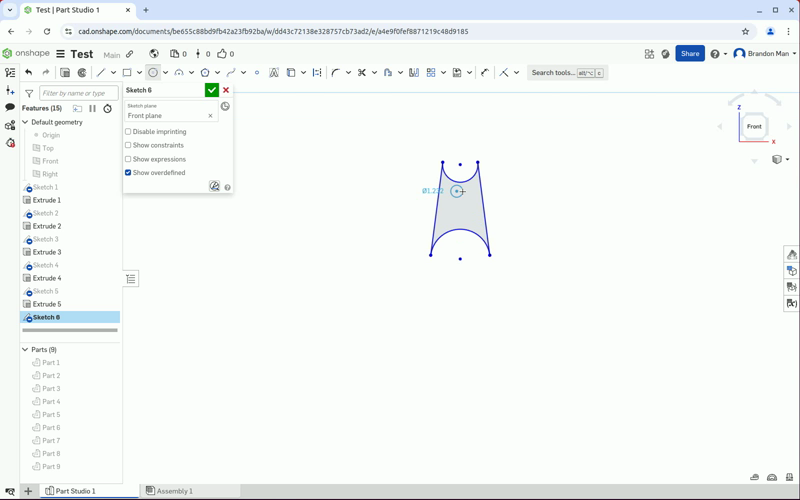
scroll(6)
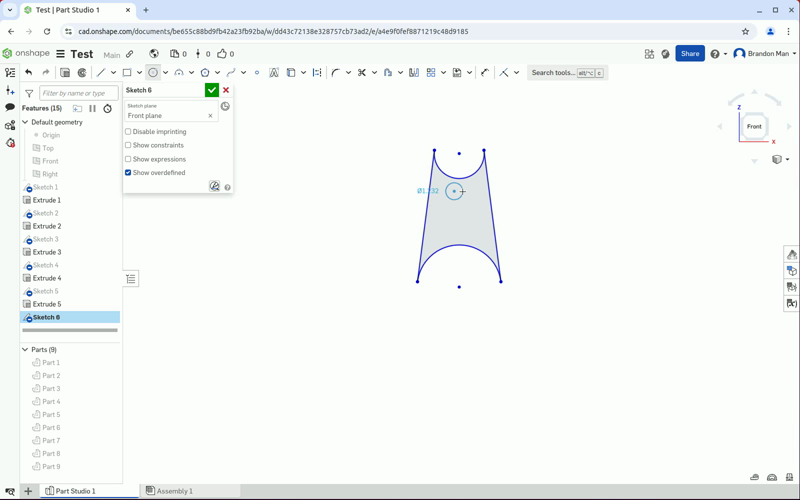
scroll(6)
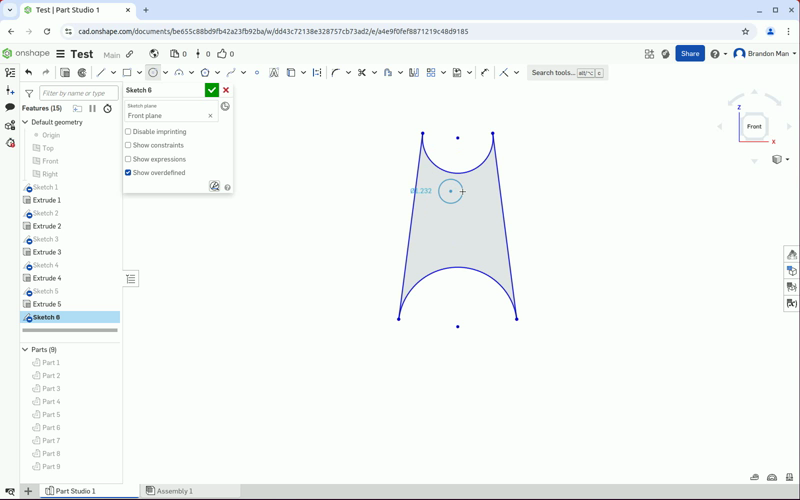
scroll(6)
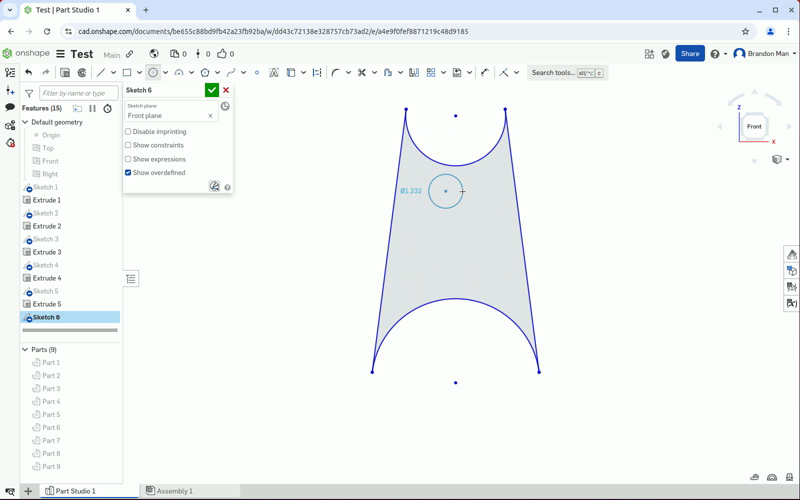
scroll(6)
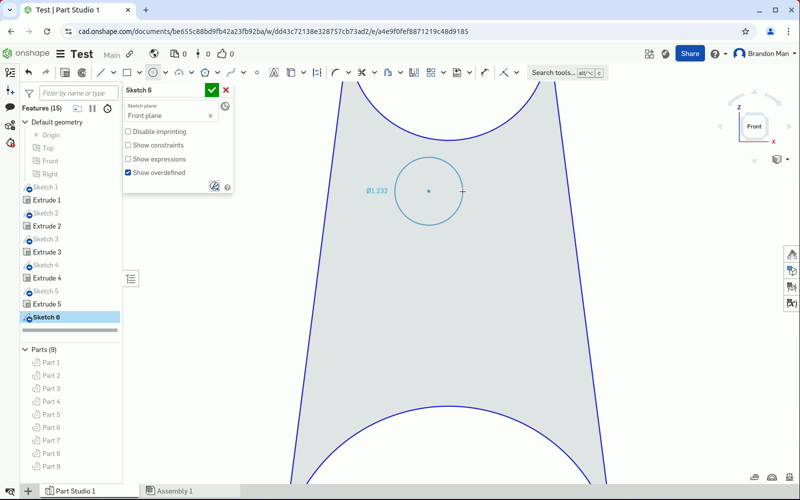
click(462, 191)
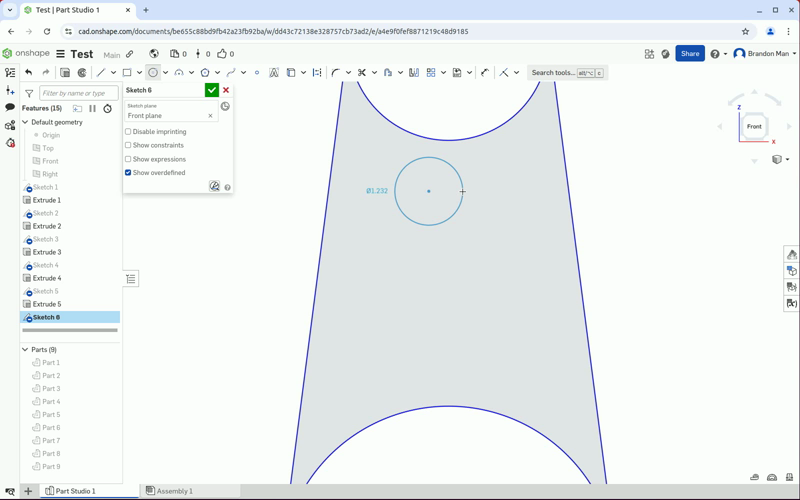
scroll(-6)
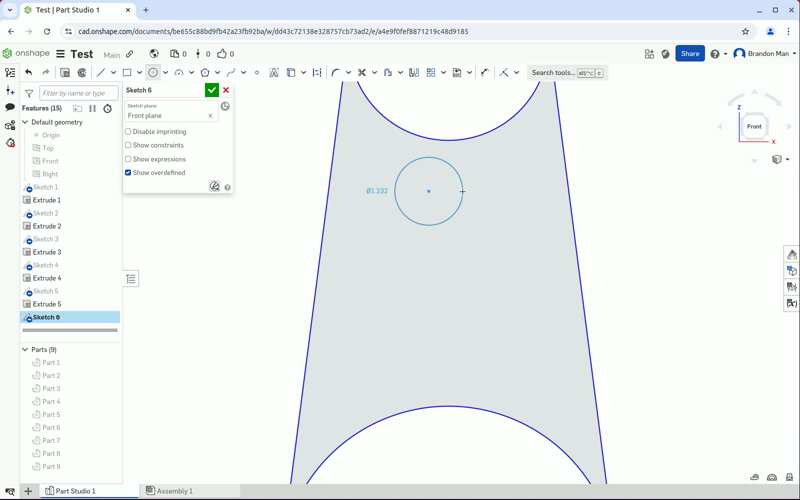
scroll(-6)
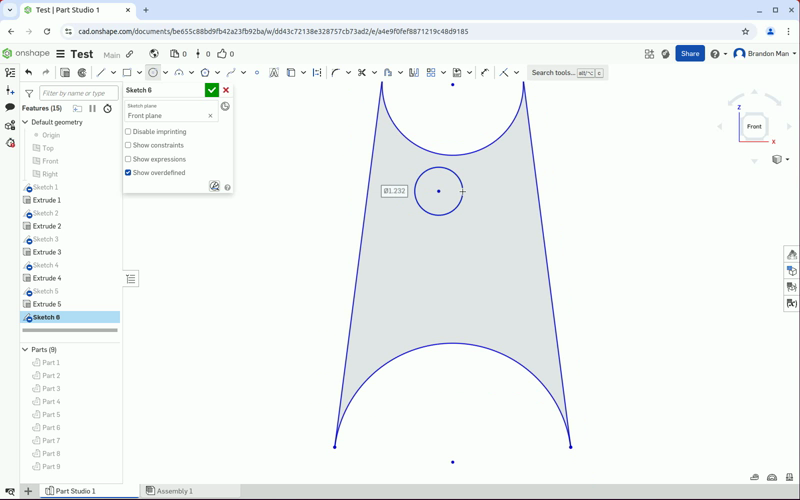
scroll(-6)
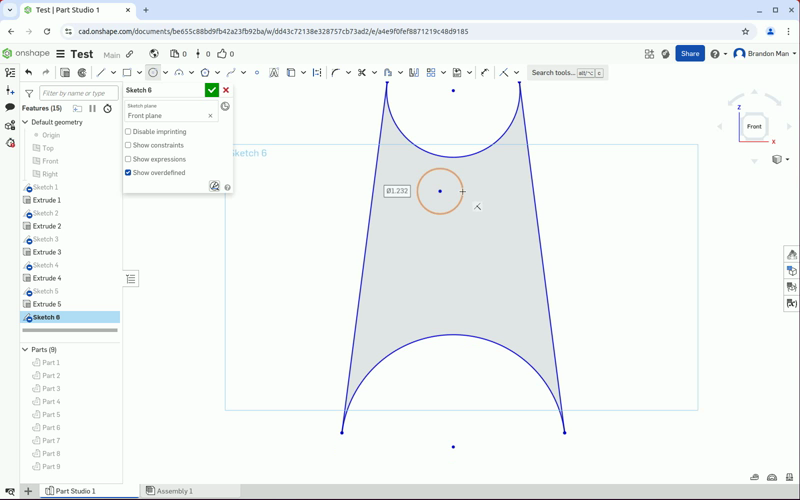
scroll(-6)
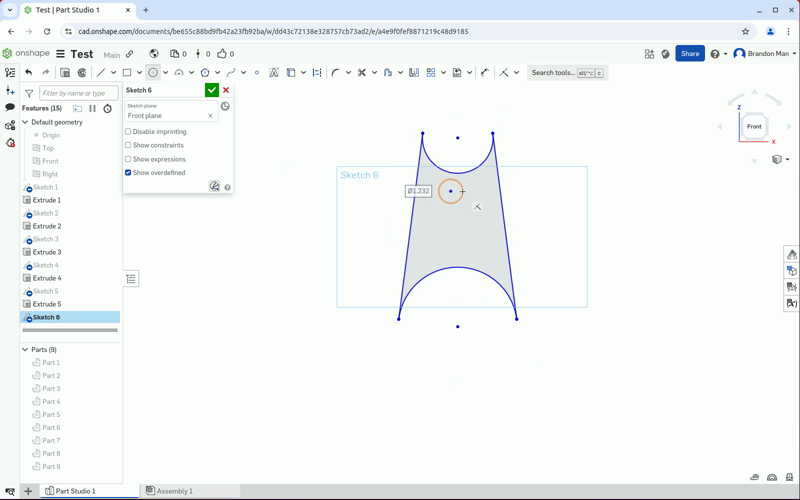
scroll(-6)
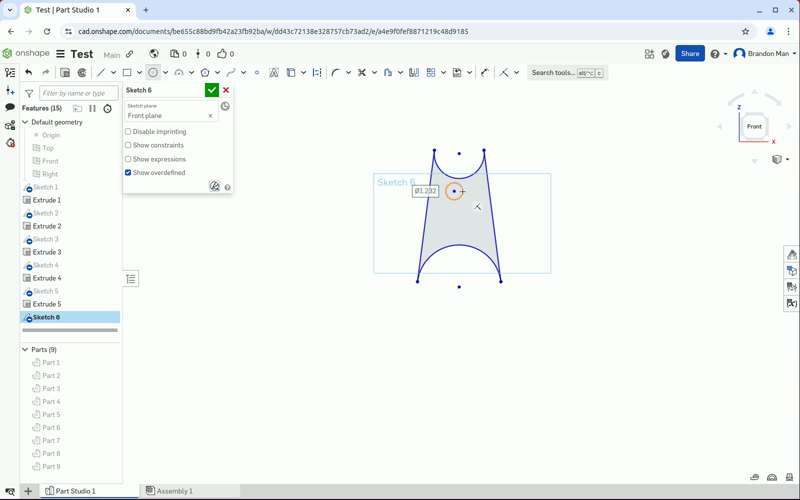
scroll(-6)
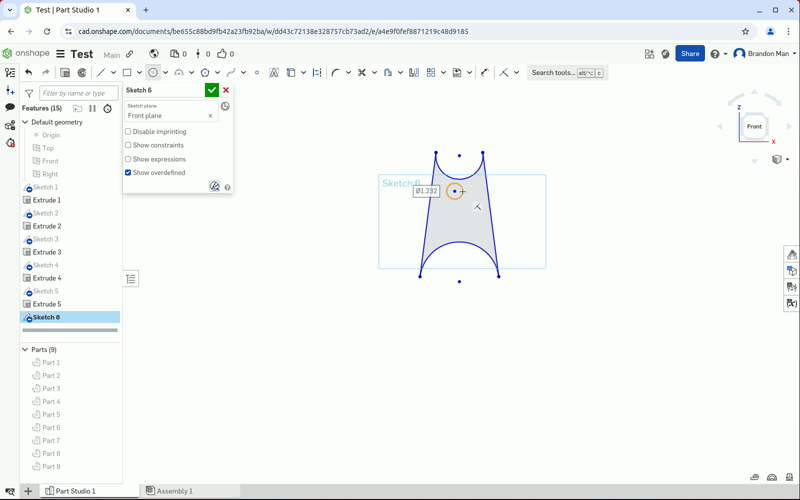
scroll(-6)
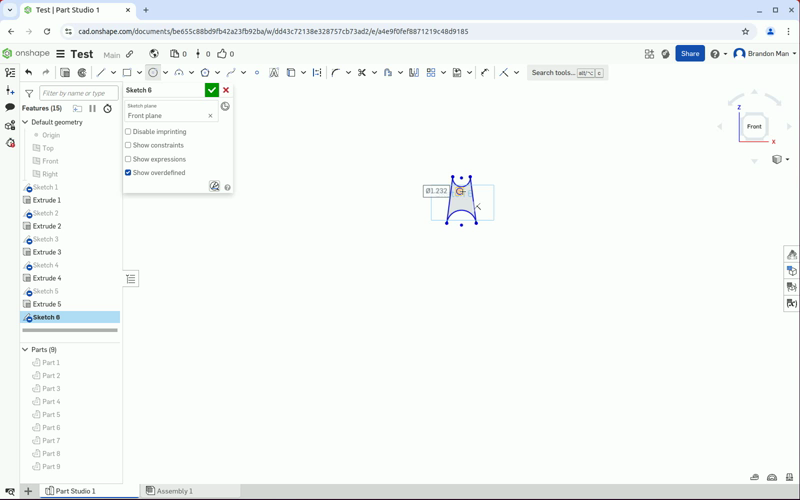
key(esc)
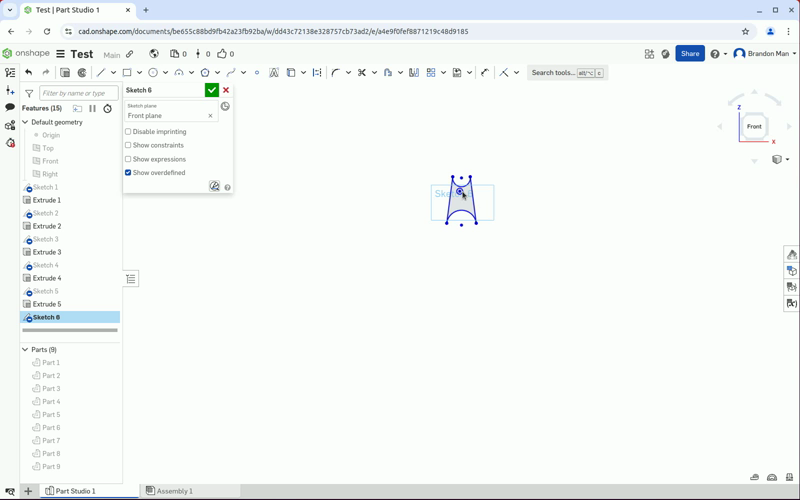
mouse_move(456, 200)
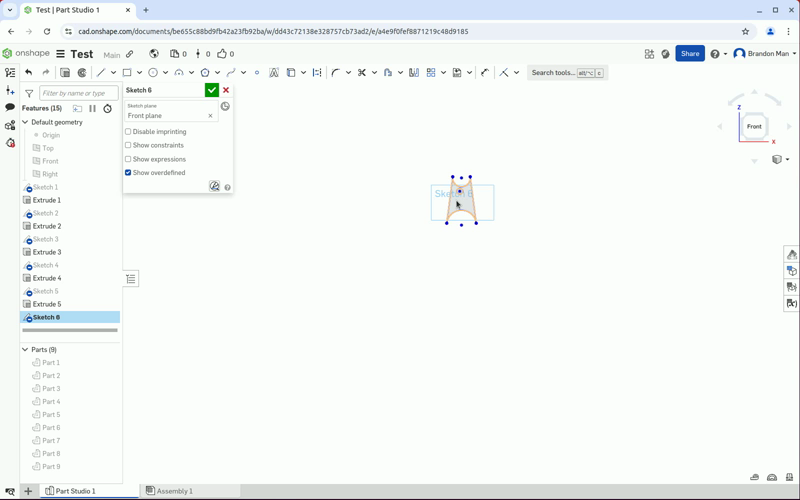
scroll(6)
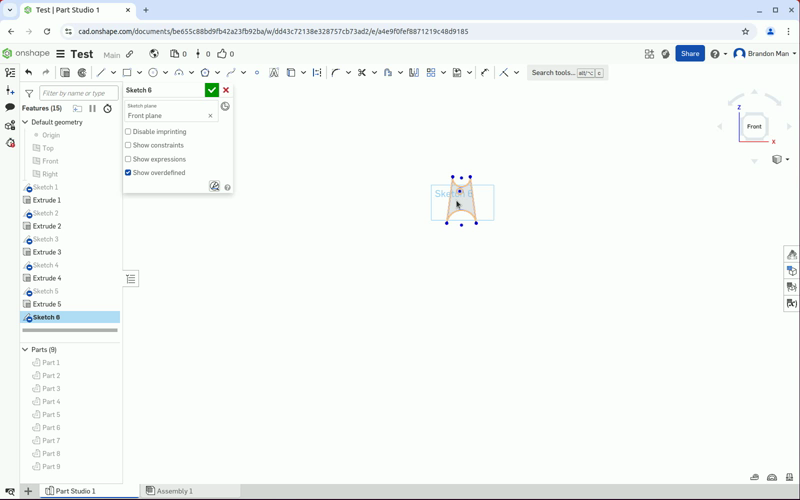
scroll(6)
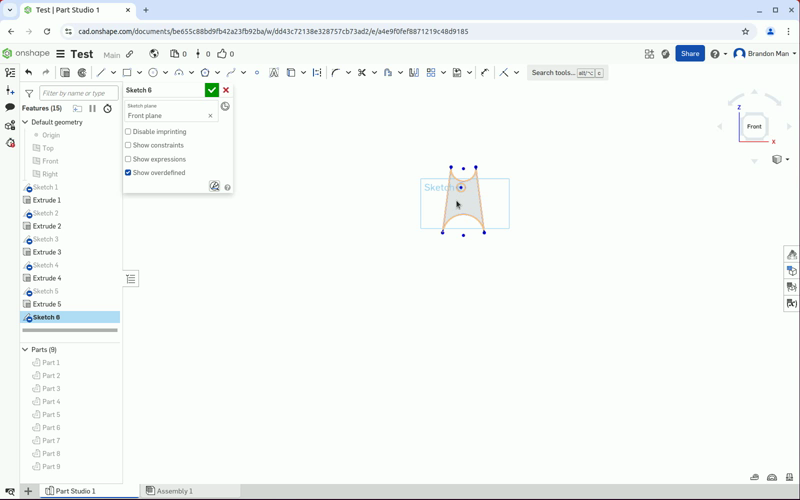
scroll(6)
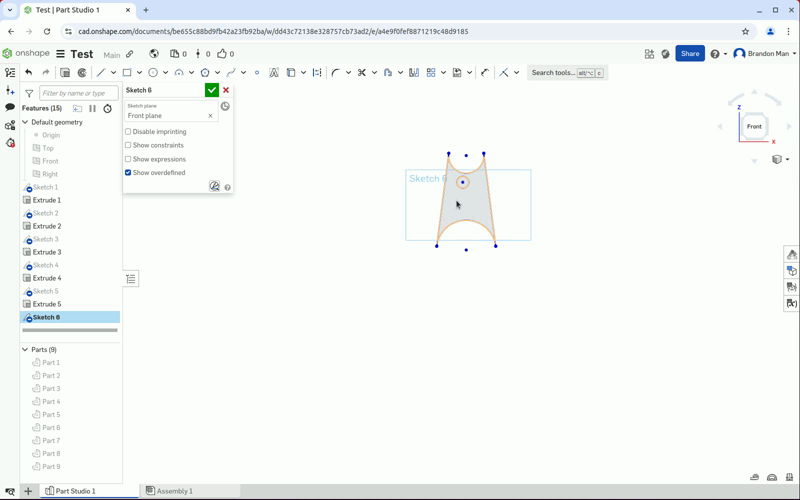
scroll(6)
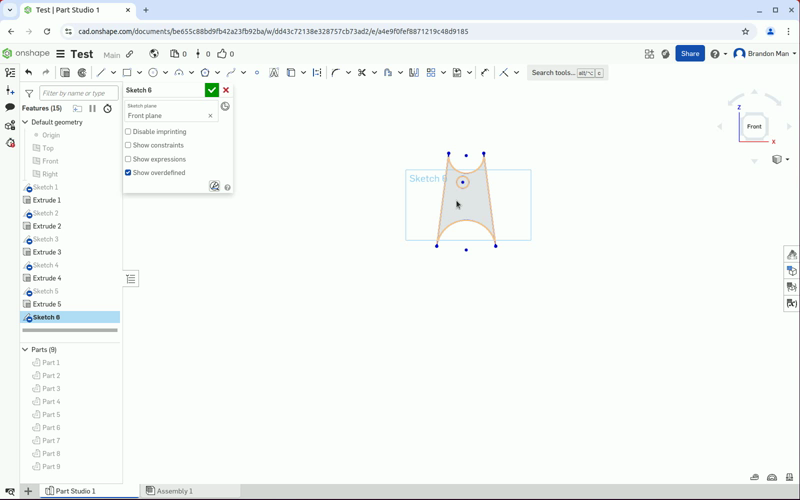
scroll(6)
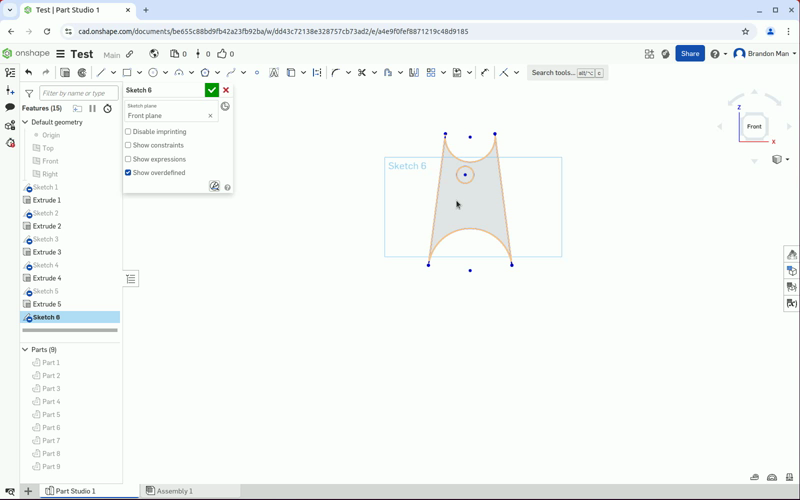
scroll(6)
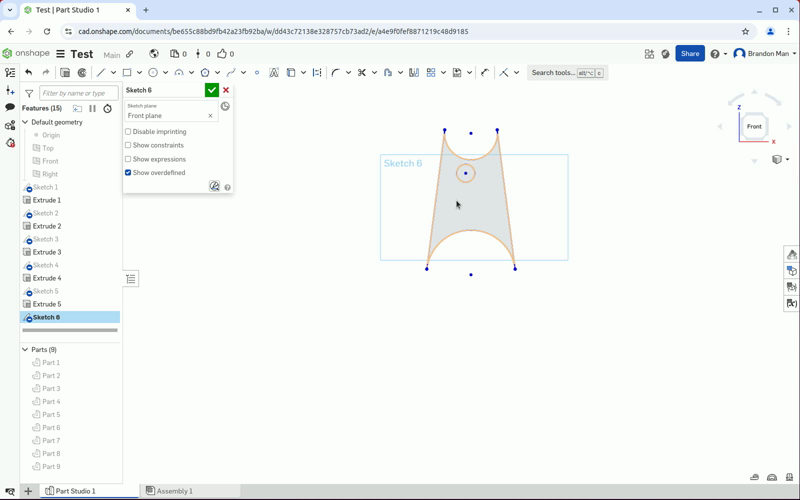
scroll(6)
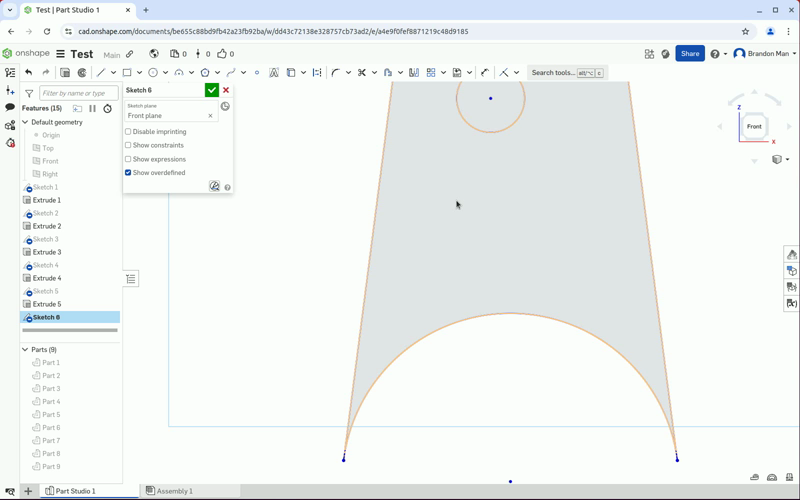
click(456, 200)
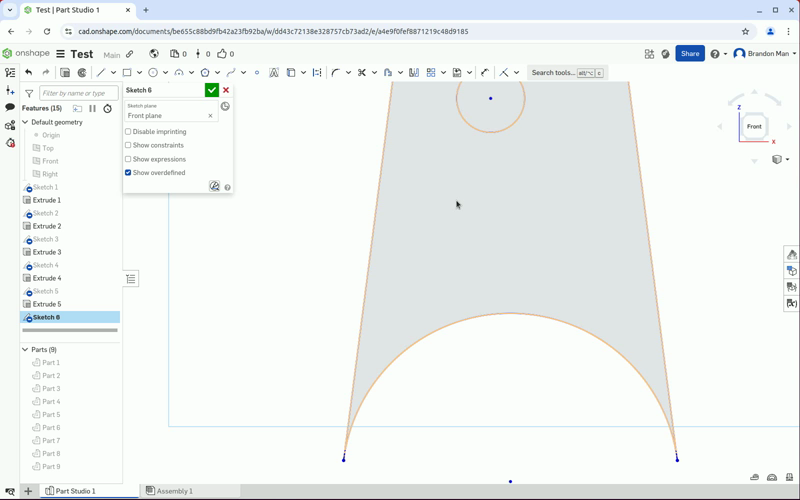
scroll(-6)
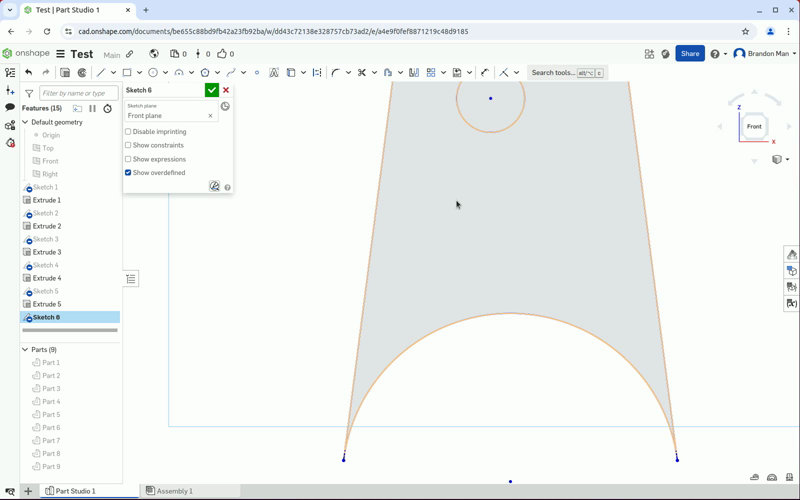
scroll(-6)
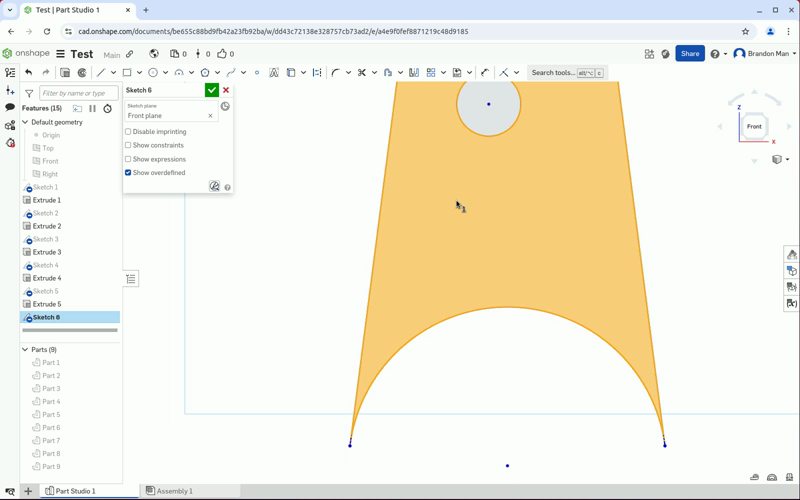
scroll(-6)
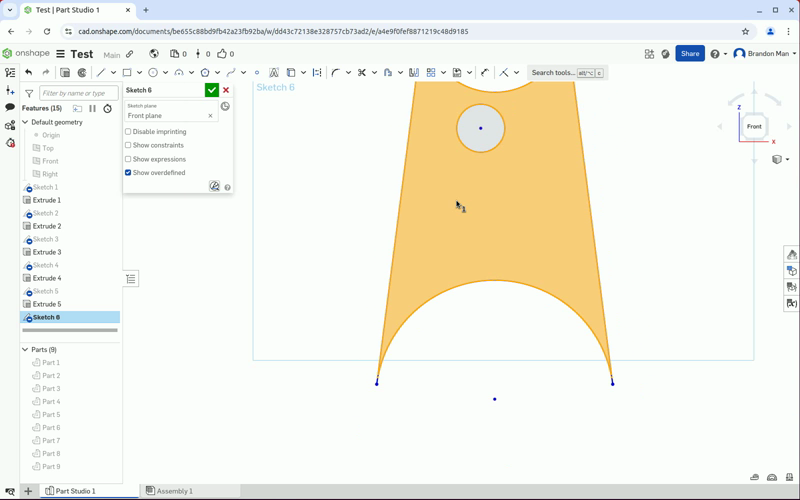
scroll(-6)
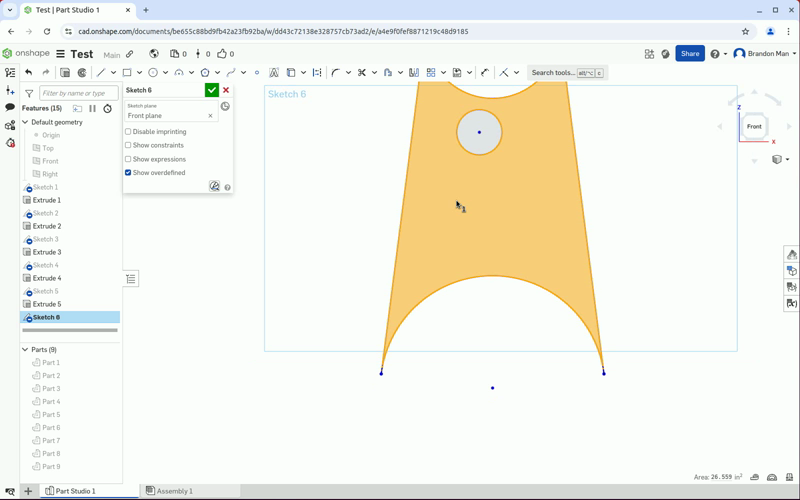
scroll(-6)
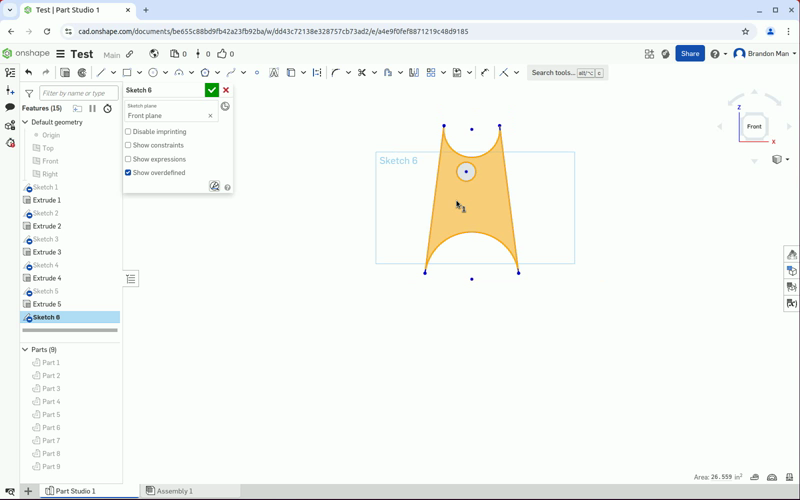
scroll(-6)
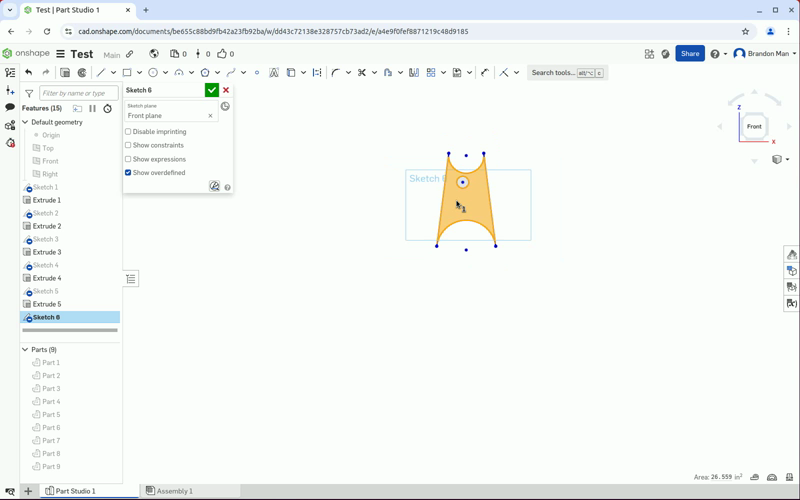
scroll(-6)
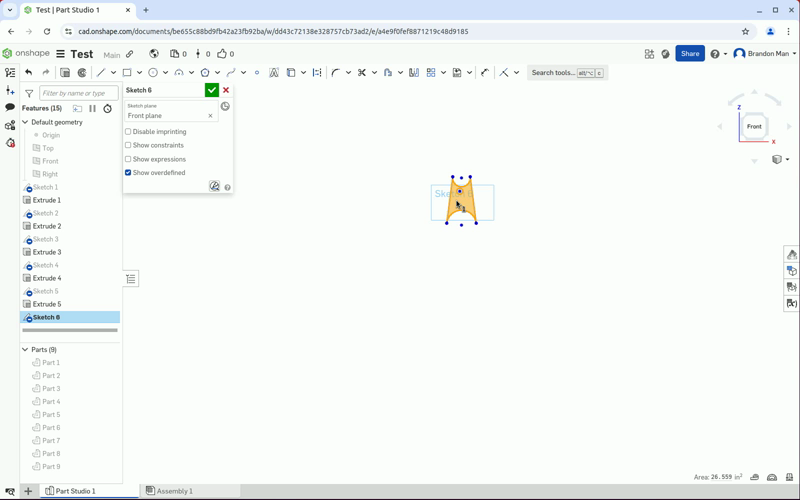
mouse_move(73, 352)
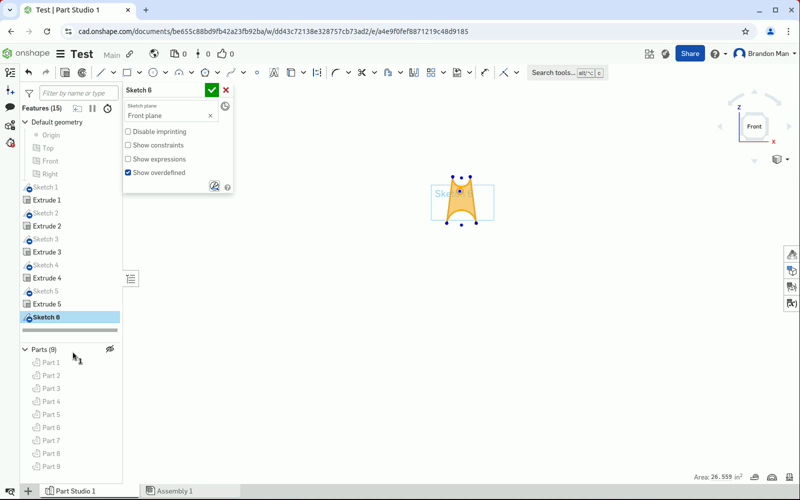
key(shift+y)
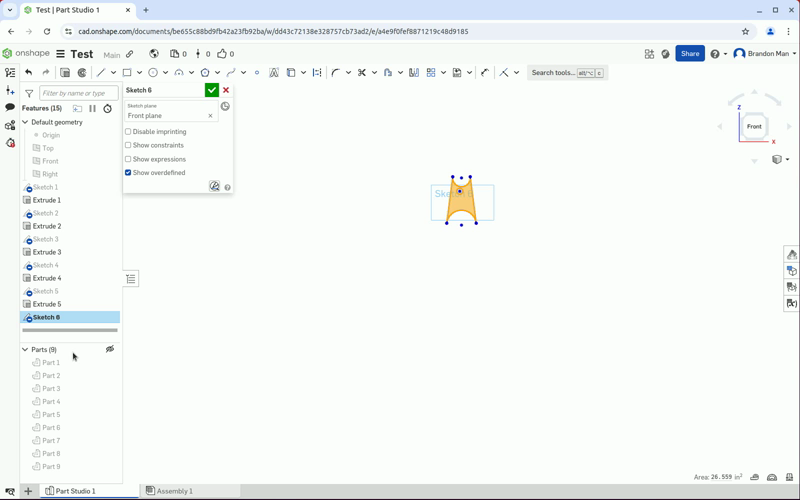
key(shift+e)
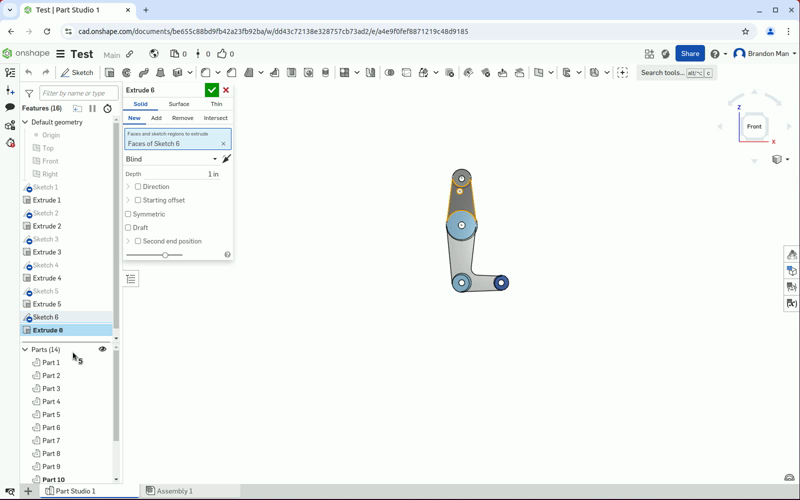
mouse_move(143, 106)
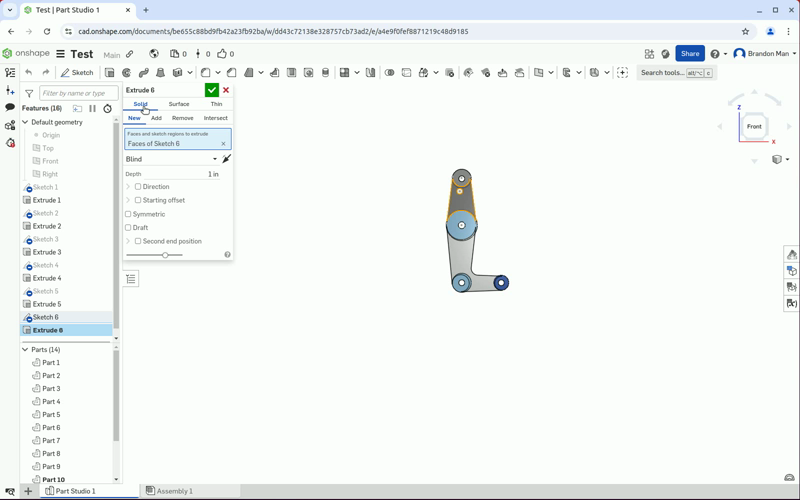
click(143, 106)
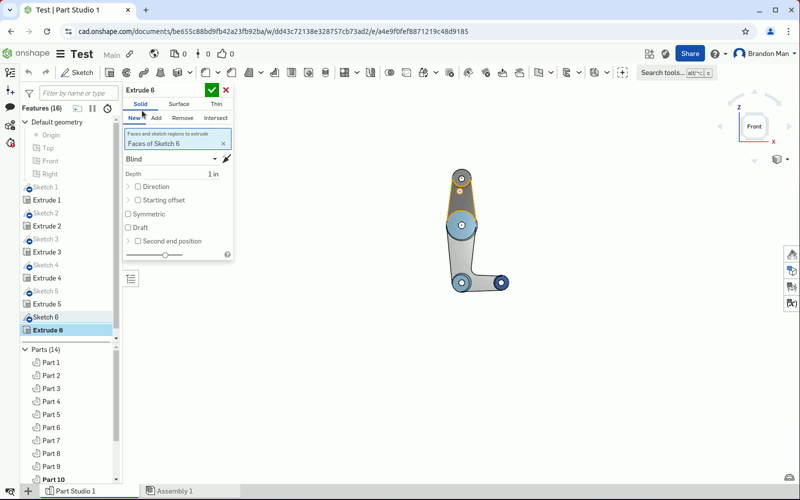
mouse_move(137, 120)
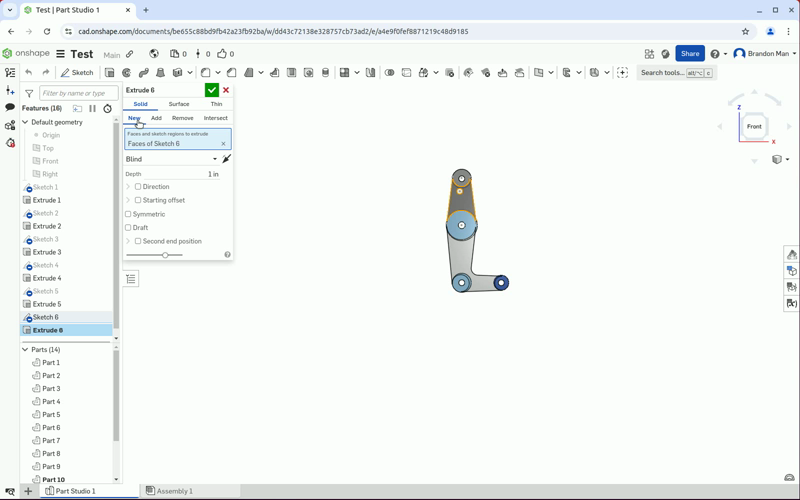
click(137, 120)
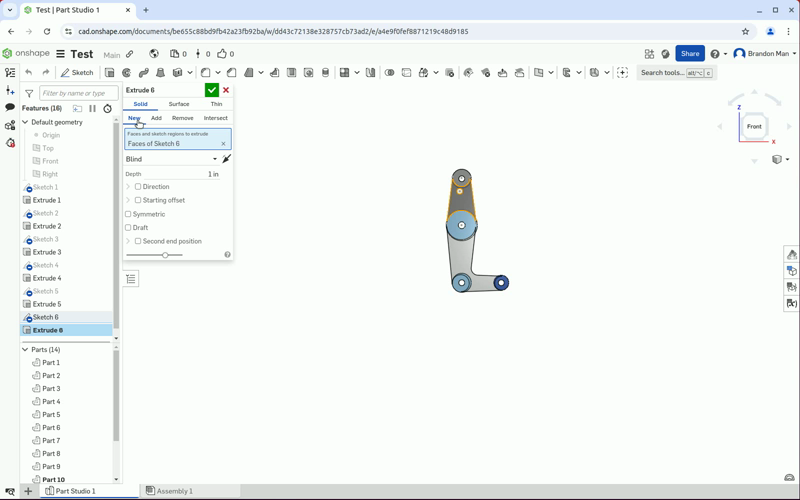
key(tab, 4)
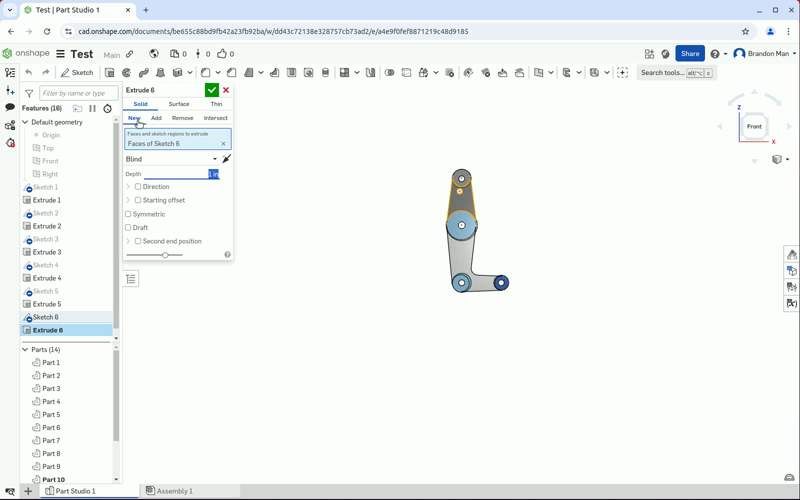
text(0.481)
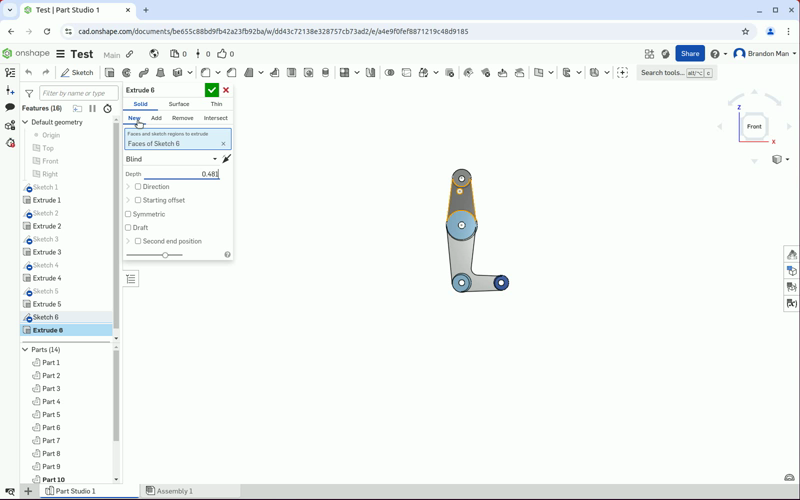
key(enter)
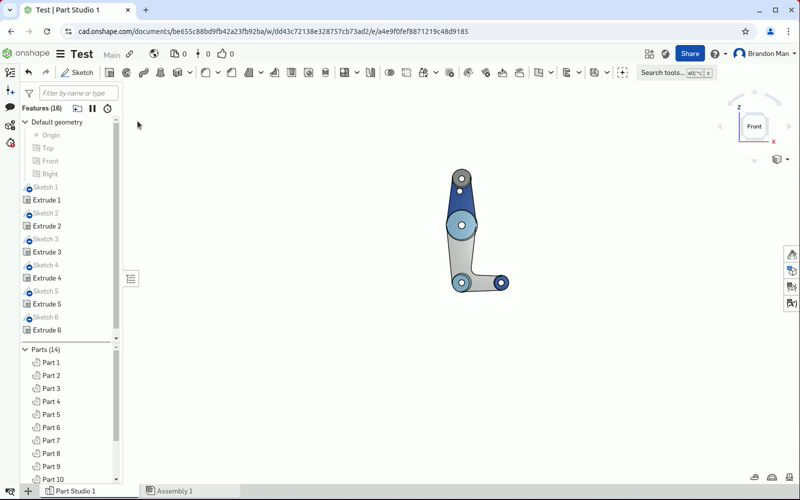
key(shift+h)
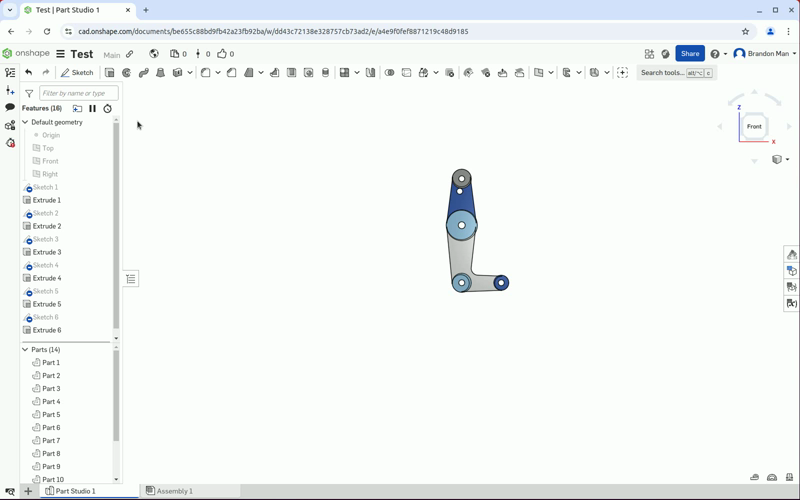
key(shift+h)
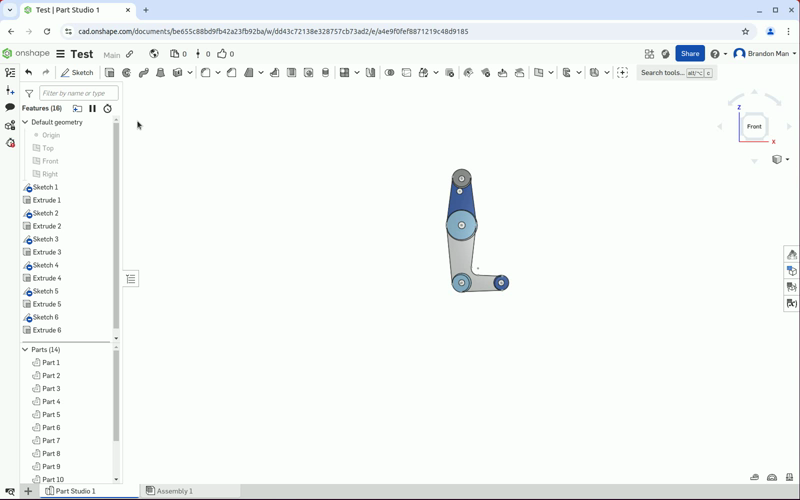
key(shift+7)
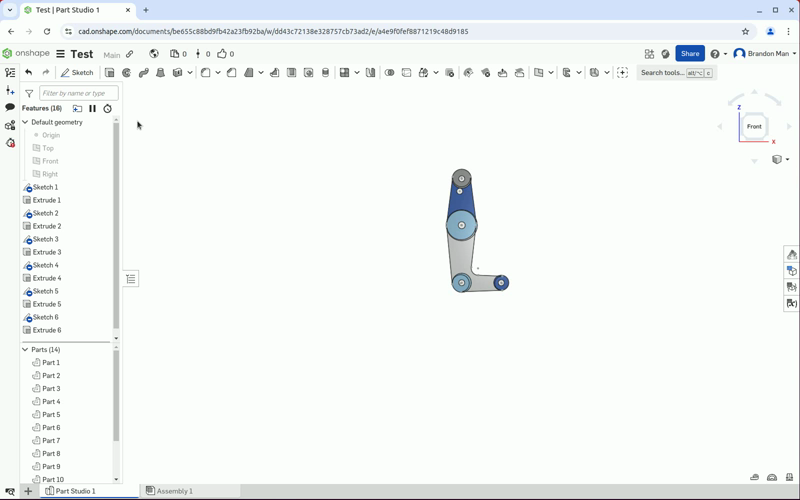
key(left, 2)
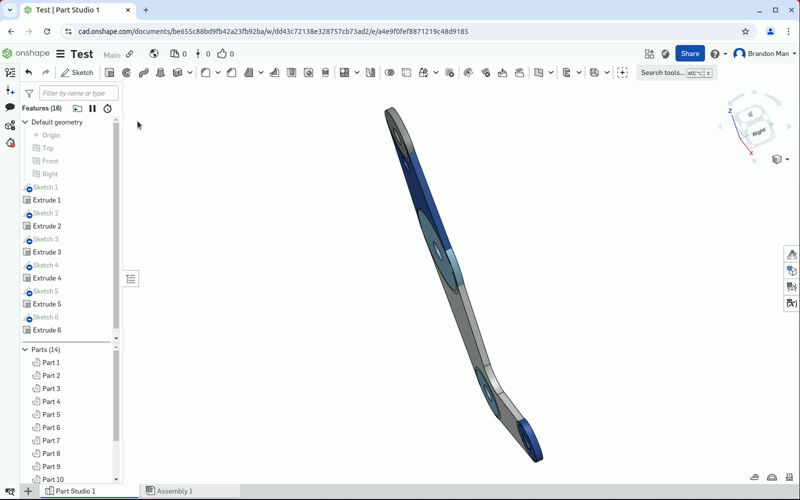
key(down, 2)
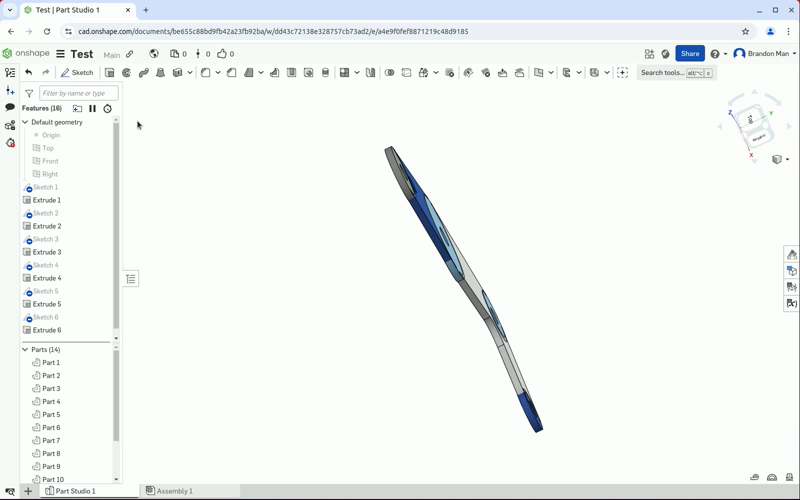
key(up, 2)
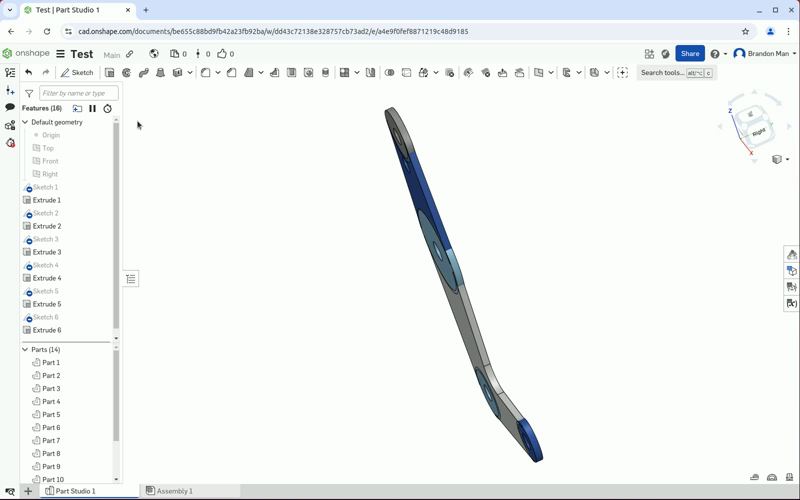
key(right, 2)
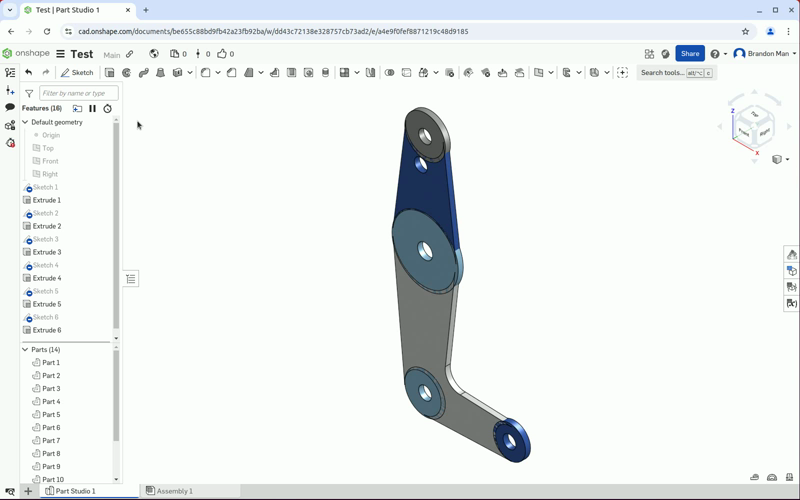
mouse_move(69, 189)
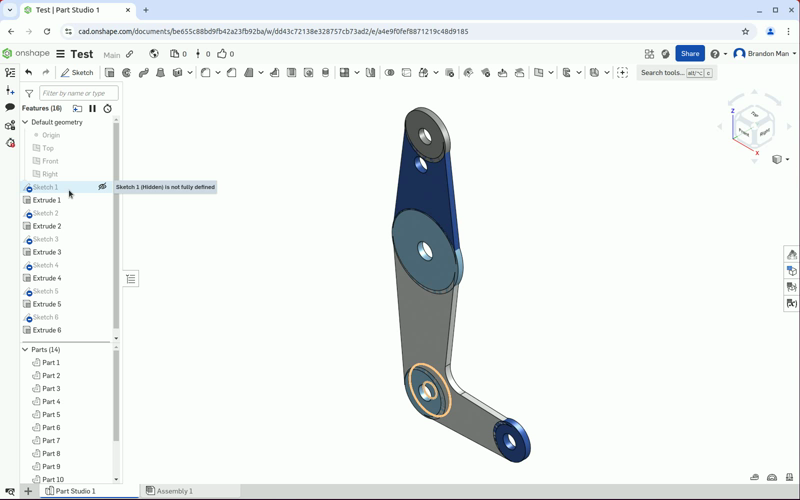
click(69, 189)